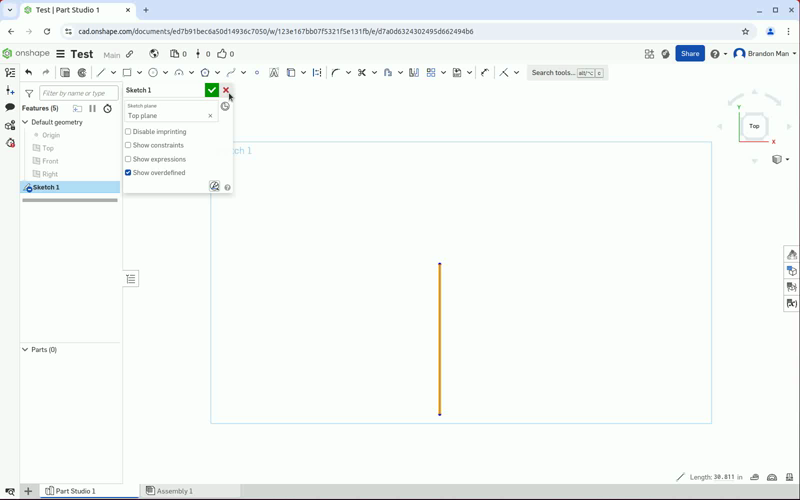
key(shift+h)
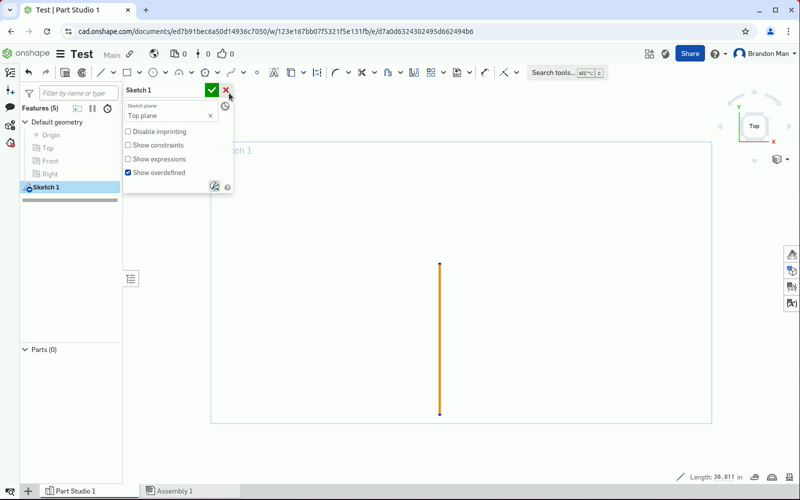
key(shift+s)
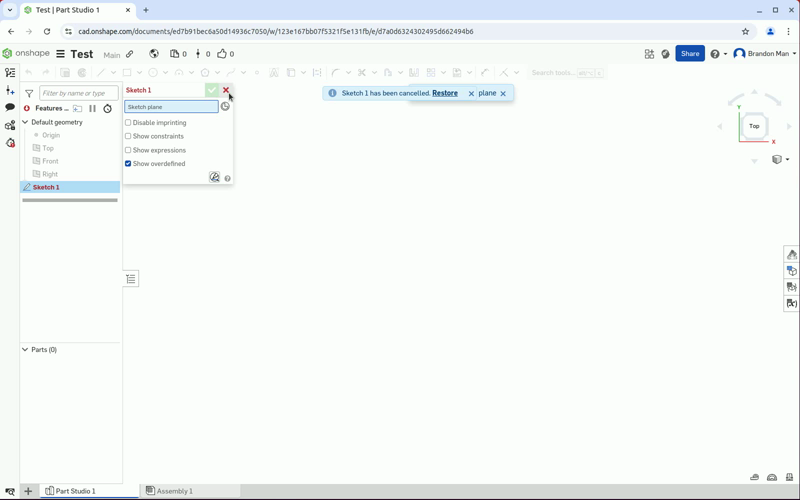
mouse_move(73, 150)
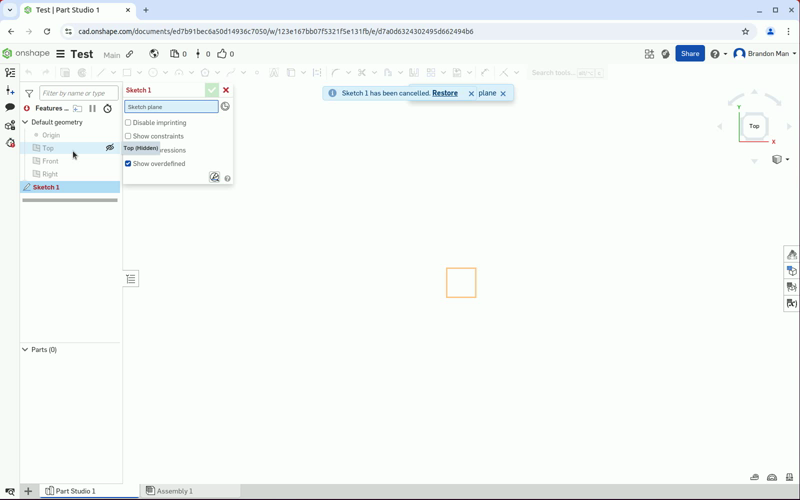
click(73, 150)
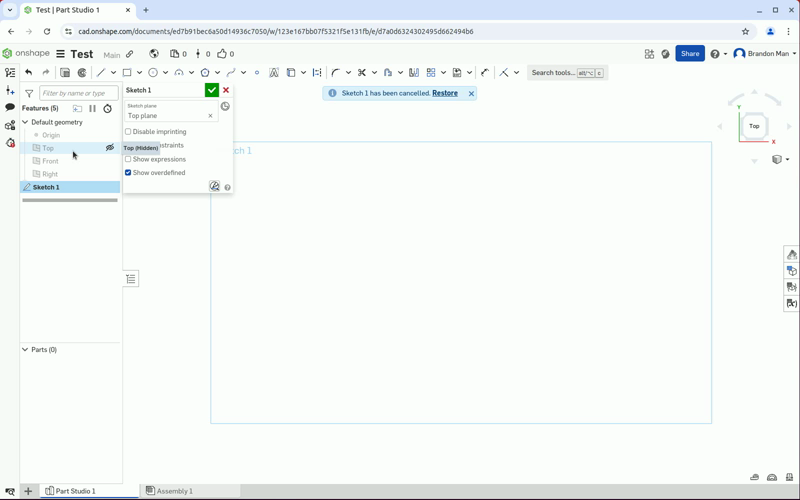
mouse_move(73, 352)
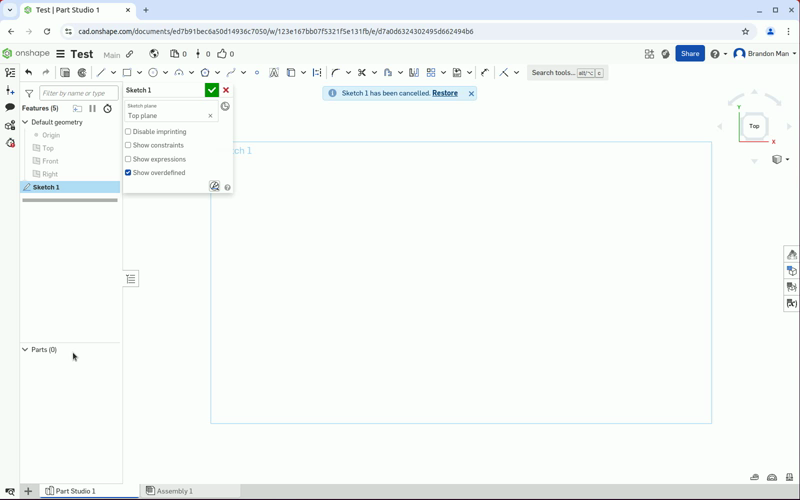
key(y)
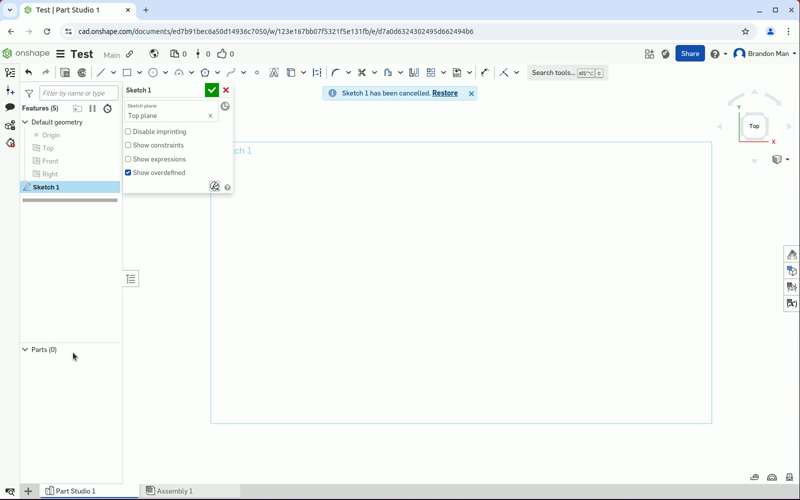
key(l)
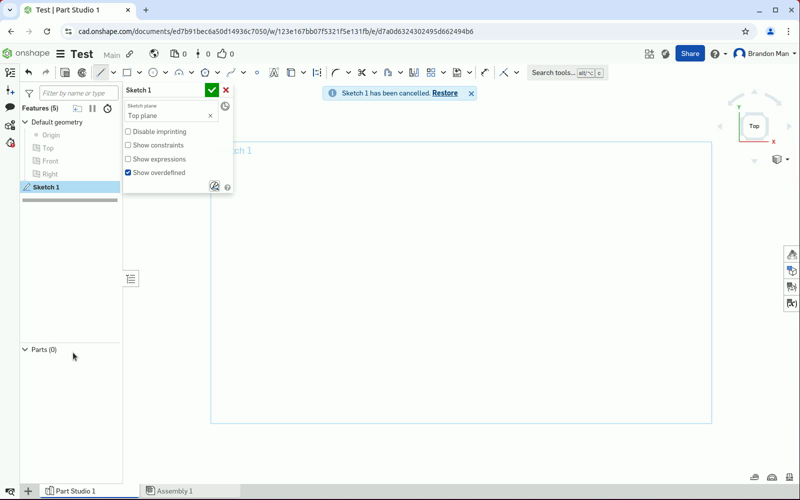
key_down(shift)
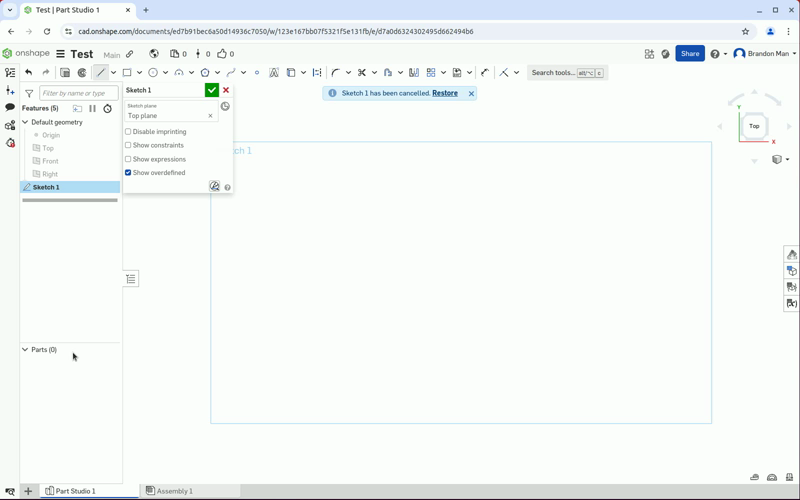
mouse_move(351, 335)
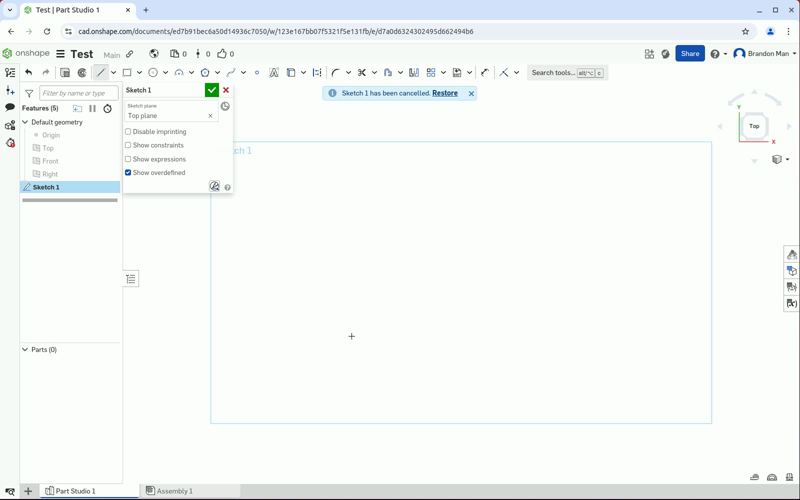
click(351, 335)
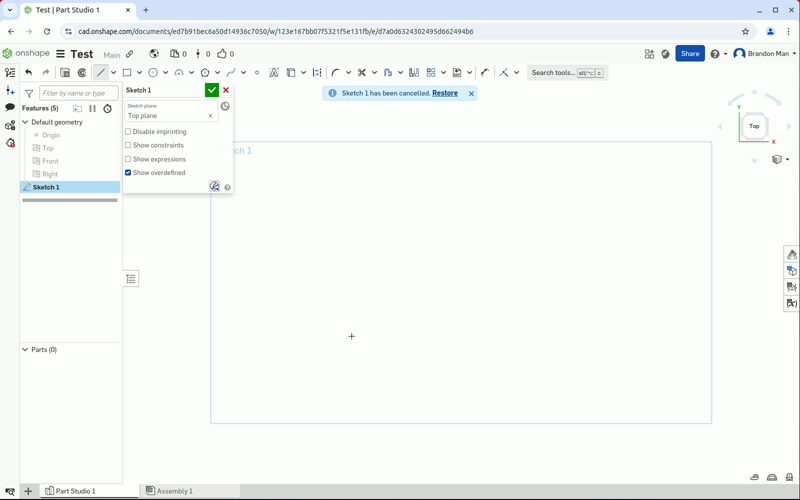
key_up(shift)
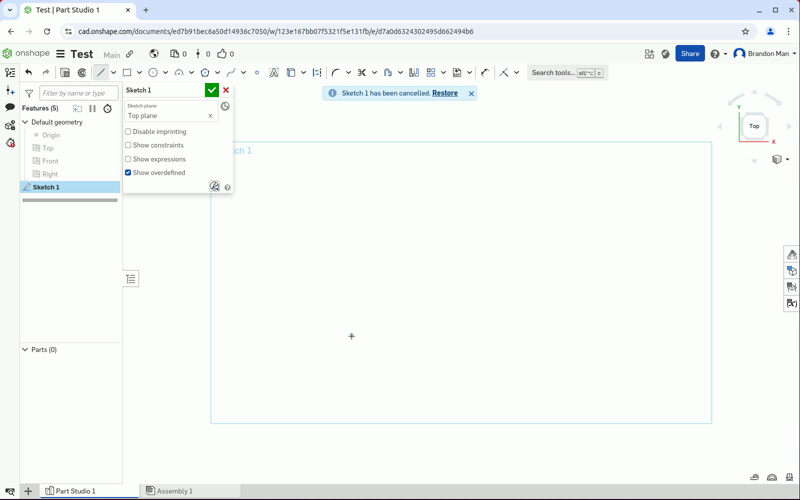
key_down(shift)
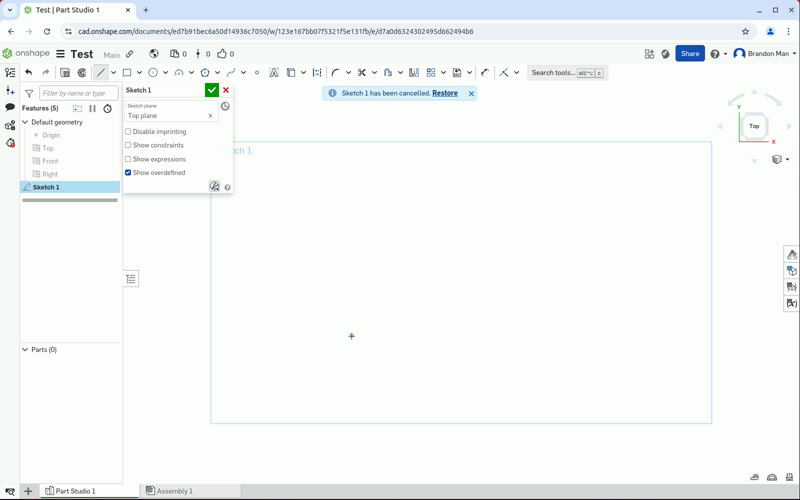
mouse_move(569, 335)
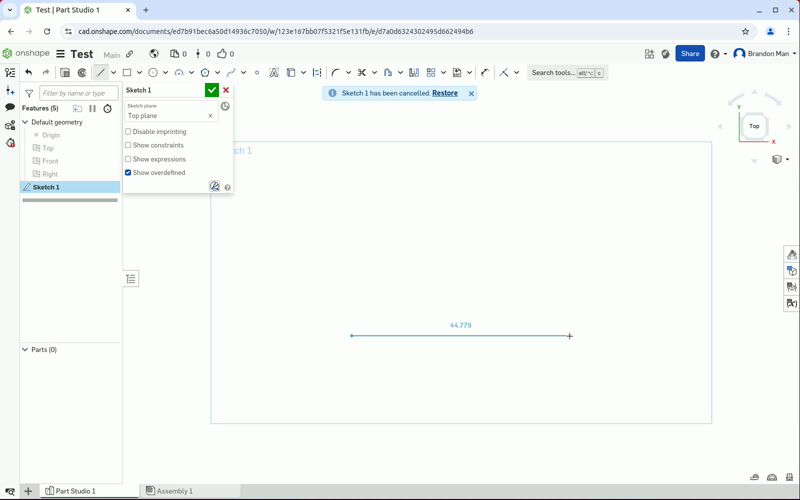
click(569, 335)
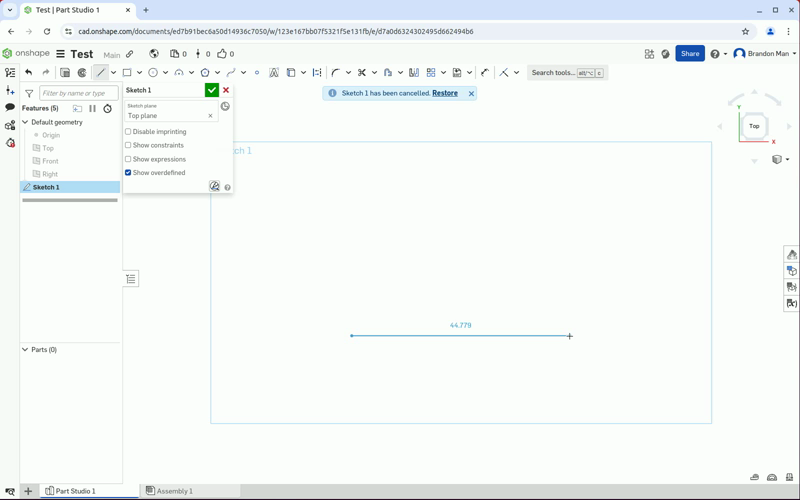
key_up(shift)
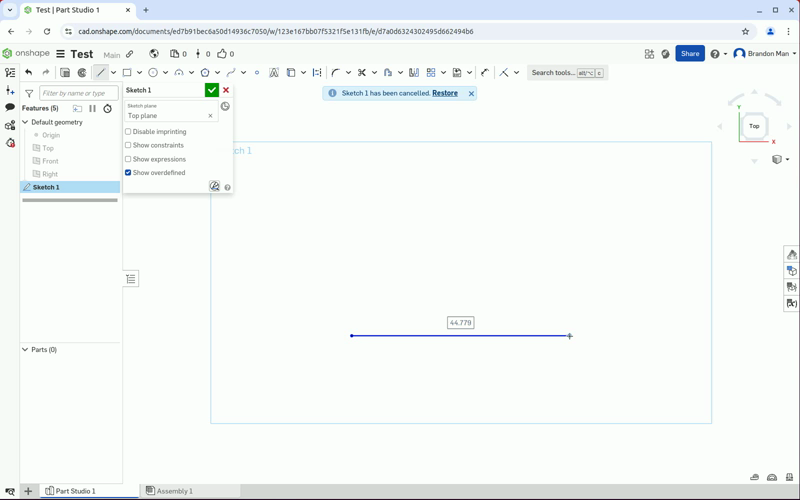
key_down(shift)
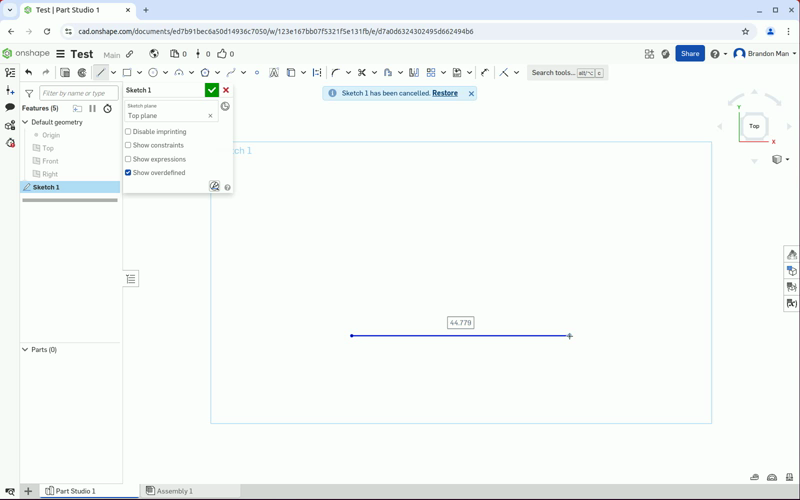
mouse_move(569, 230)
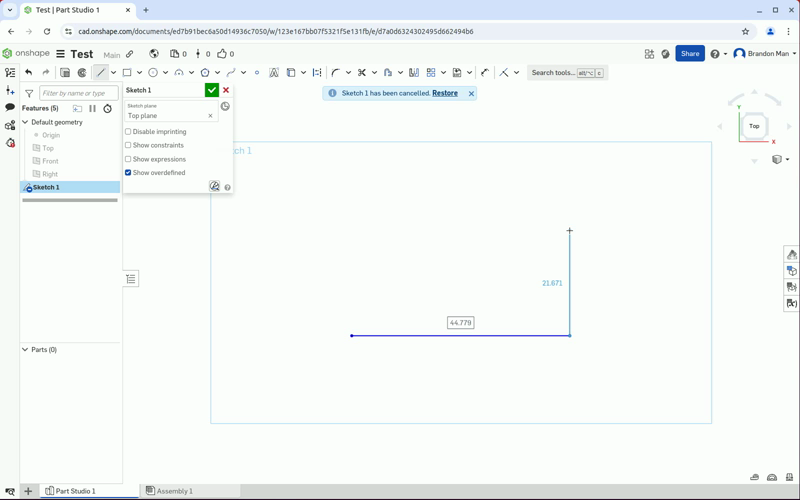
click(569, 230)
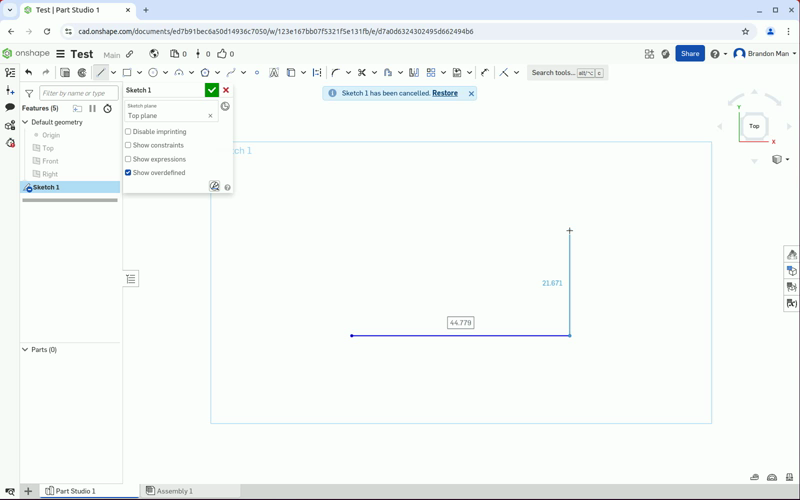
key_up(shift)
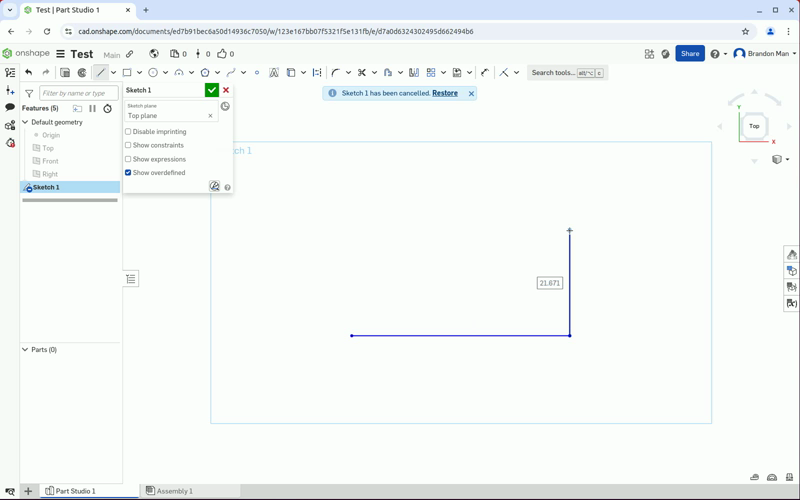
key_down(shift)
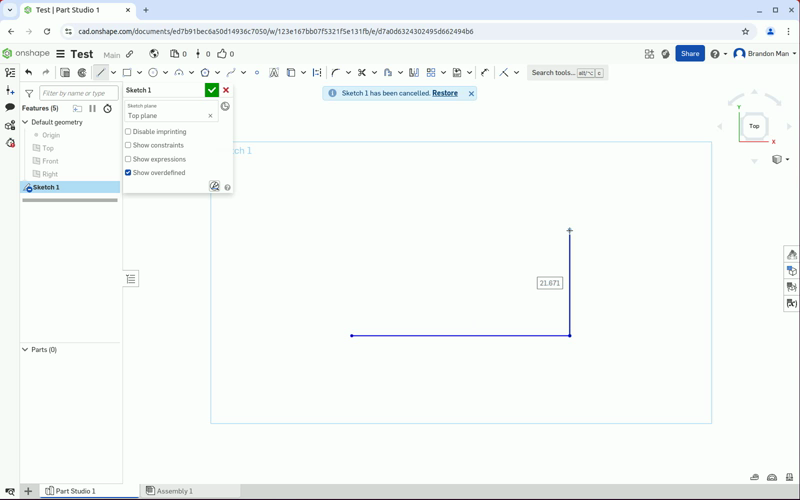
mouse_move(351, 230)
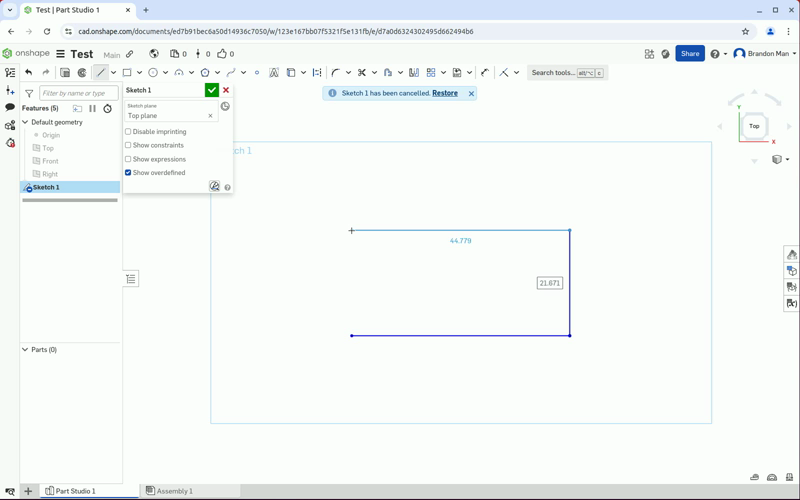
click(351, 230)
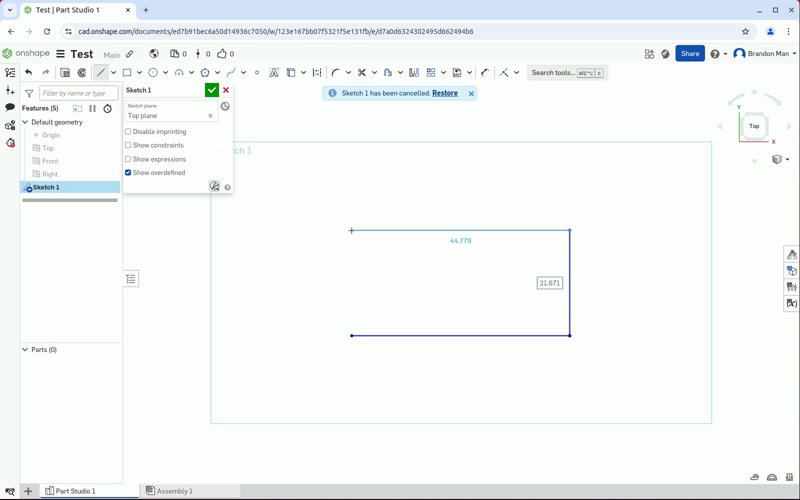
key_up(shift)
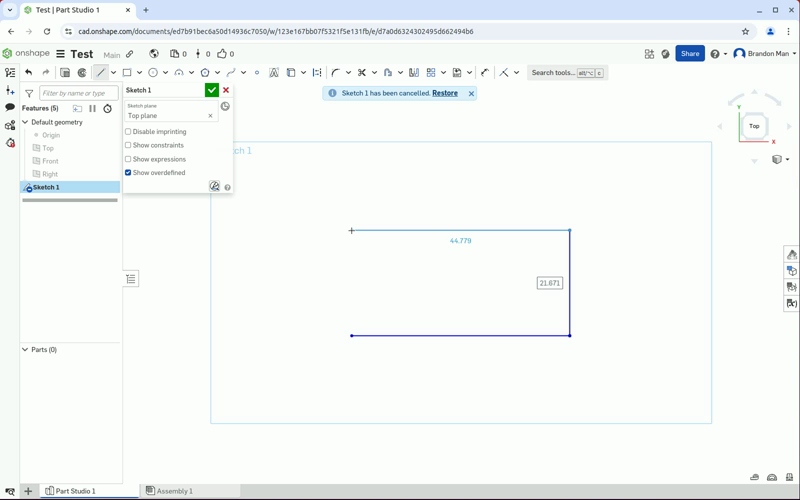
key_down(shift)
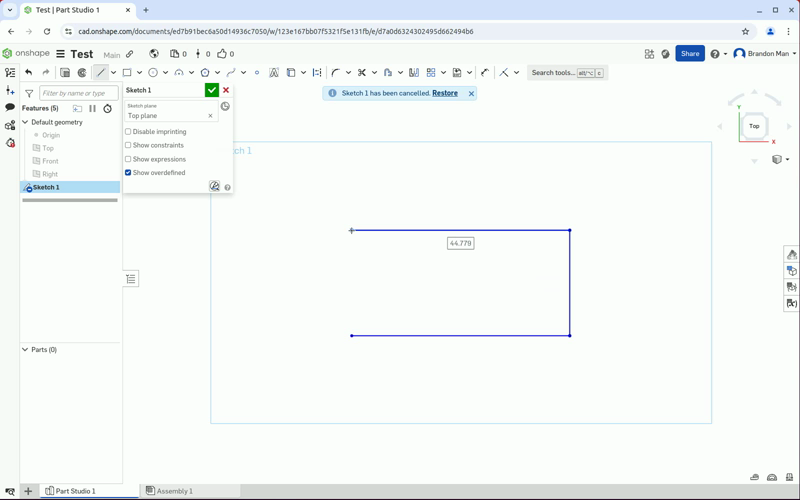
mouse_move(351, 335)
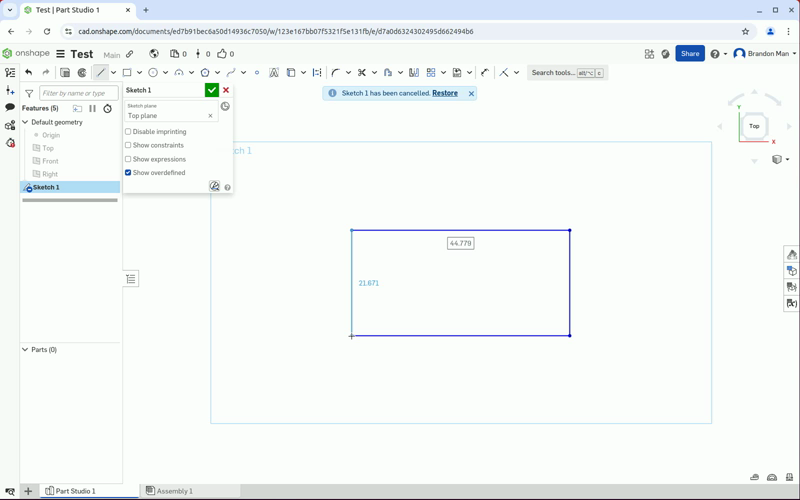
key_up(shift)
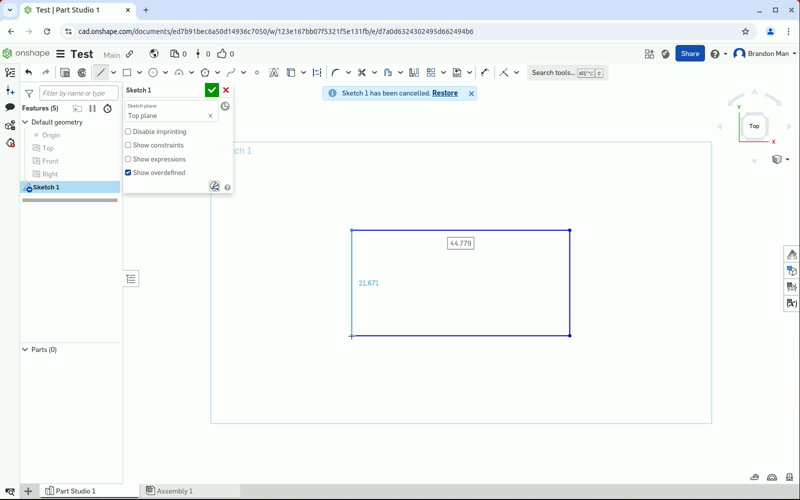
click(351, 335)
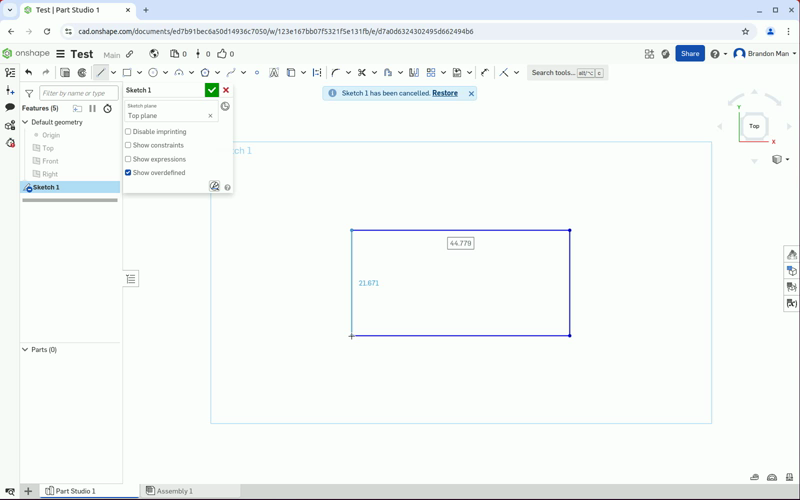
key(esc)
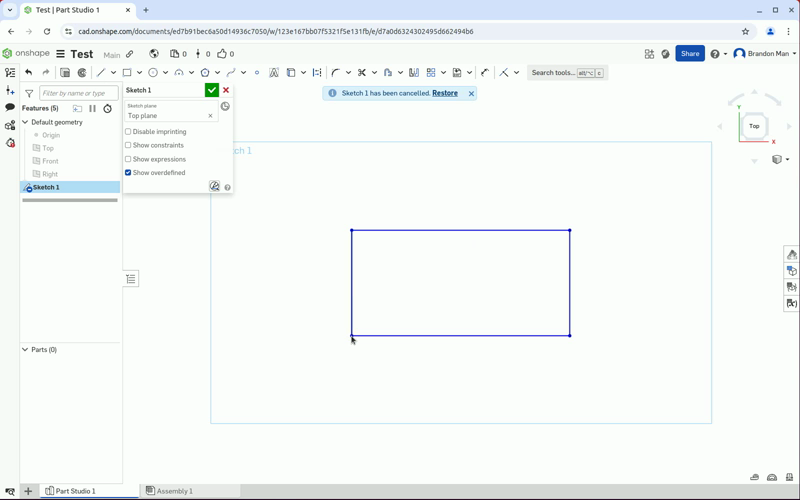
mouse_move(463, 309)
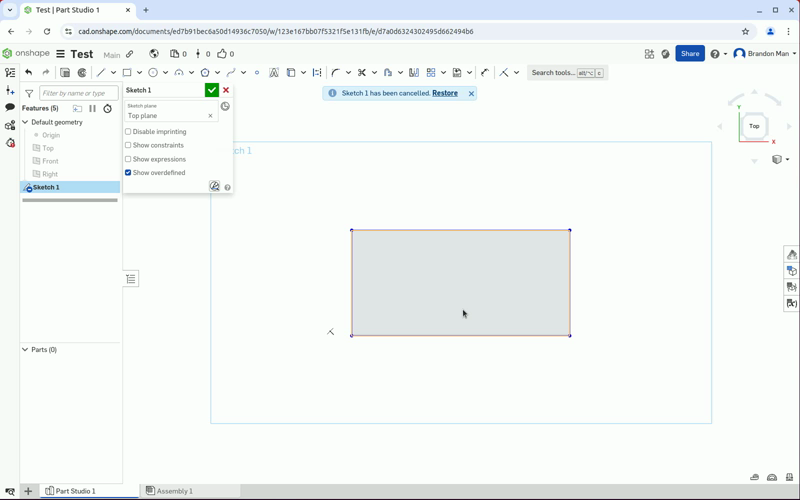
click(463, 309)
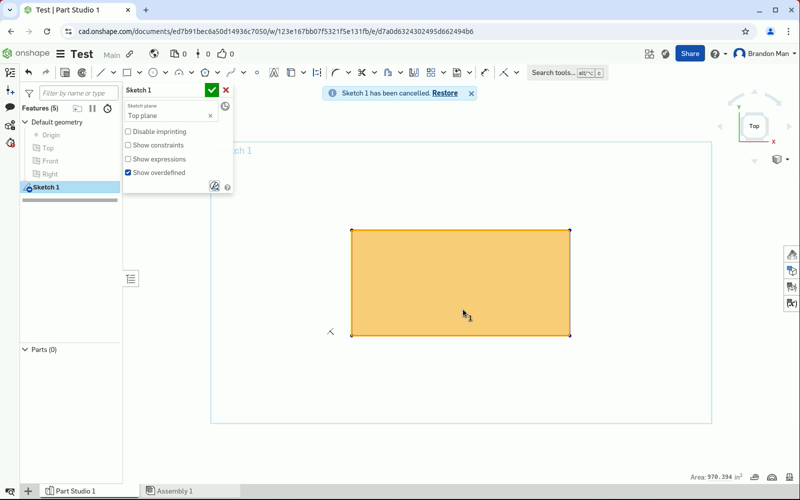
mouse_move(73, 352)
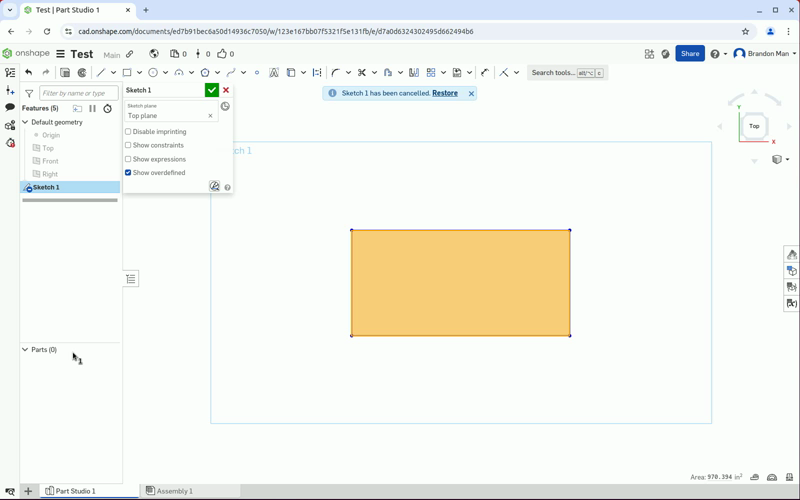
key(shift+y)
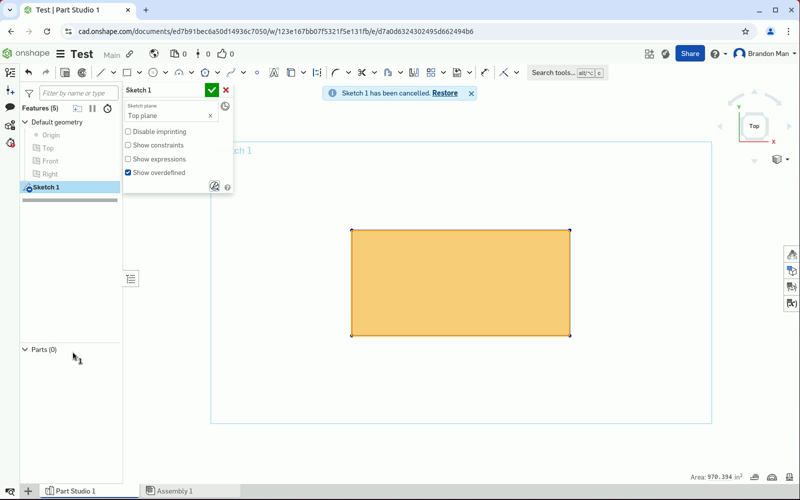
key(shift+e)
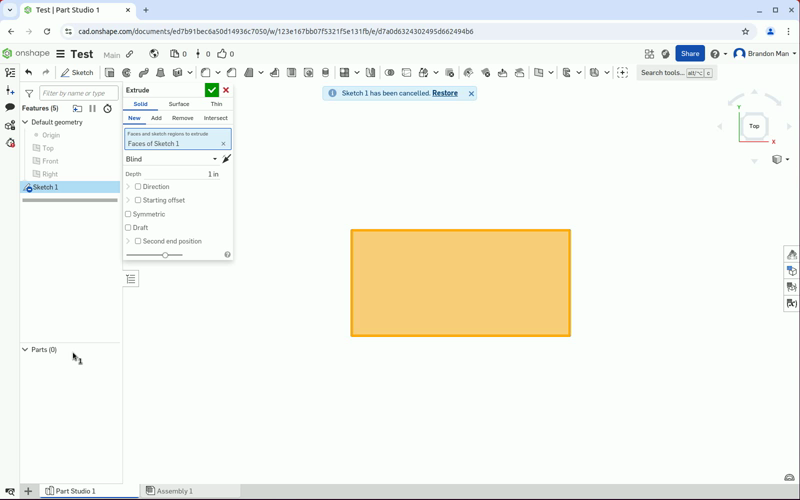
mouse_move(143, 106)
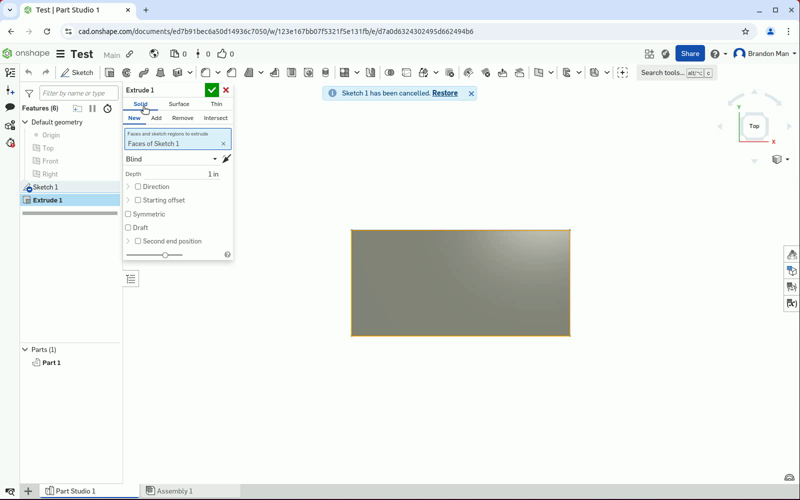
click(143, 106)
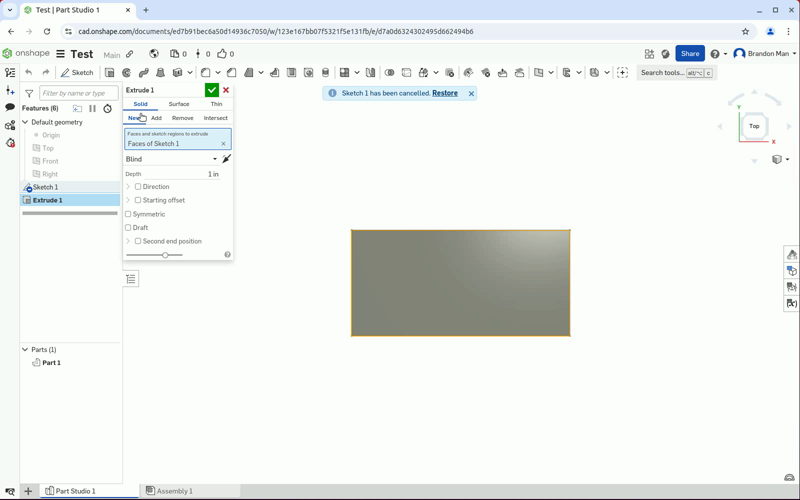
mouse_move(137, 120)
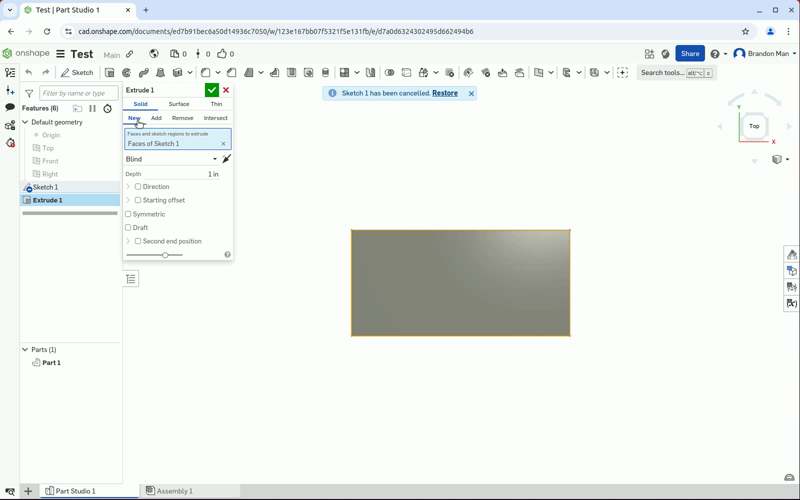
click(137, 120)
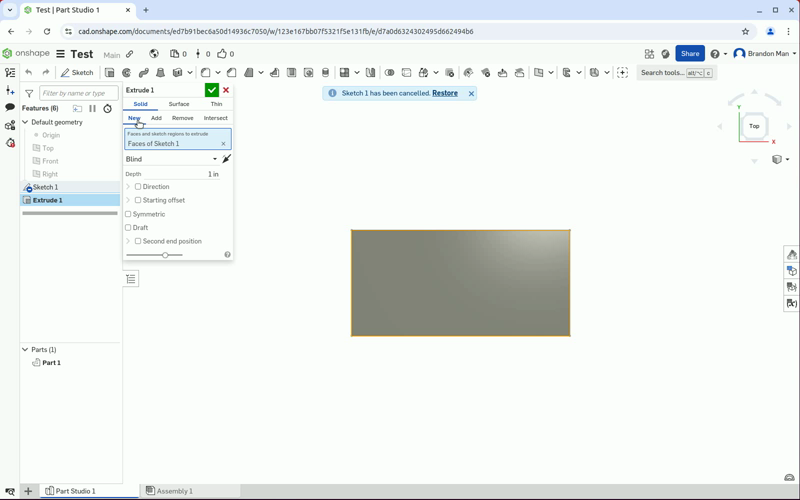
key(tab, 4)
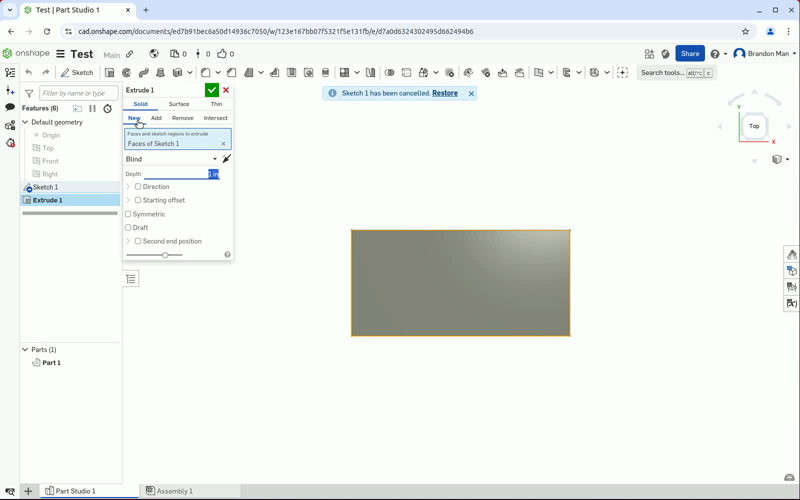
text(4.574)
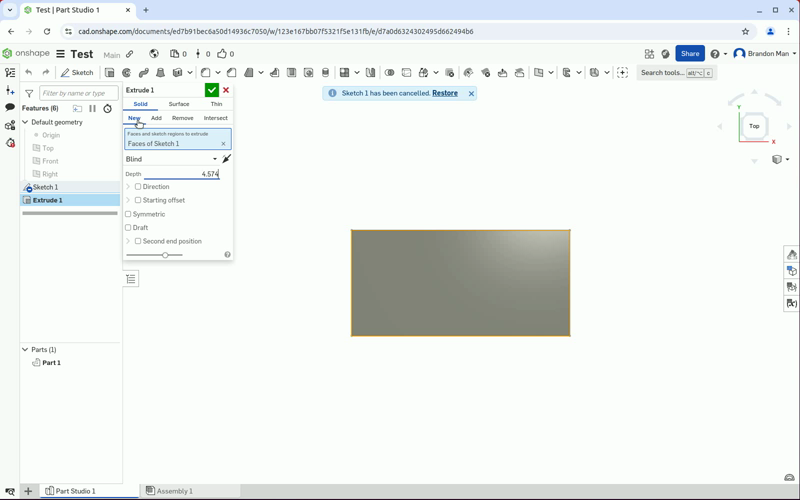
key(enter)
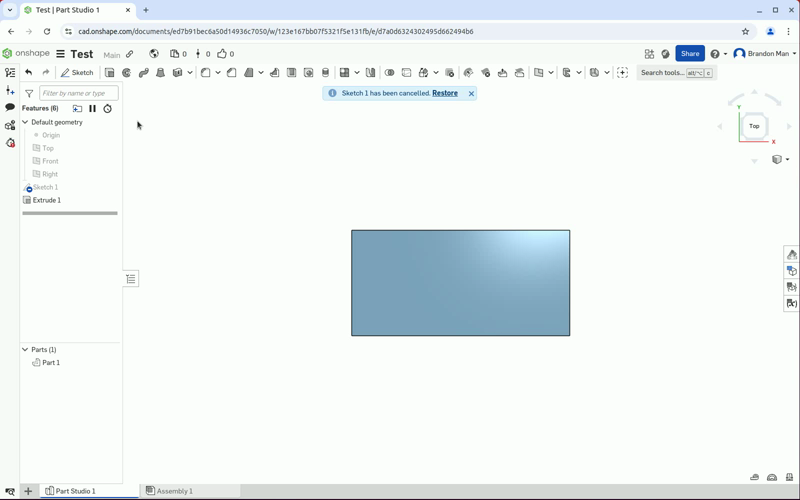
key(shift+h)
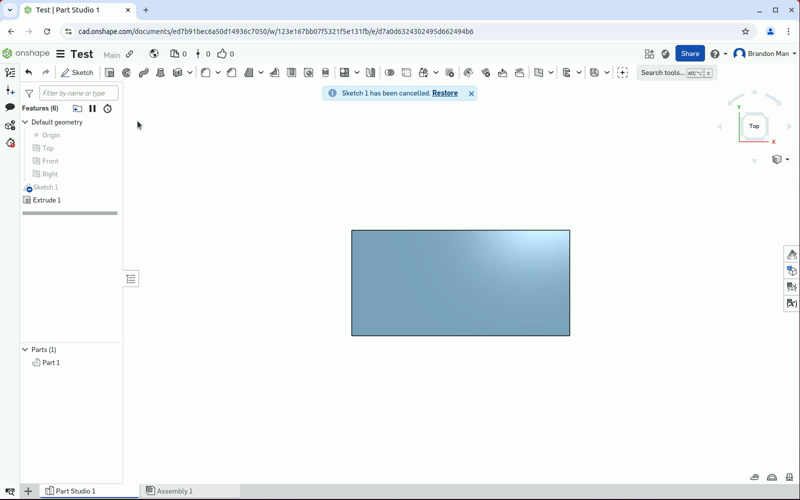
key(shift+h)
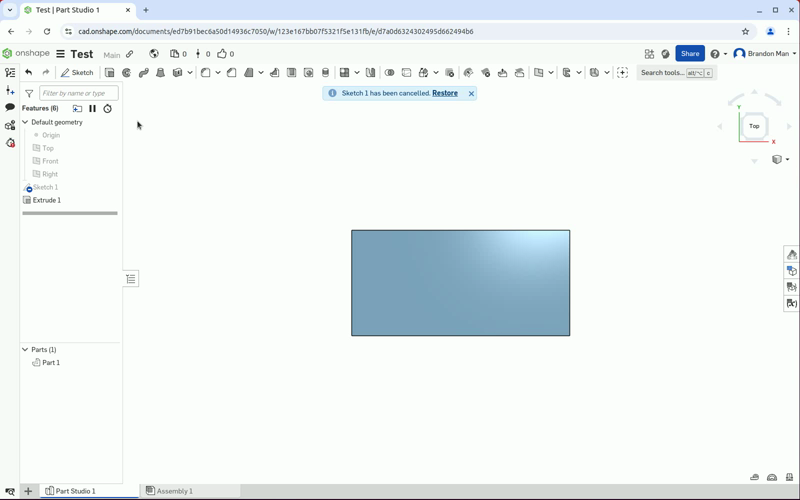
mouse_move(73, 189)
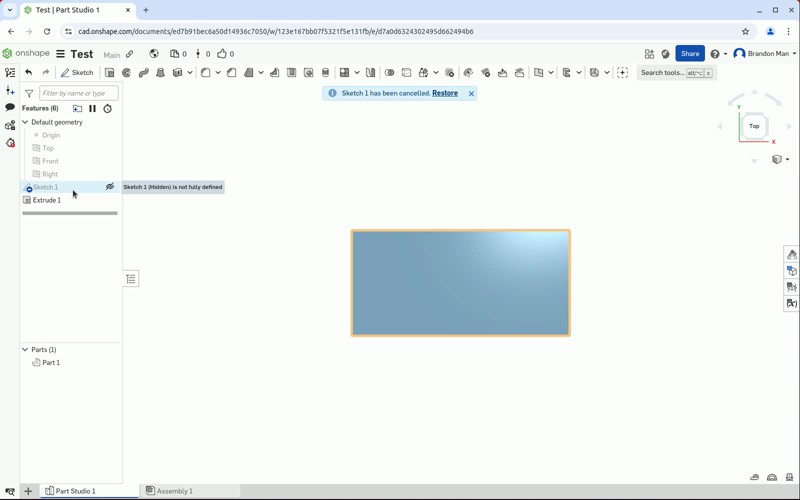
click(73, 189)
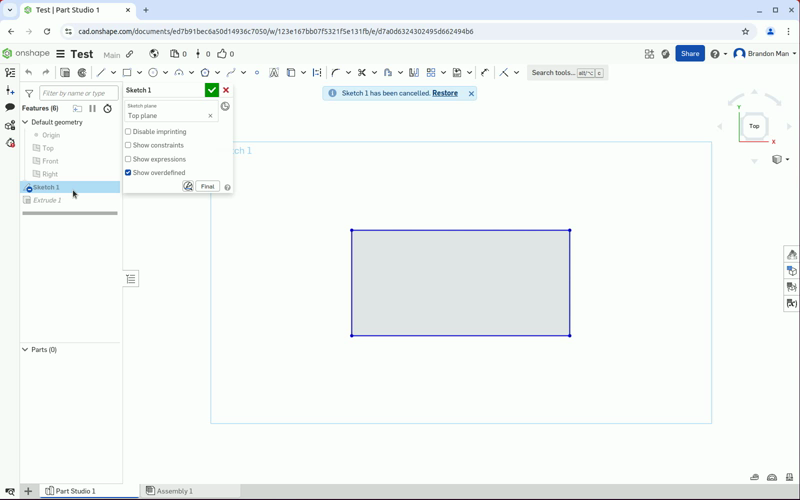
mouse_move(229, 92)
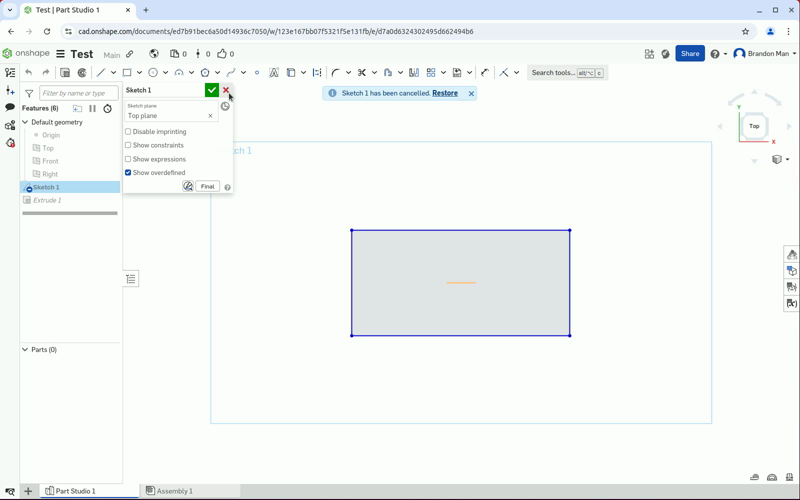
click(229, 92)
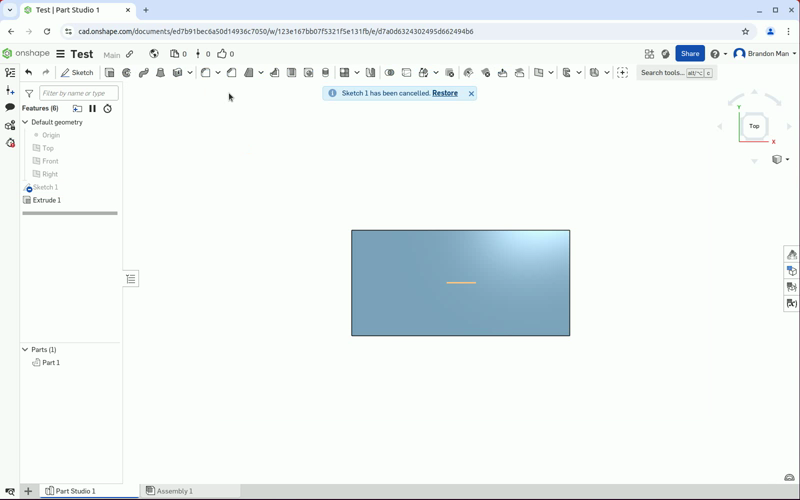
mouse_move(73, 352)
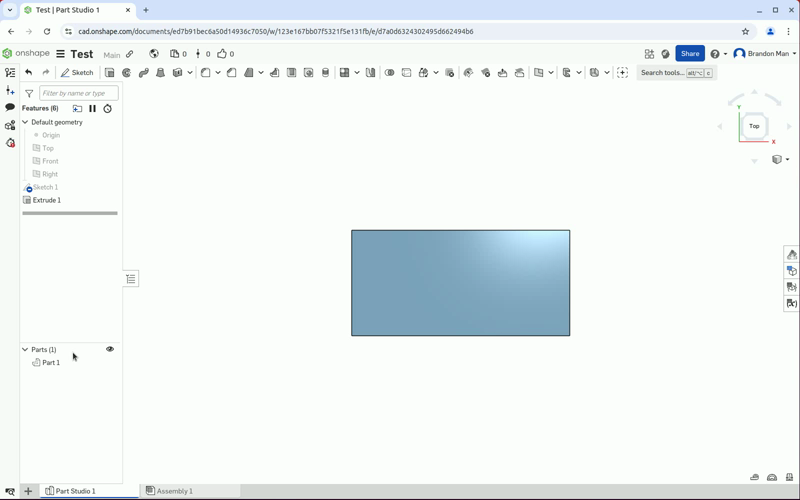
key(y)
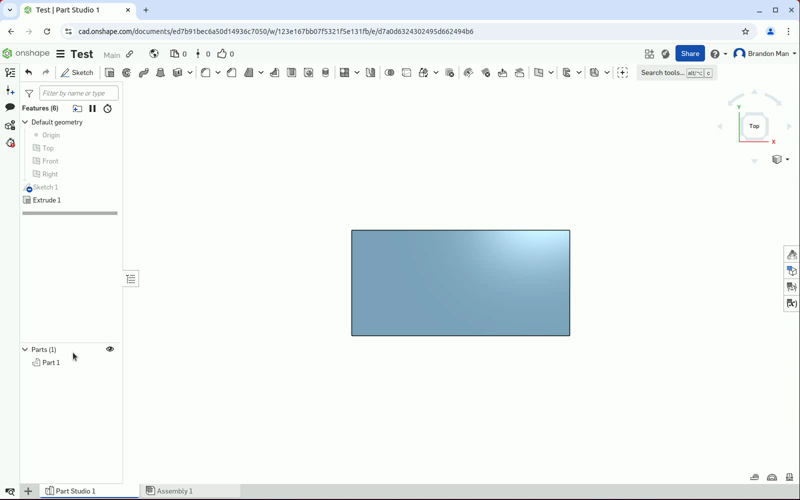
key(shift+p)
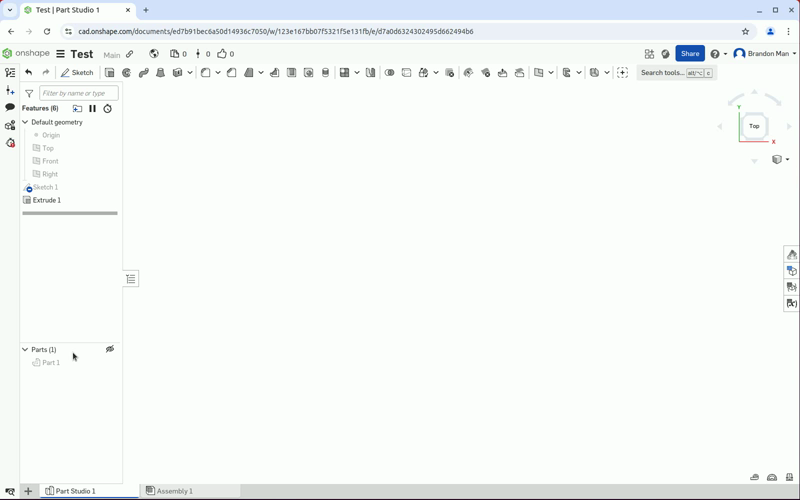
key(space)
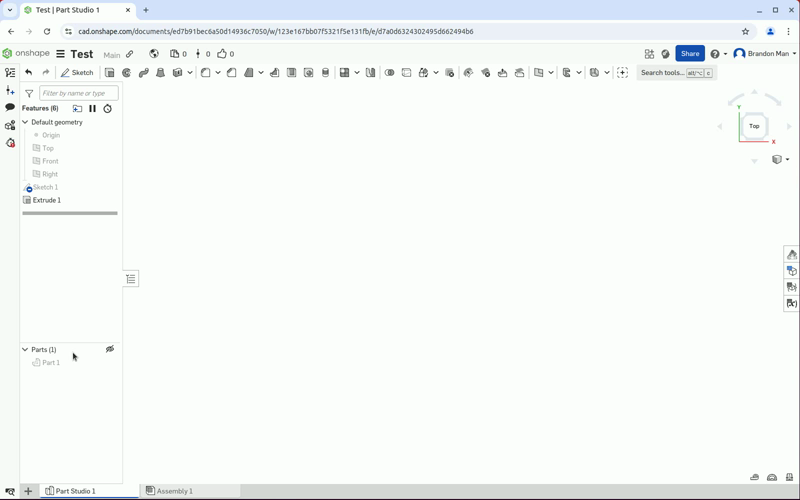
key_down(shift)
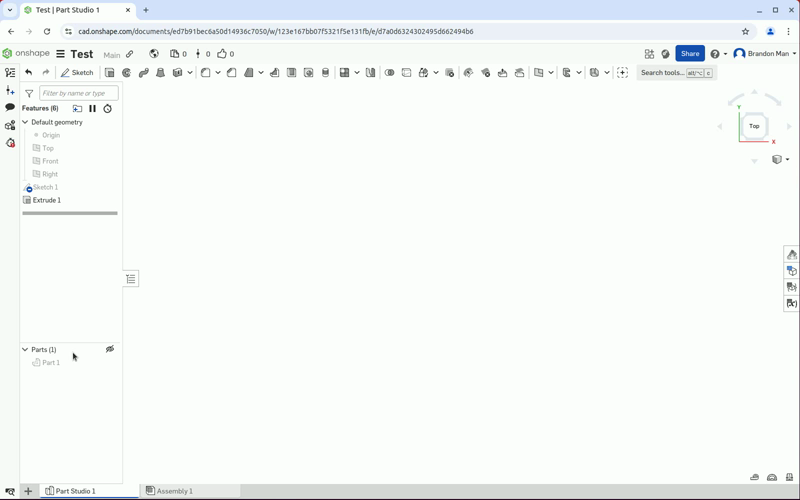
key(up)
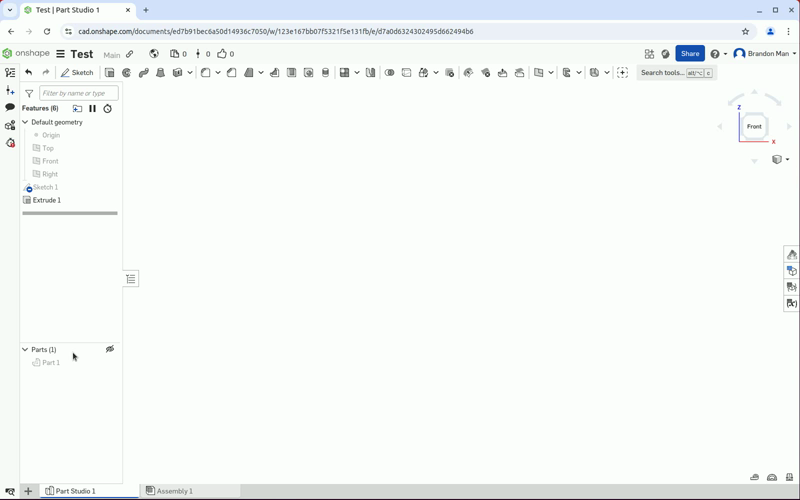
key_up(shift)
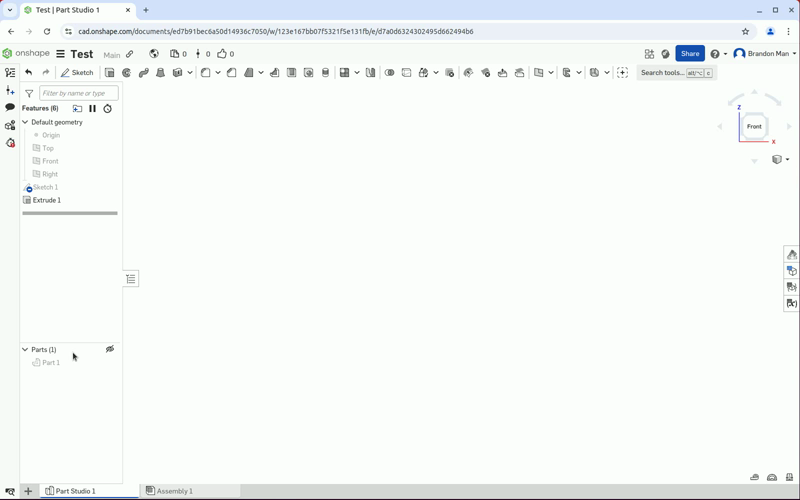
key(space)
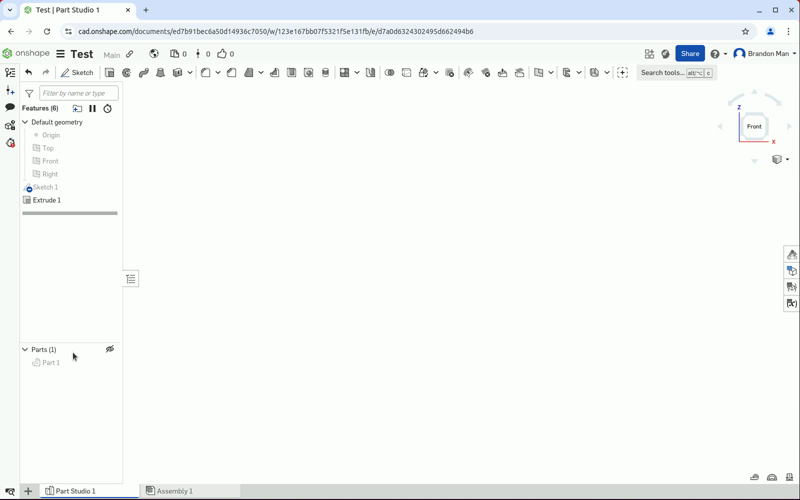
key_down(shift)
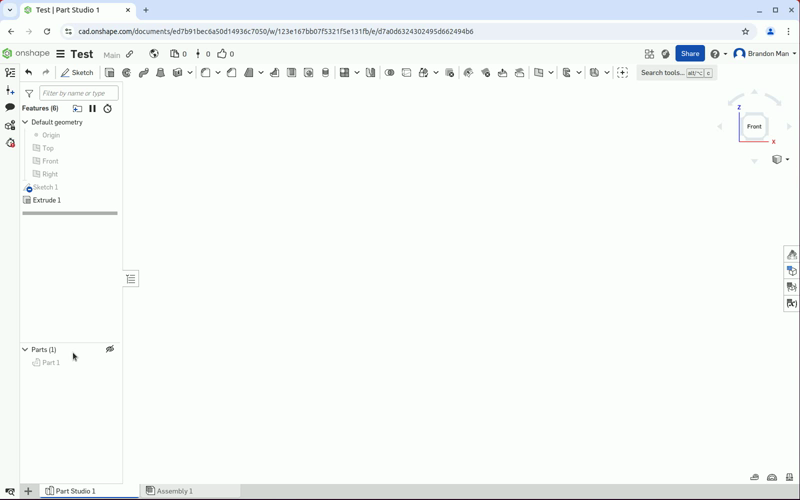
key(left)
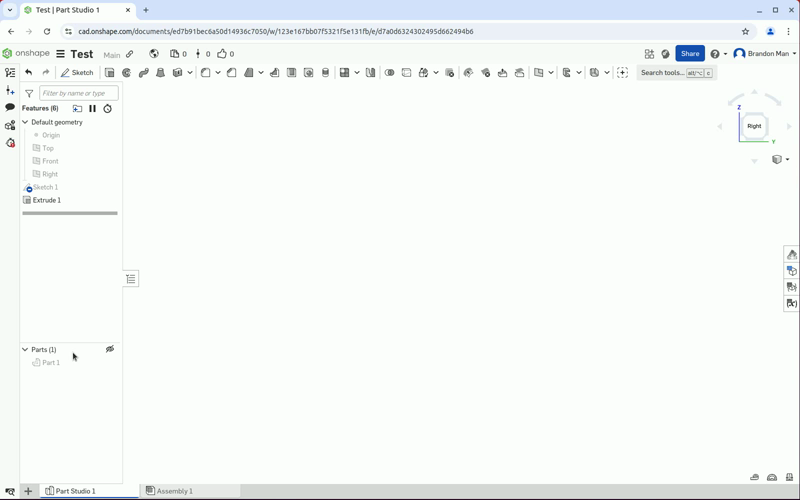
key_up(shift)
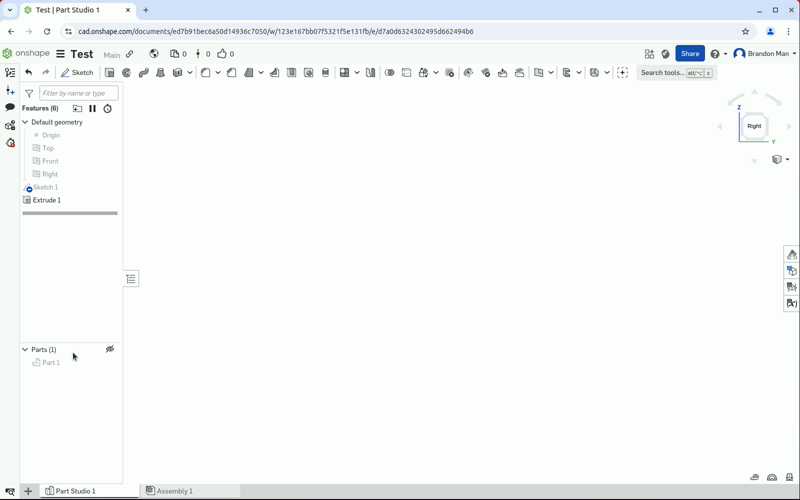
mouse_move(73, 352)
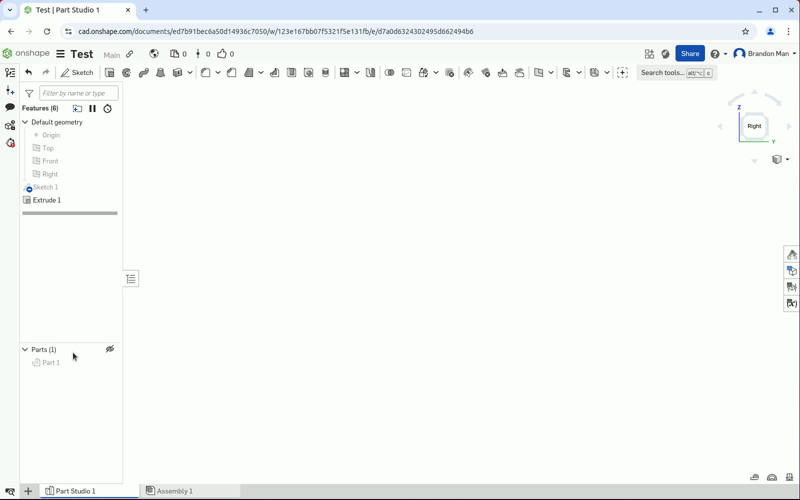
key(shift+y)
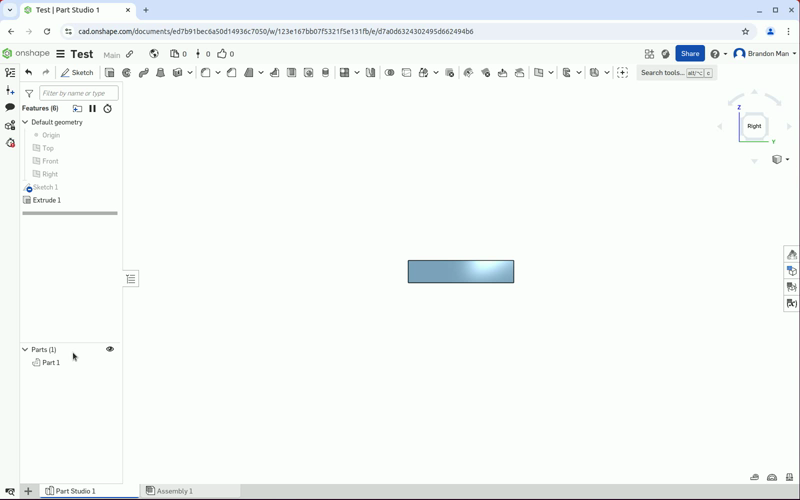
mouse_move(541, 75)
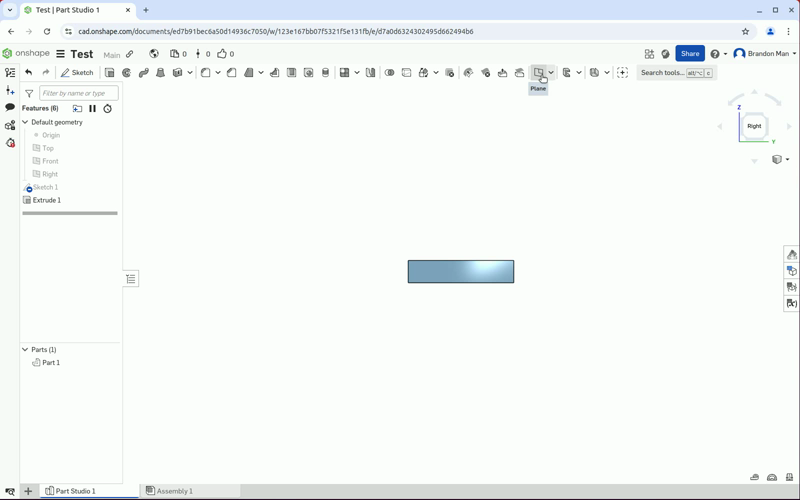
click(541, 75)
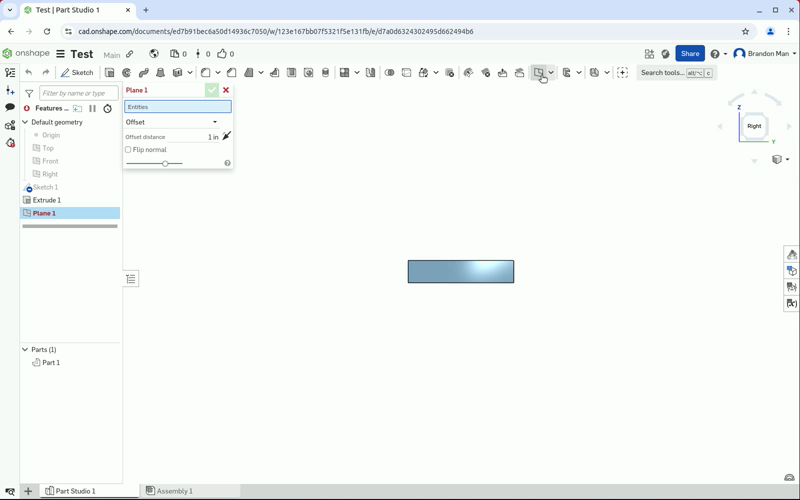
mouse_move(73, 176)
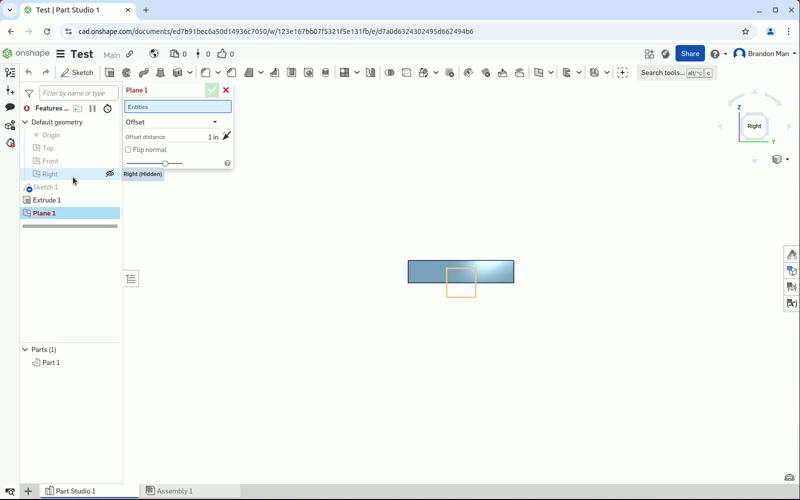
click(73, 176)
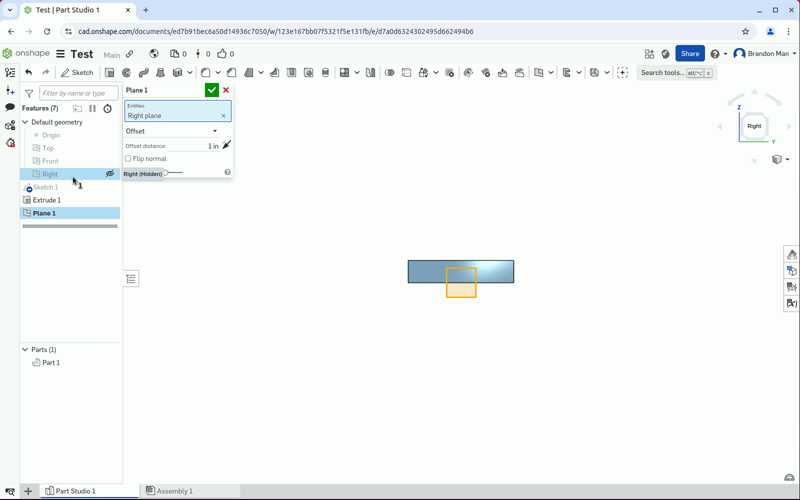
key(tab, 2)
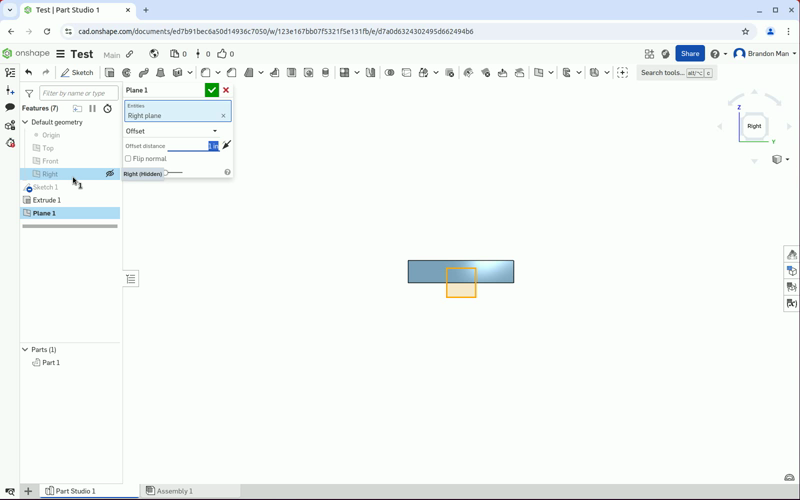
text(22.4)
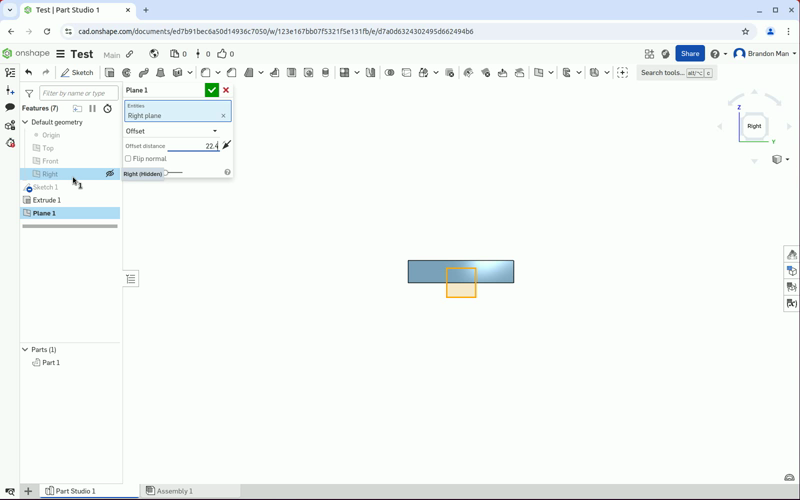
key(enter, 2)
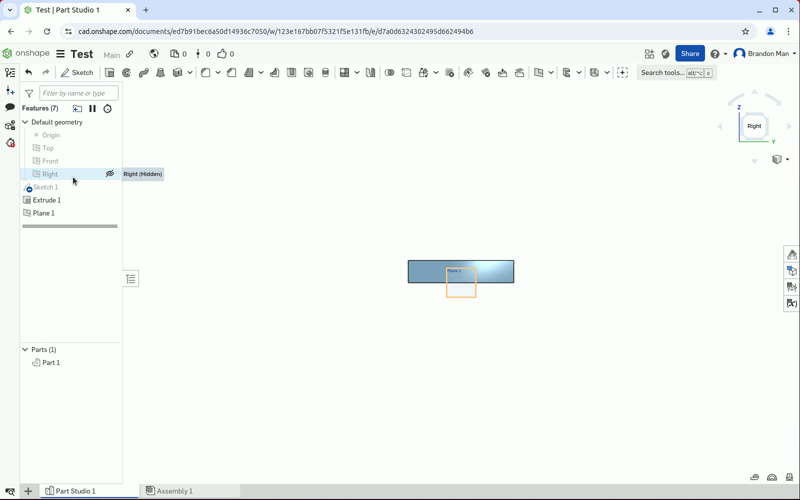
key(shift+s)
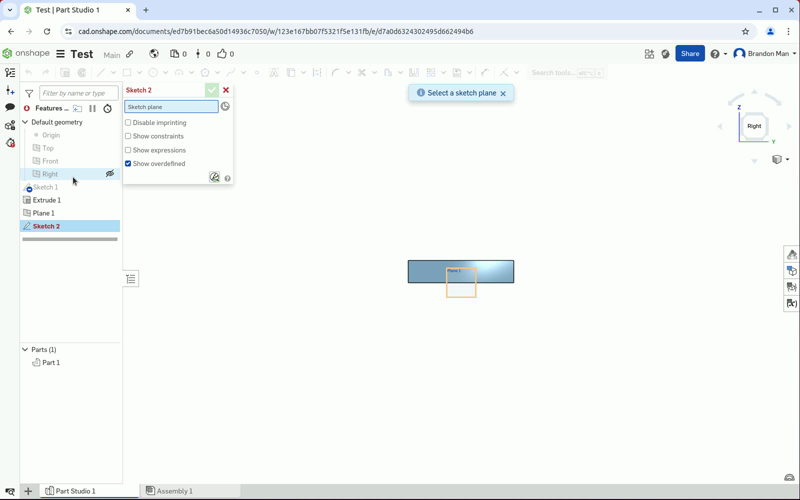
mouse_move(73, 215)
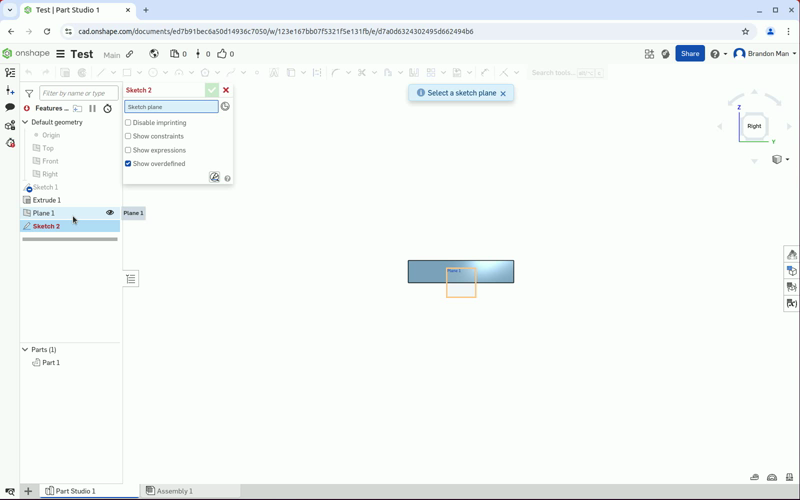
click(73, 215)
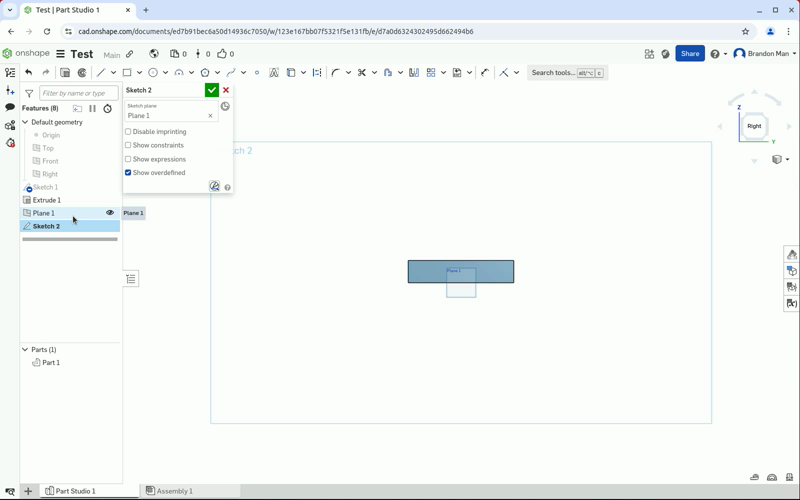
mouse_move(73, 352)
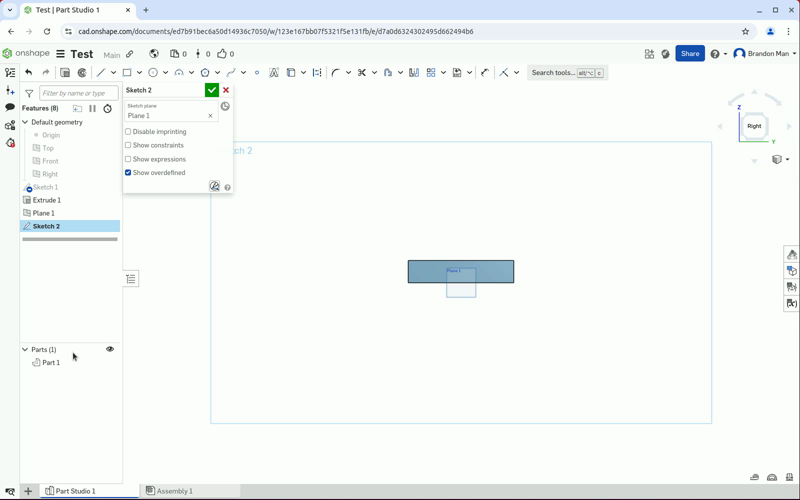
key(y)
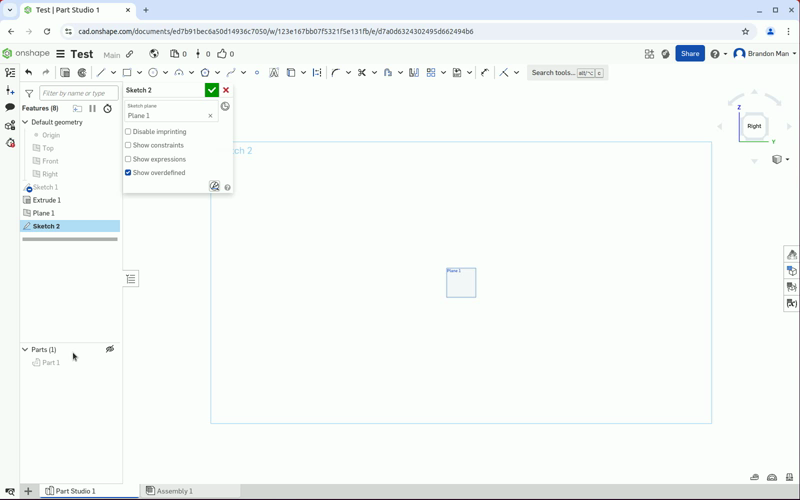
key(l)
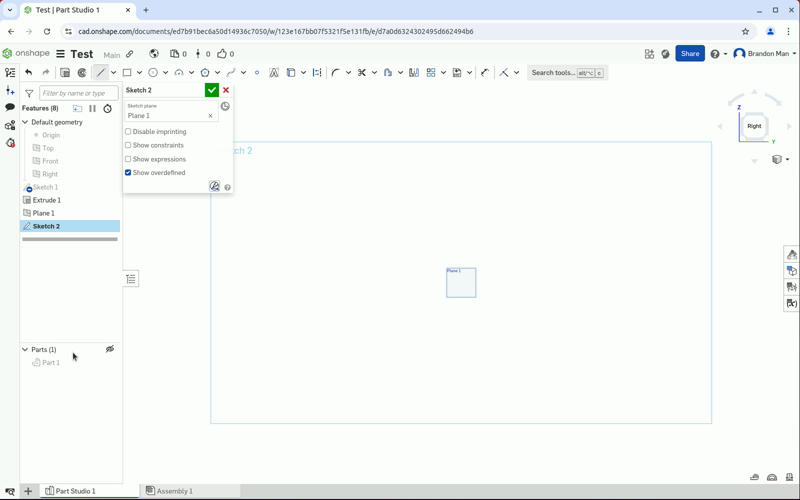
key_down(shift)
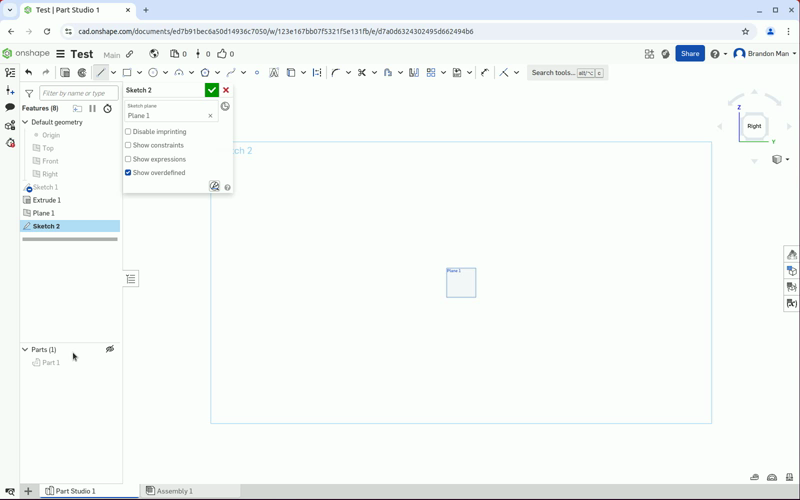
mouse_move(407, 282)
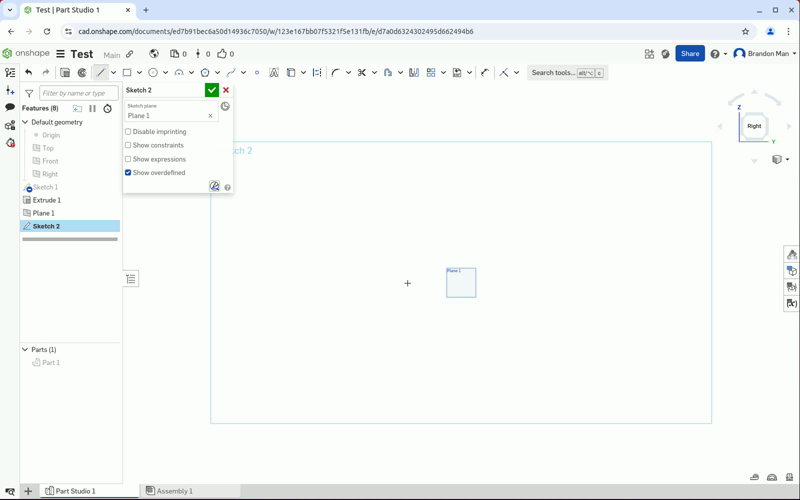
click(407, 282)
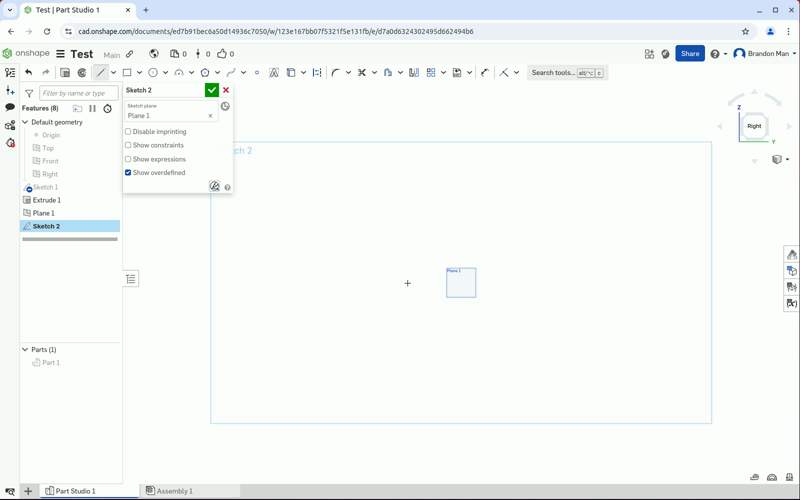
key_up(shift)
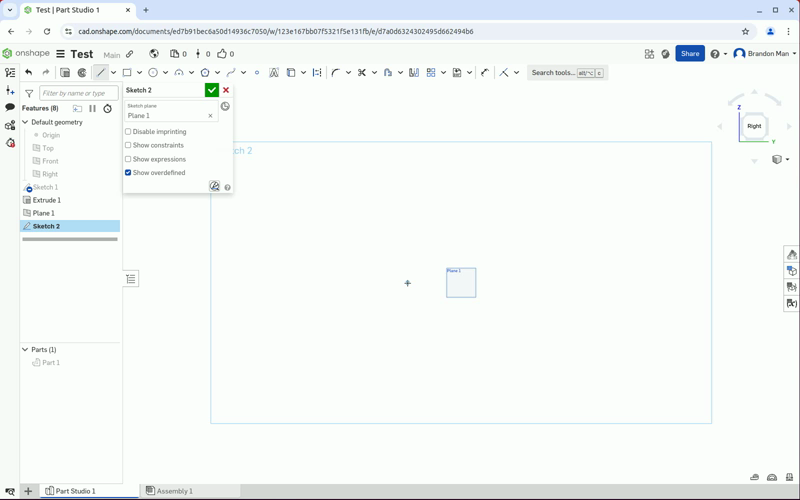
key_down(shift)
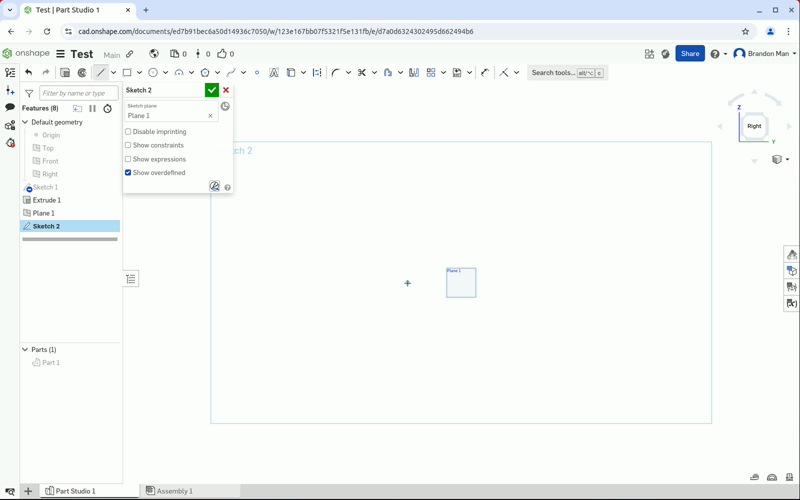
mouse_move(513, 282)
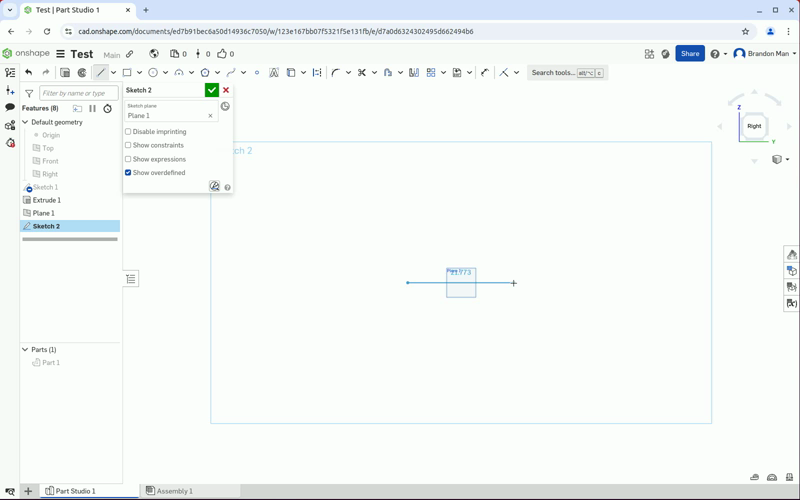
click(513, 282)
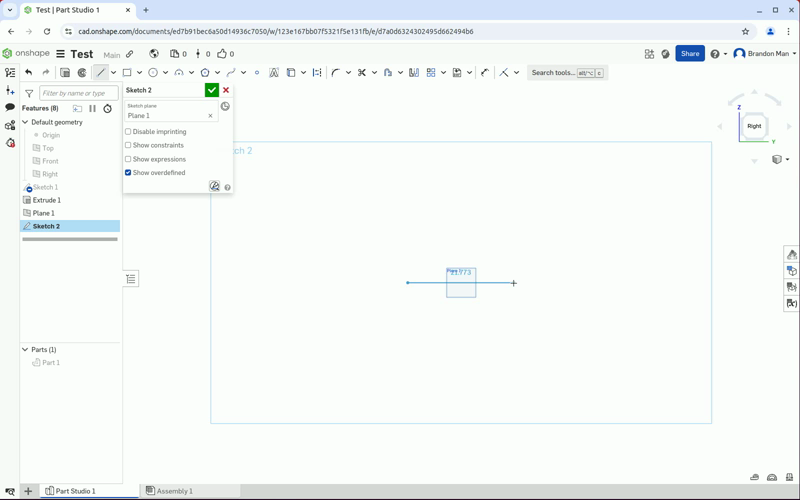
key_up(shift)
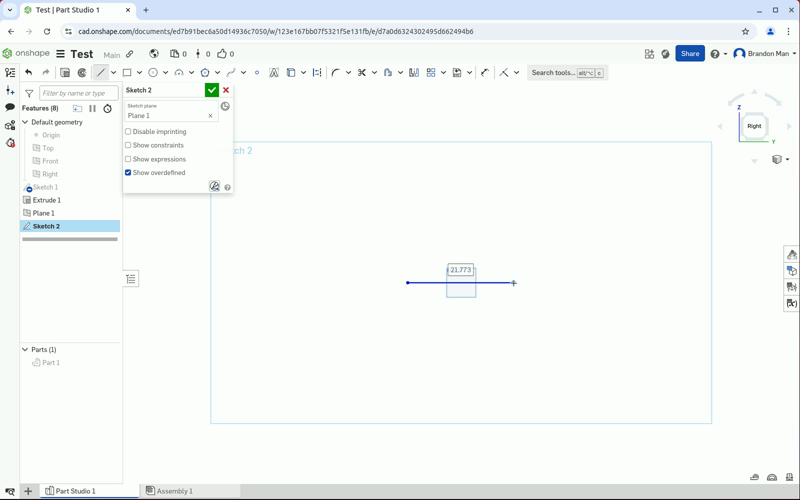
key_down(shift)
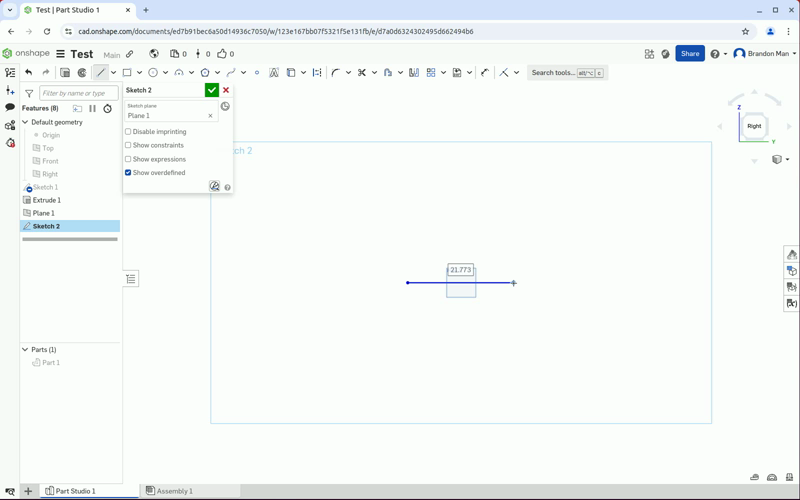
mouse_move(543, 282)
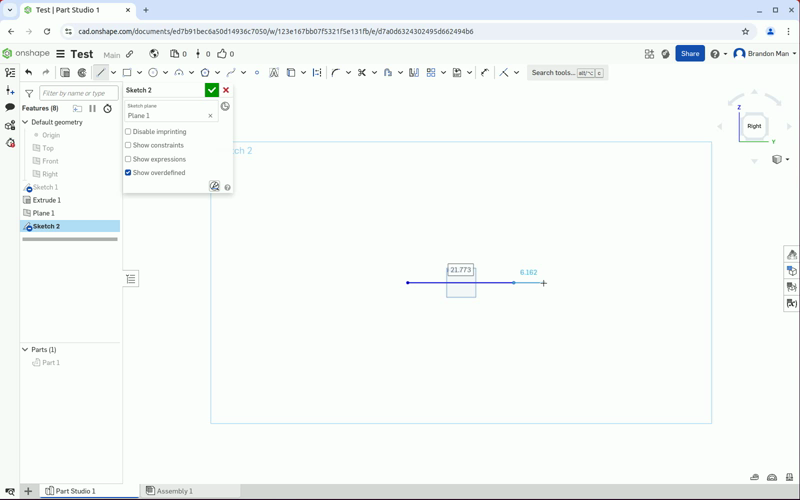
mouse_move(513, 260)
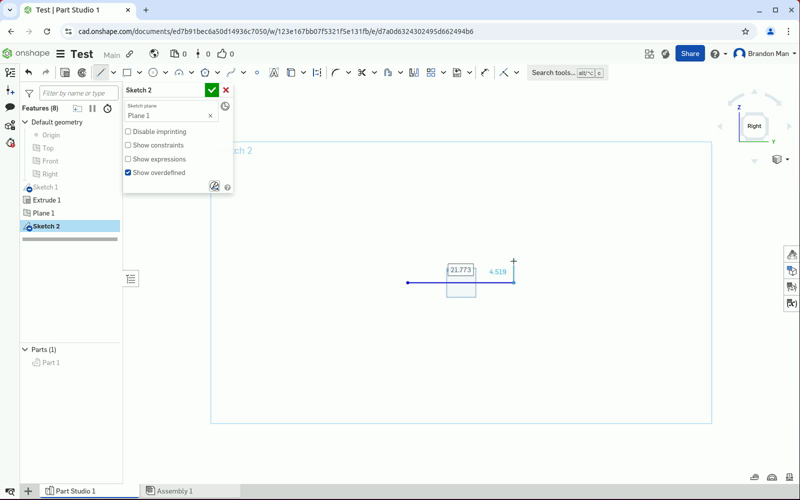
click(513, 260)
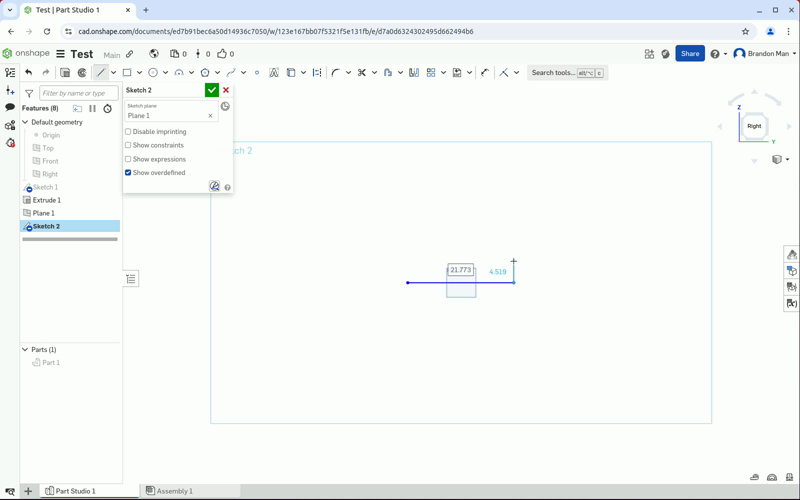
key_up(shift)
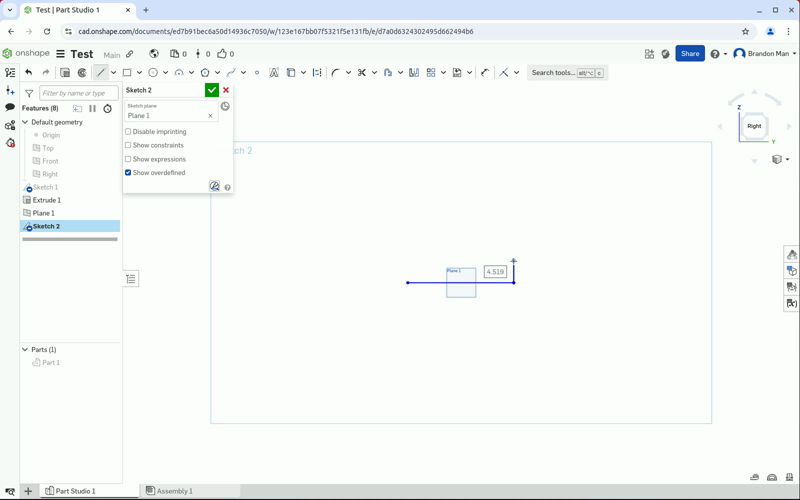
key_down(shift)
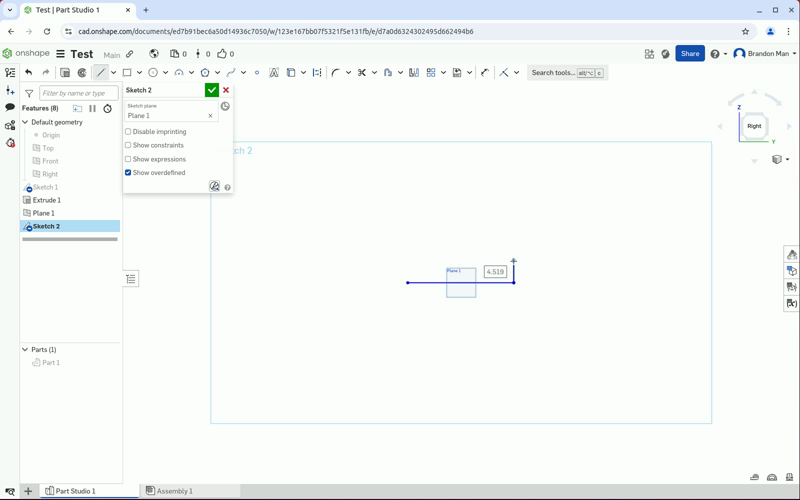
mouse_move(407, 260)
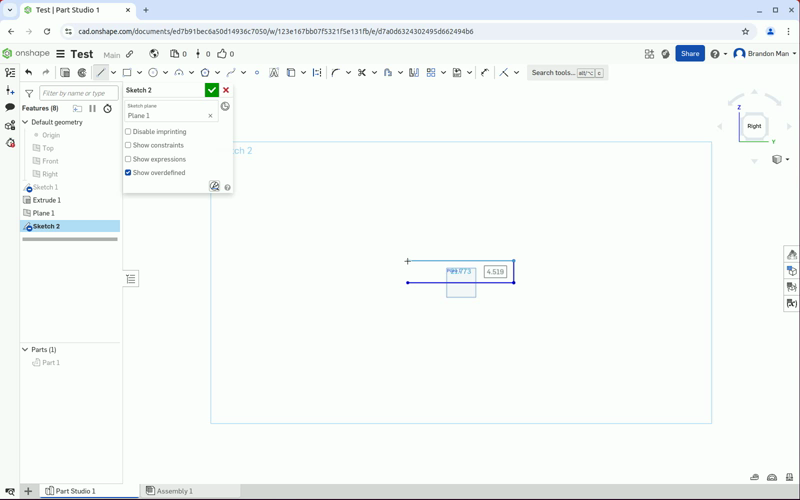
click(407, 260)
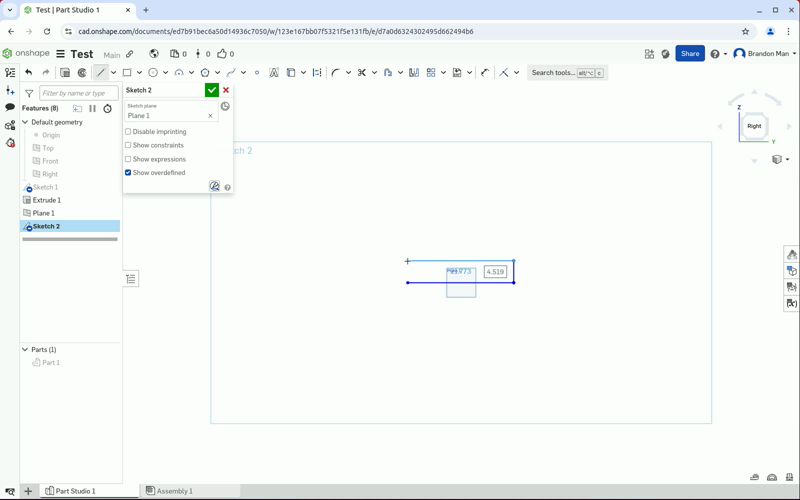
key_up(shift)
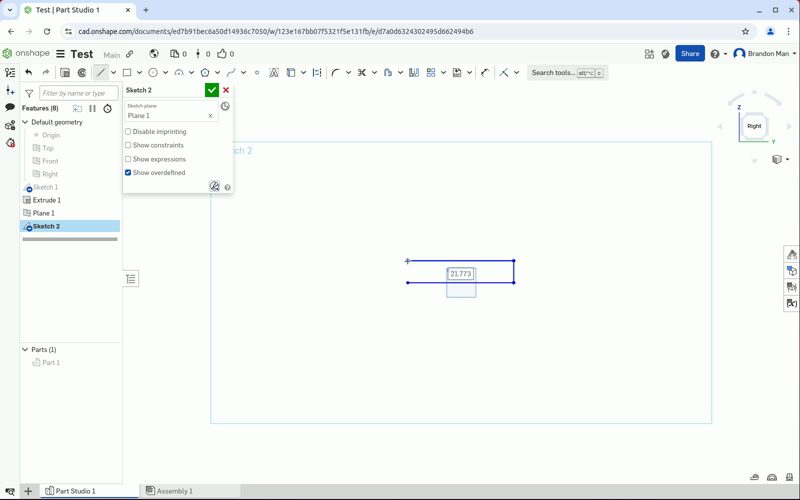
mouse_move(437, 260)
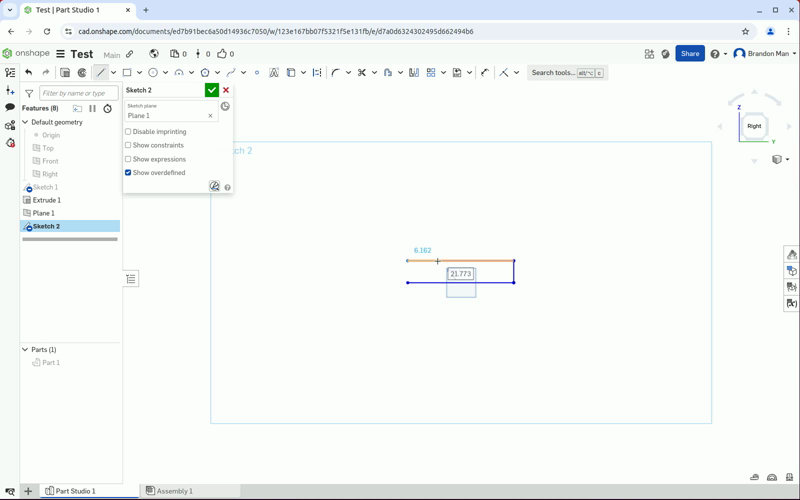
key_down(shift)
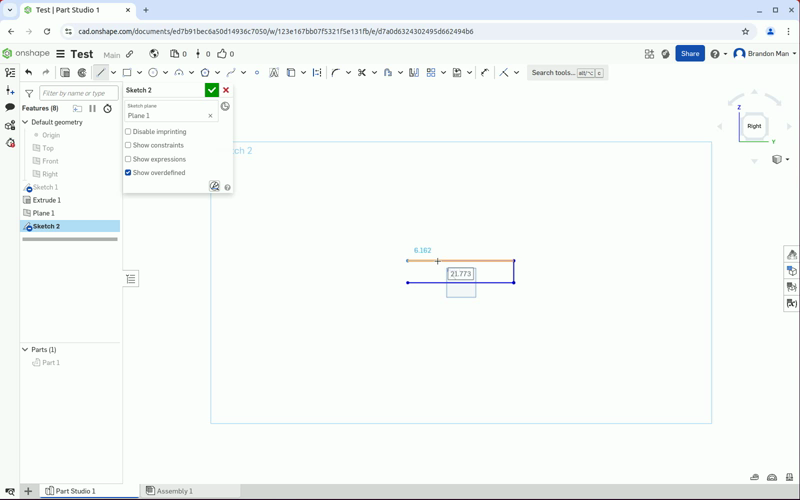
mouse_move(407, 282)
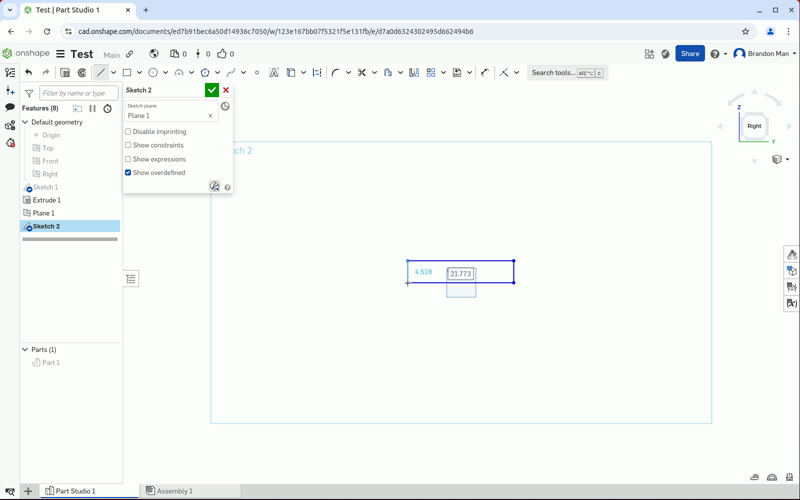
key_up(shift)
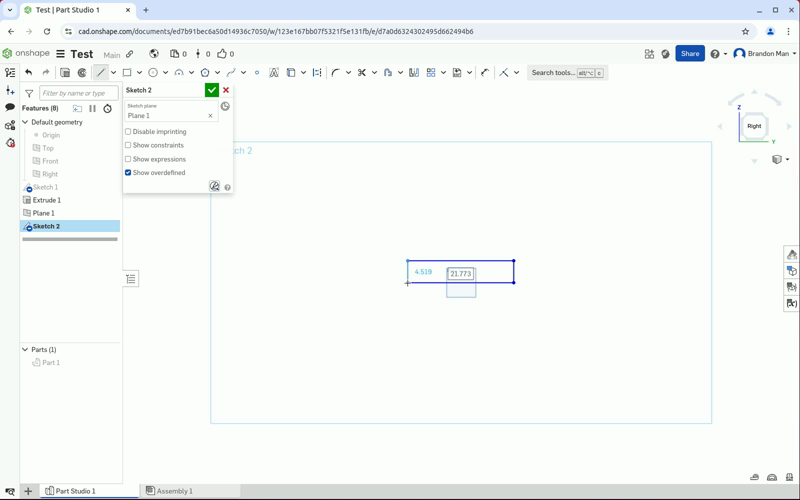
click(407, 282)
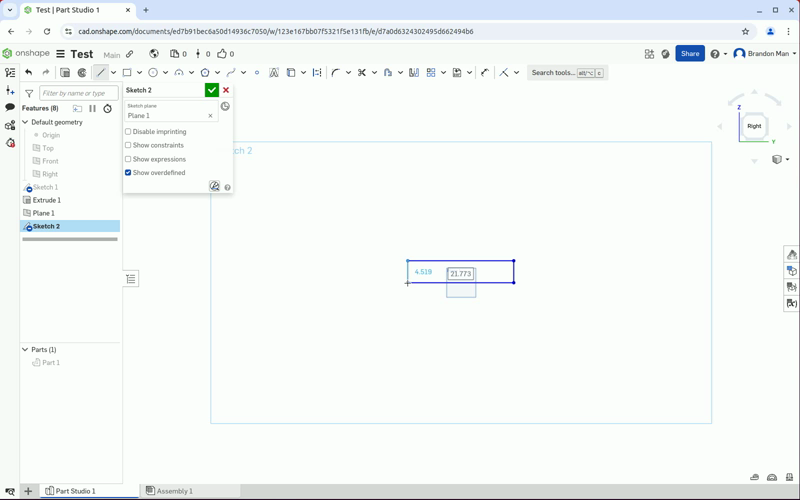
key(esc)
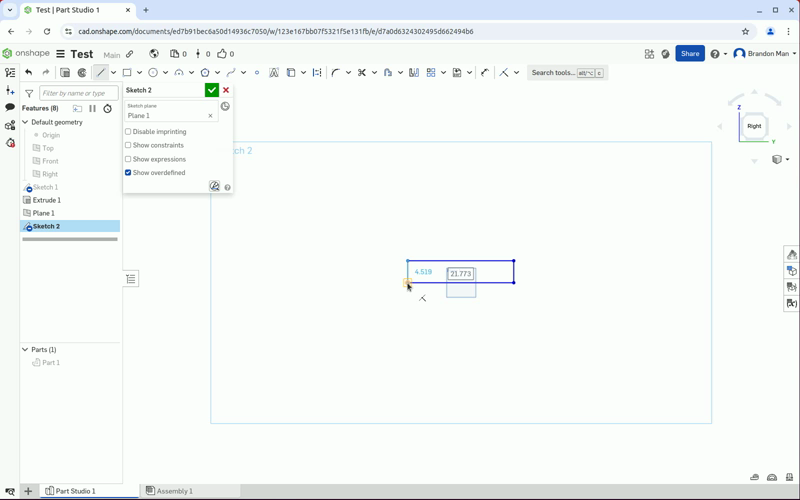
mouse_move(431, 280)
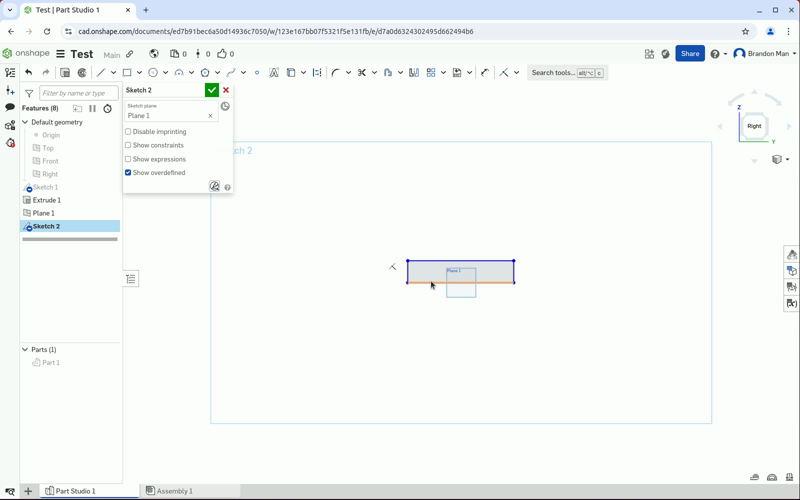
click(431, 280)
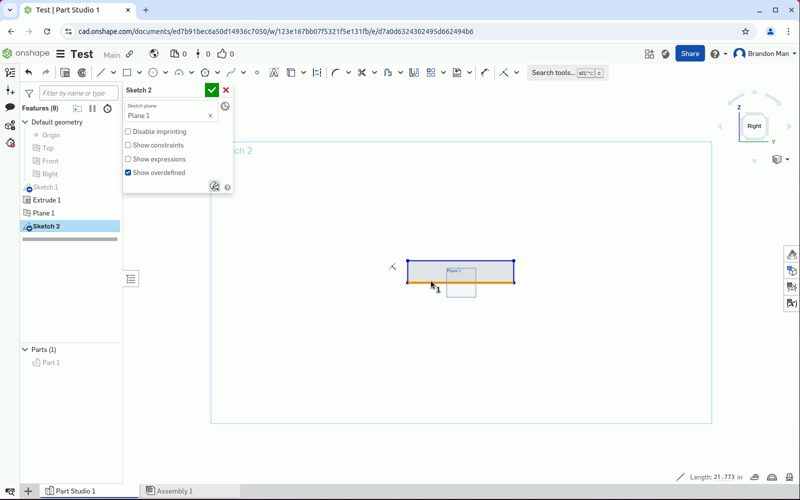
mouse_move(73, 352)
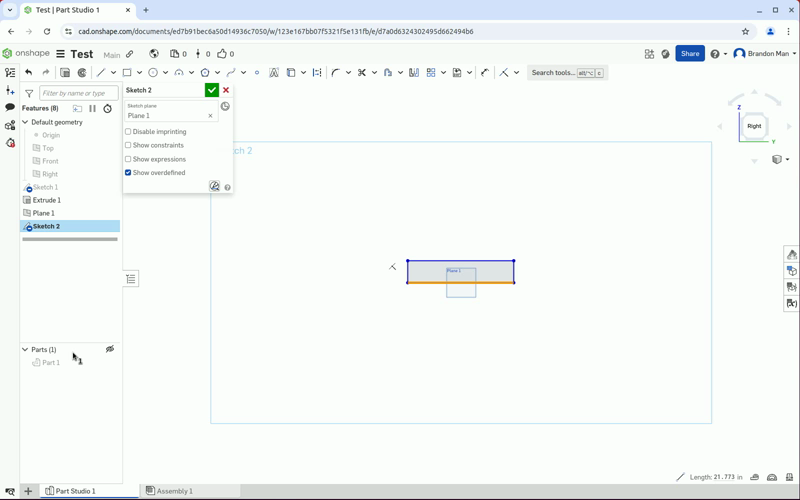
key(shift+y)
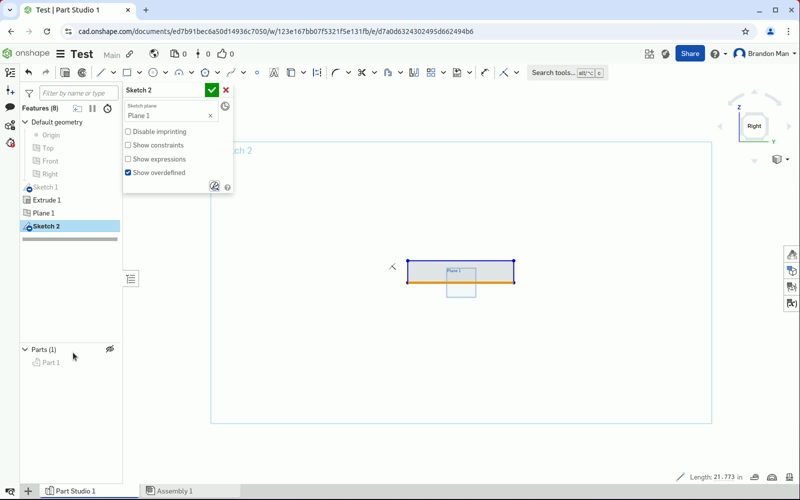
key(shift+e)
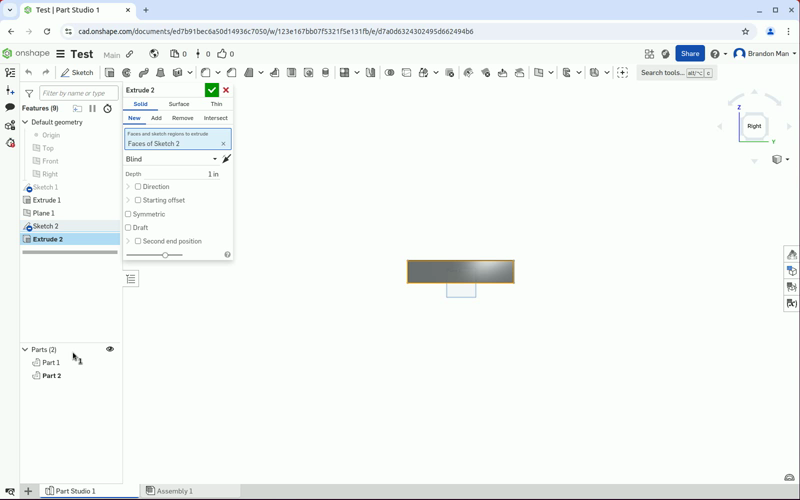
mouse_move(143, 106)
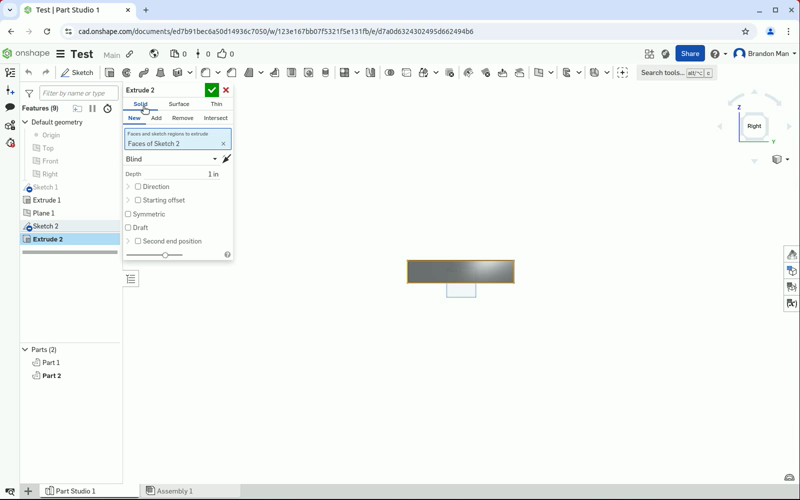
click(143, 106)
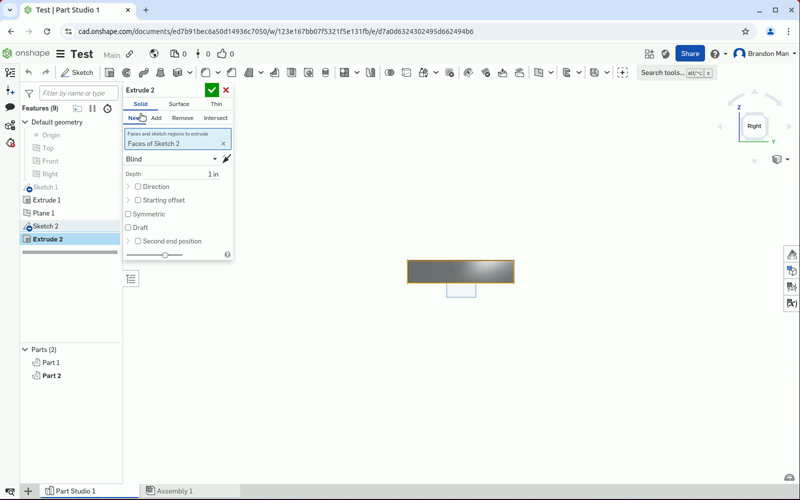
mouse_move(137, 120)
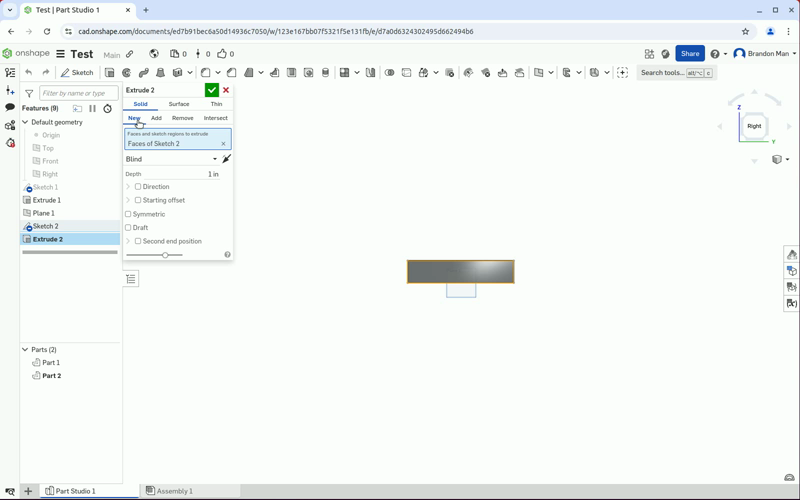
click(137, 120)
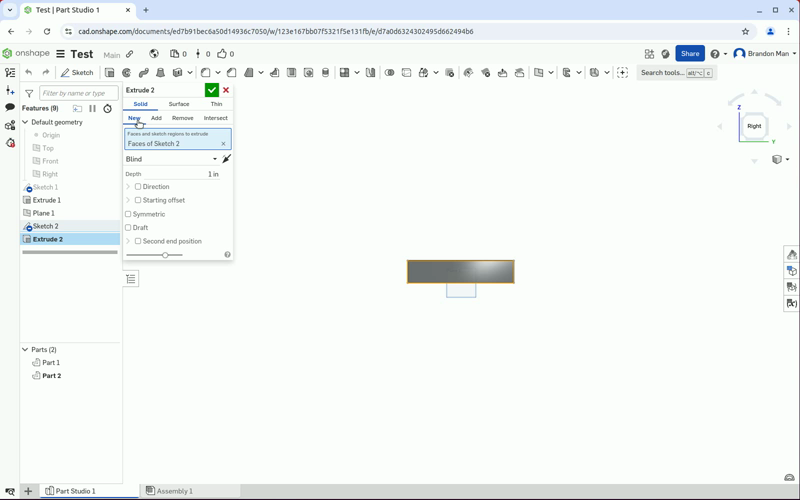
key(tab, 4)
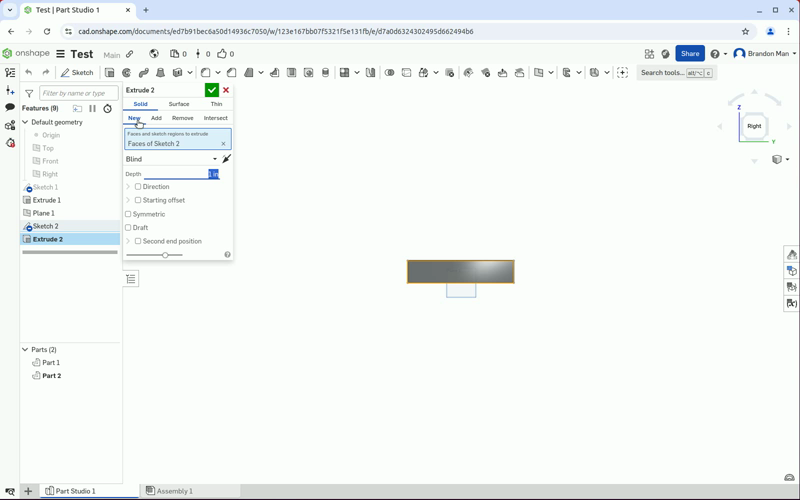
text(0.722)
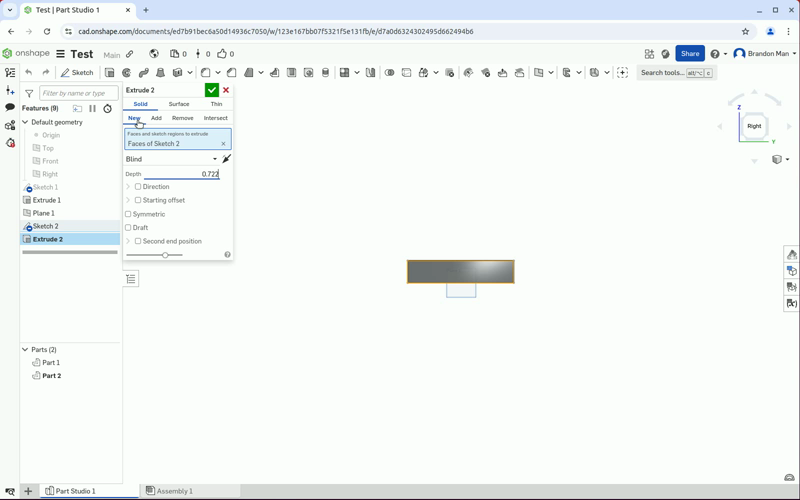
key(enter)
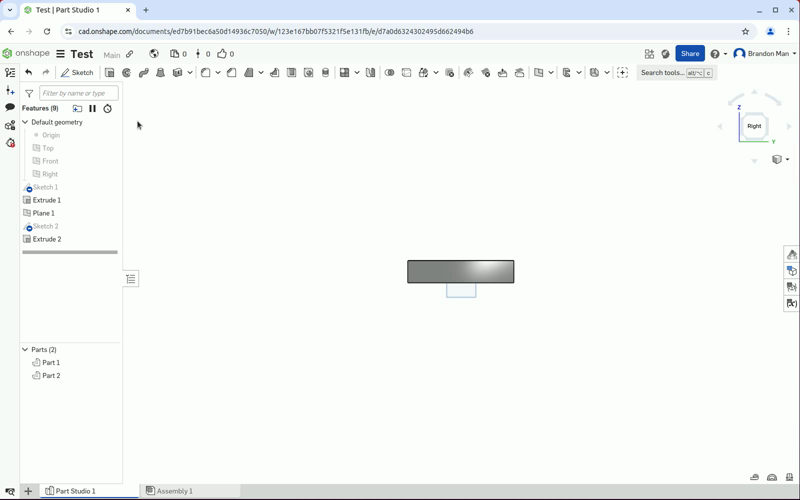
key(shift+h)
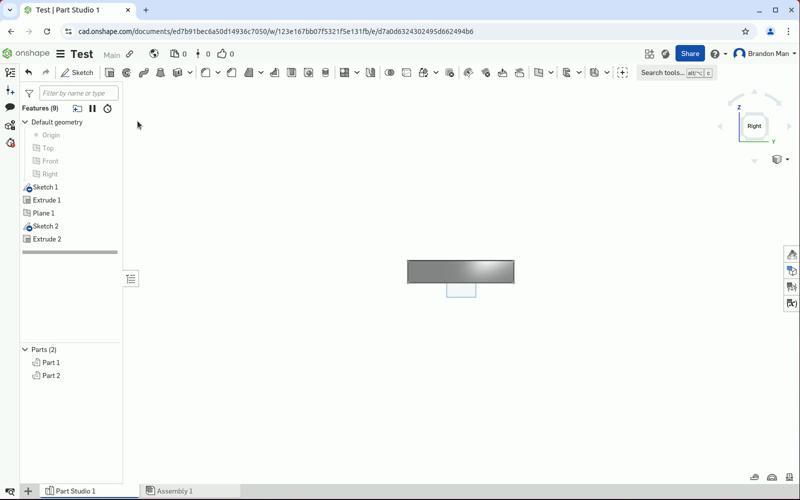
key(shift+h)
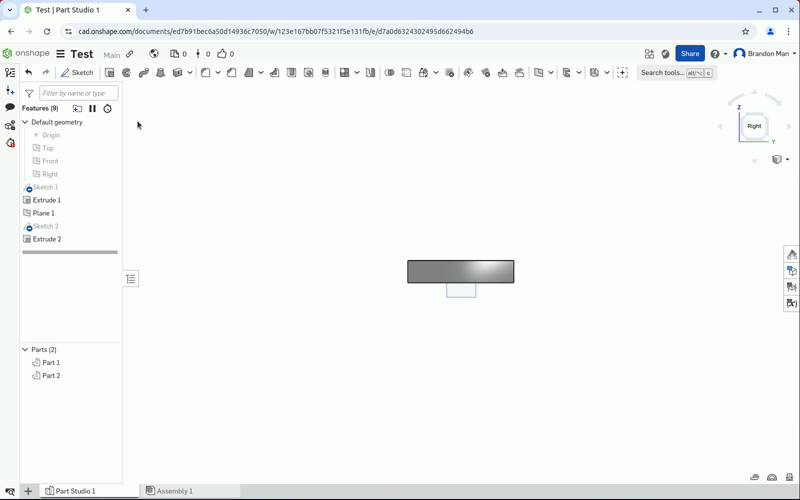
mouse_move(73, 189)
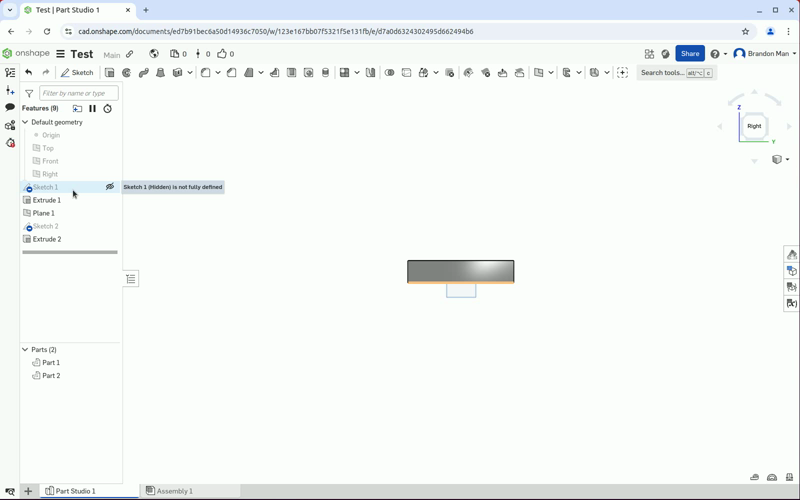
click(73, 189)
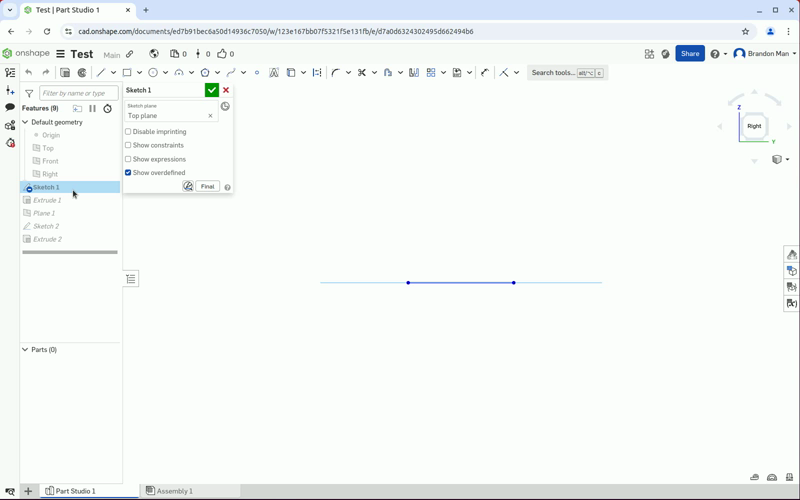
mouse_move(229, 92)
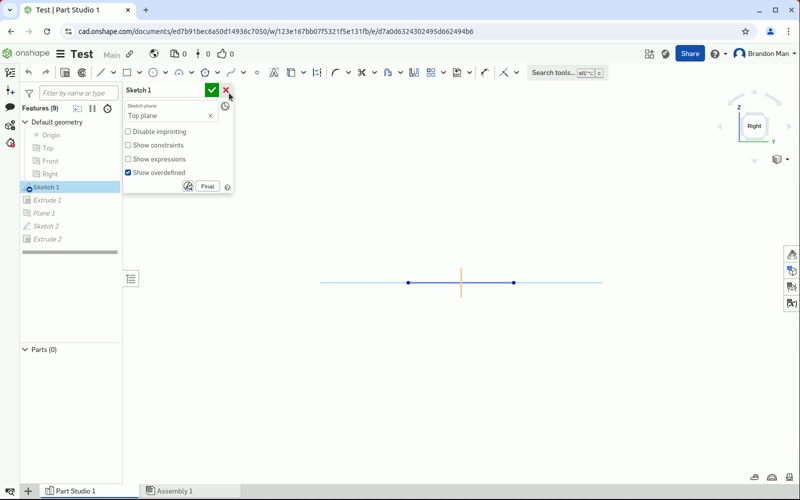
click(229, 92)
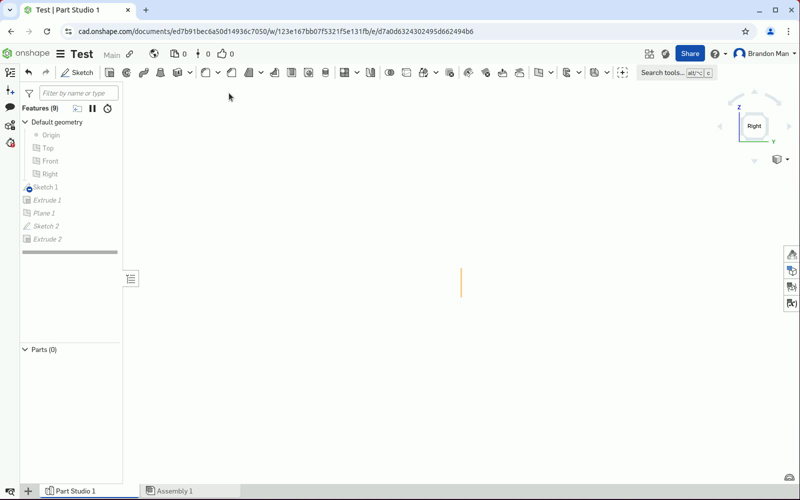
key(shift+s)
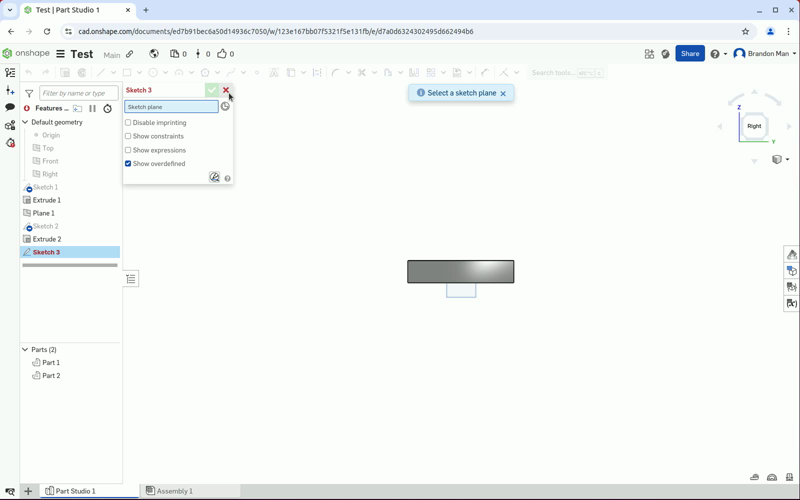
mouse_move(73, 215)
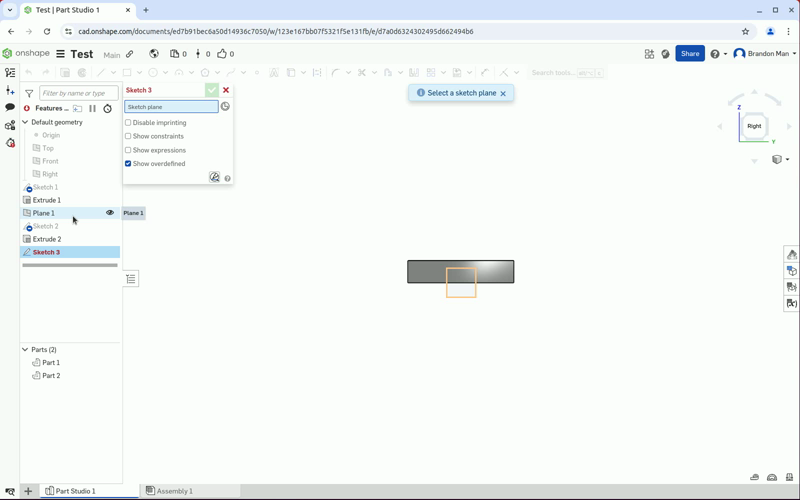
click(73, 215)
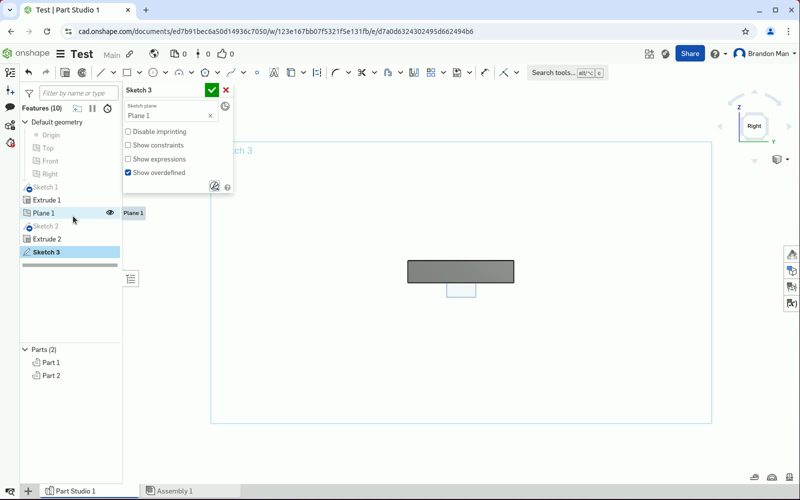
mouse_move(73, 352)
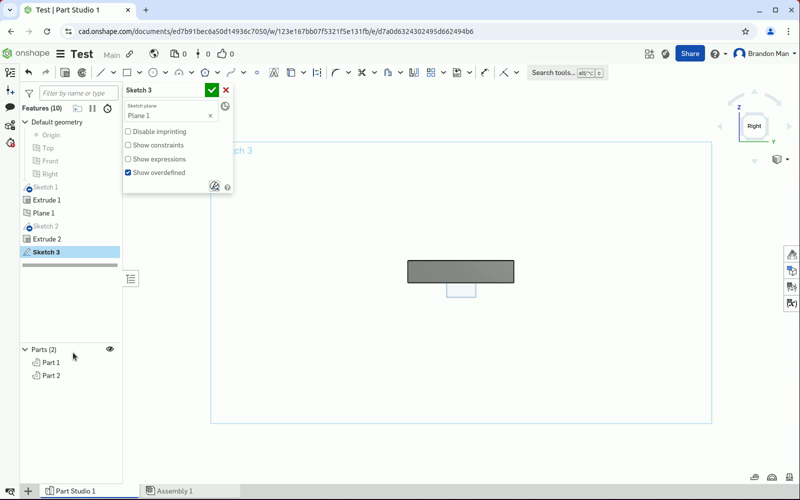
key(y)
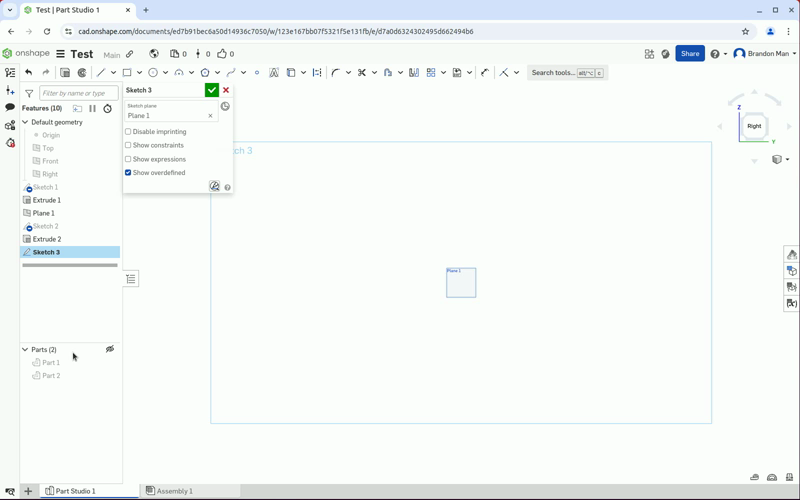
key(l)
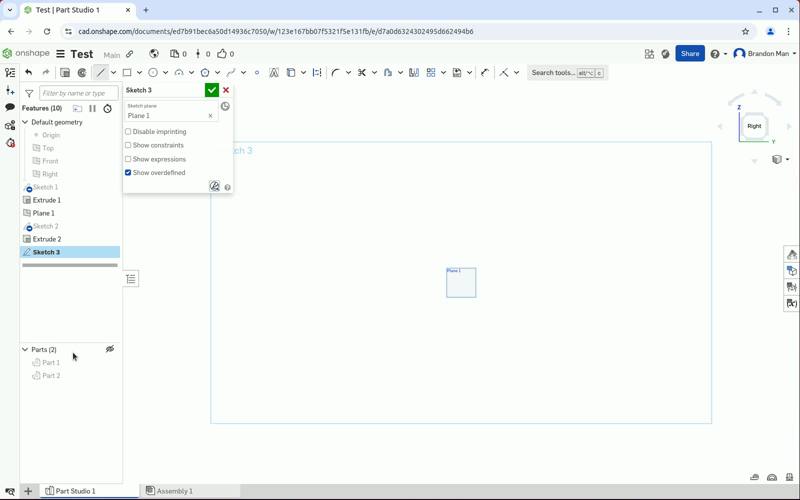
key_down(shift)
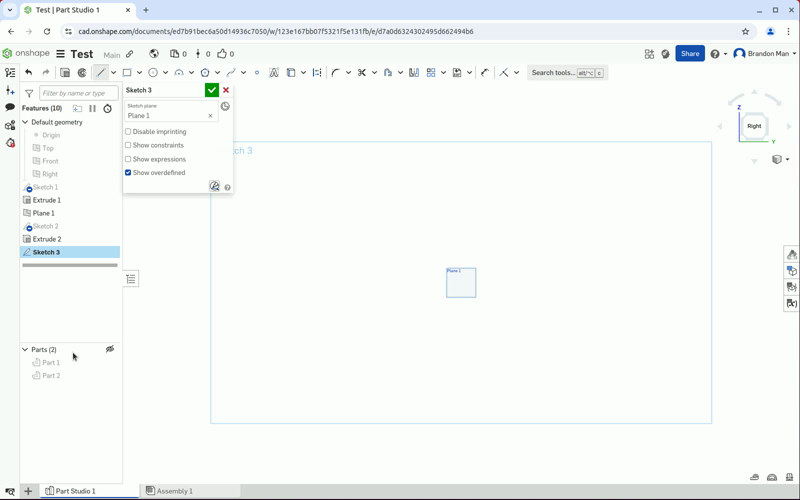
mouse_move(407, 260)
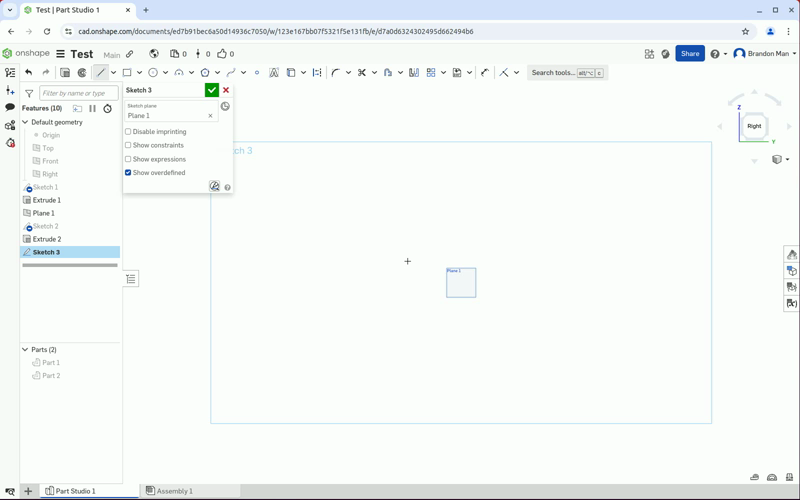
click(407, 260)
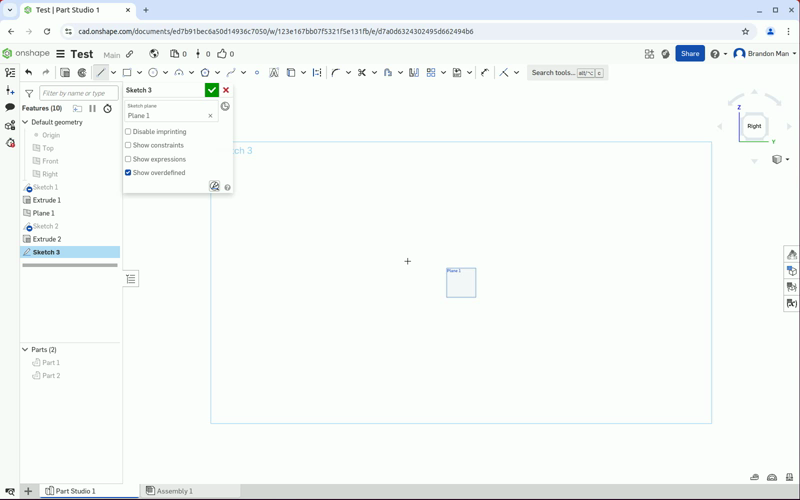
key_up(shift)
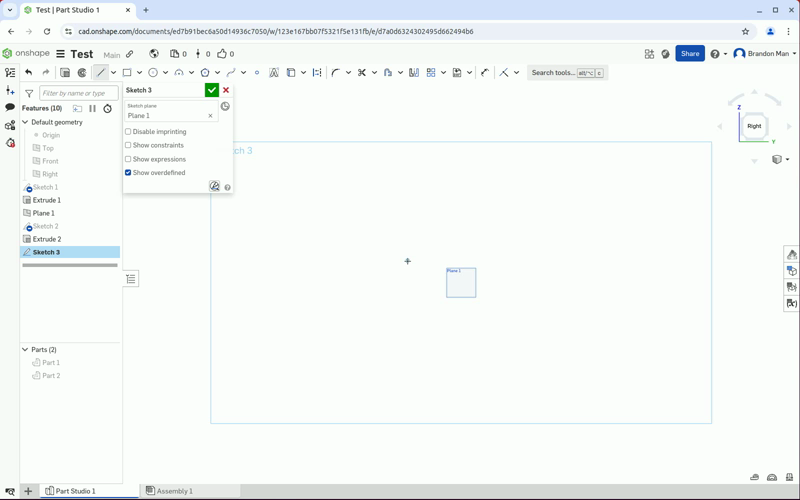
key_down(shift)
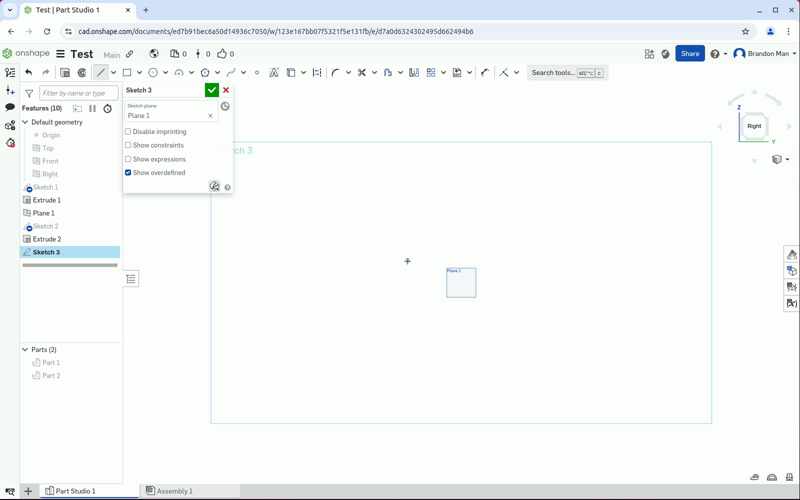
mouse_move(513, 260)
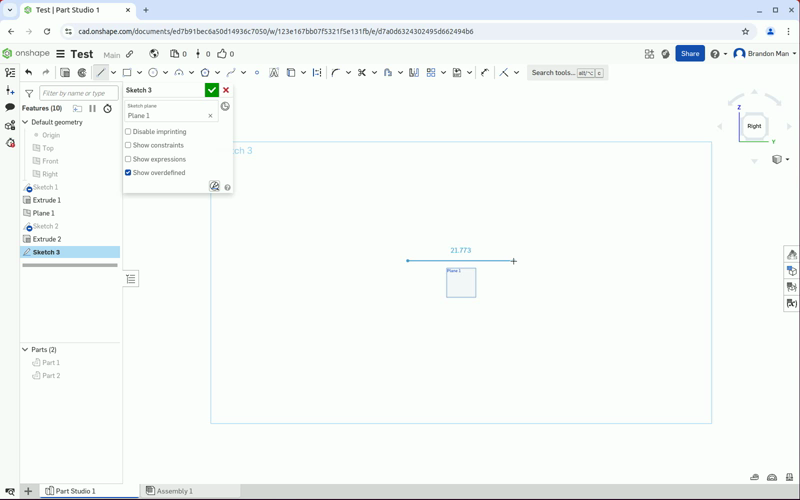
click(513, 260)
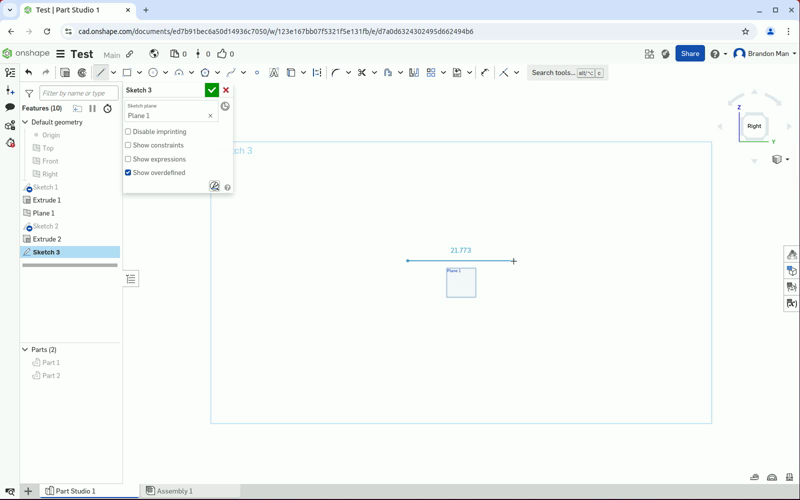
key_up(shift)
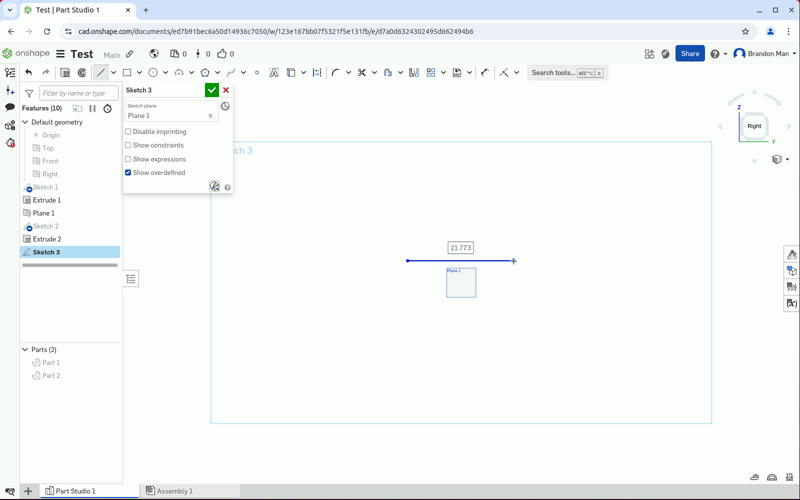
key_down(shift)
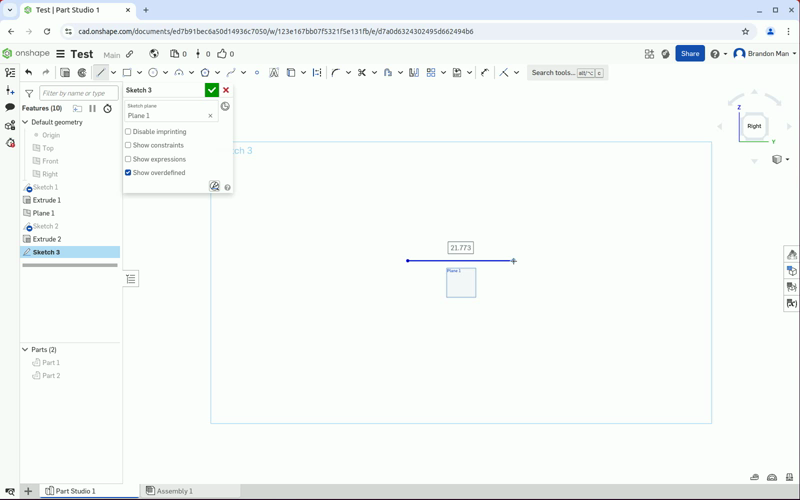
mouse_move(543, 260)
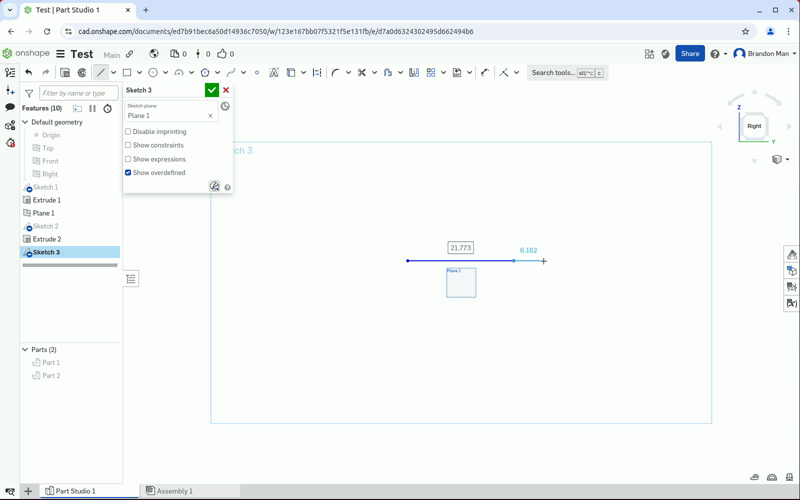
mouse_move(513, 257)
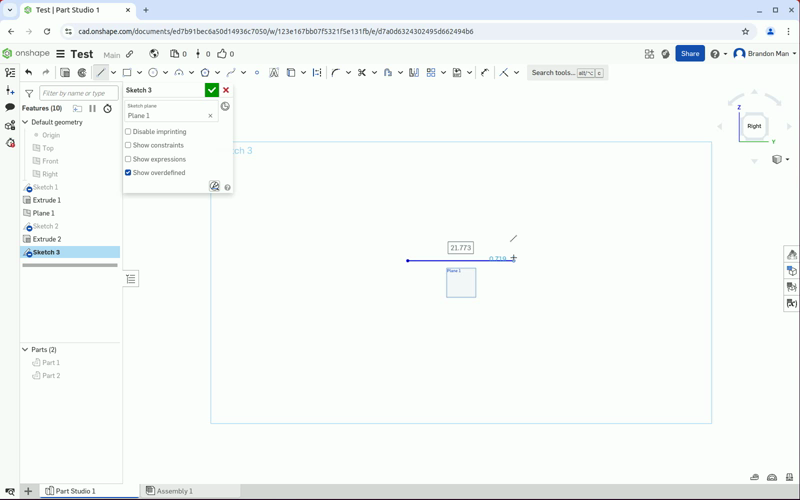
scroll(6)
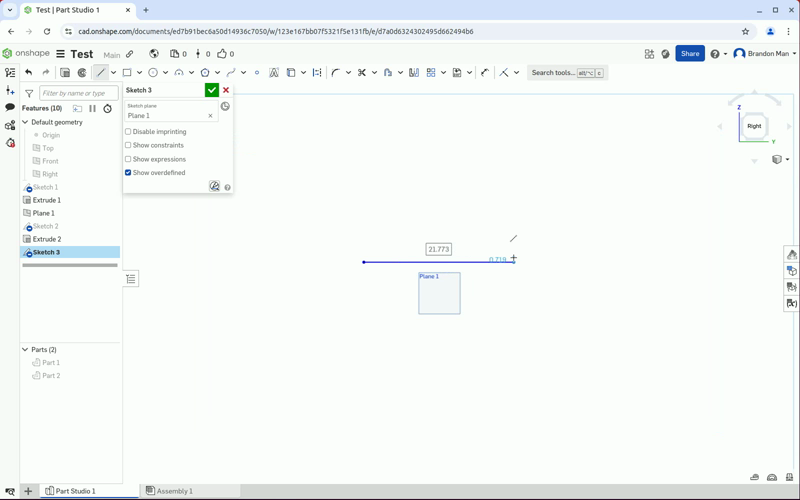
scroll(6)
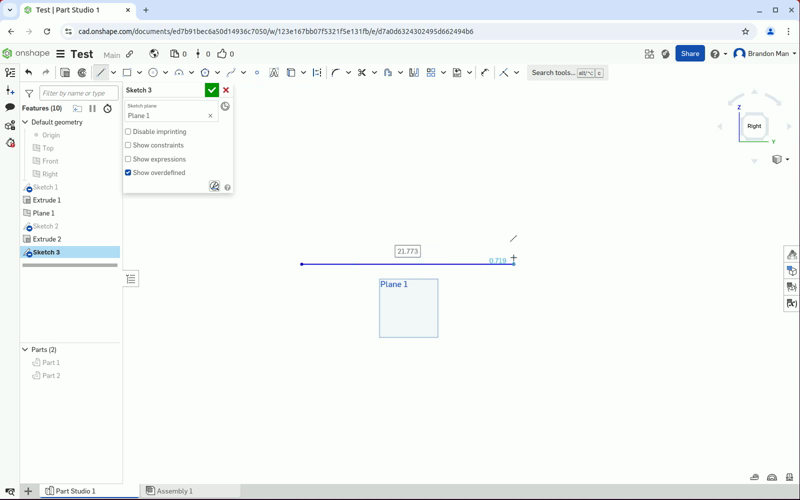
scroll(6)
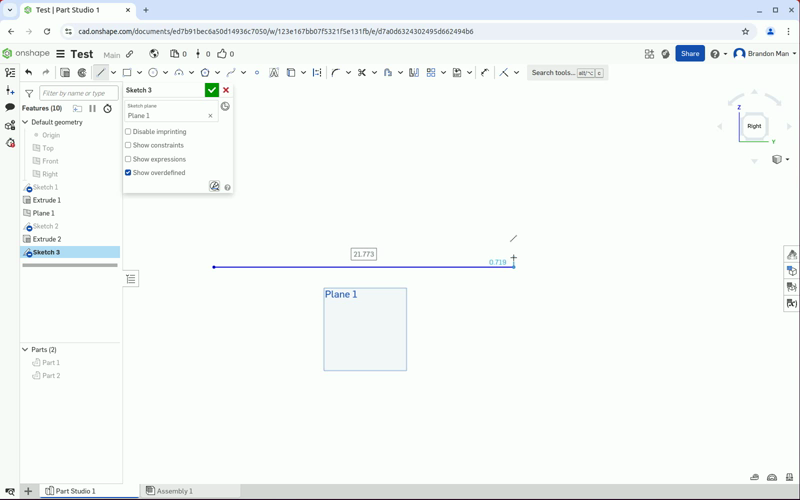
scroll(6)
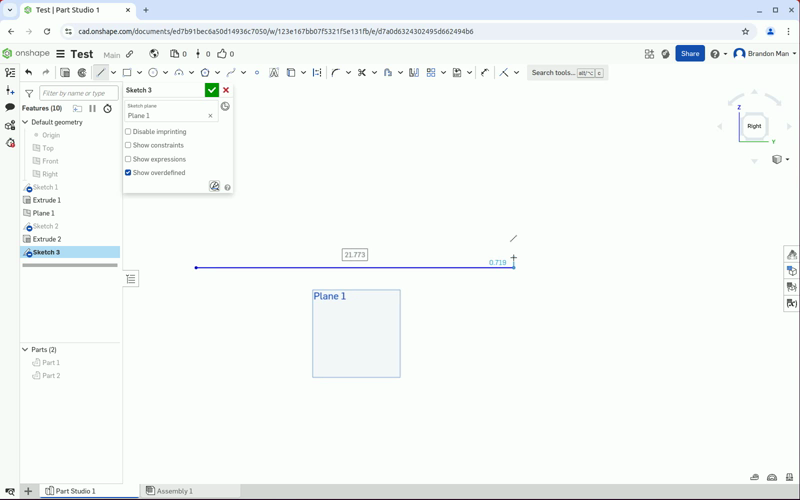
scroll(6)
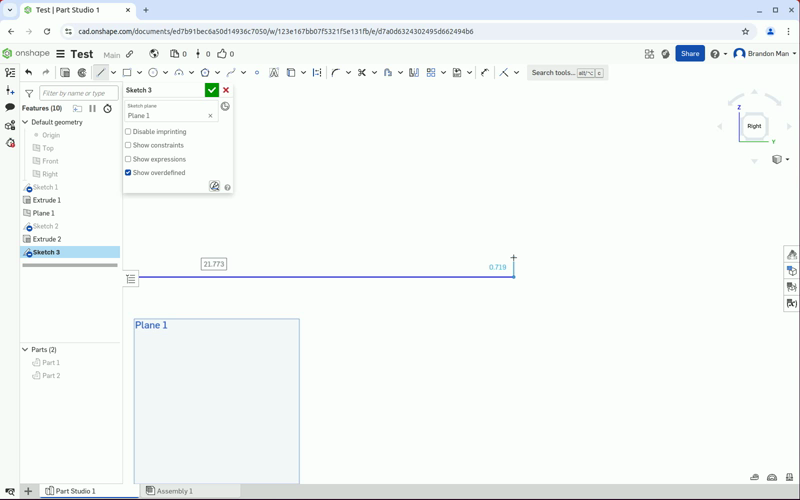
scroll(6)
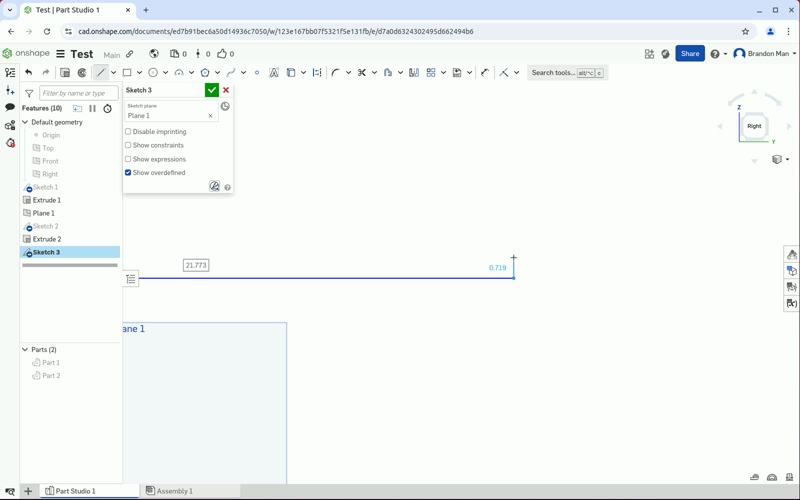
scroll(6)
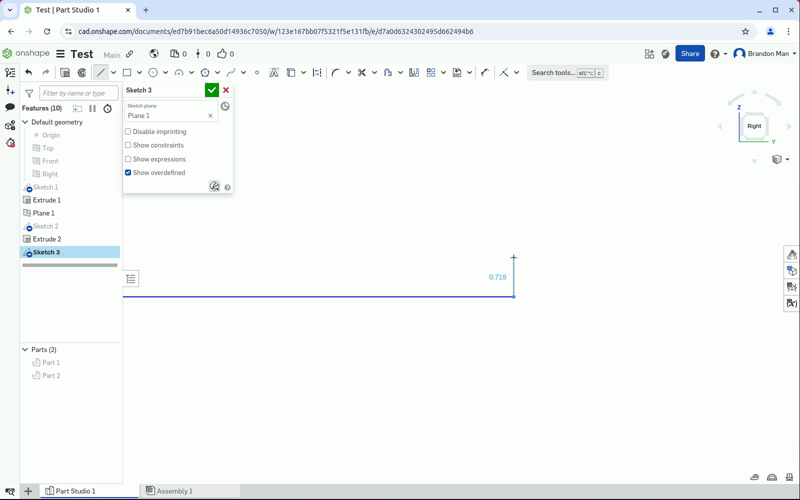
click(513, 257)
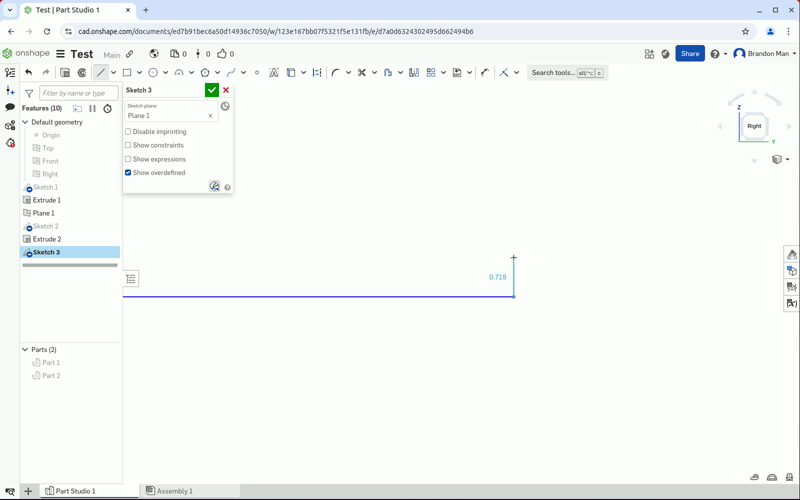
scroll(-6)
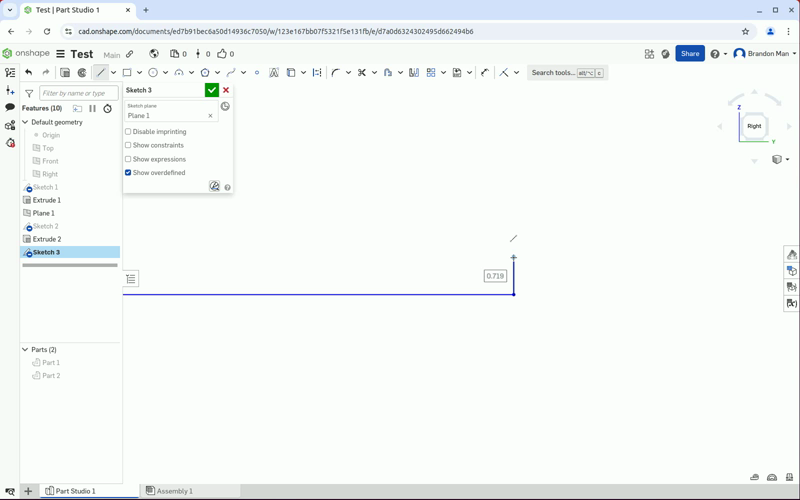
scroll(-6)
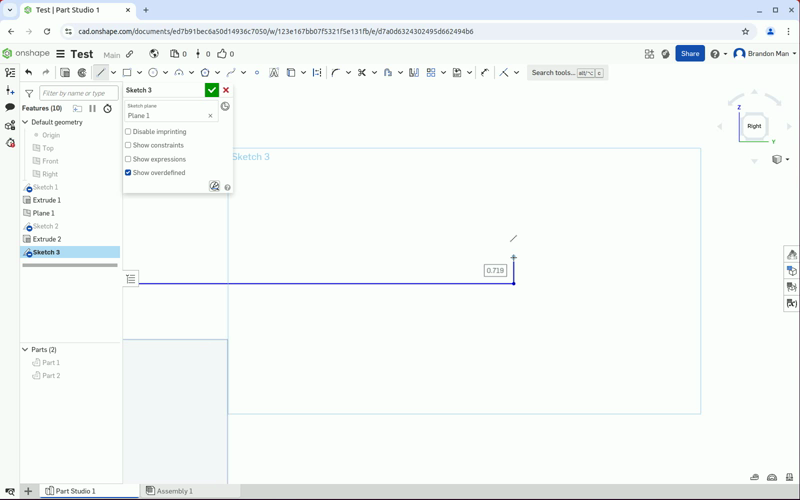
scroll(-6)
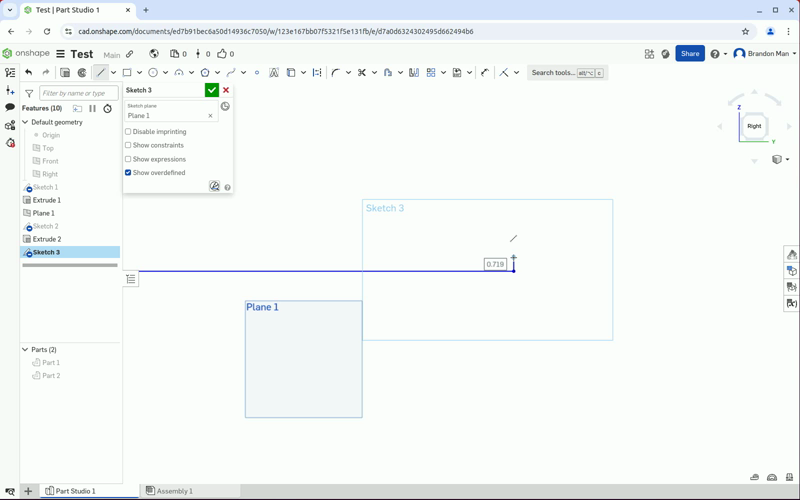
scroll(-6)
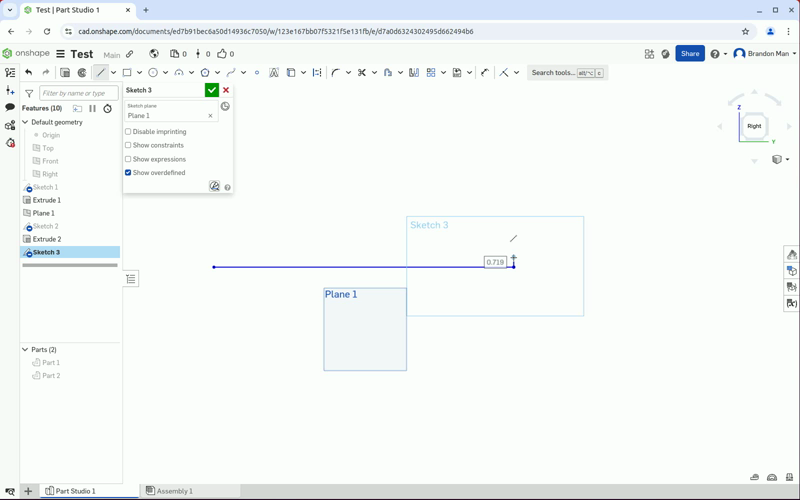
scroll(-6)
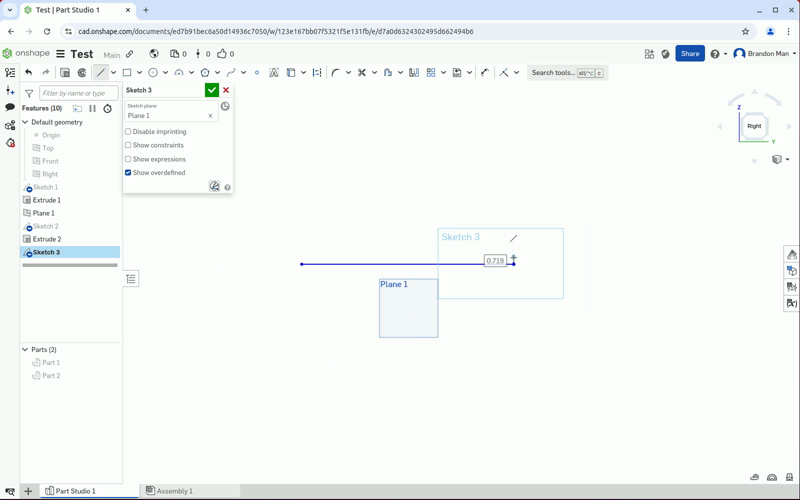
scroll(-6)
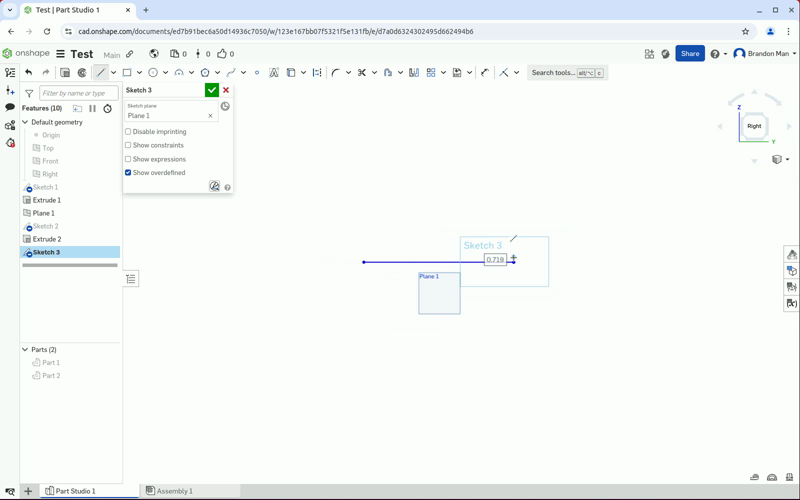
scroll(-6)
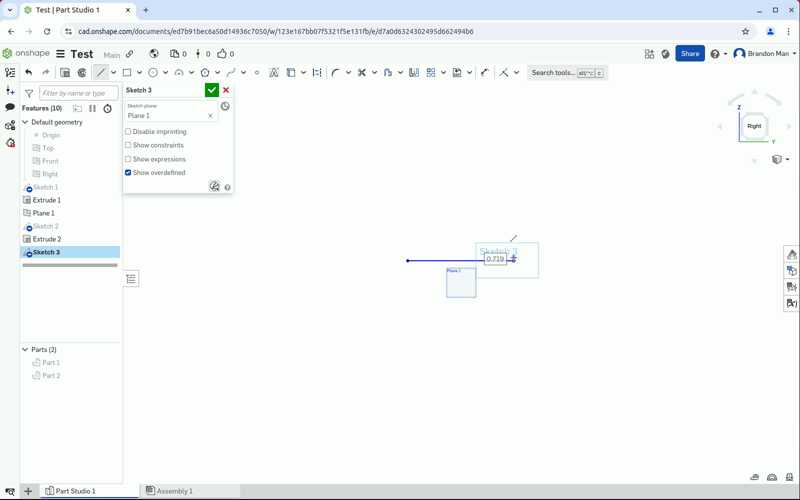
key_up(shift)
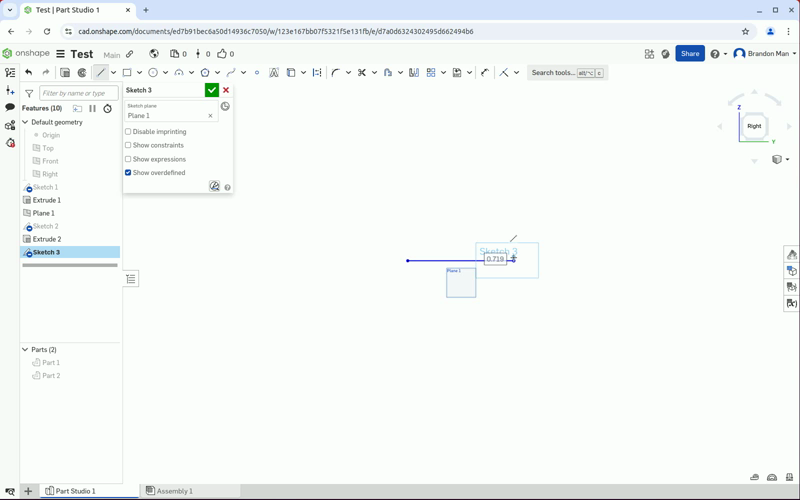
key_down(shift)
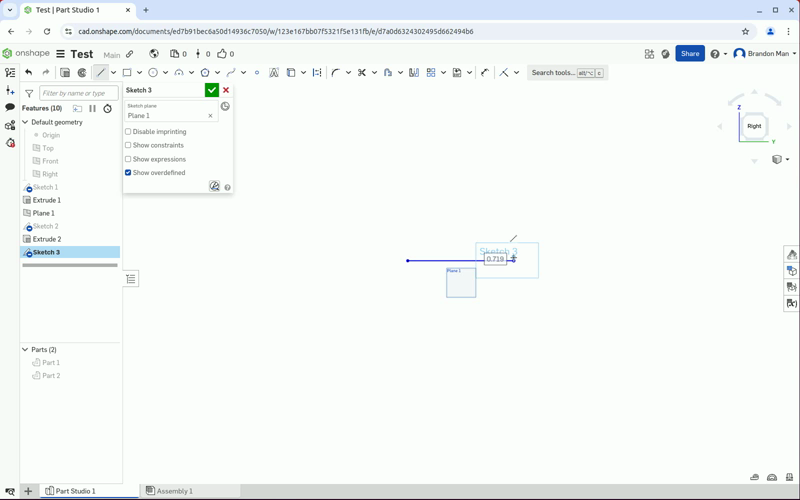
mouse_move(407, 257)
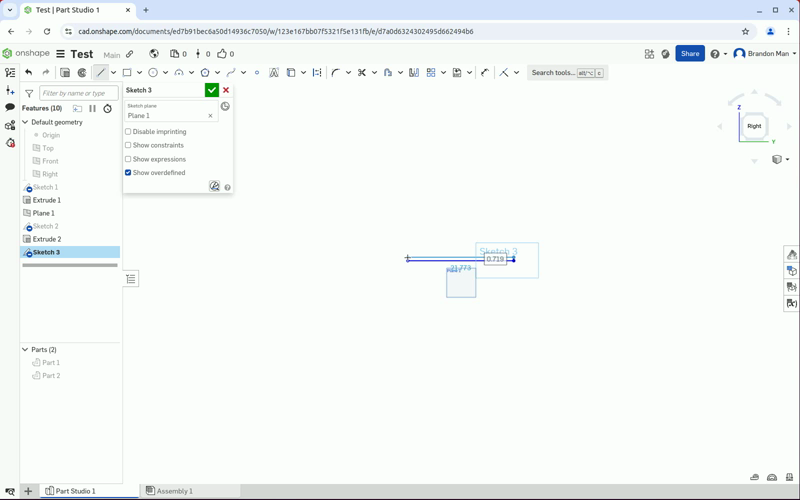
scroll(6)
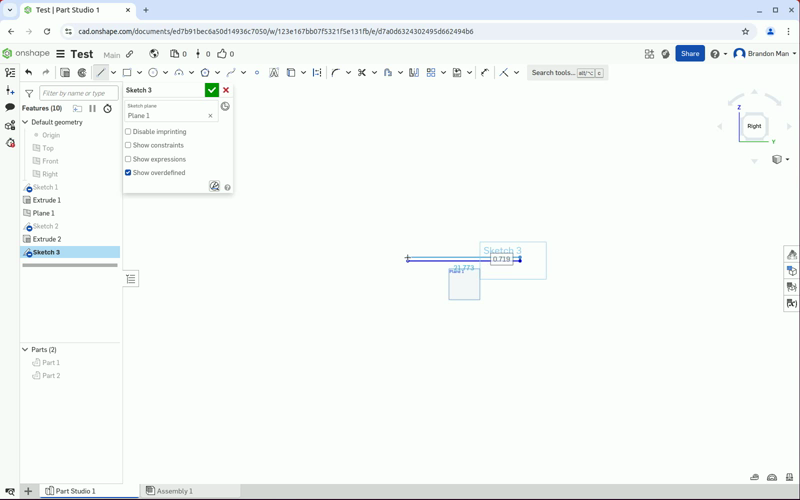
scroll(6)
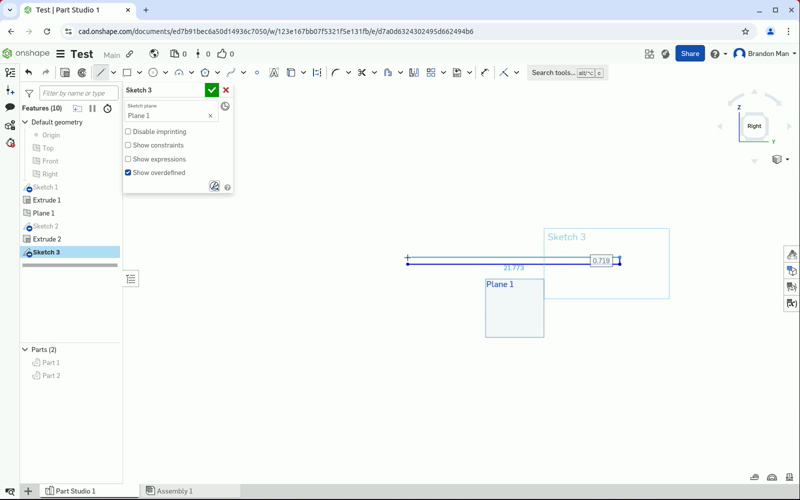
scroll(6)
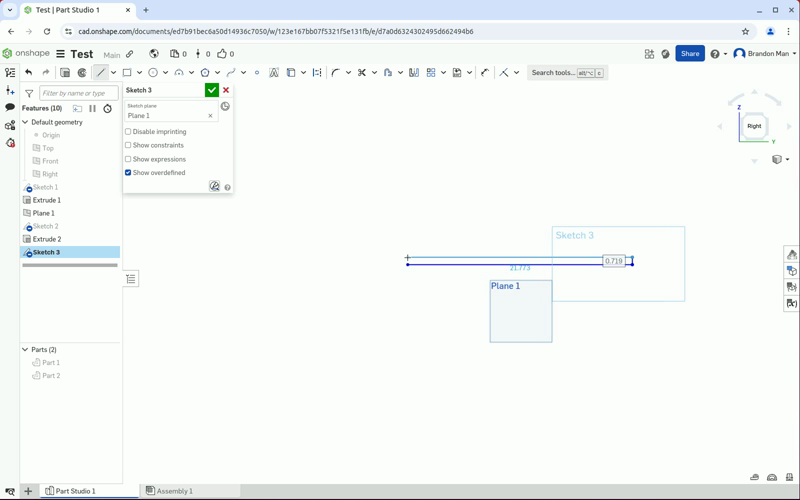
scroll(6)
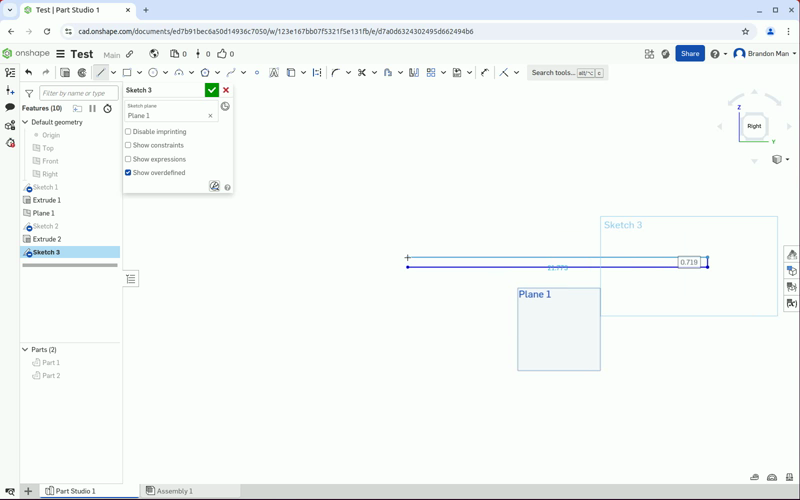
scroll(6)
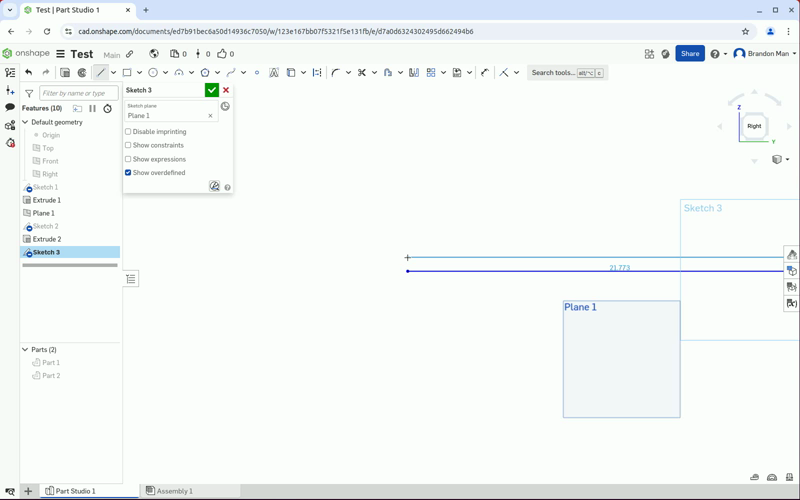
scroll(6)
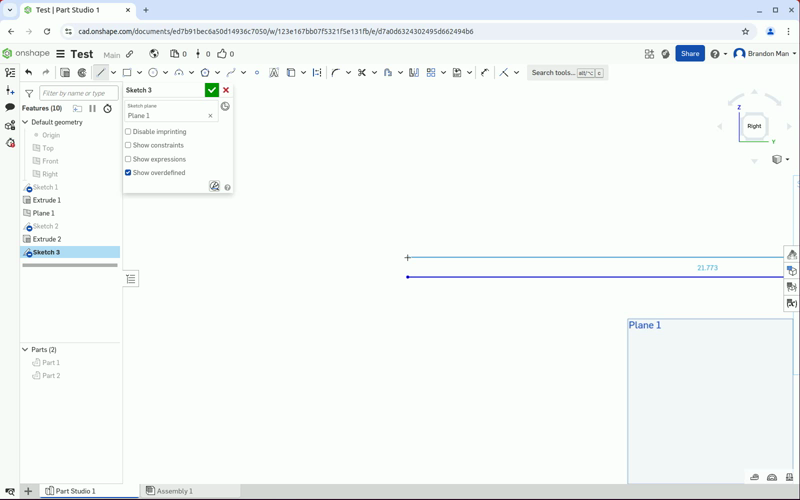
scroll(6)
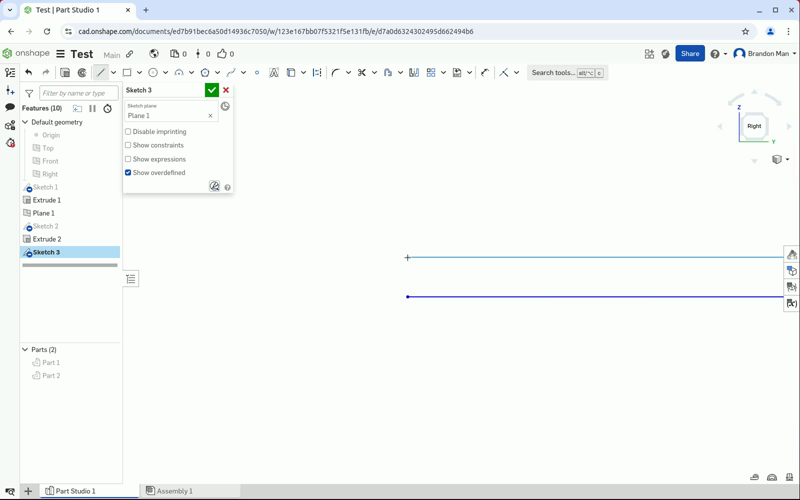
click(407, 257)
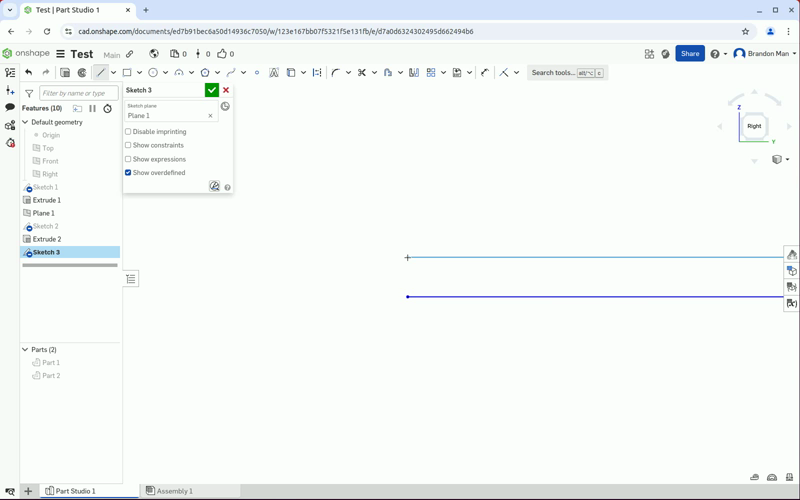
scroll(-6)
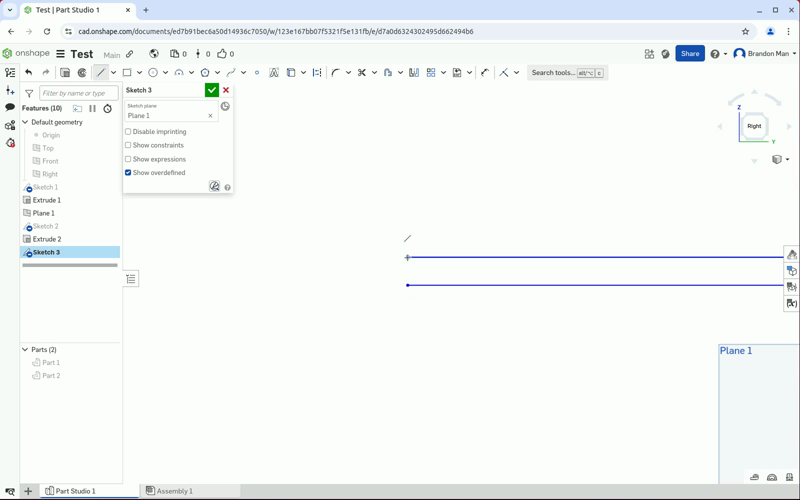
scroll(-6)
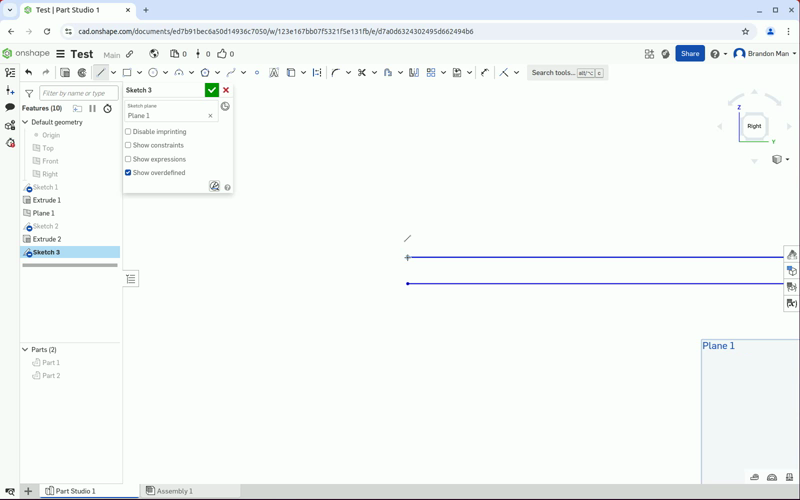
scroll(-6)
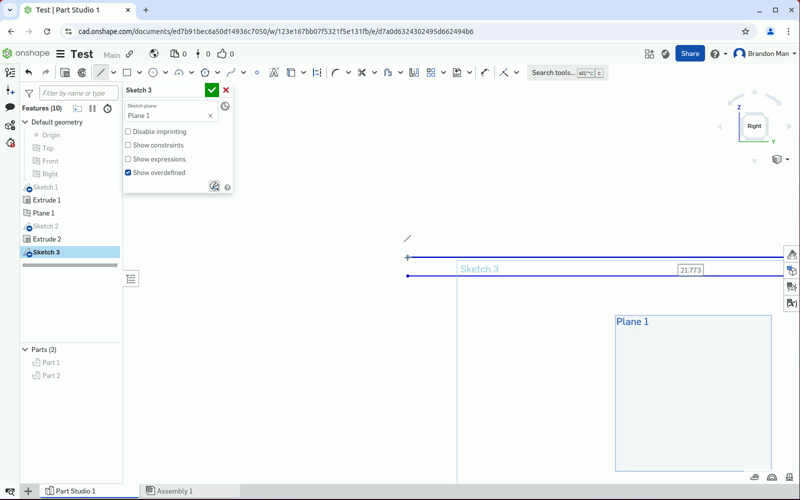
scroll(-6)
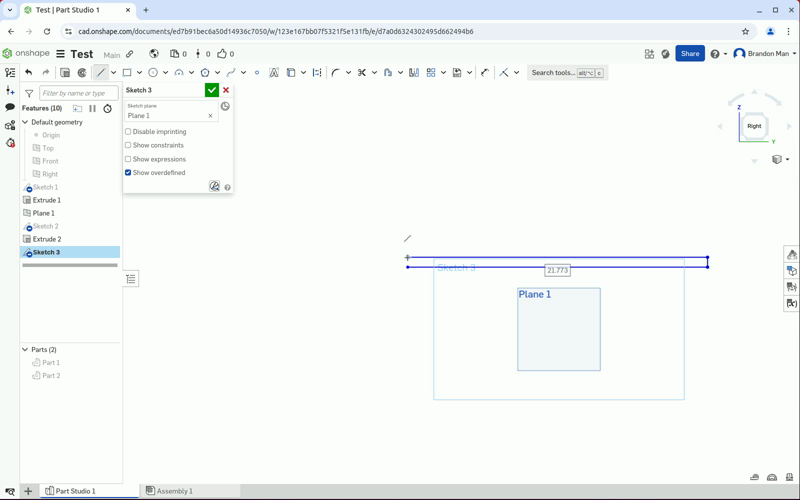
scroll(-6)
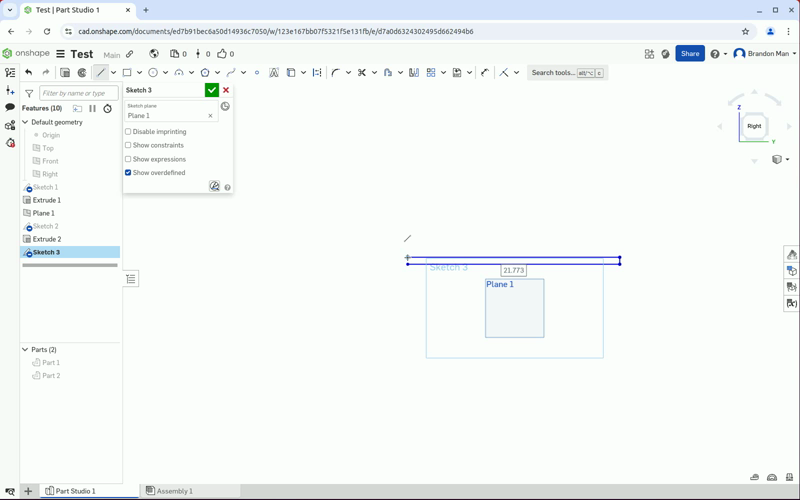
scroll(-6)
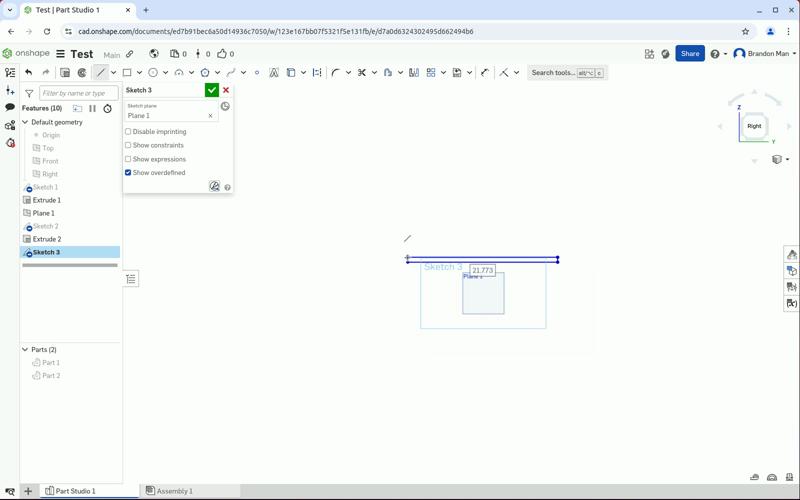
scroll(-6)
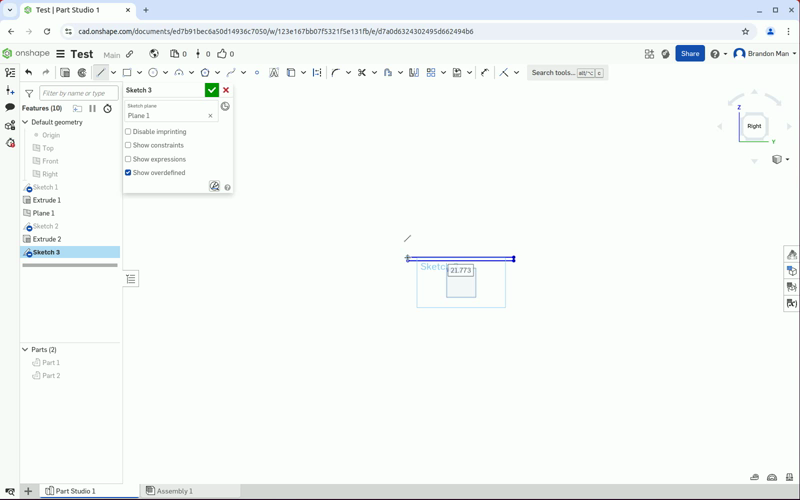
key_up(shift)
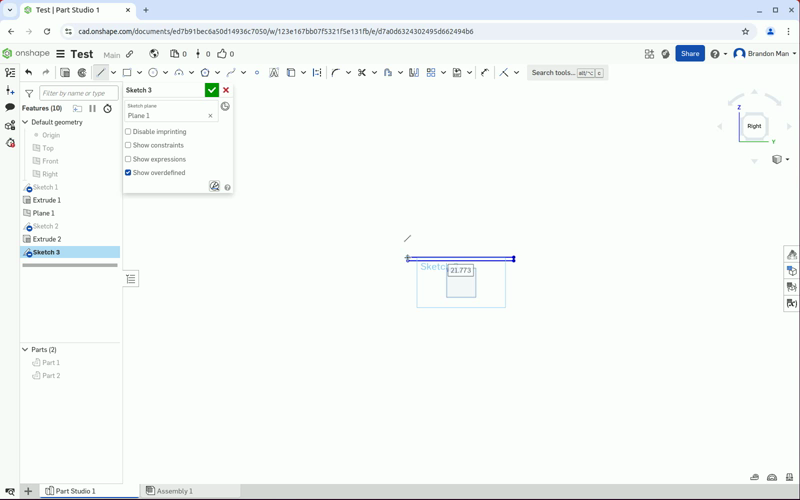
mouse_move(437, 257)
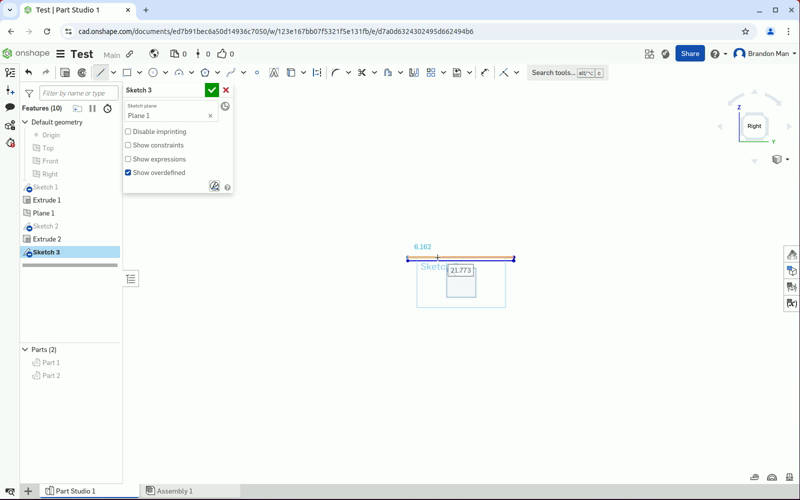
key_down(shift)
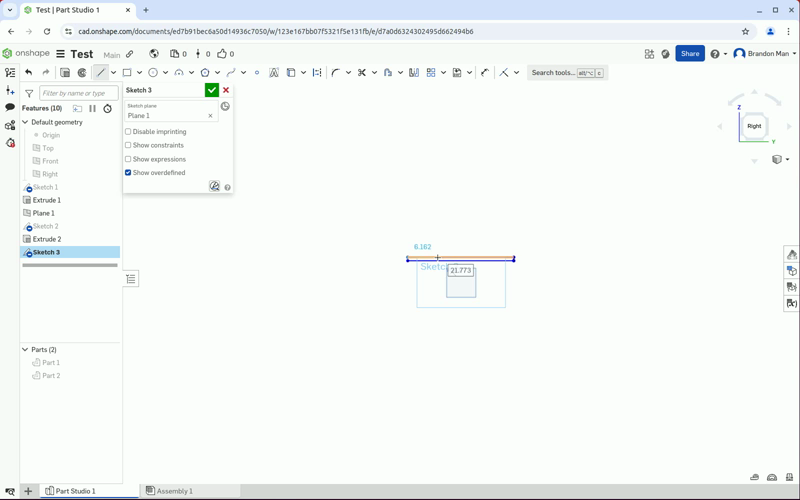
mouse_move(407, 260)
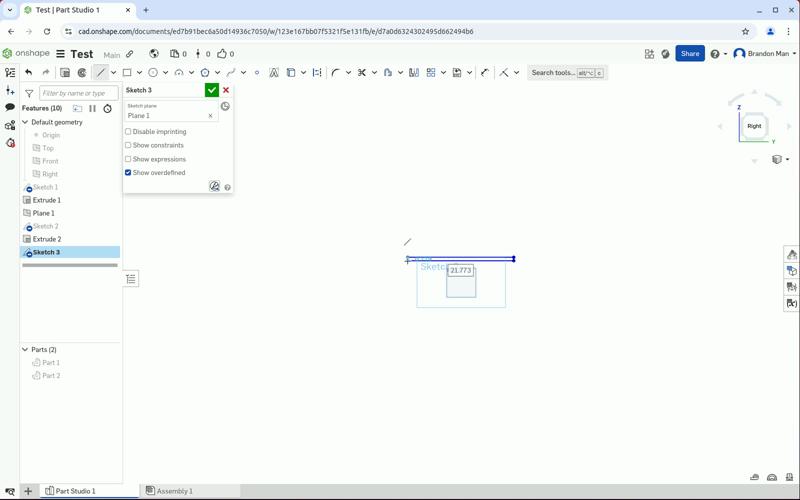
scroll(6)
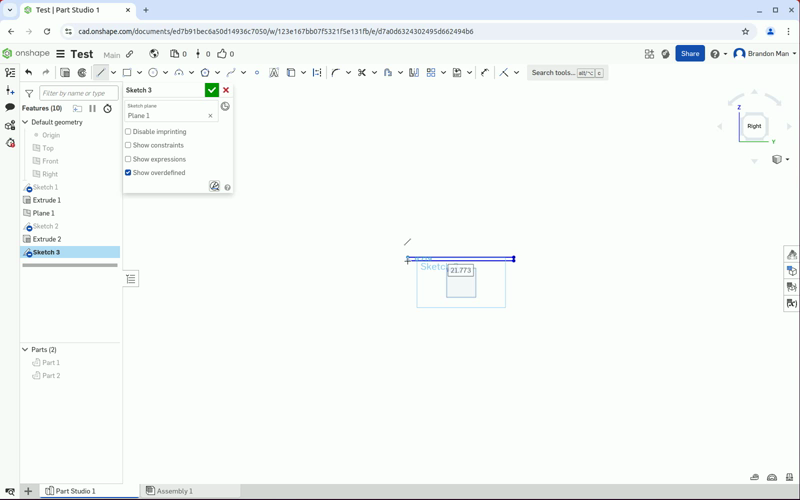
scroll(6)
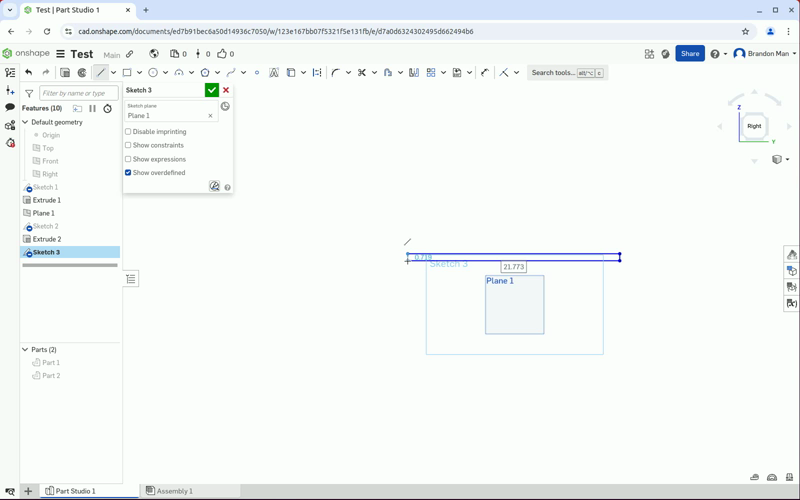
scroll(6)
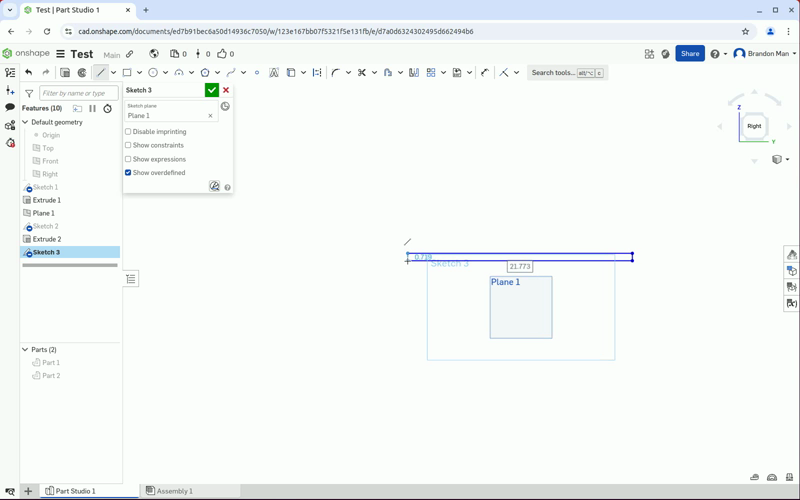
scroll(6)
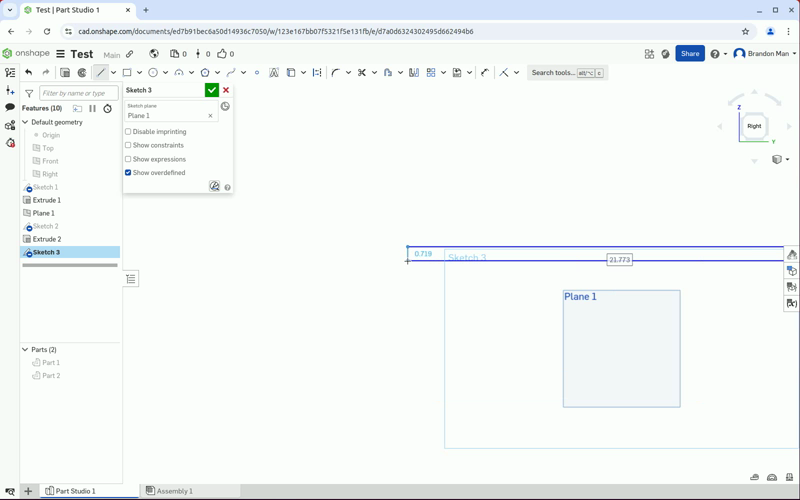
scroll(6)
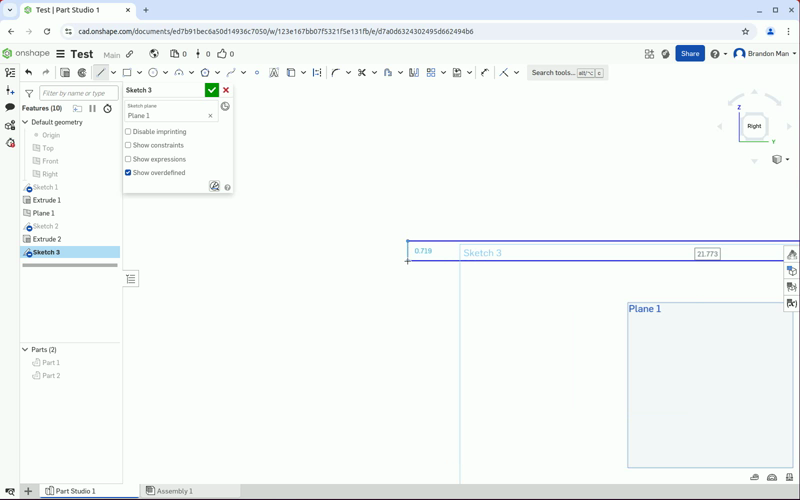
scroll(6)
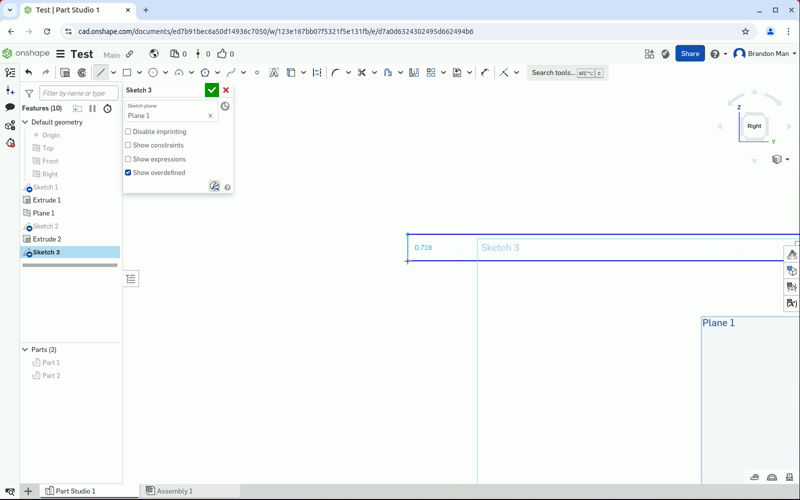
scroll(6)
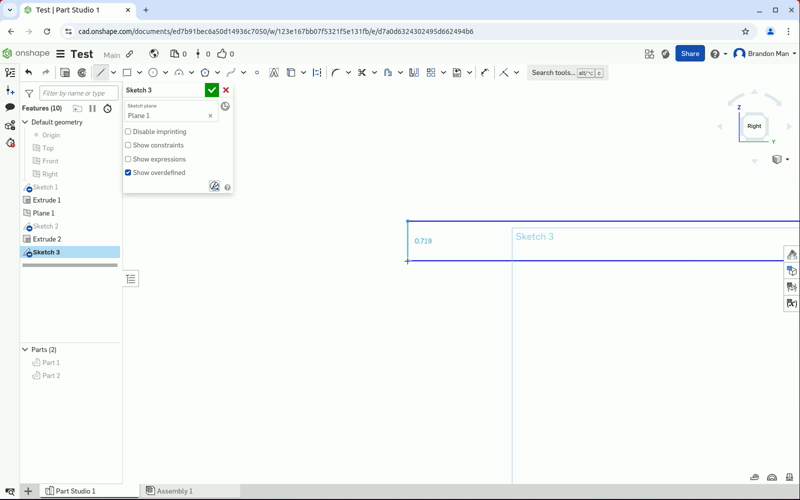
key_up(shift)
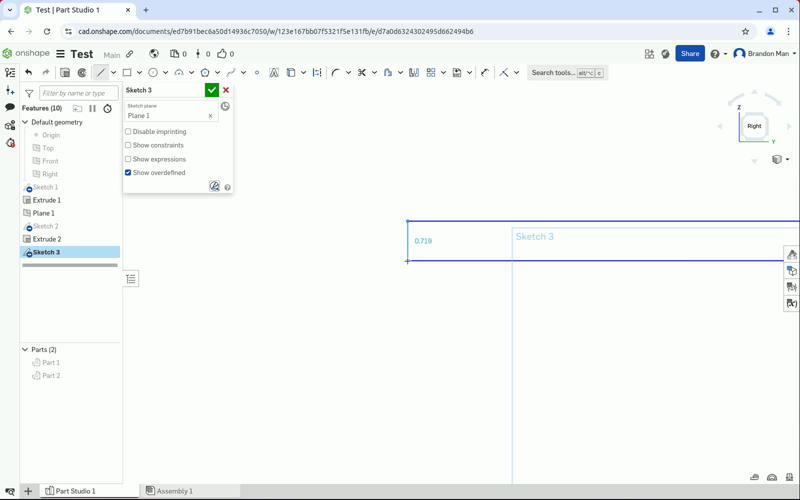
click(407, 260)
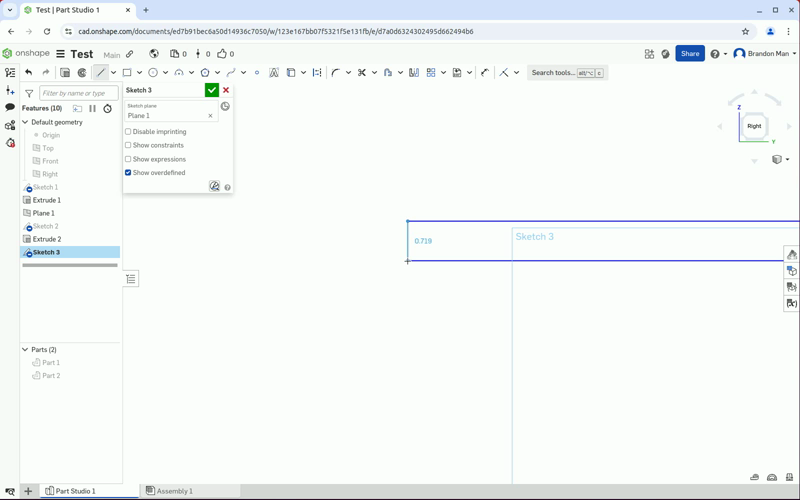
scroll(-6)
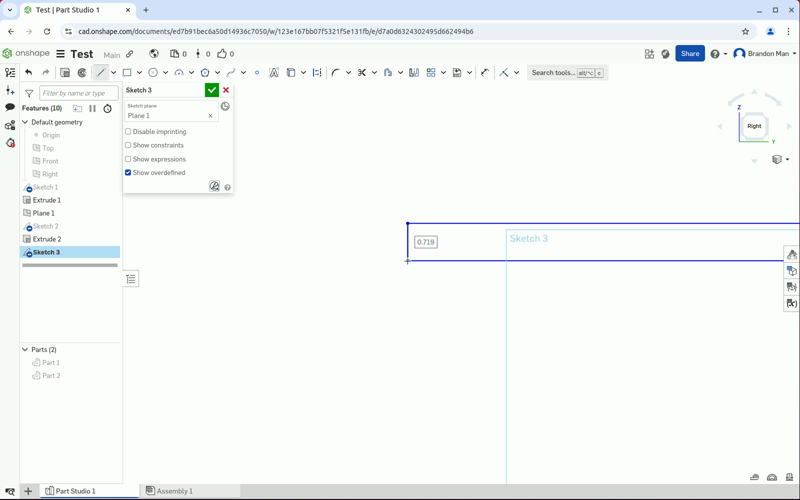
scroll(-6)
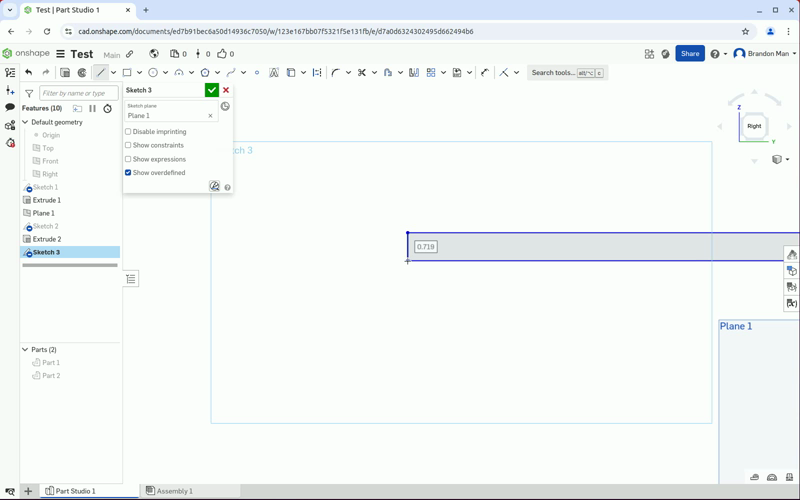
scroll(-6)
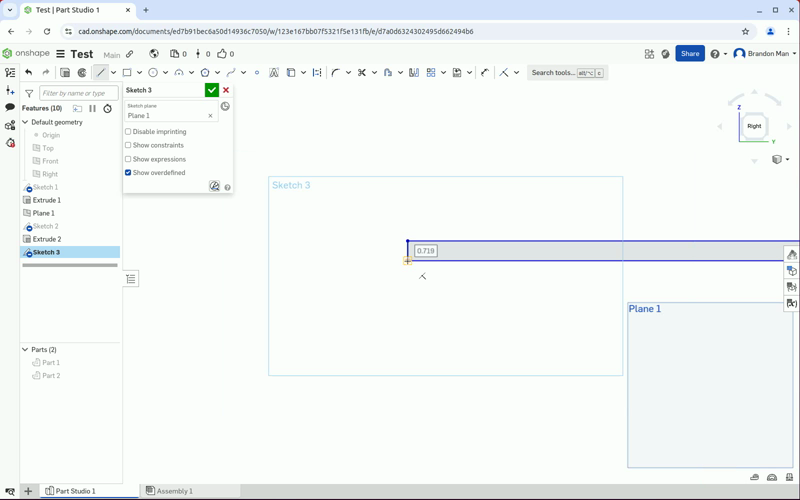
scroll(-6)
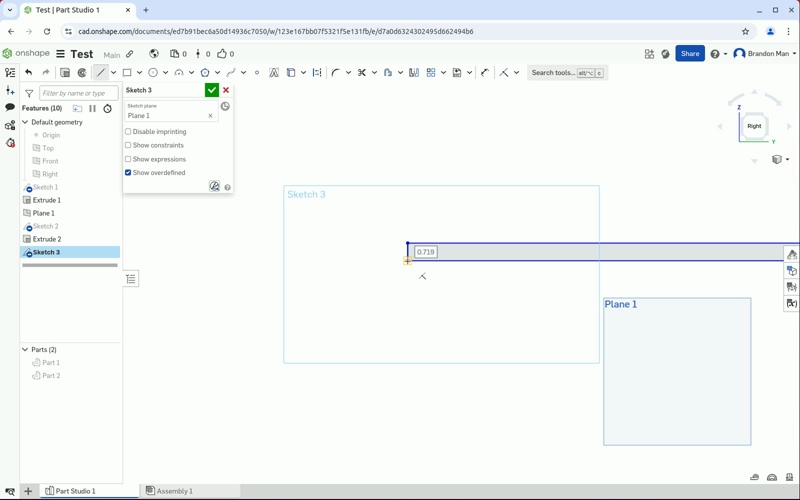
scroll(-6)
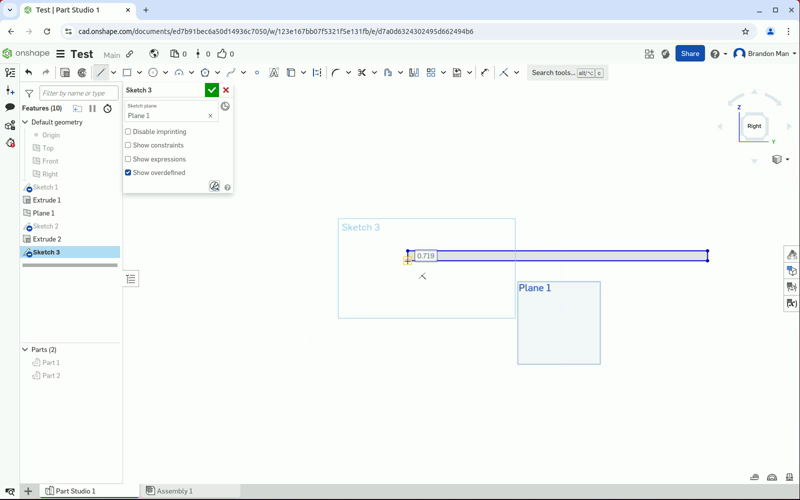
scroll(-6)
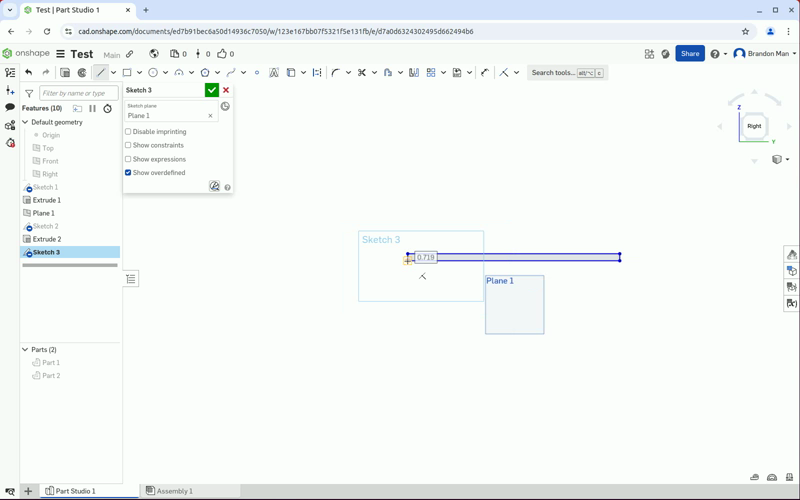
scroll(-6)
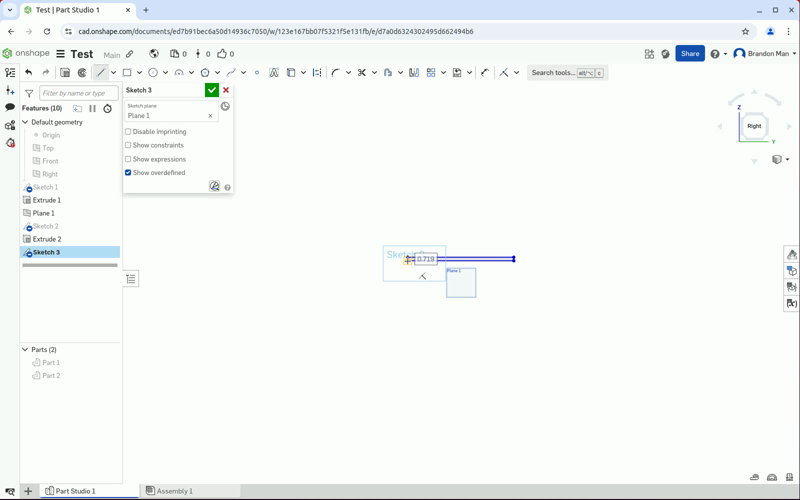
key(esc)
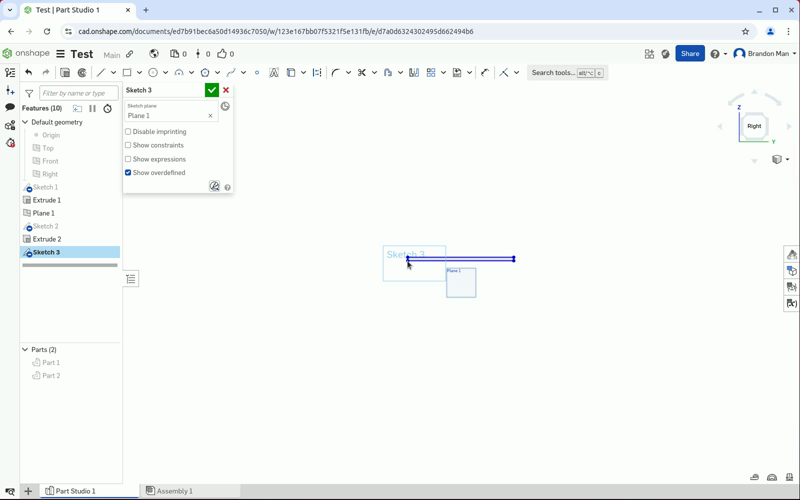
mouse_move(468, 259)
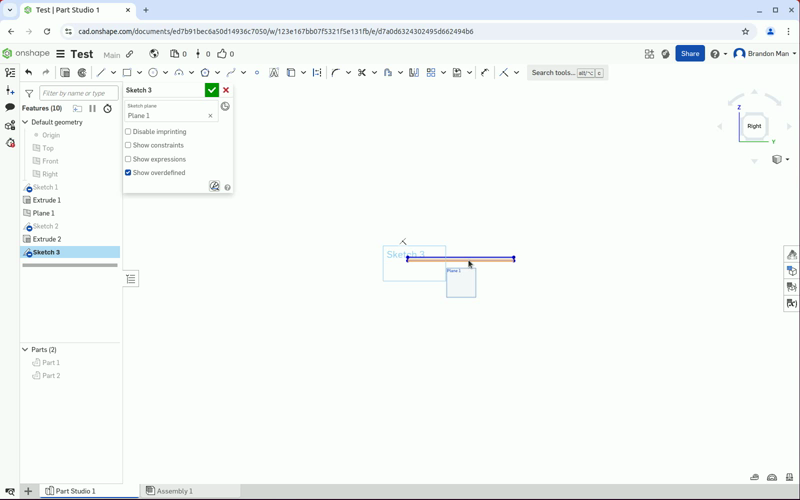
scroll(6)
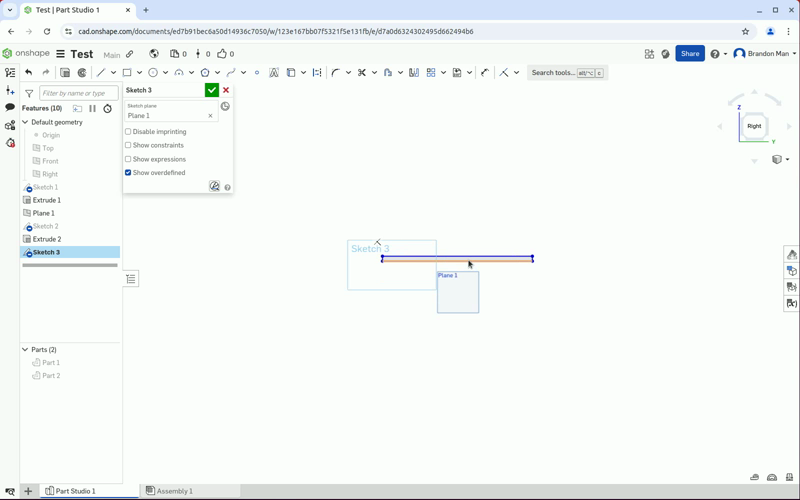
scroll(6)
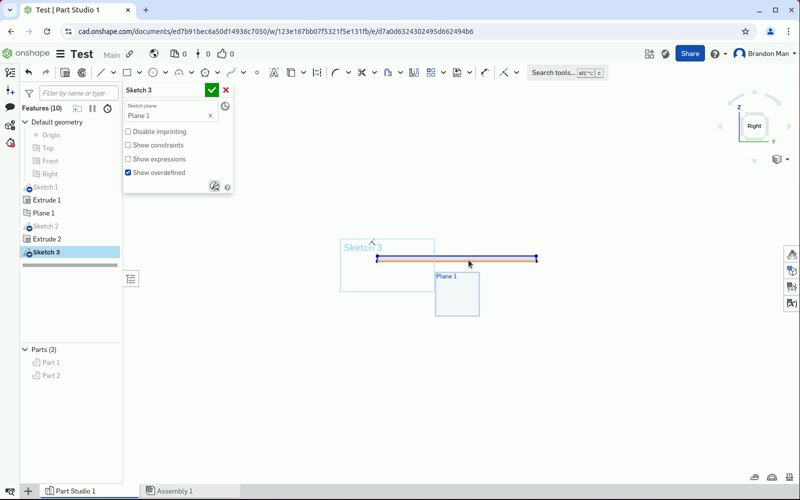
scroll(6)
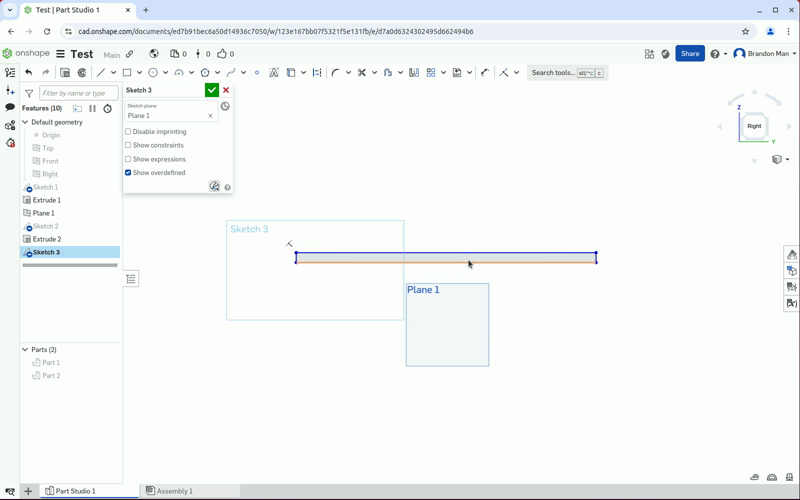
scroll(6)
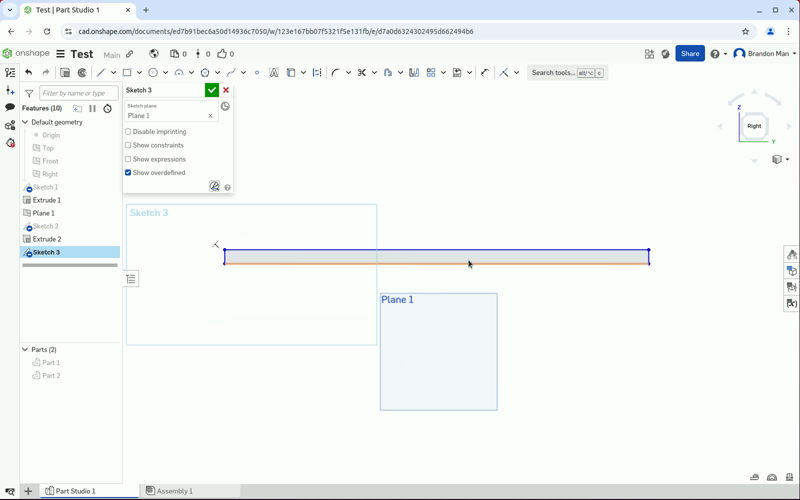
scroll(6)
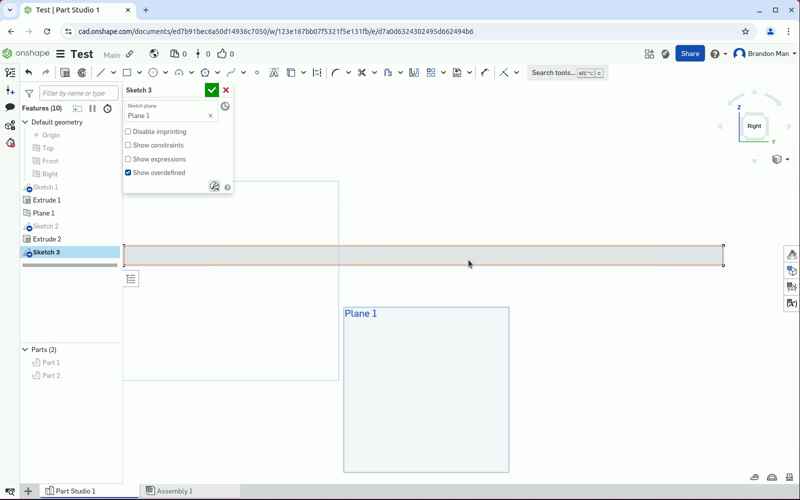
scroll(6)
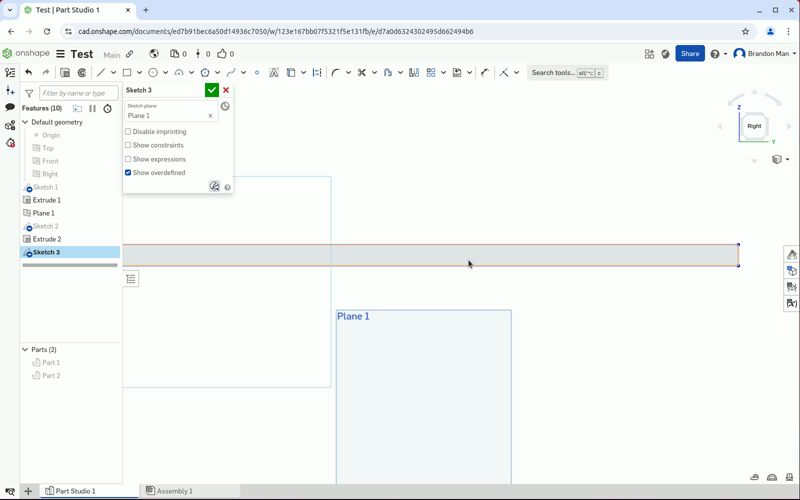
scroll(6)
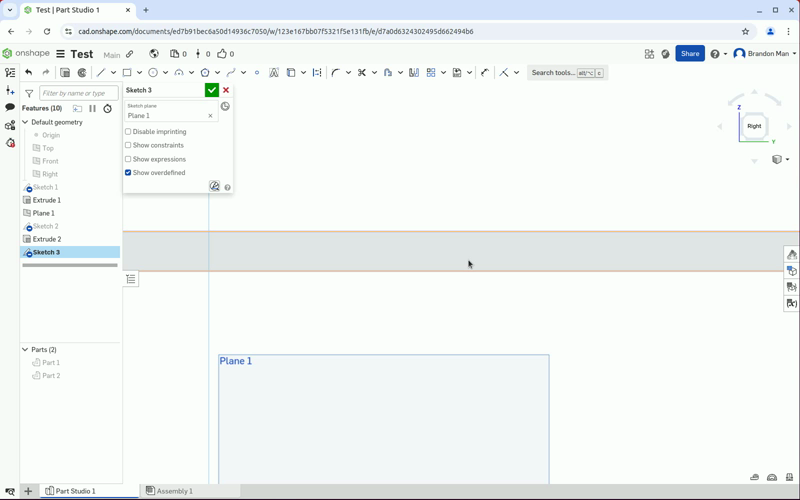
click(468, 259)
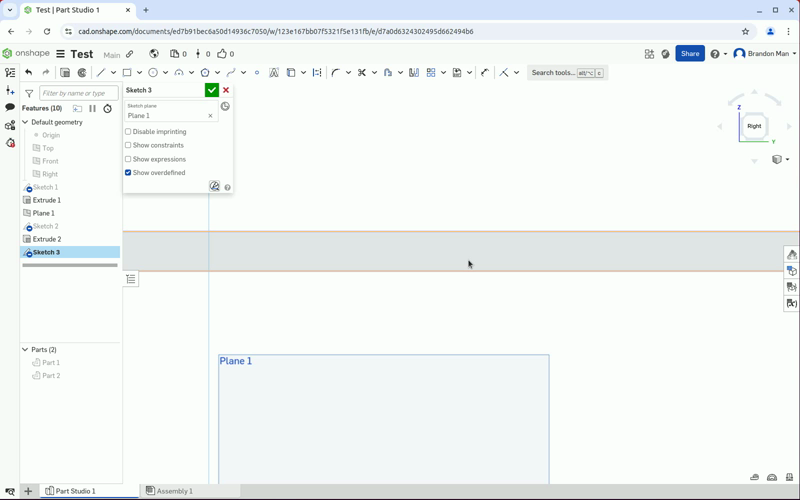
scroll(-6)
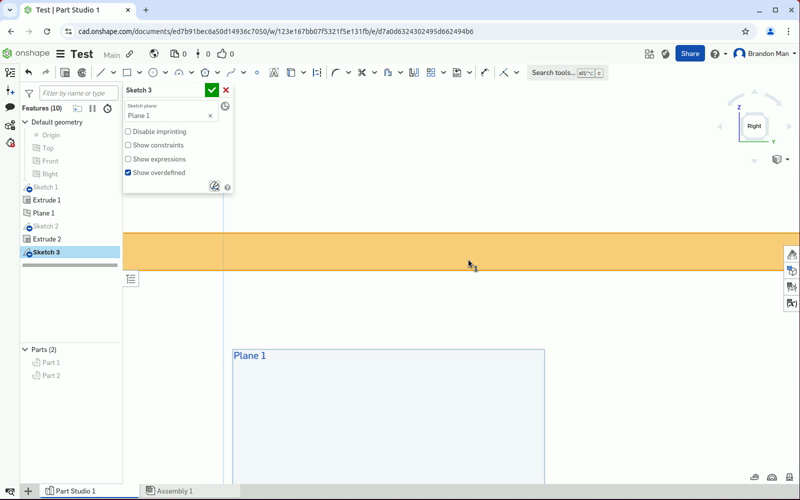
scroll(-6)
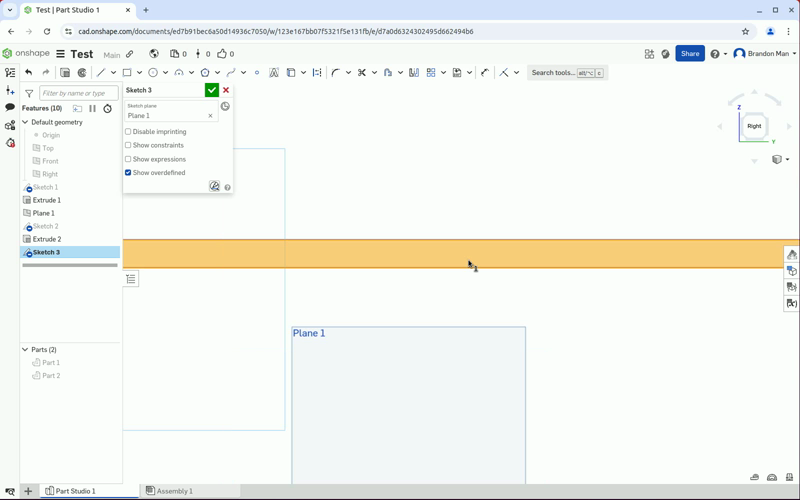
scroll(-6)
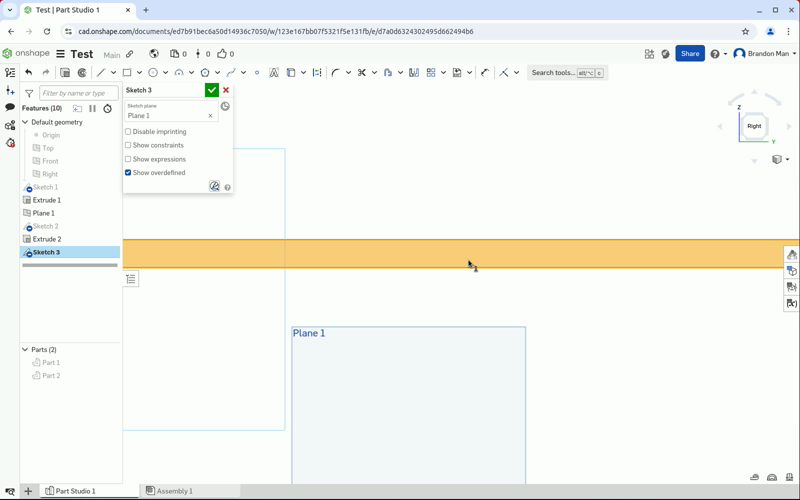
scroll(-6)
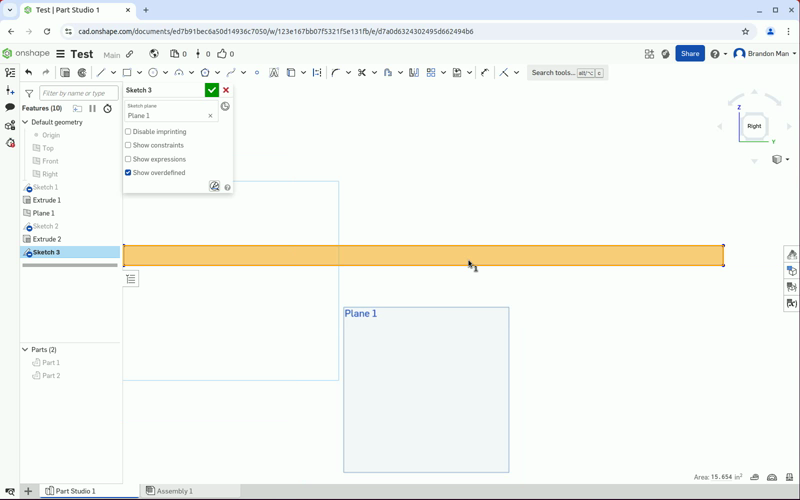
scroll(-6)
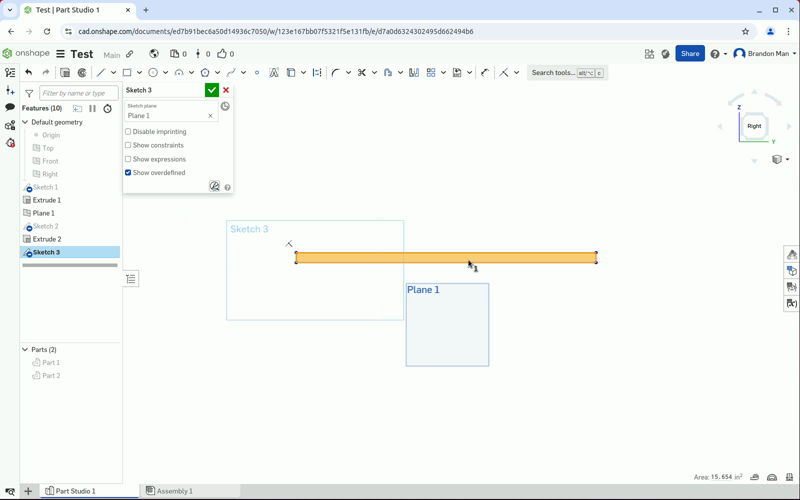
scroll(-6)
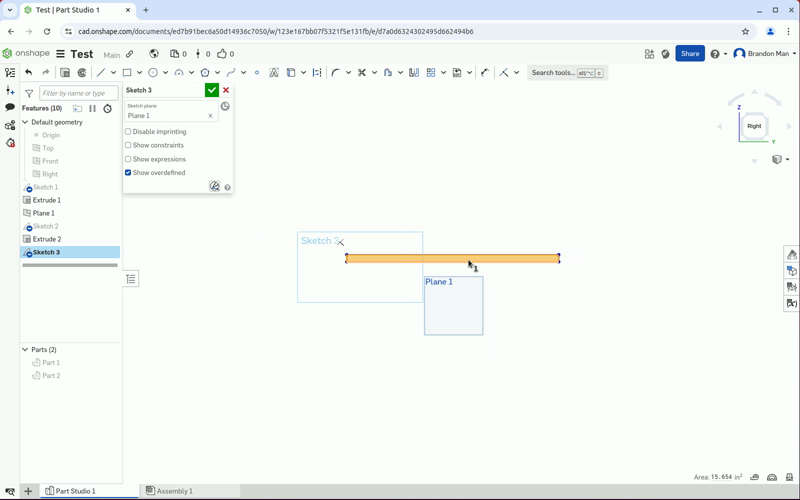
scroll(-6)
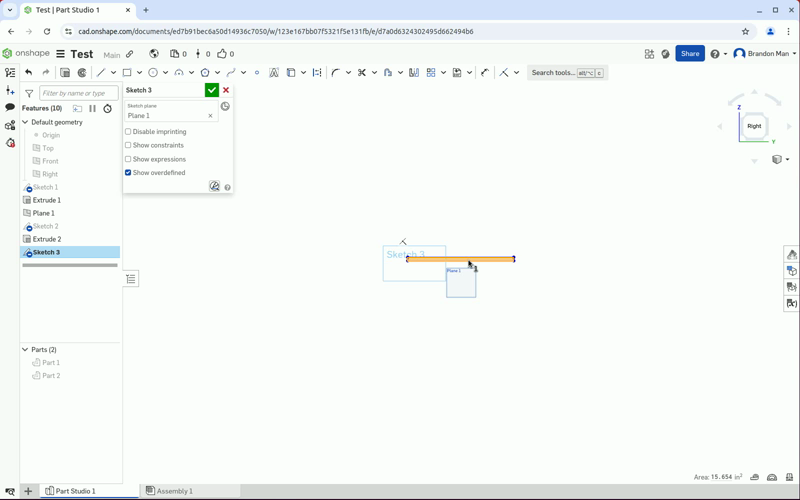
mouse_move(73, 352)
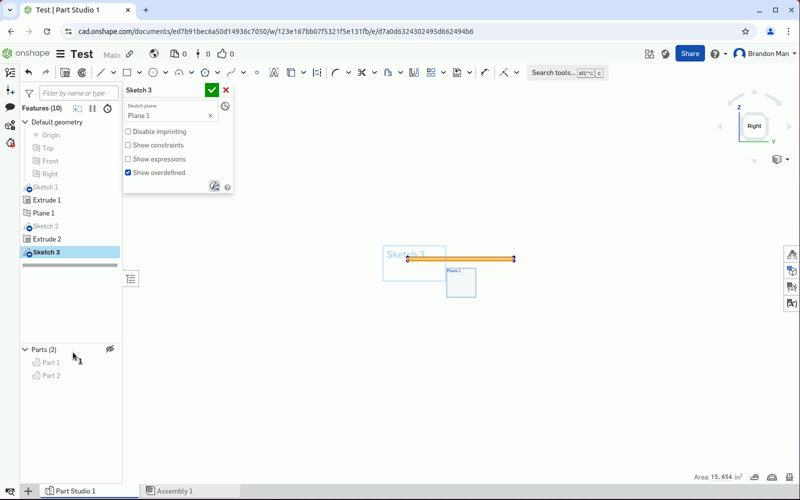
key(shift+y)
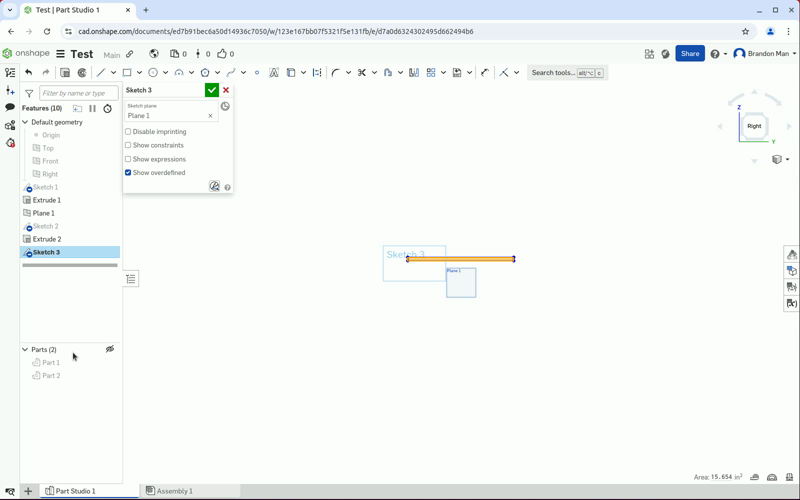
key(shift+e)
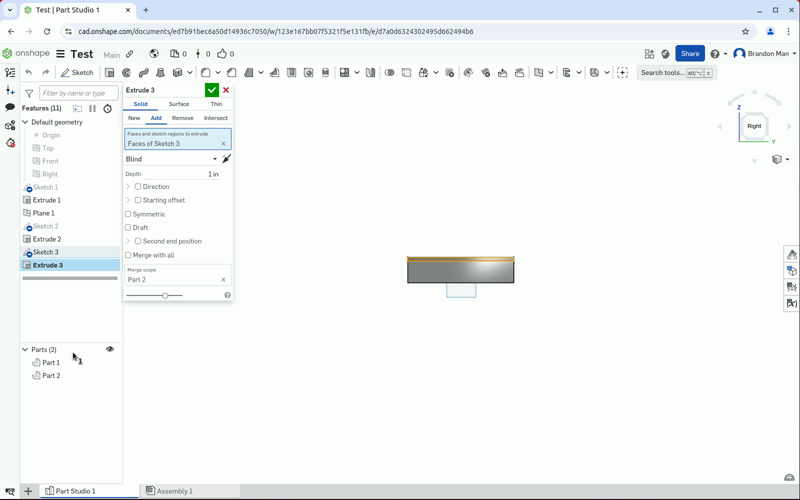
mouse_move(143, 106)
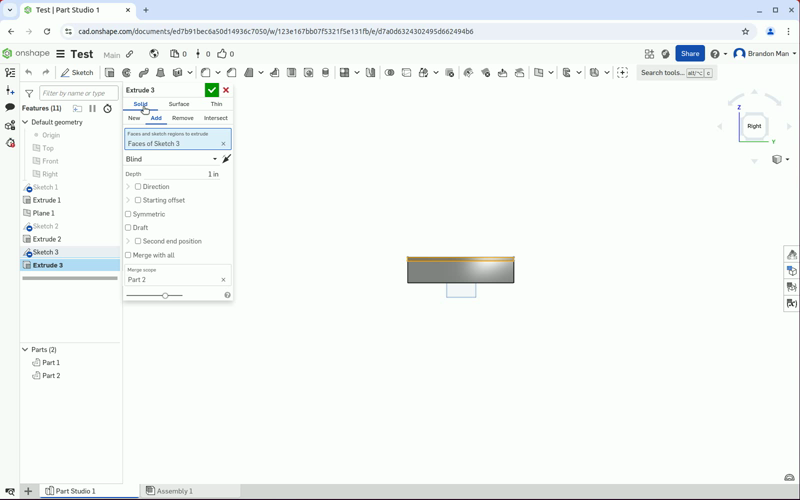
click(143, 106)
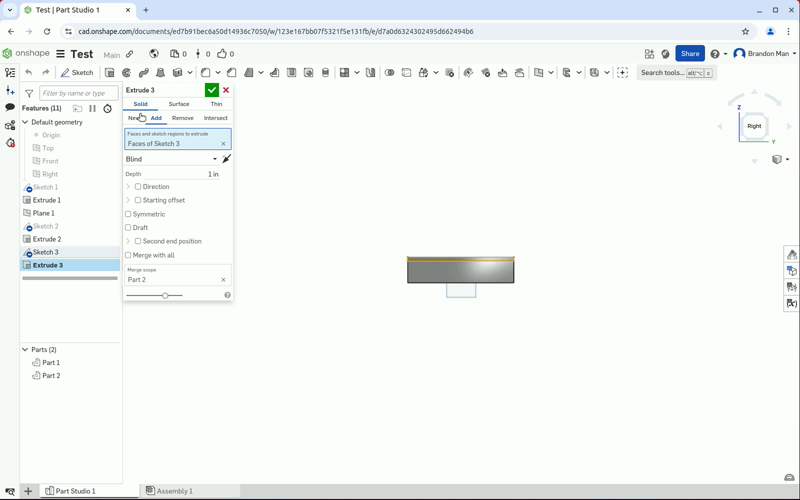
mouse_move(137, 120)
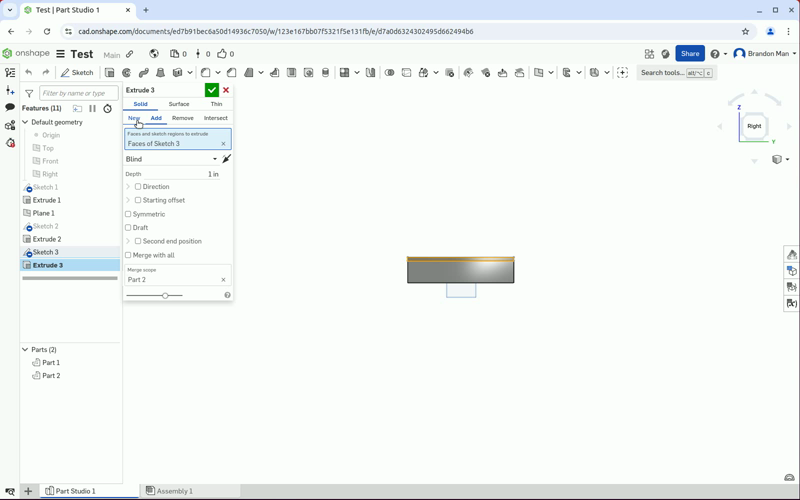
click(137, 120)
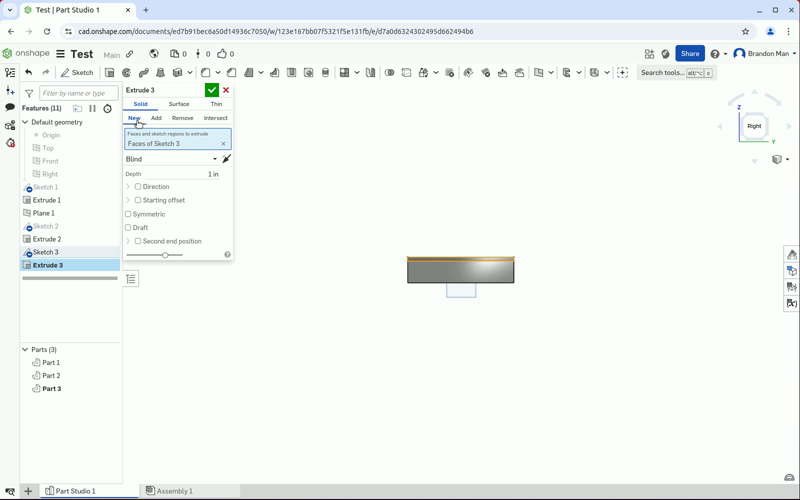
key(tab, 4)
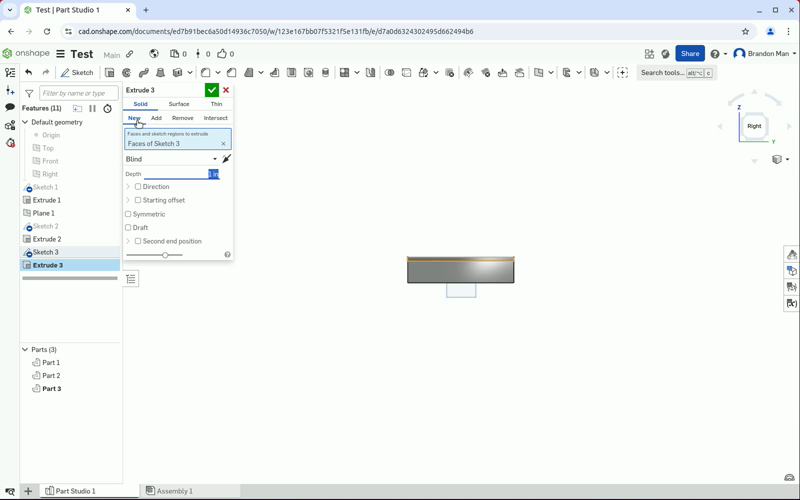
text(0.722)
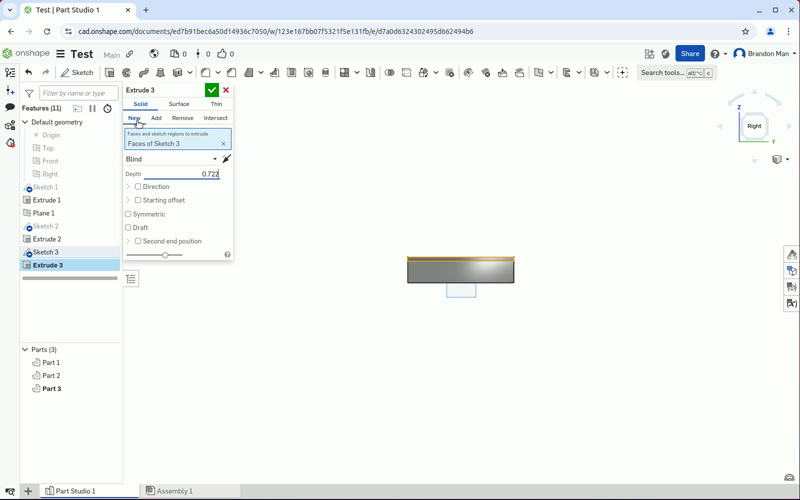
key(enter)
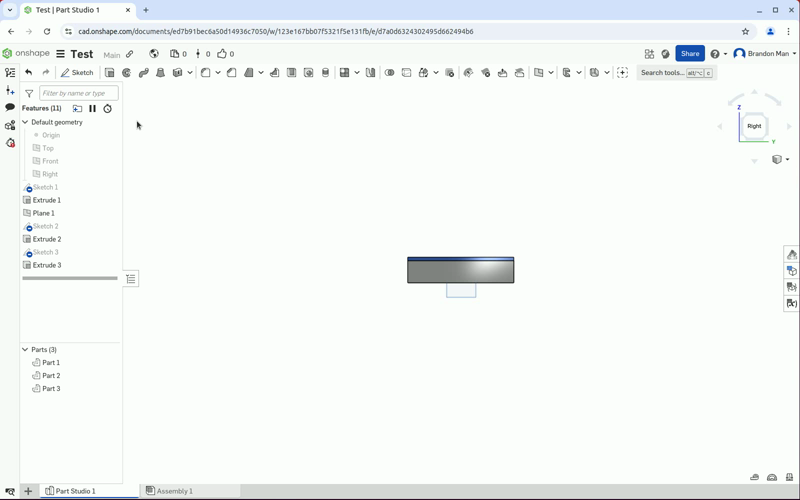
key(shift+h)
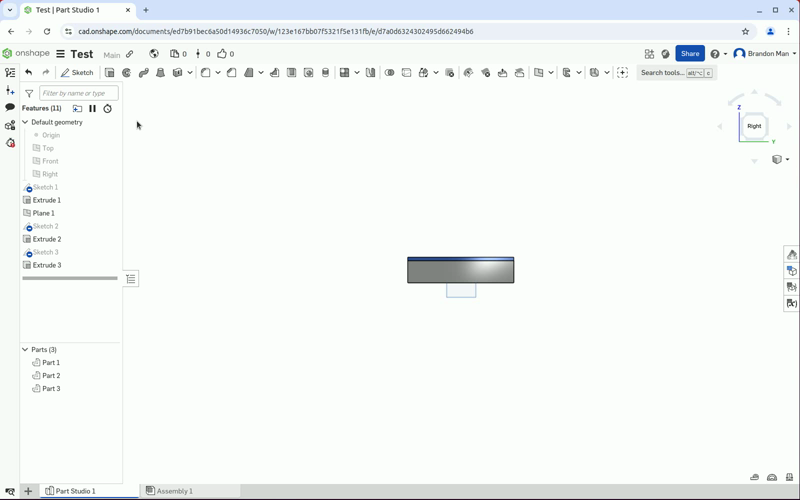
key(shift+h)
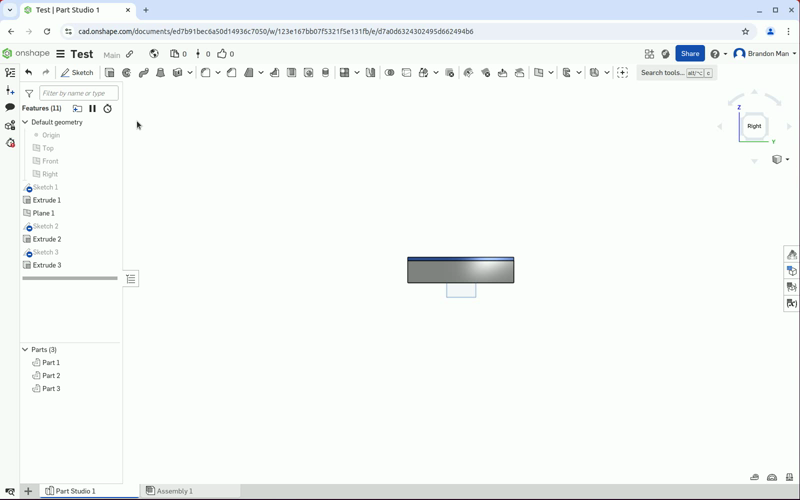
mouse_move(73, 189)
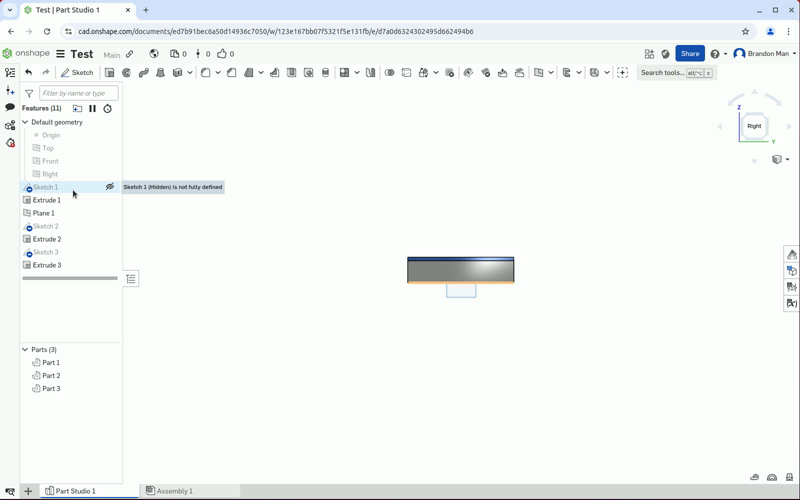
click(73, 189)
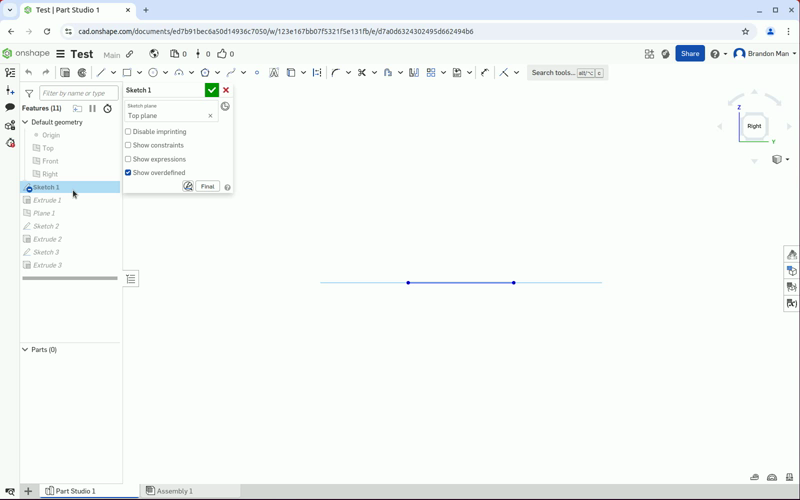
mouse_move(229, 92)
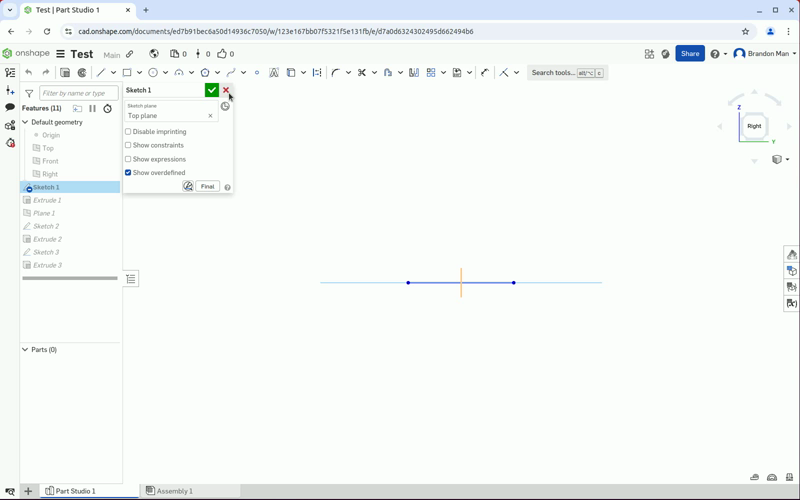
click(229, 92)
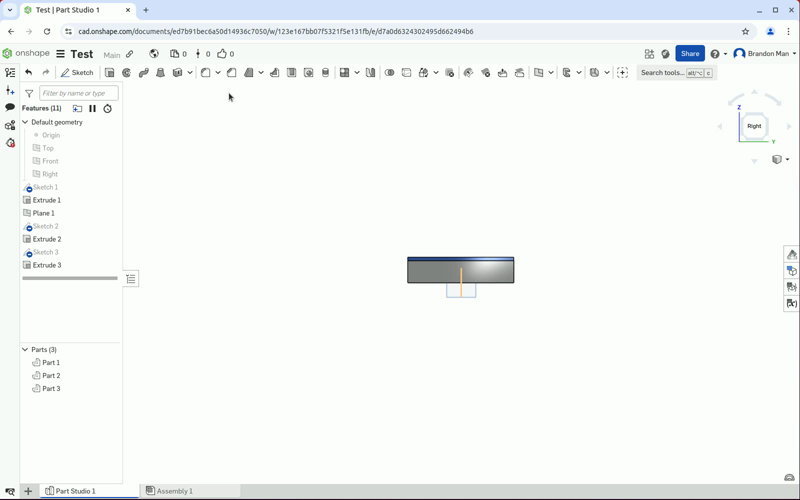
mouse_move(73, 352)
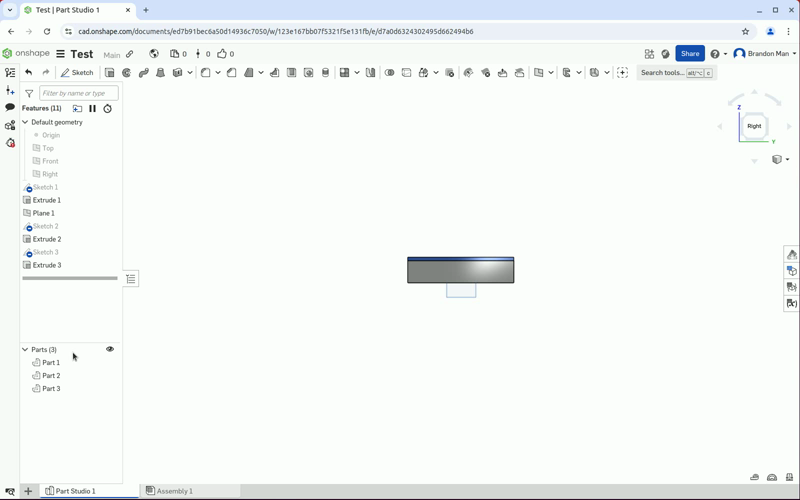
key(y)
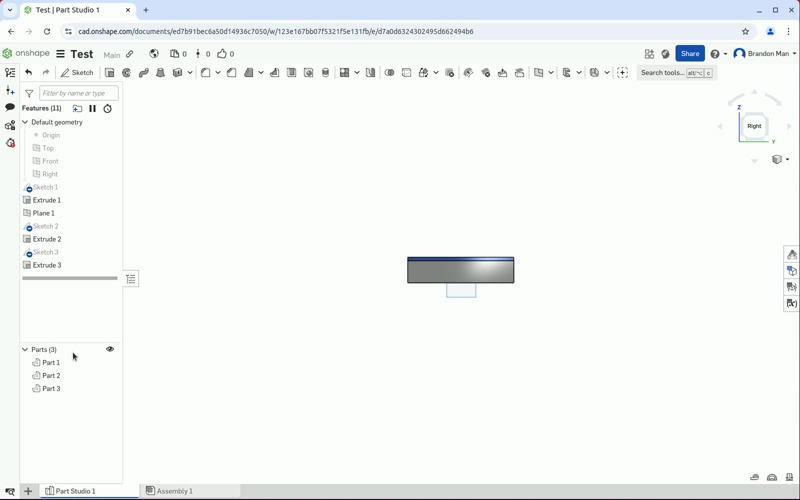
key(shift+p)
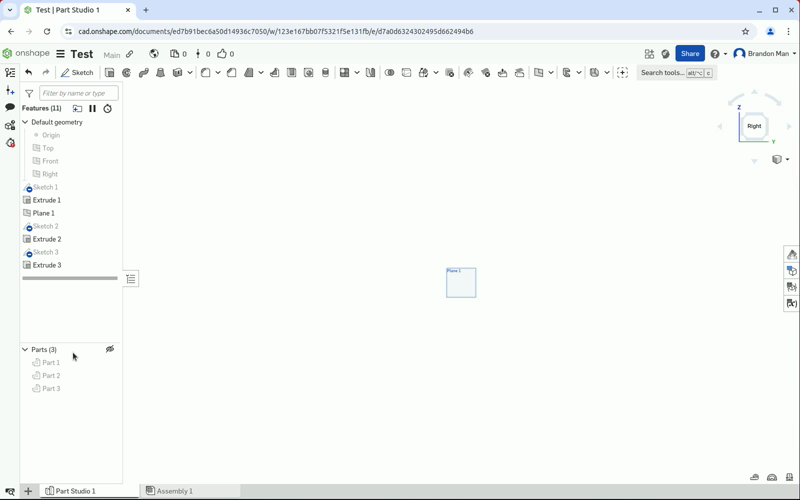
key(space)
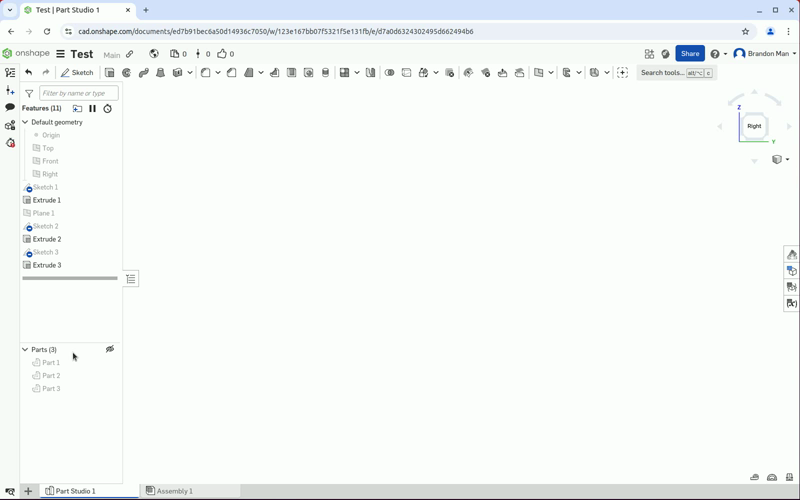
key_down(shift)
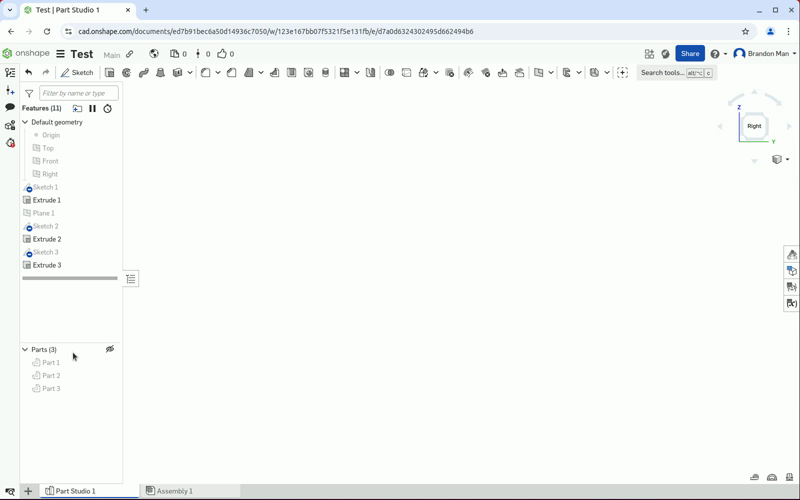
key(right)
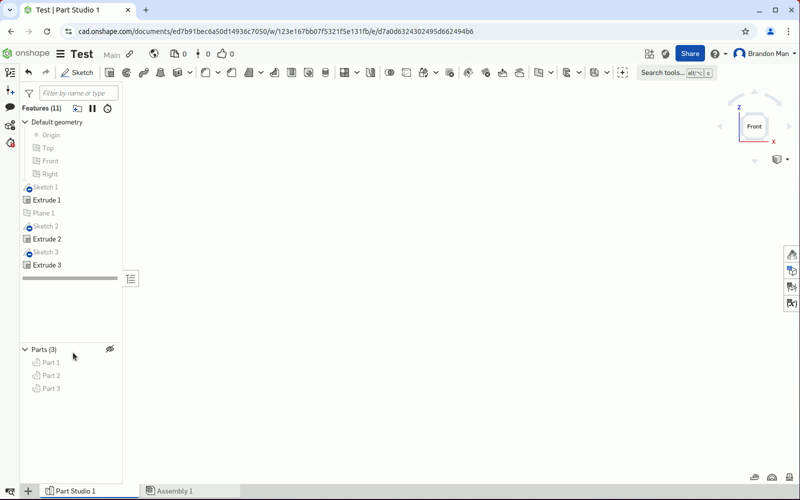
key_up(shift)
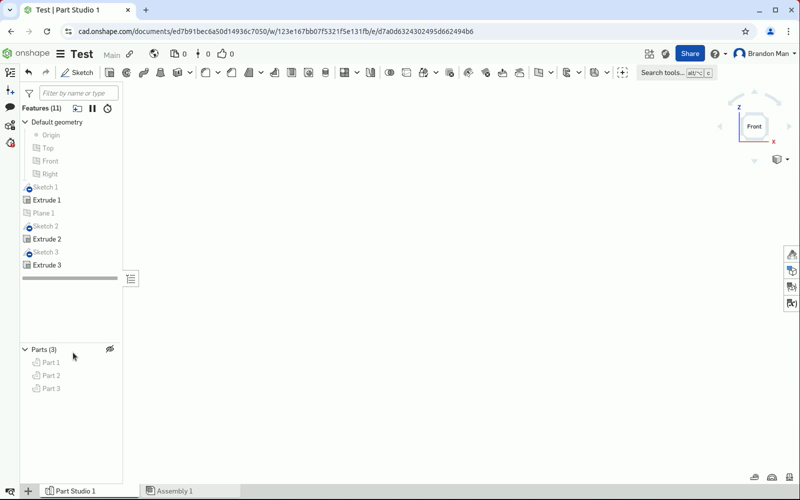
mouse_move(73, 352)
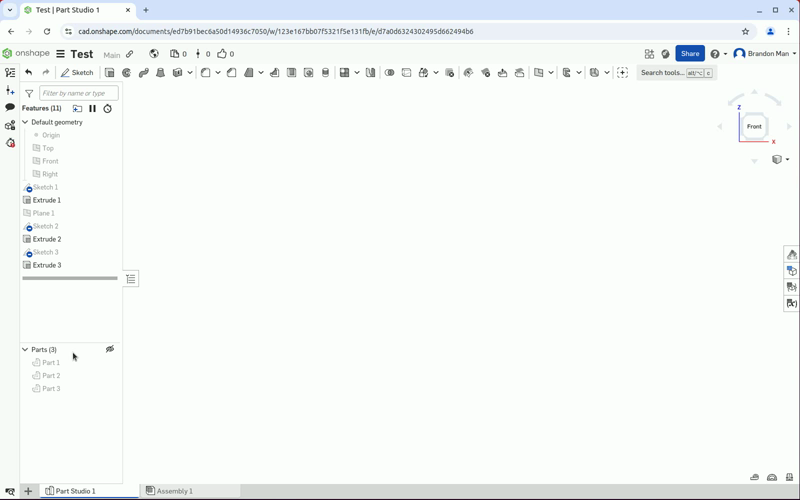
key(shift+y)
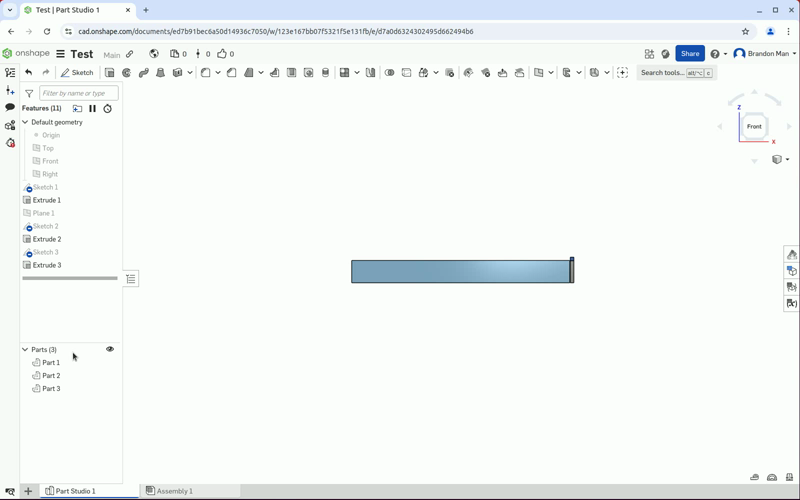
mouse_move(541, 75)
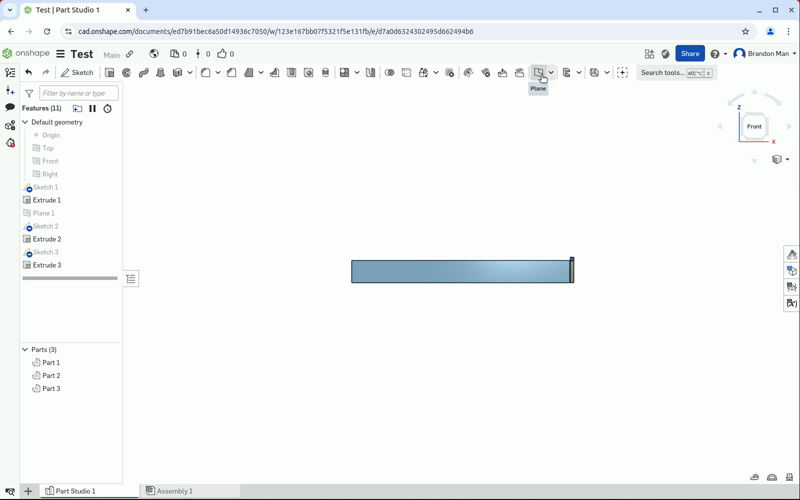
click(541, 75)
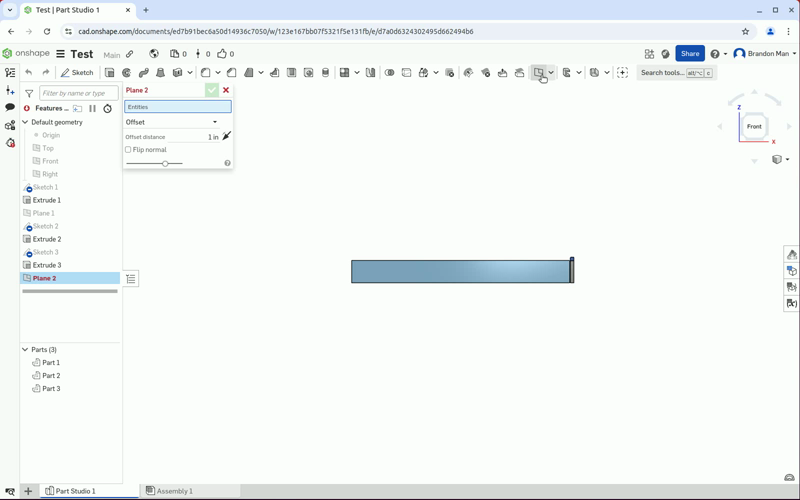
mouse_move(73, 163)
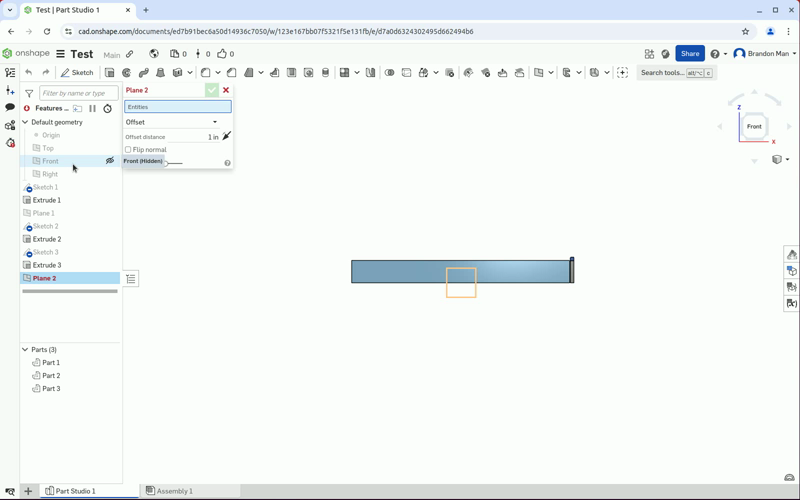
click(73, 163)
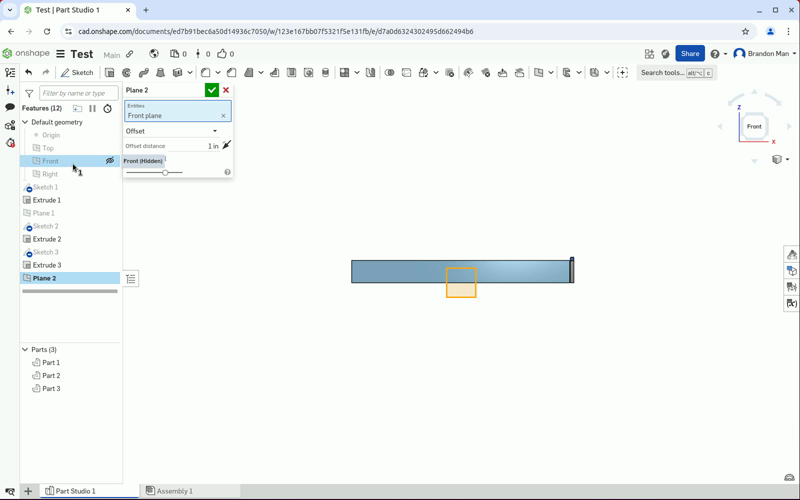
key(tab, 2)
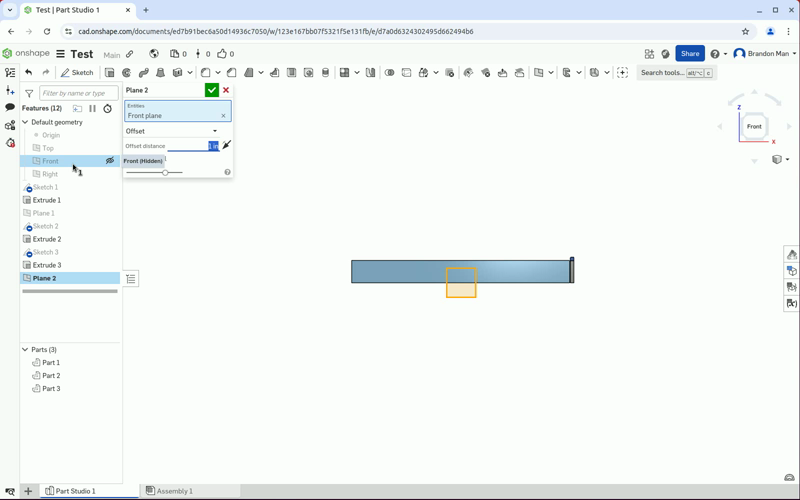
text(10.845)
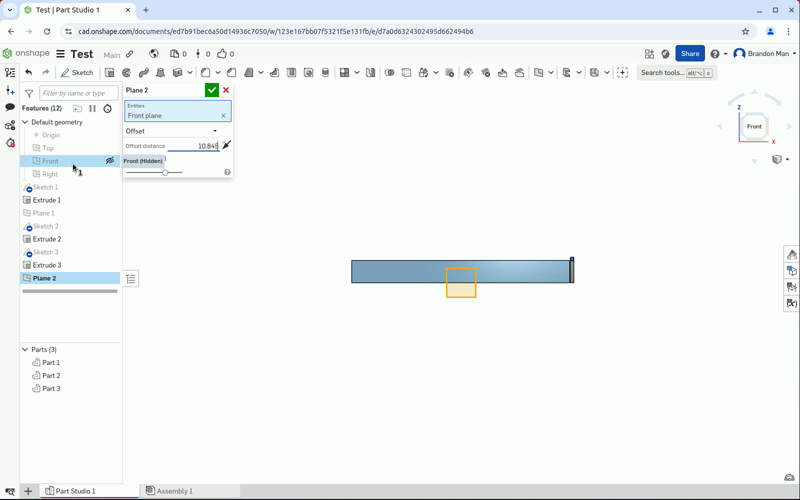
key(enter, 2)
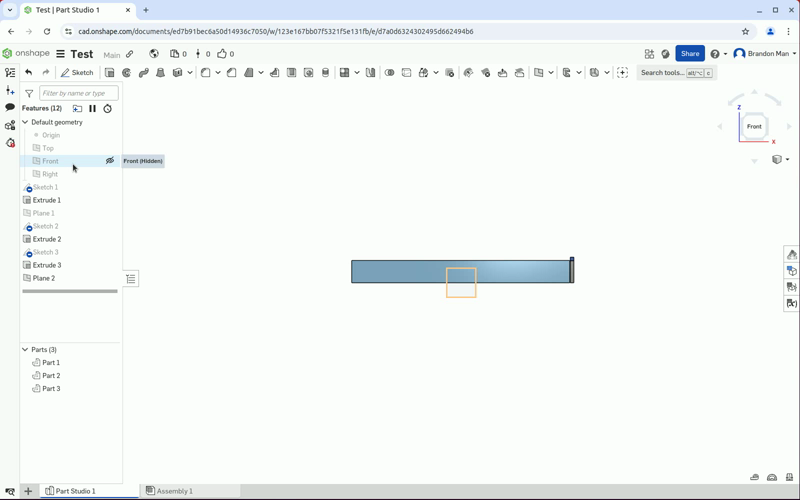
key(shift+s)
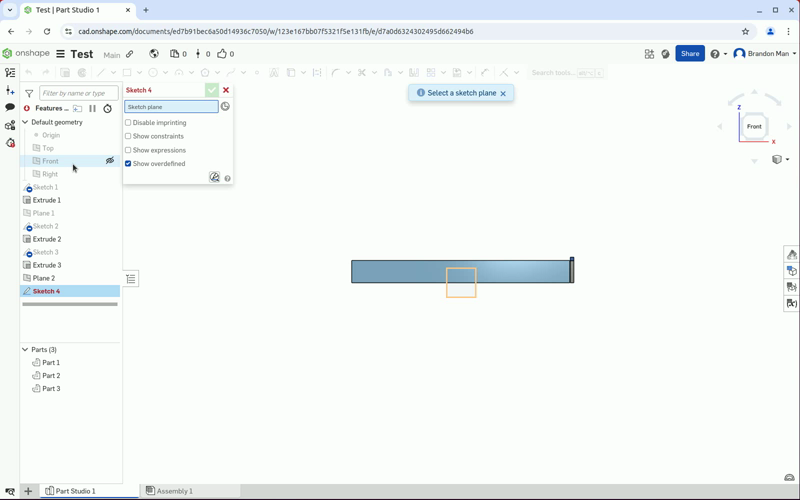
mouse_move(73, 280)
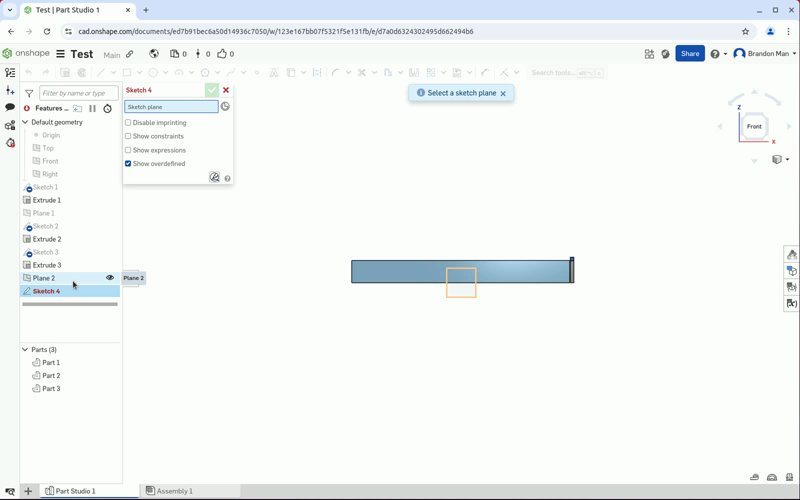
click(73, 280)
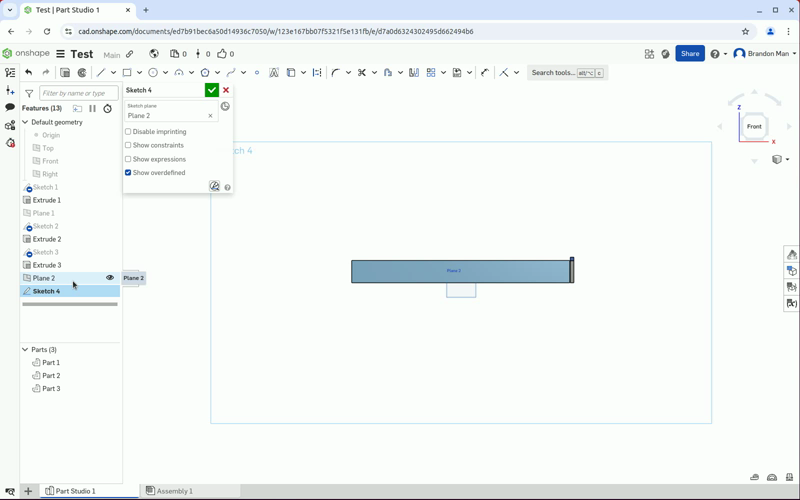
mouse_move(73, 352)
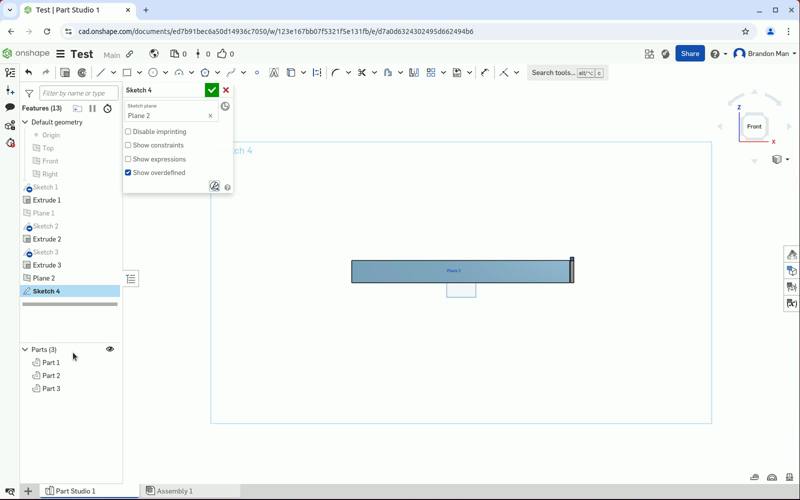
key(y)
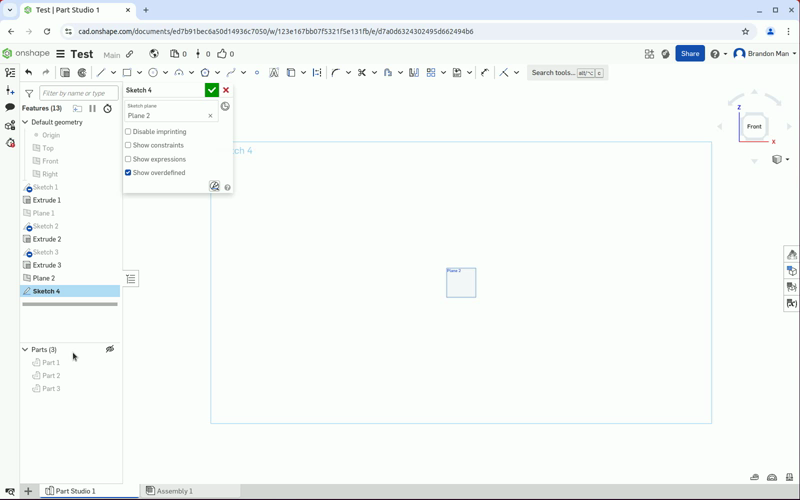
key(l)
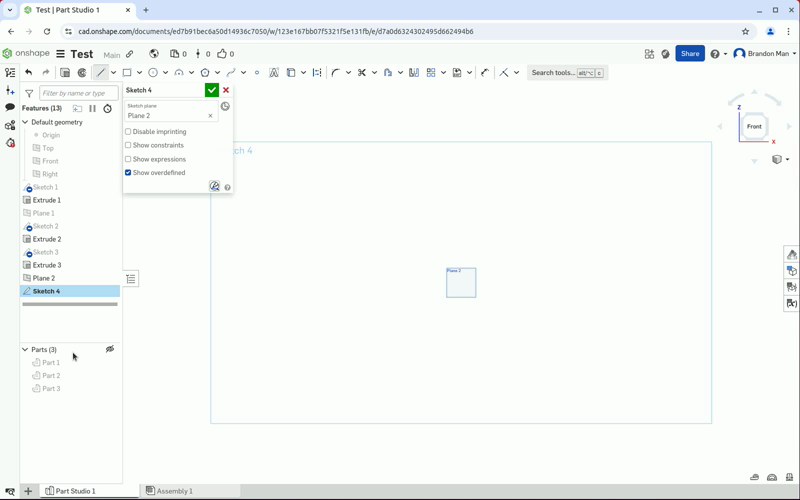
key_down(shift)
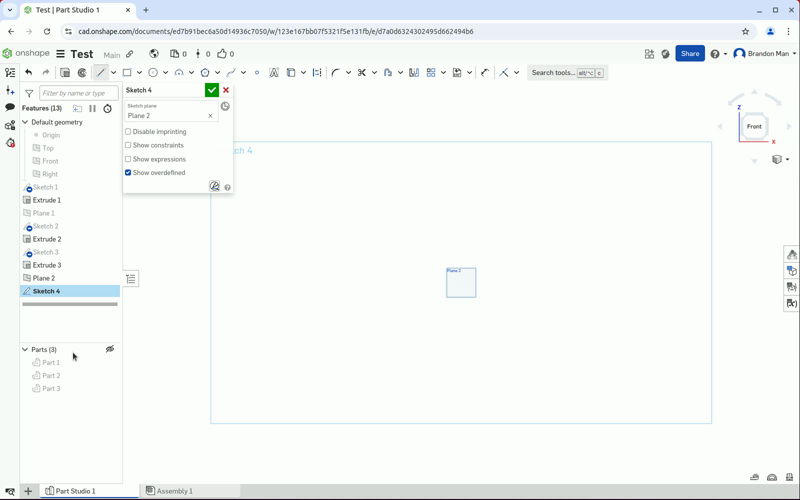
mouse_move(348, 282)
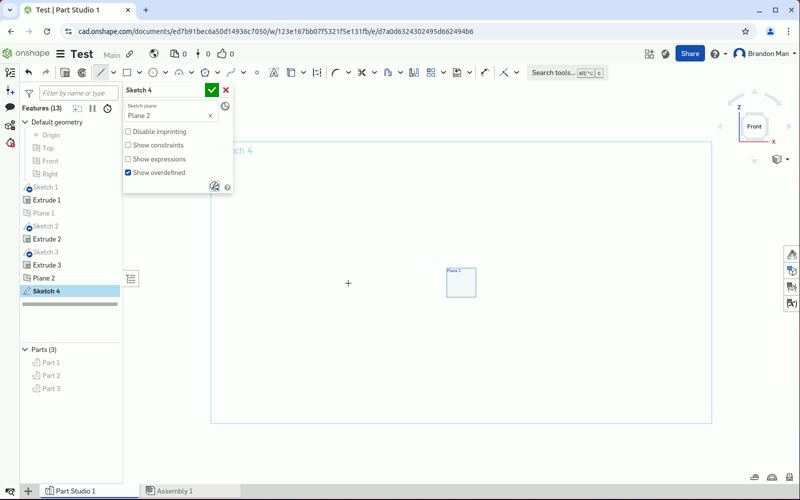
click(348, 282)
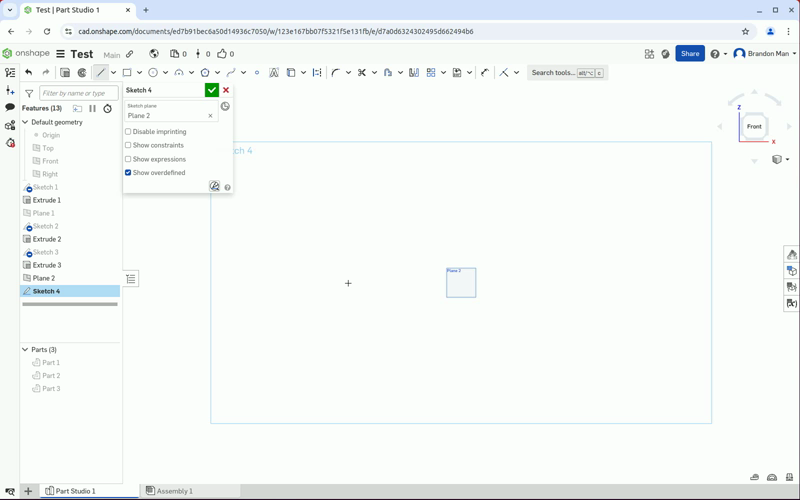
key_up(shift)
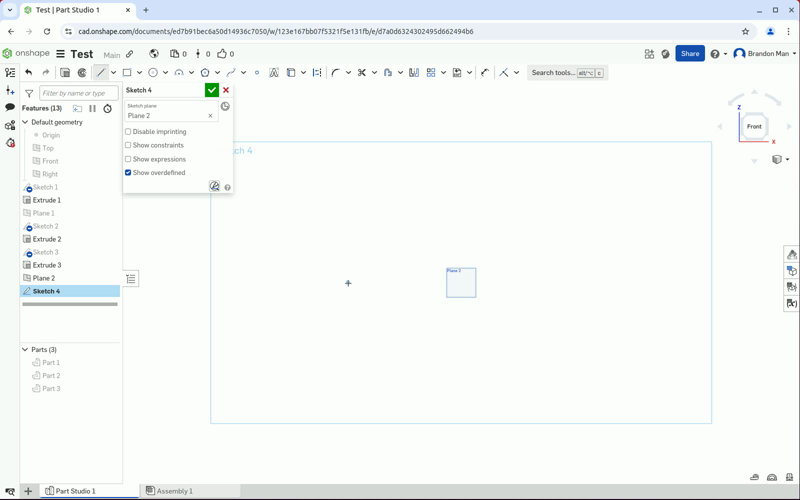
key_down(shift)
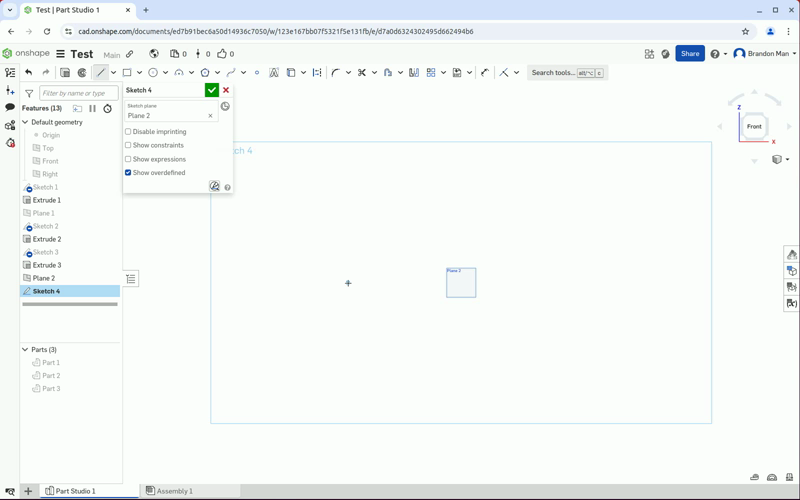
mouse_move(378, 282)
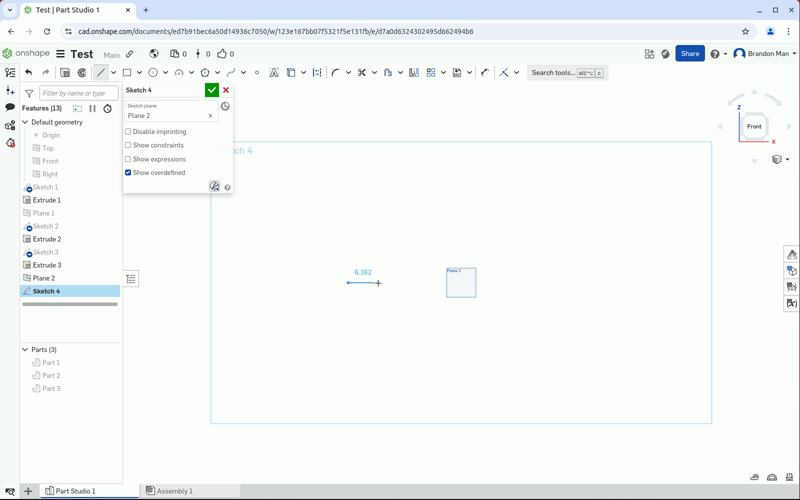
mouse_move(350, 282)
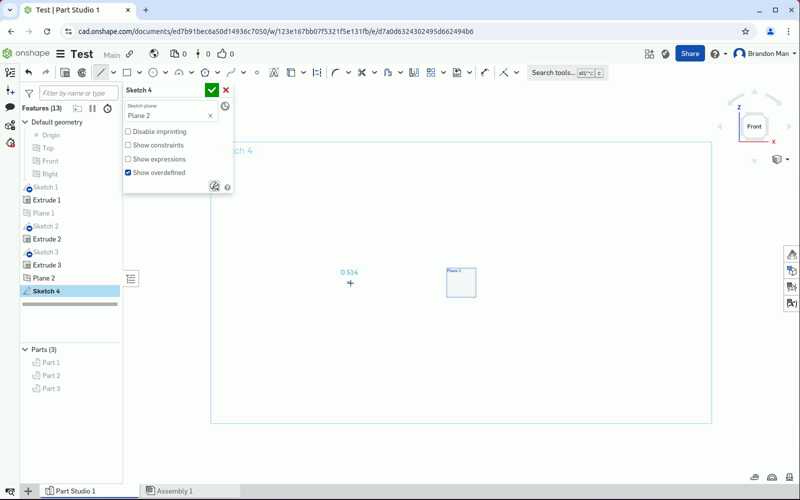
scroll(6)
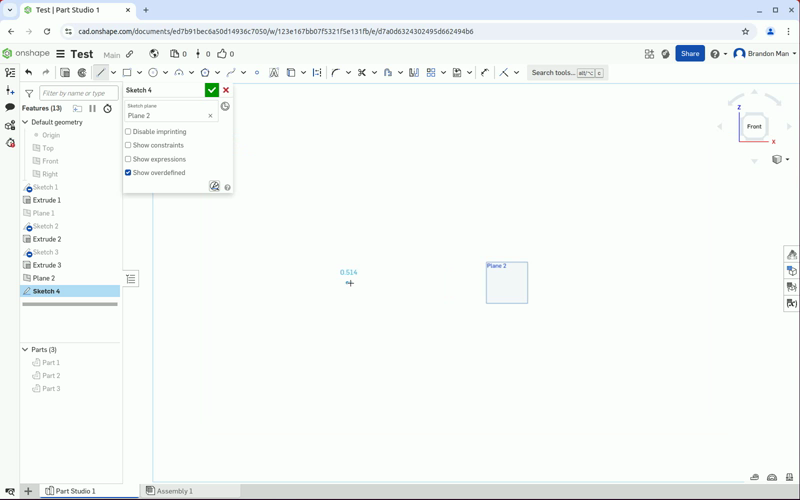
scroll(6)
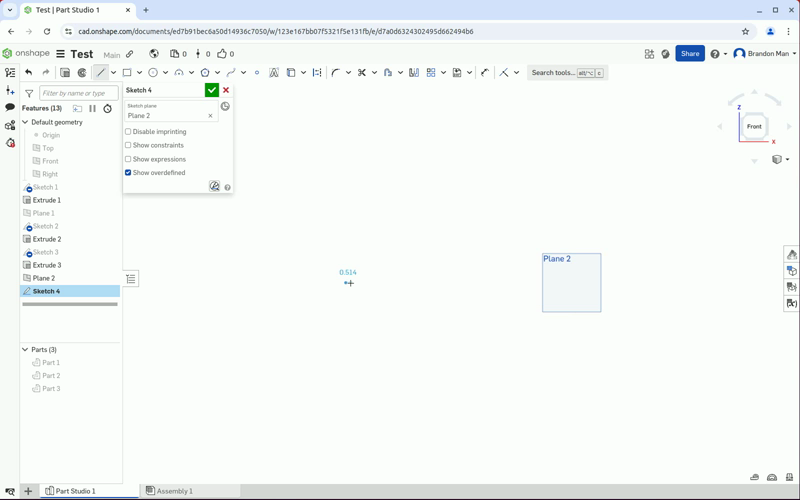
scroll(6)
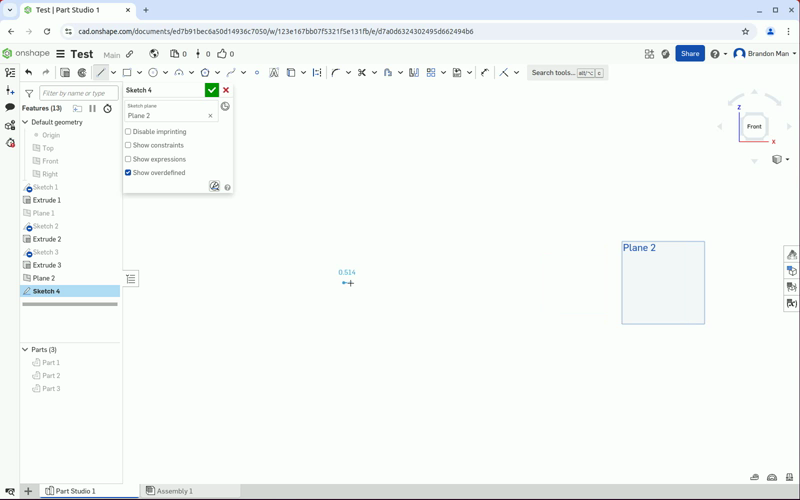
scroll(6)
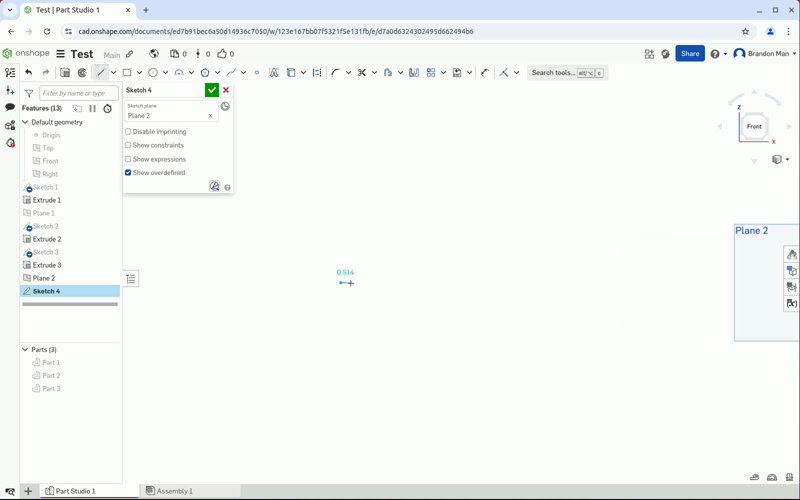
scroll(6)
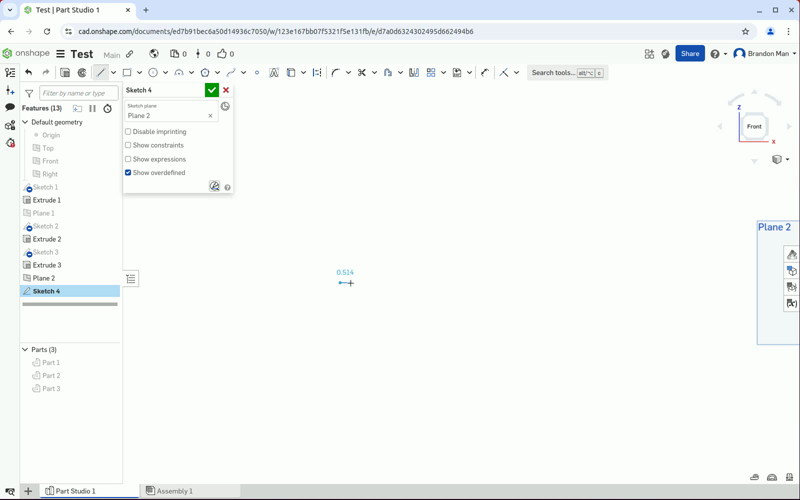
scroll(6)
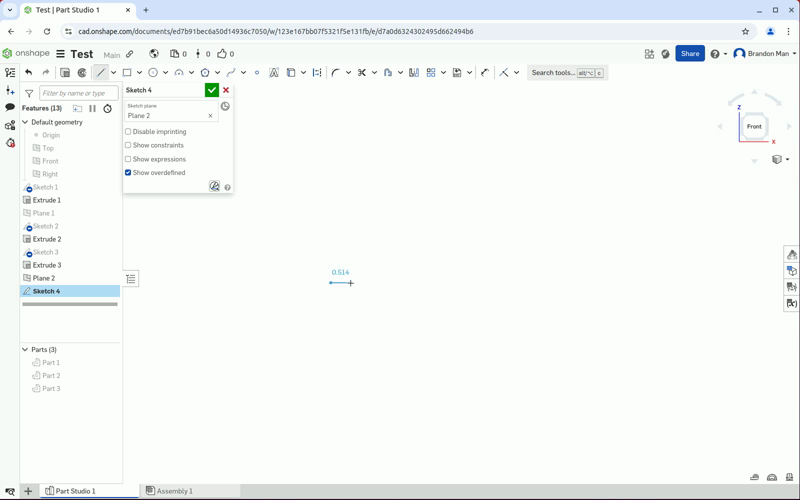
scroll(6)
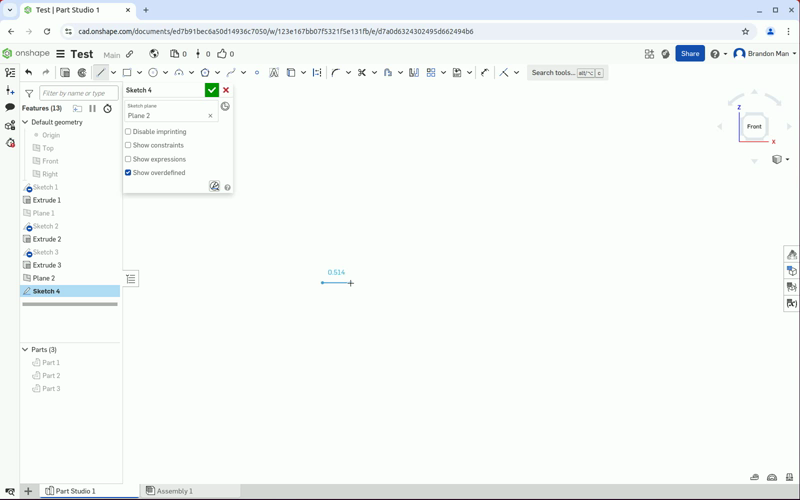
click(350, 282)
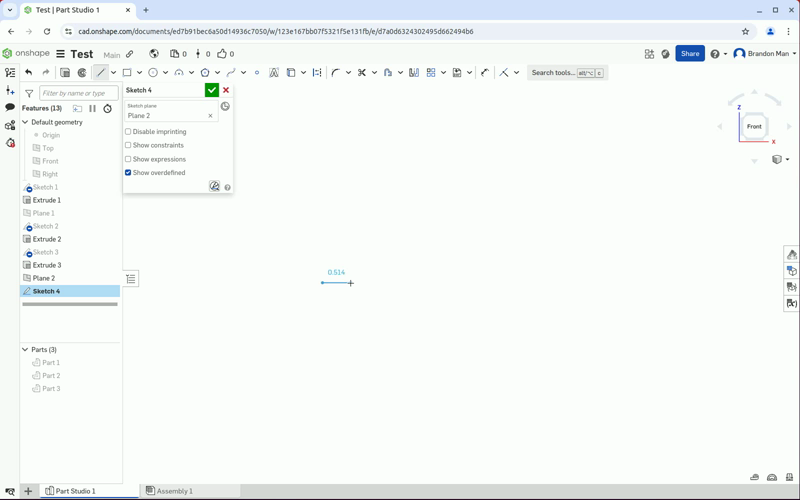
scroll(-6)
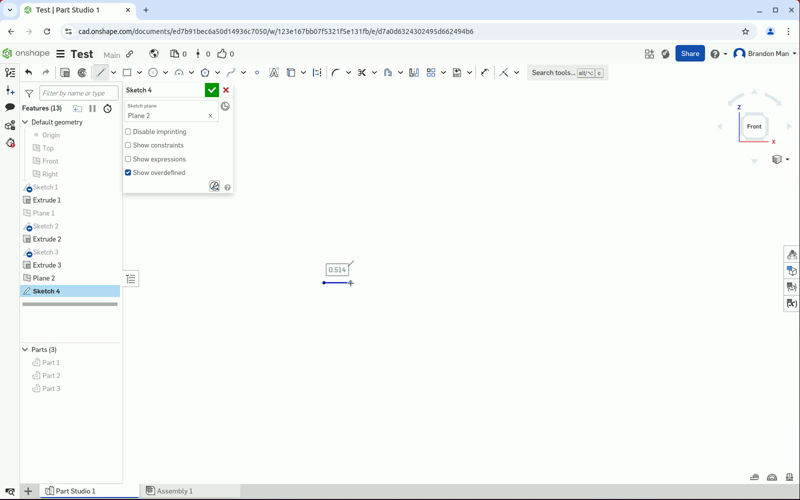
scroll(-6)
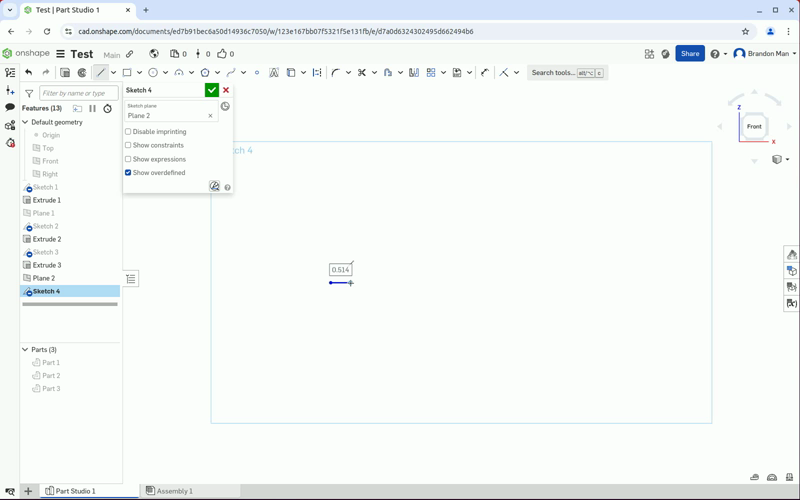
scroll(-6)
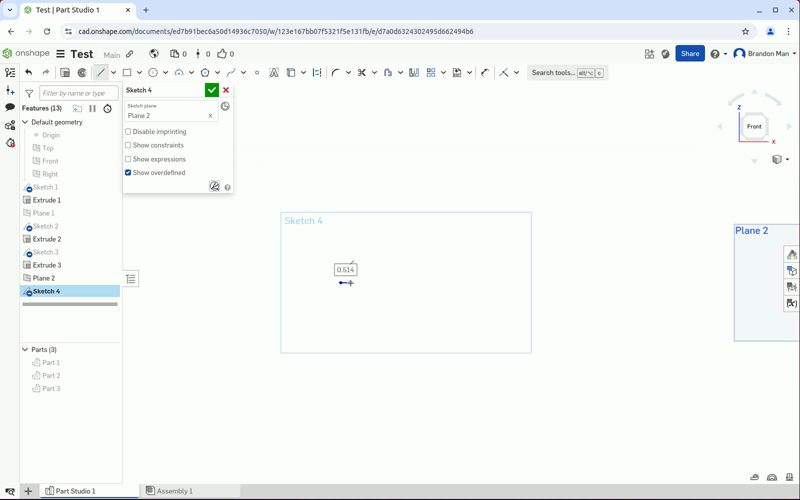
scroll(-6)
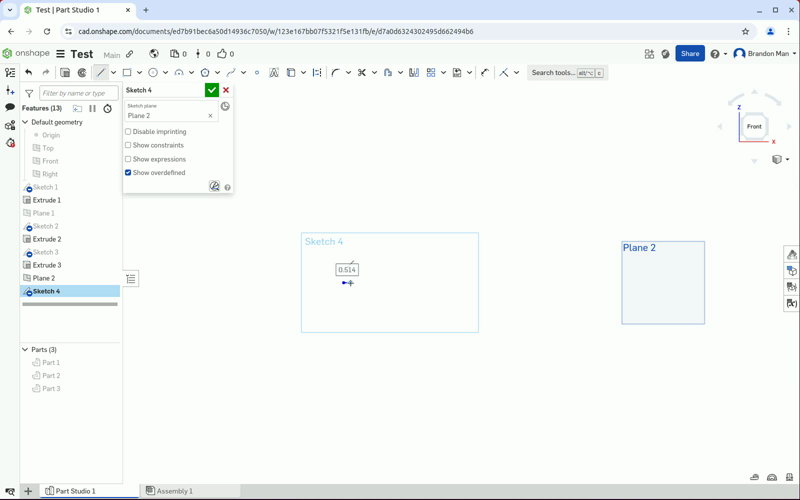
scroll(-6)
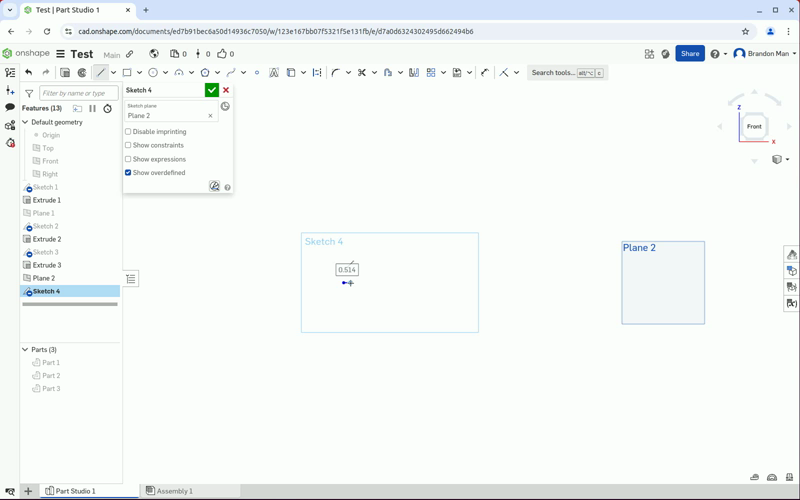
scroll(-6)
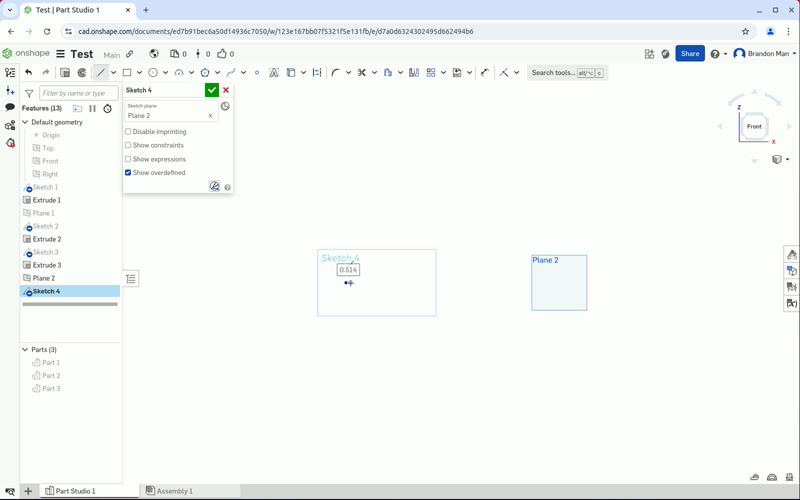
scroll(-6)
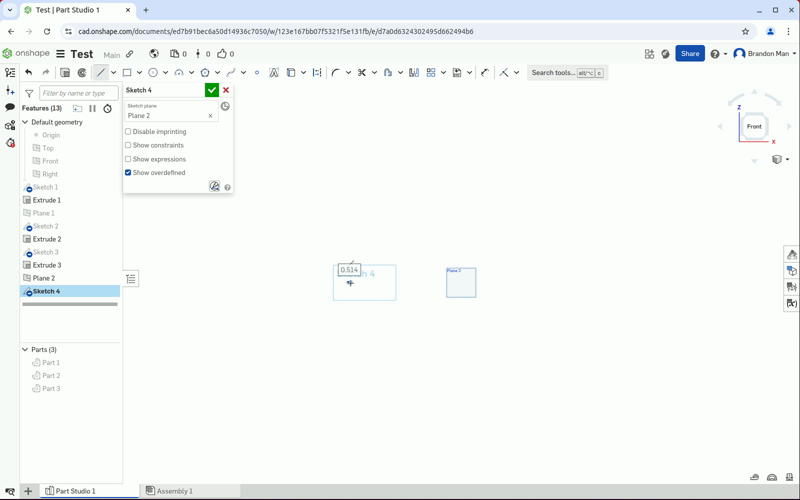
key_up(shift)
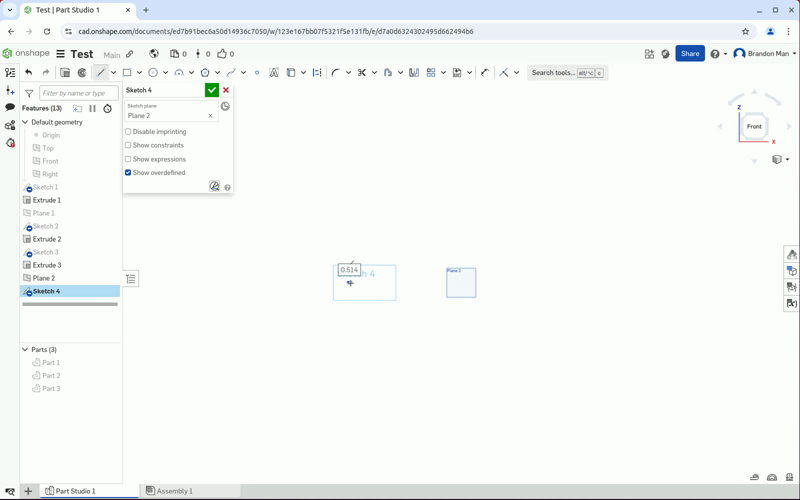
key_down(shift)
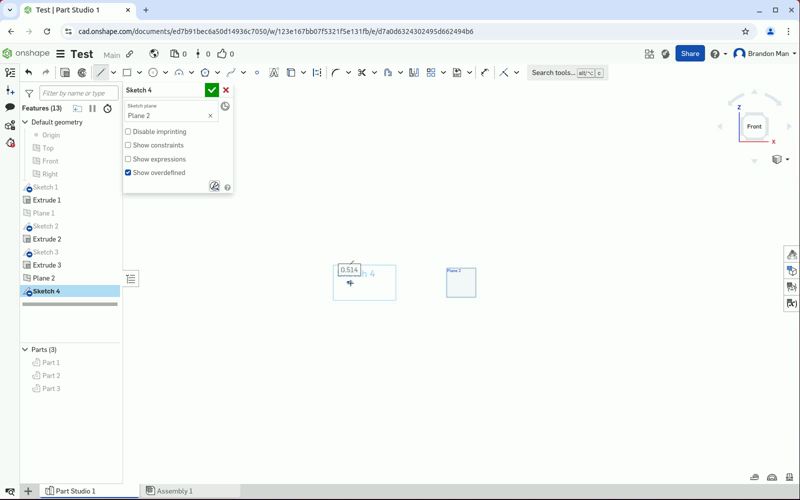
mouse_move(380, 282)
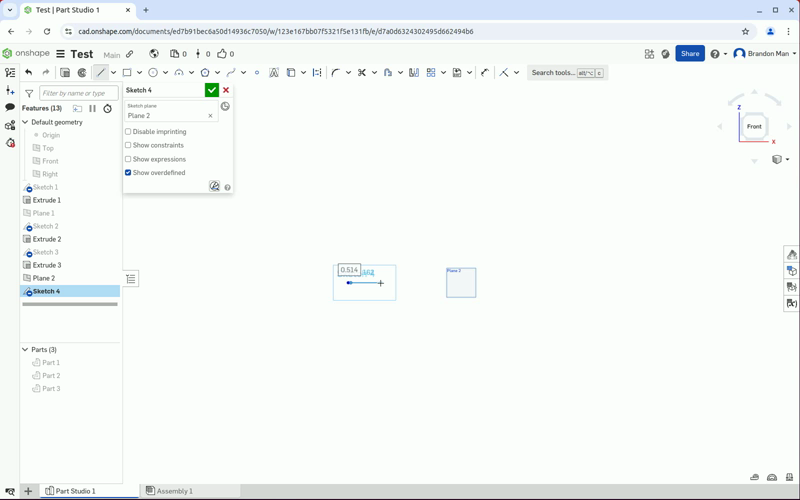
mouse_move(350, 259)
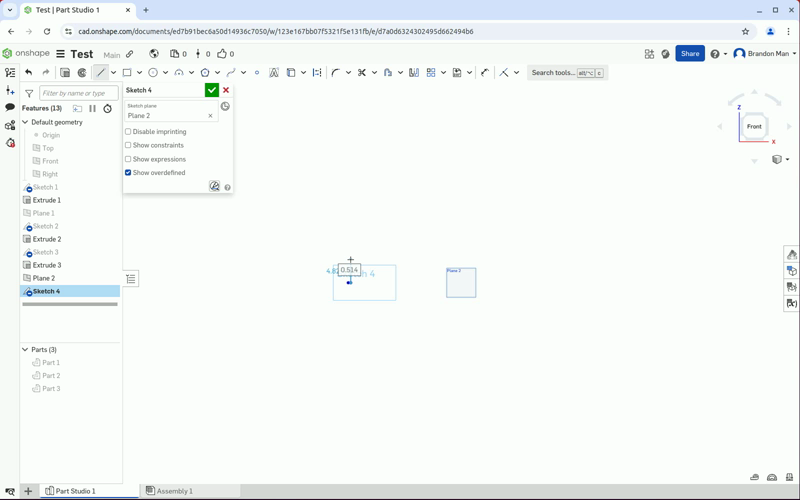
click(350, 259)
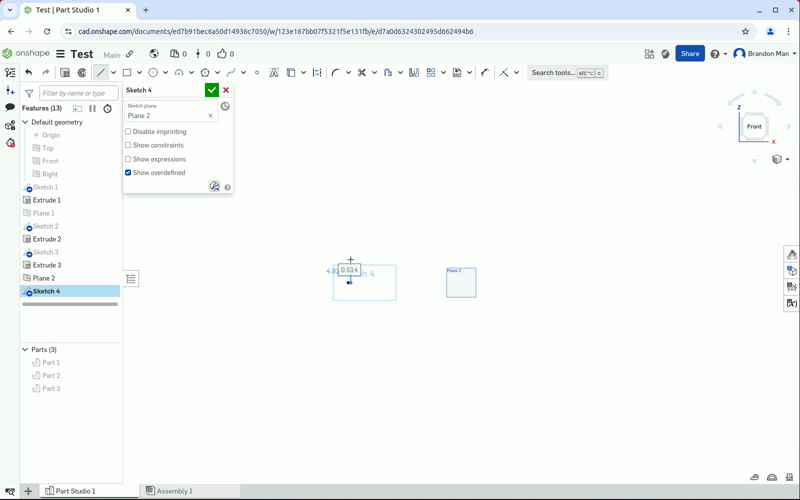
key_up(shift)
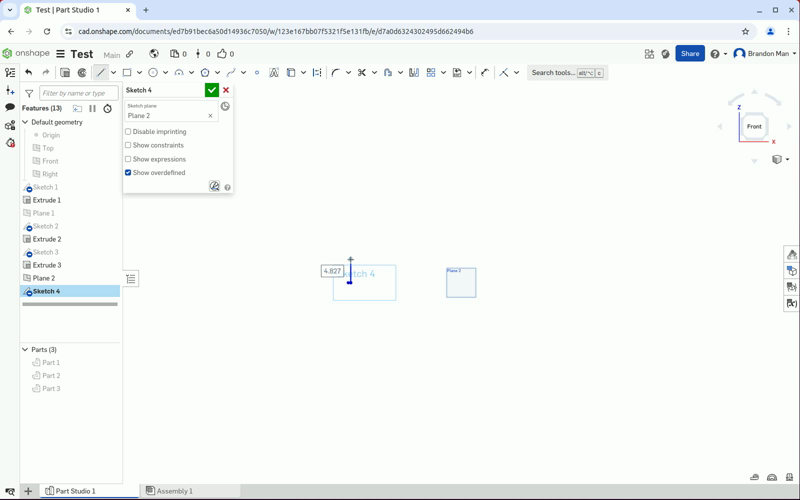
key_down(shift)
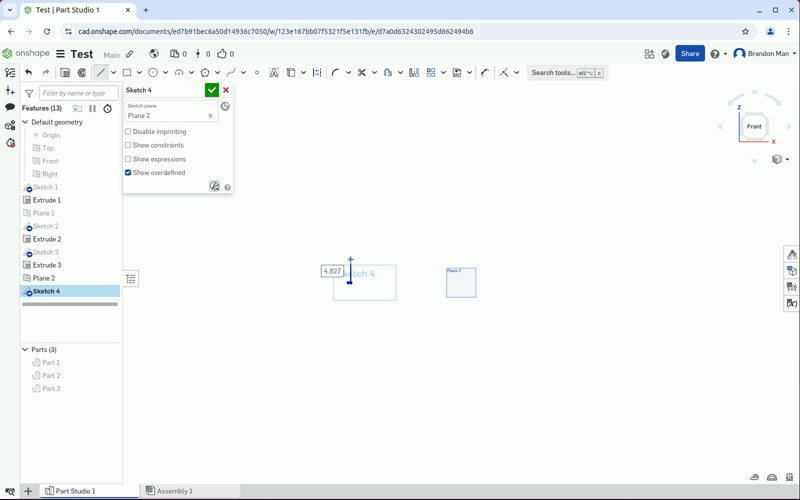
mouse_move(569, 259)
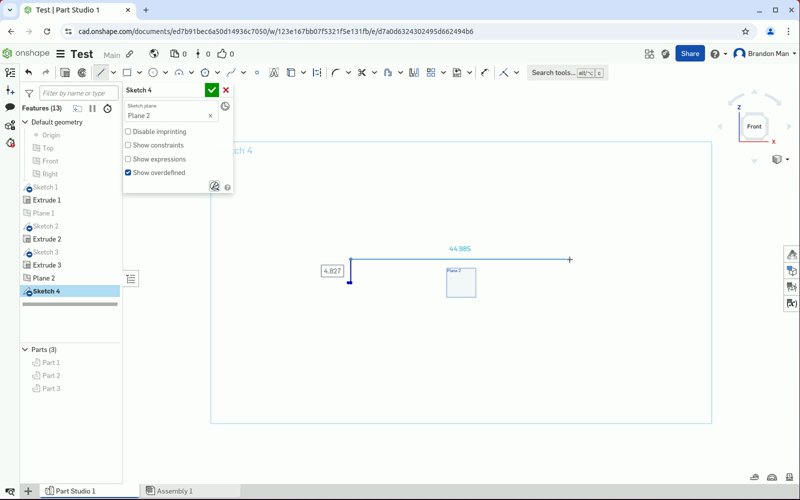
click(569, 259)
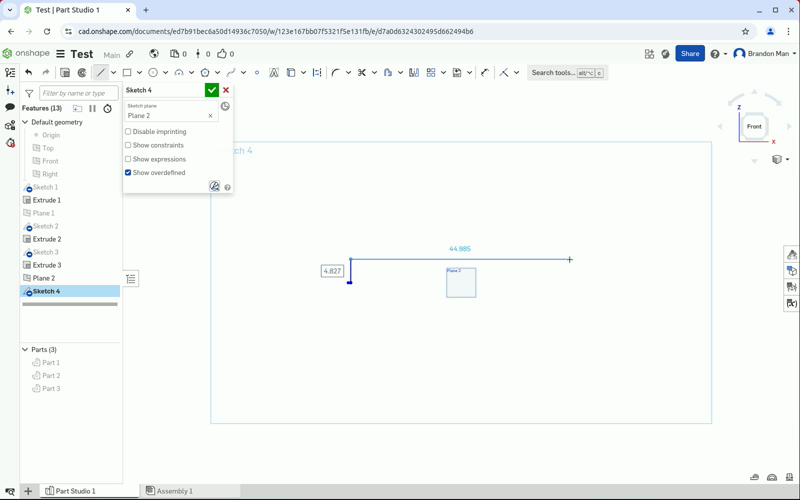
key_up(shift)
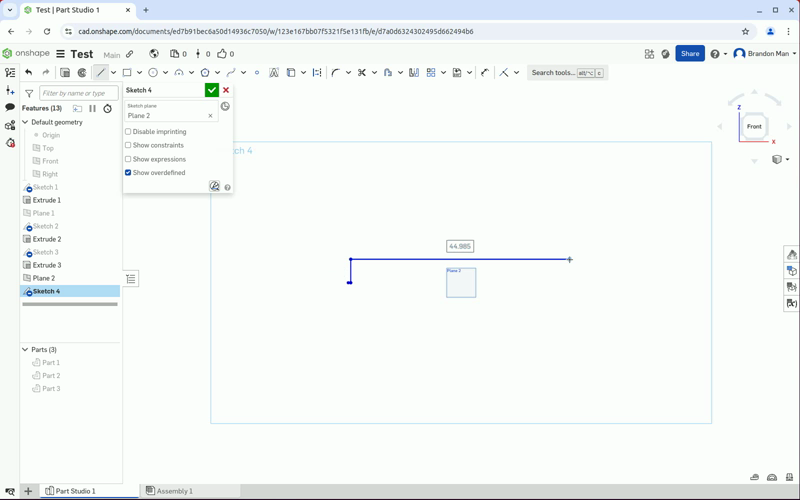
key_down(shift)
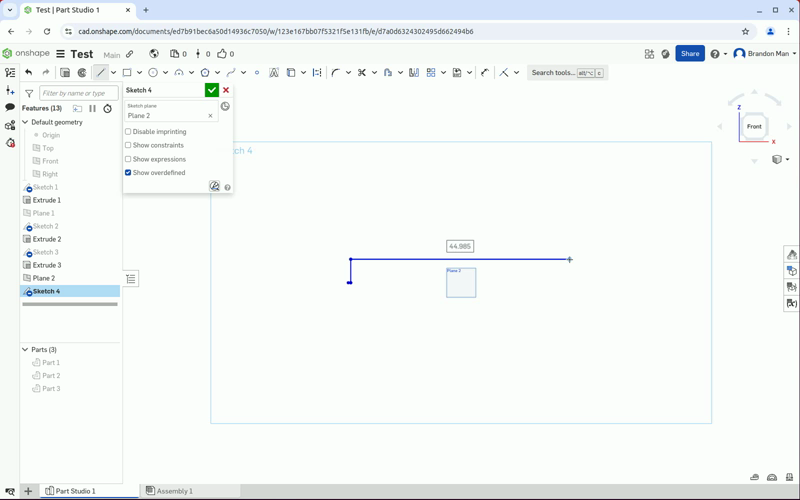
mouse_move(589, 259)
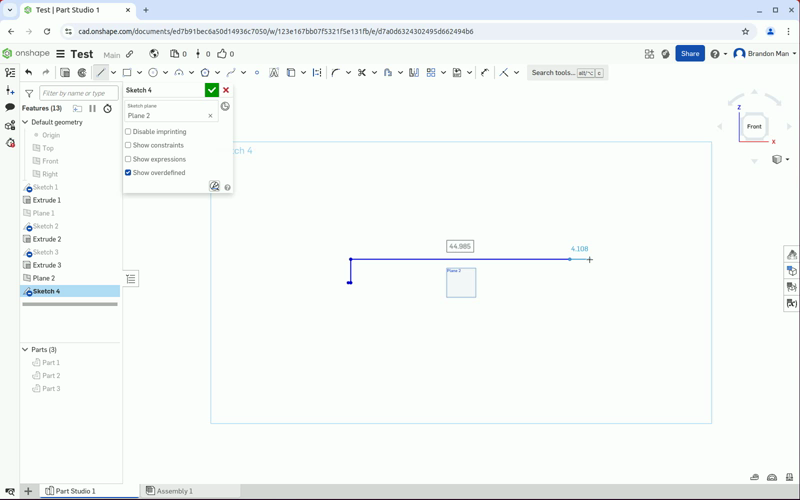
mouse_move(569, 282)
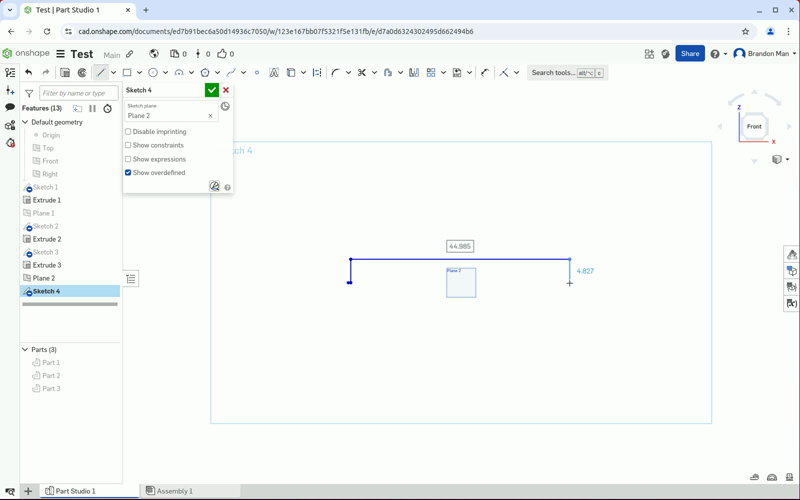
click(569, 282)
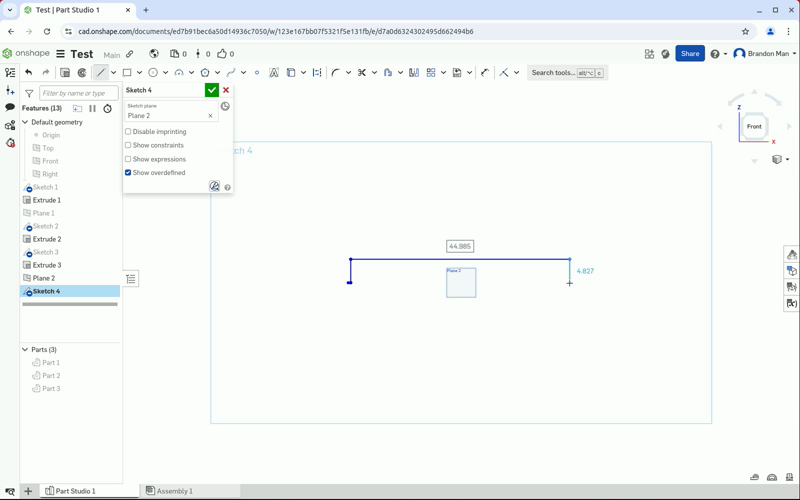
key_up(shift)
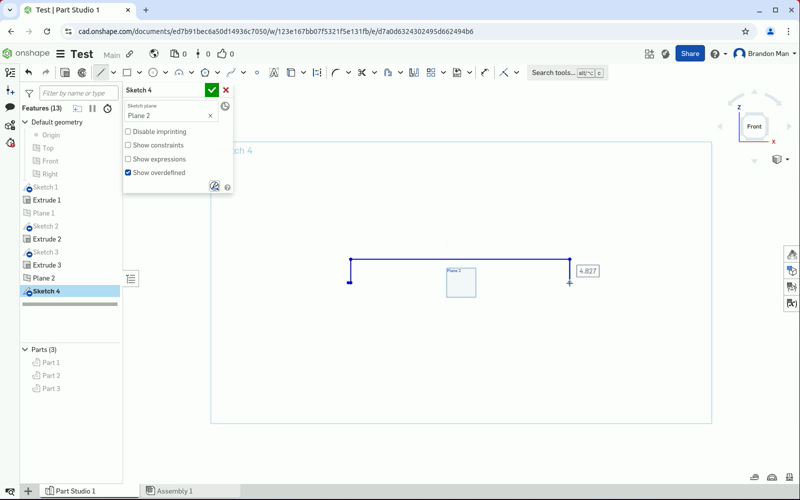
key_down(shift)
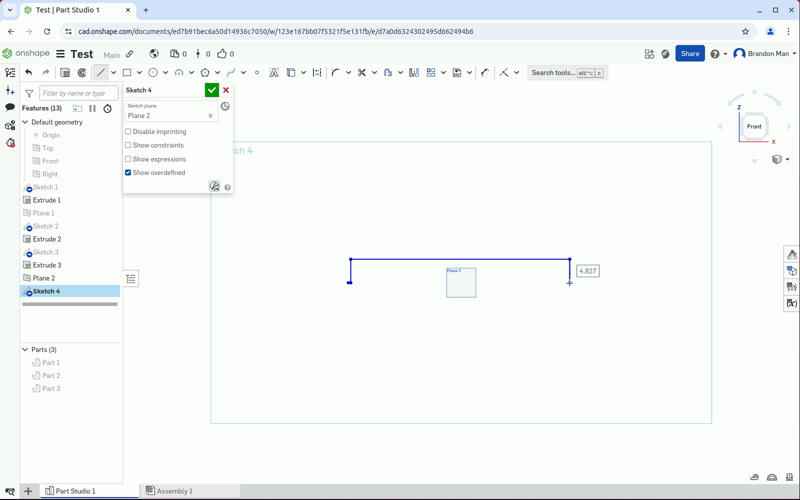
mouse_move(589, 282)
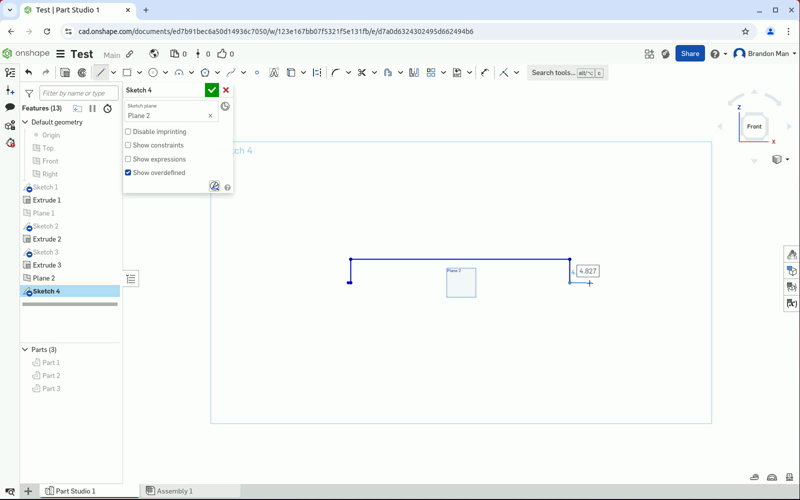
mouse_move(572, 282)
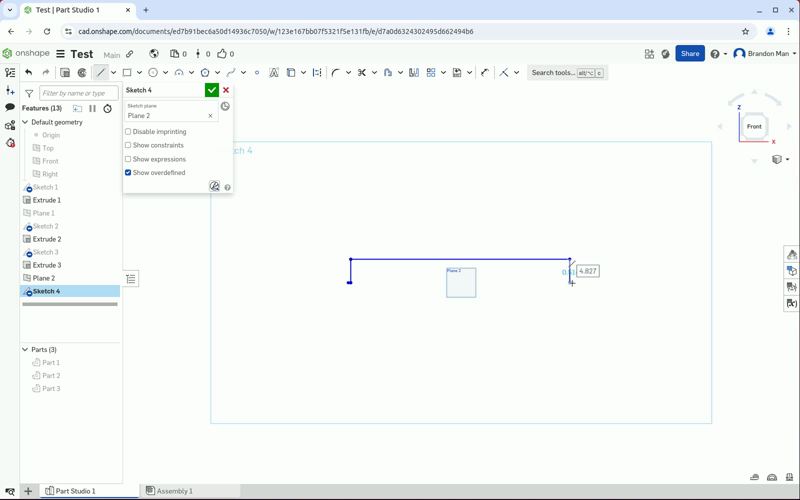
scroll(6)
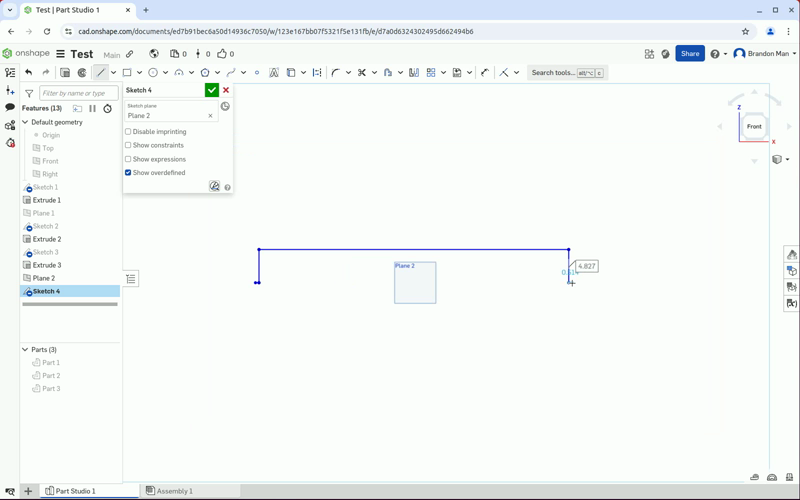
scroll(6)
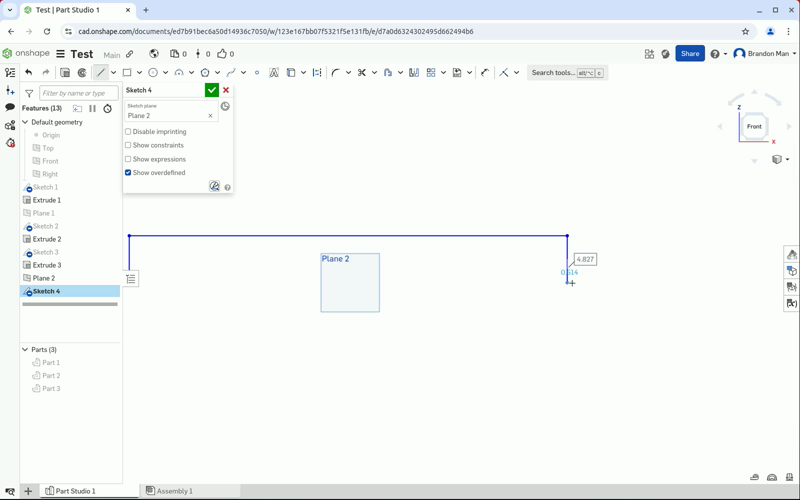
scroll(6)
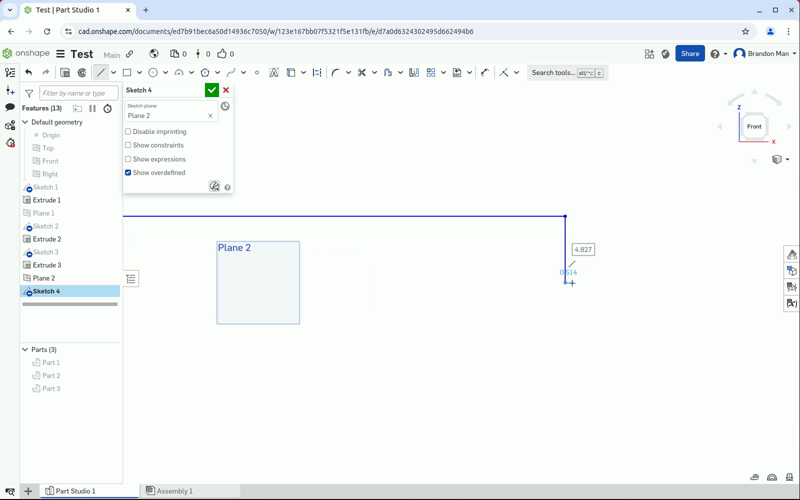
scroll(6)
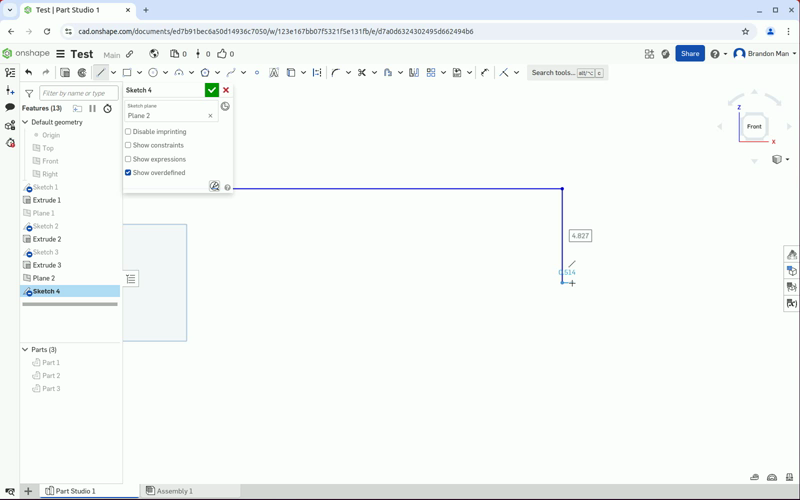
scroll(6)
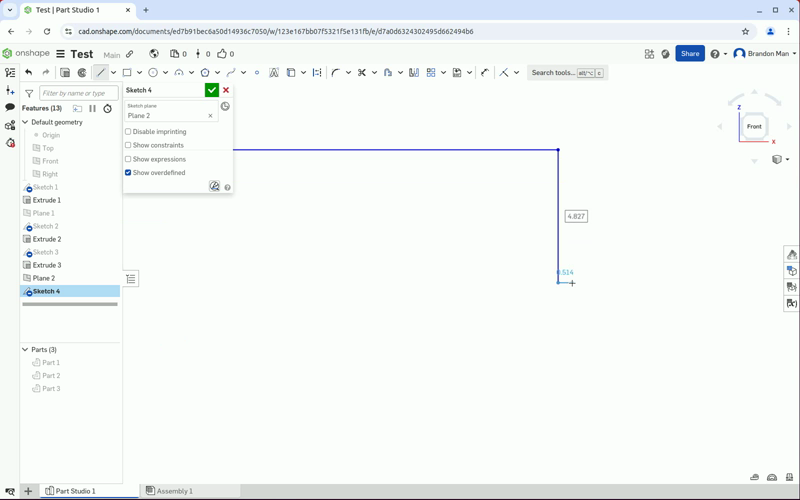
scroll(6)
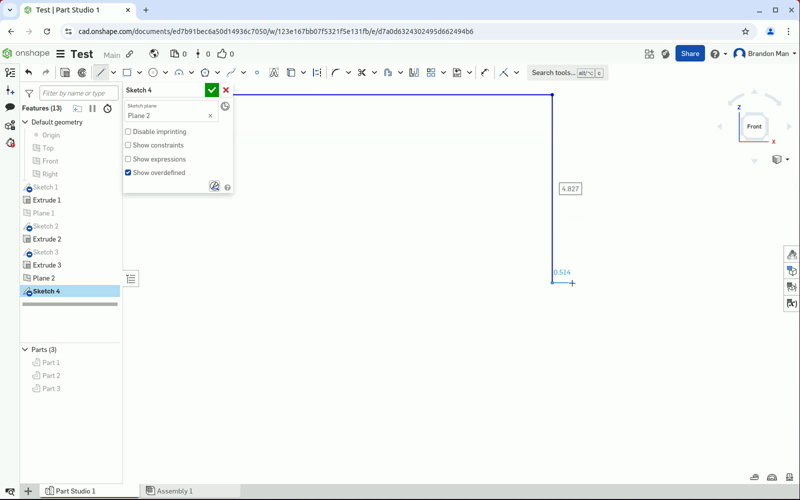
scroll(6)
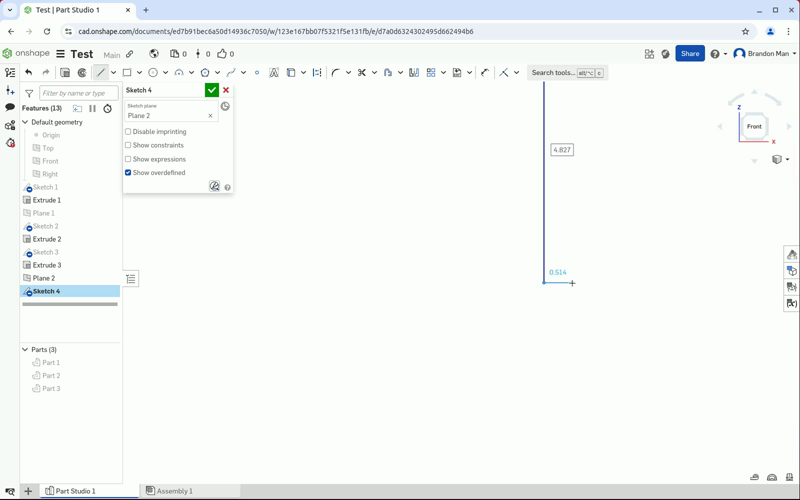
click(572, 282)
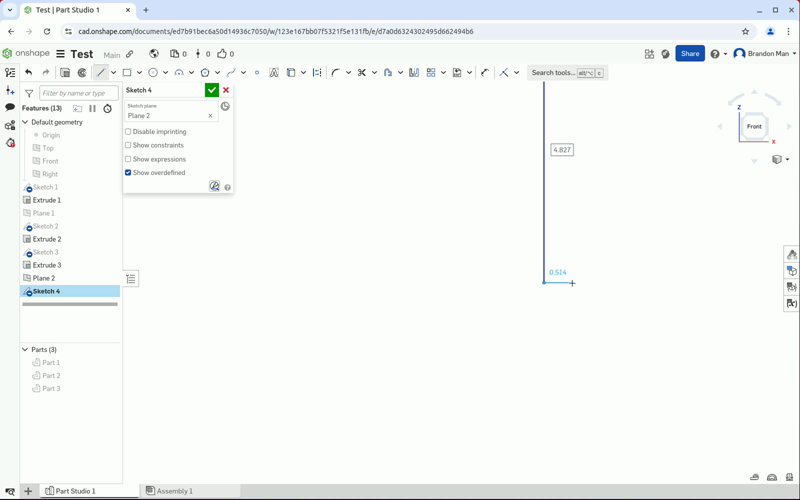
scroll(-6)
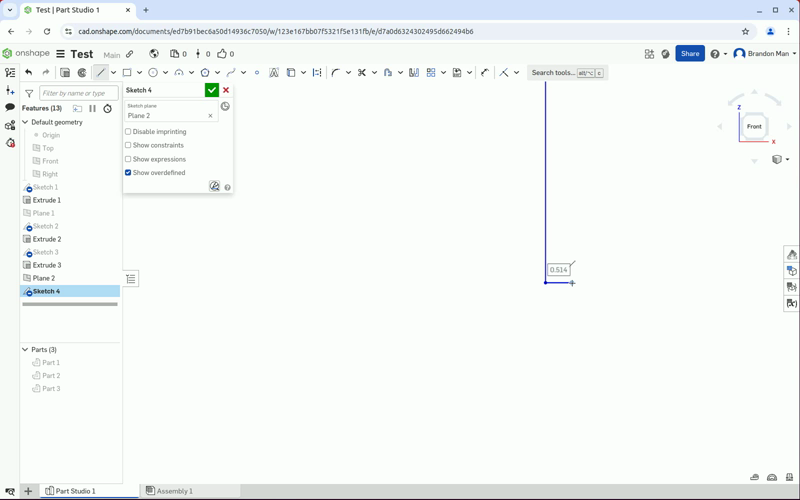
scroll(-6)
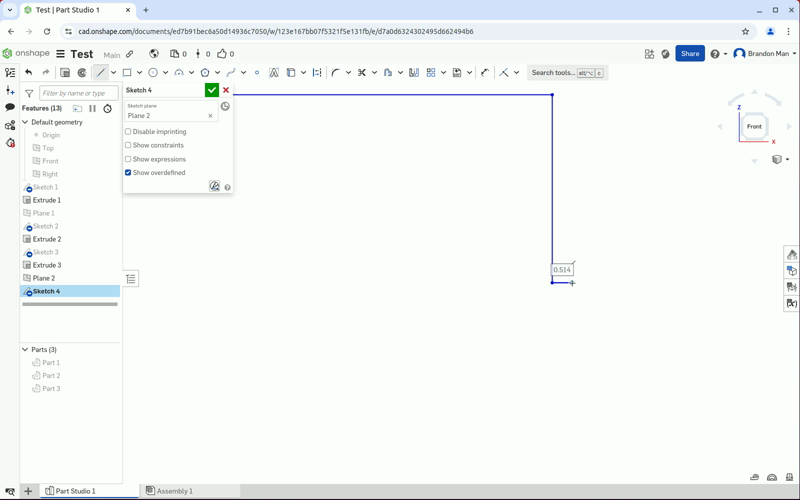
scroll(-6)
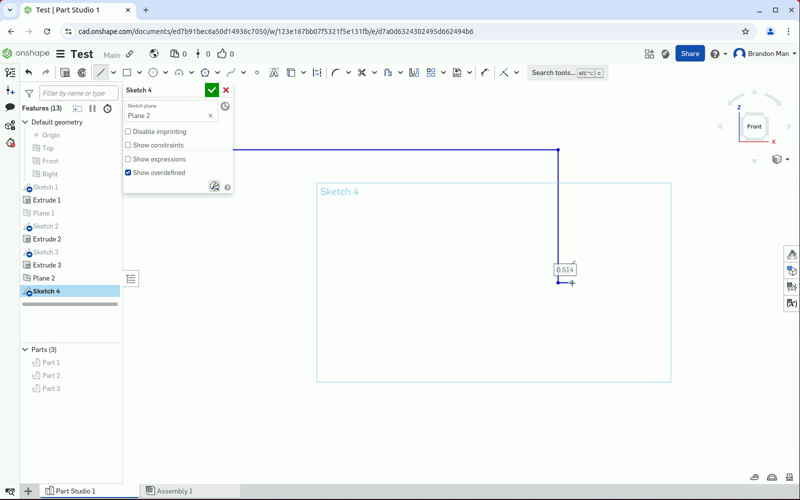
scroll(-6)
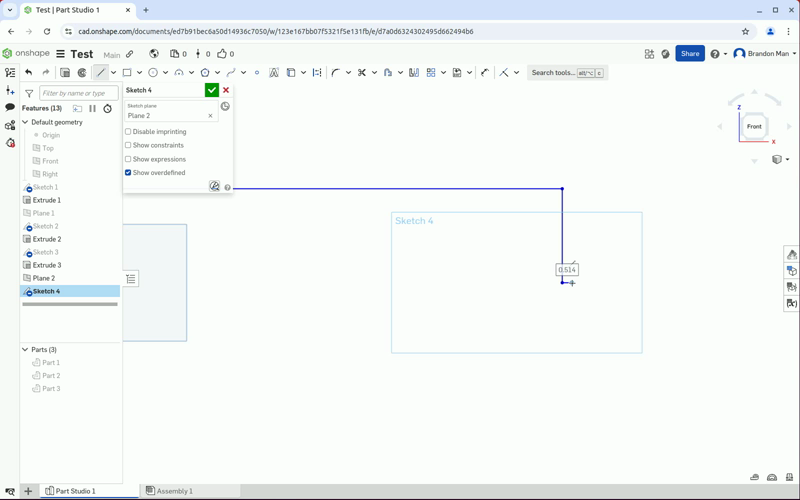
scroll(-6)
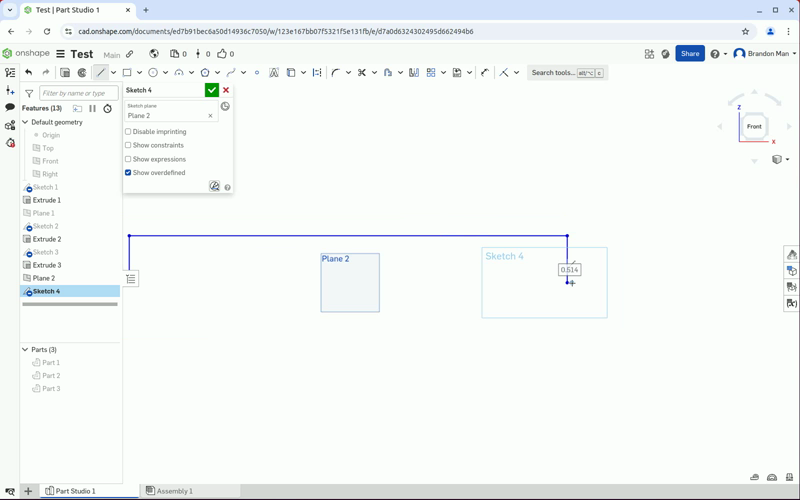
scroll(-6)
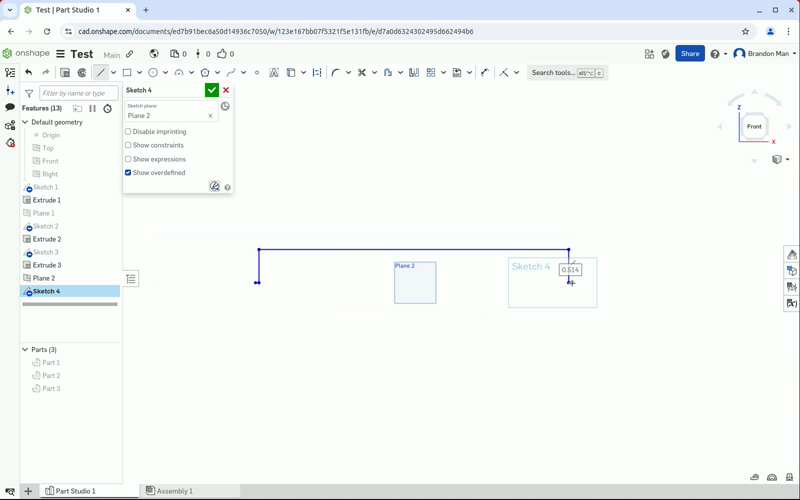
scroll(-6)
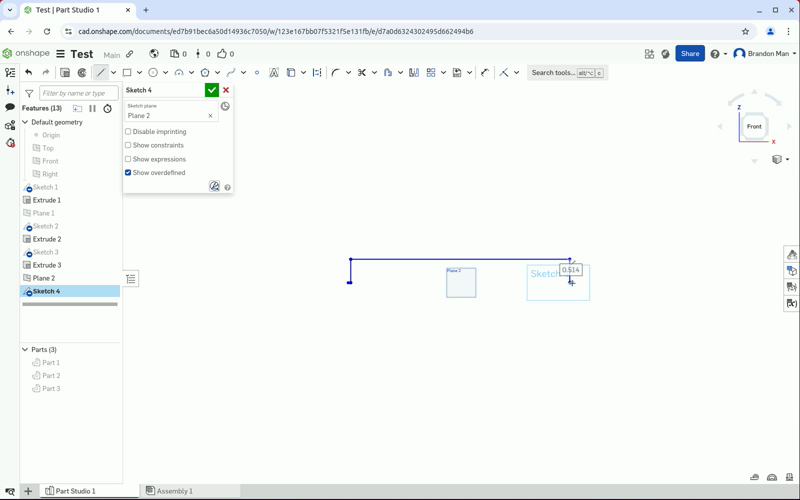
key_up(shift)
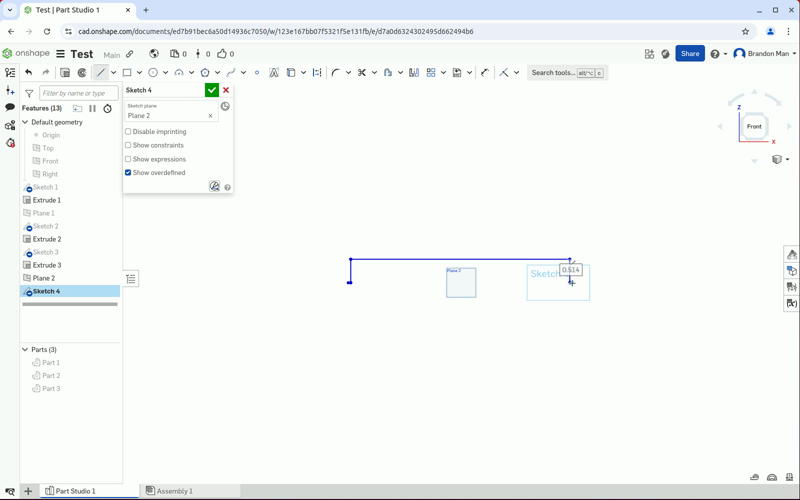
key_down(shift)
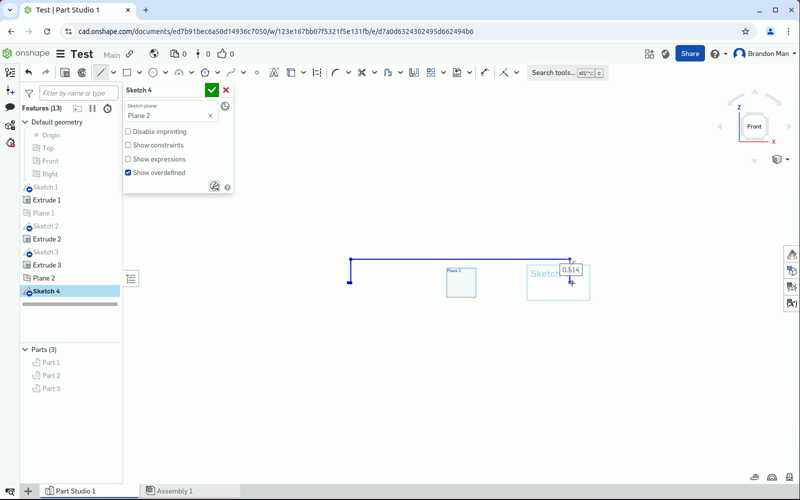
mouse_move(589, 282)
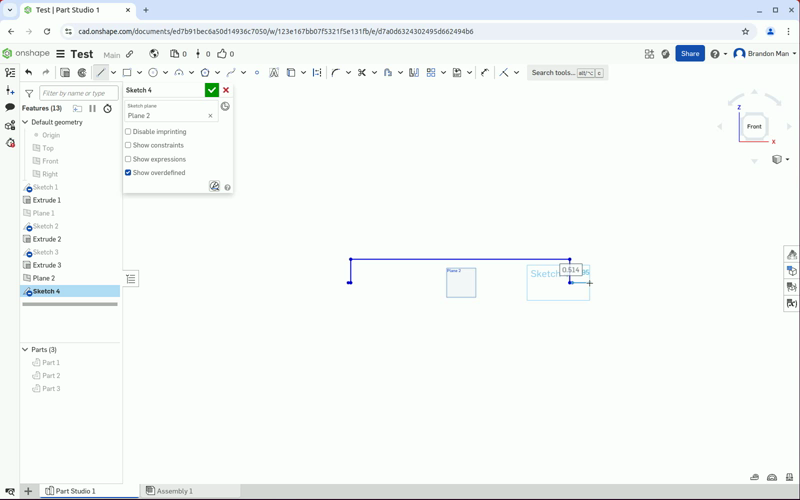
mouse_move(572, 257)
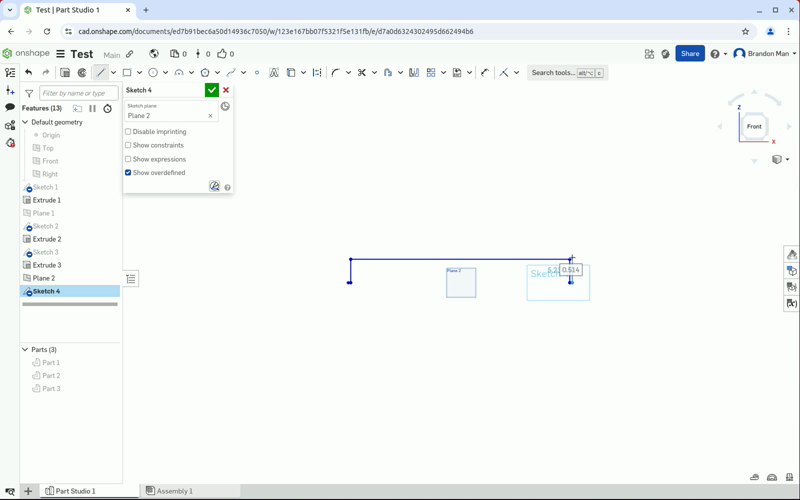
scroll(6)
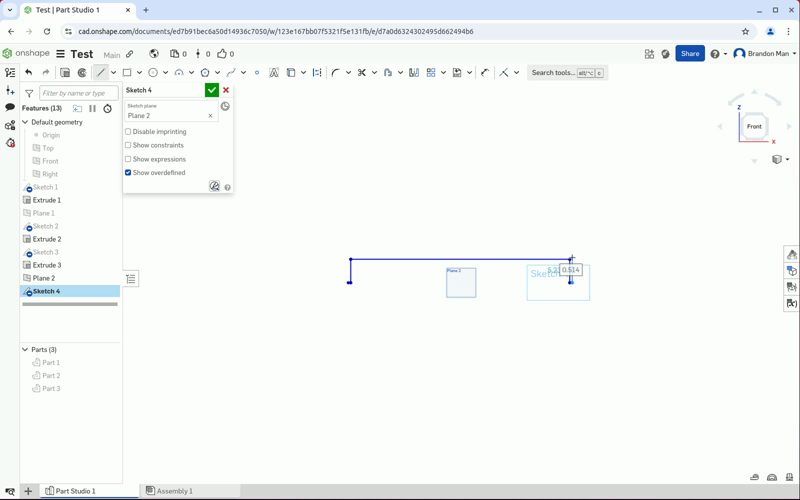
scroll(6)
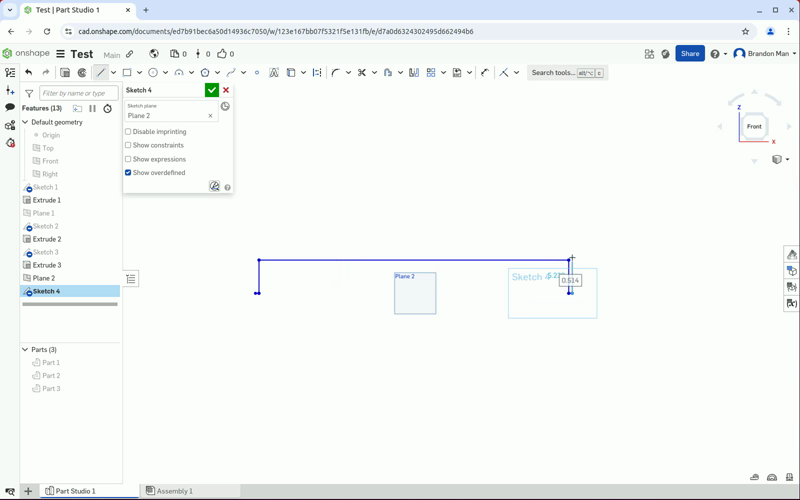
scroll(6)
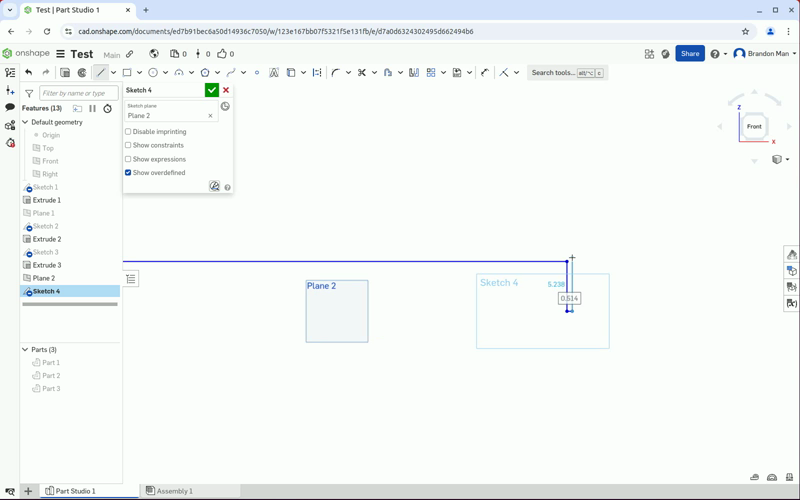
scroll(6)
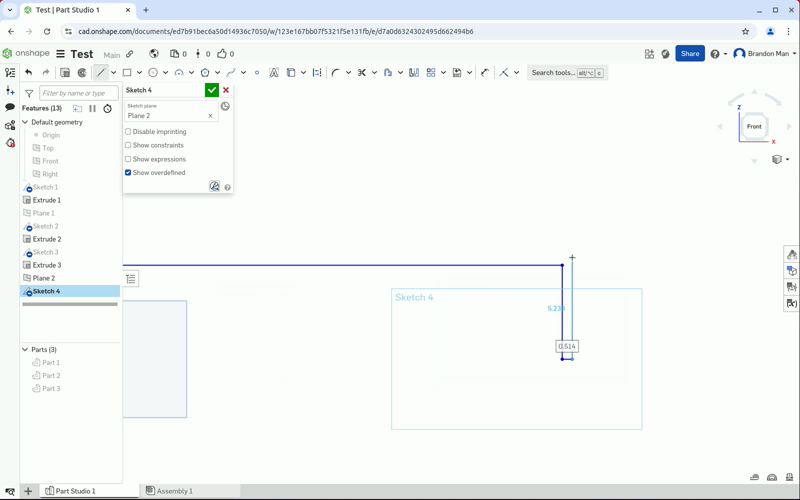
scroll(6)
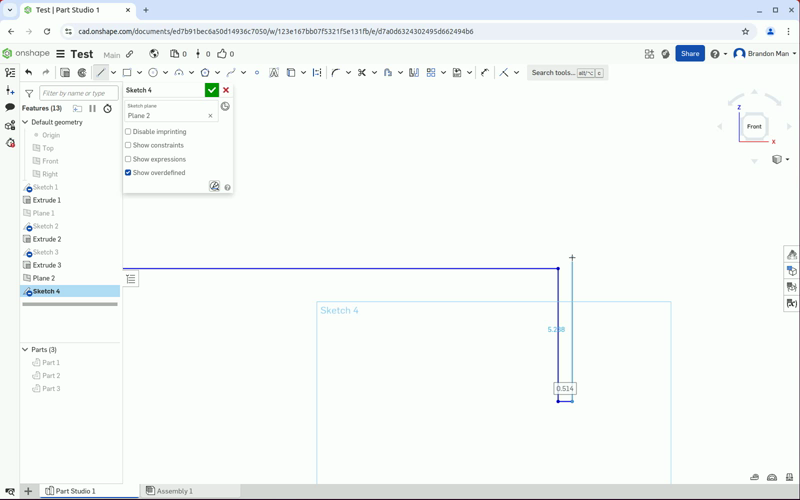
scroll(6)
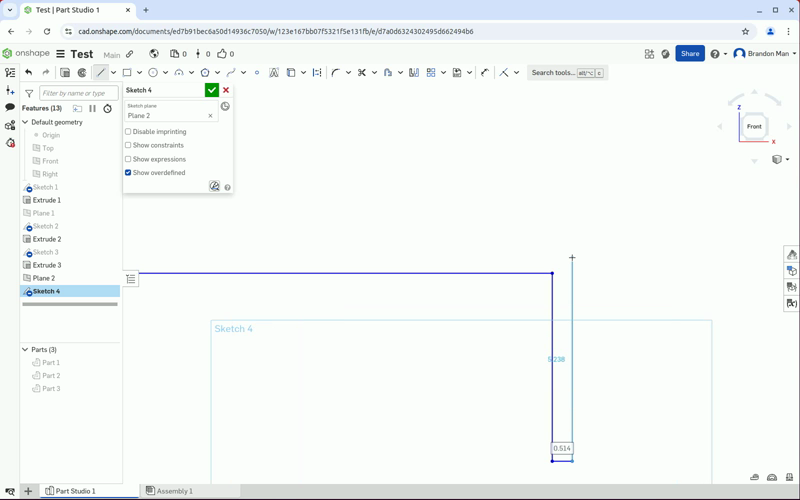
scroll(6)
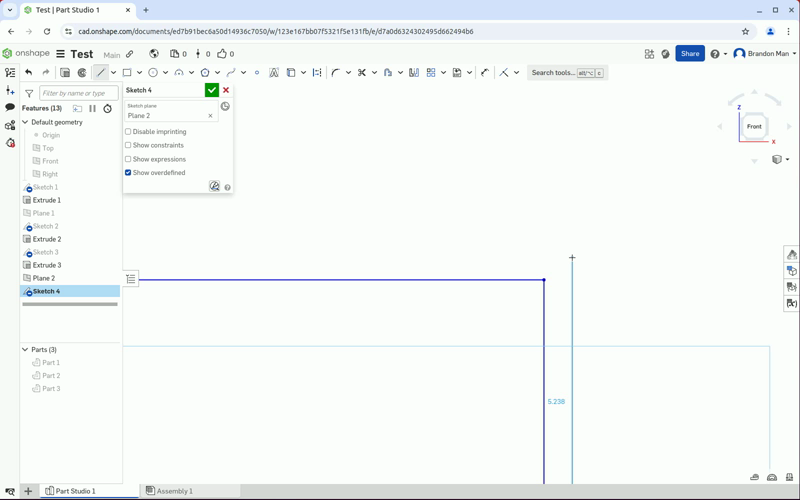
click(572, 257)
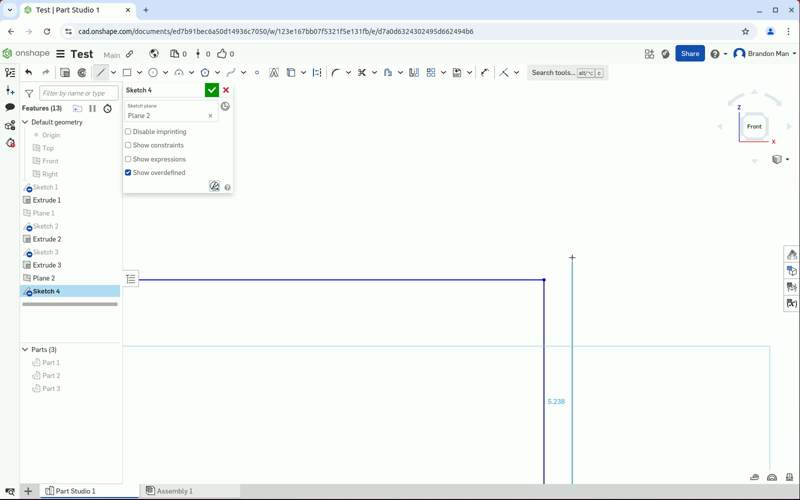
scroll(-6)
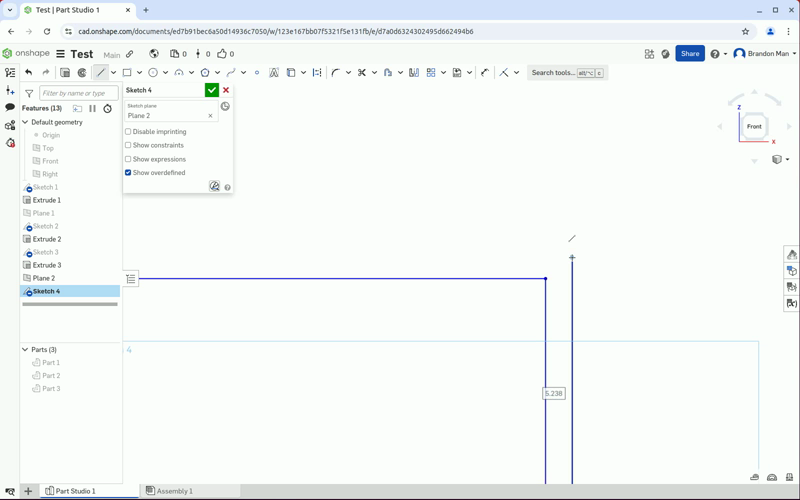
scroll(-6)
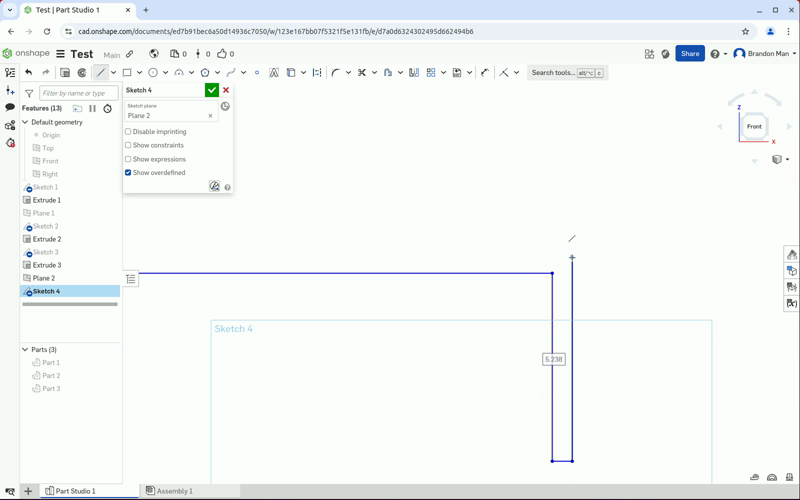
scroll(-6)
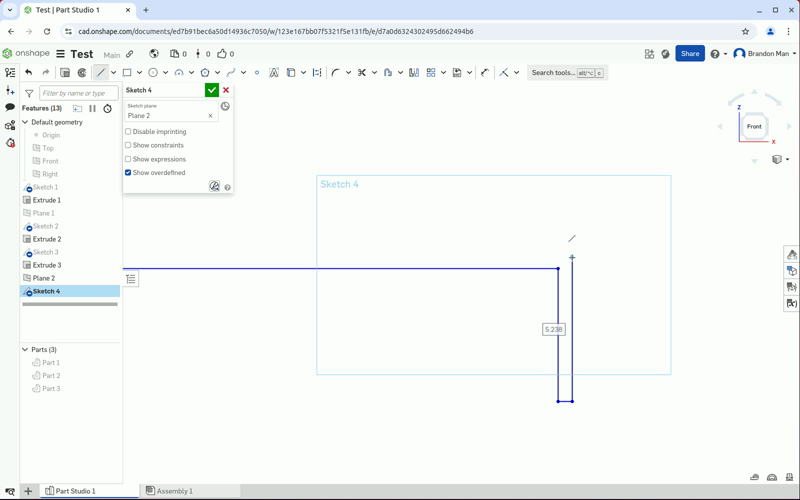
scroll(-6)
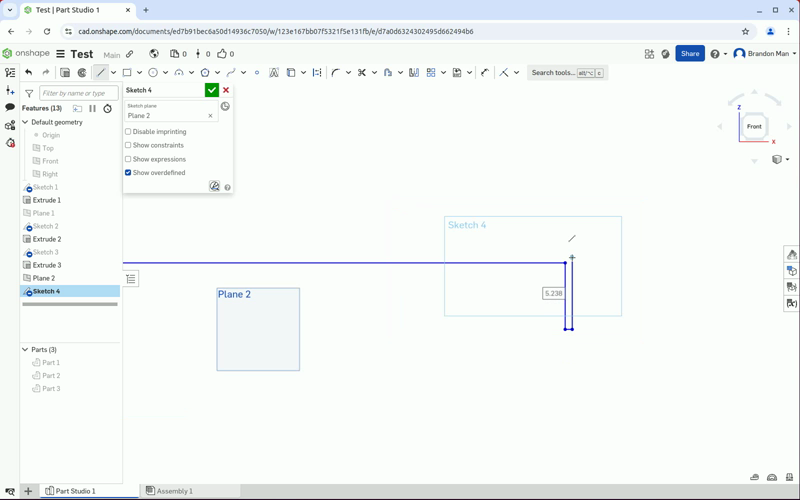
scroll(-6)
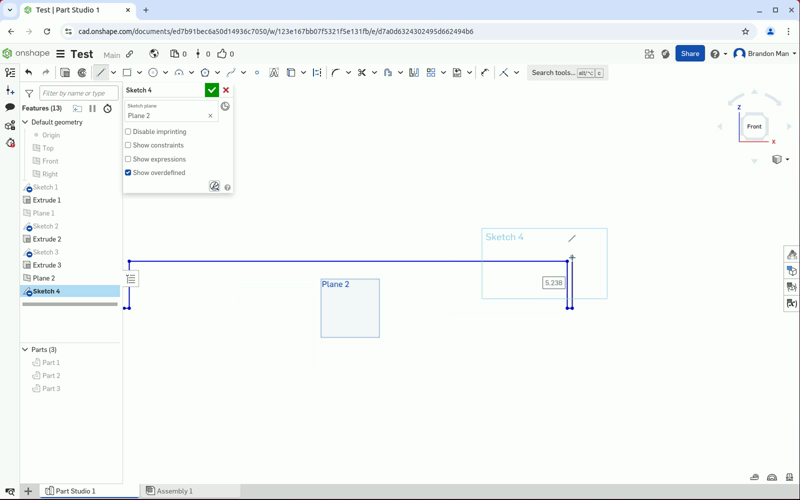
scroll(-6)
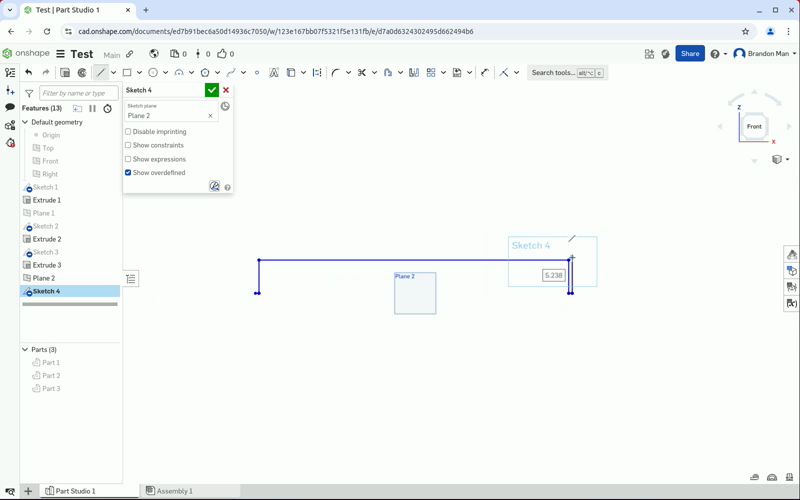
scroll(-6)
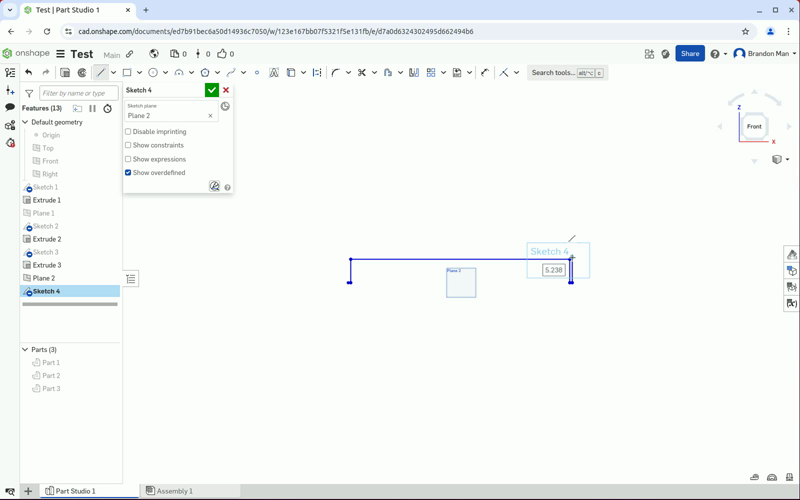
key_up(shift)
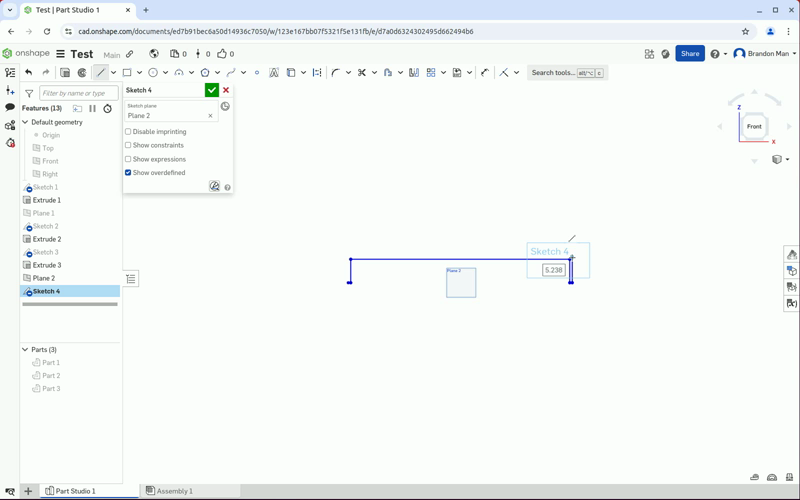
key_down(shift)
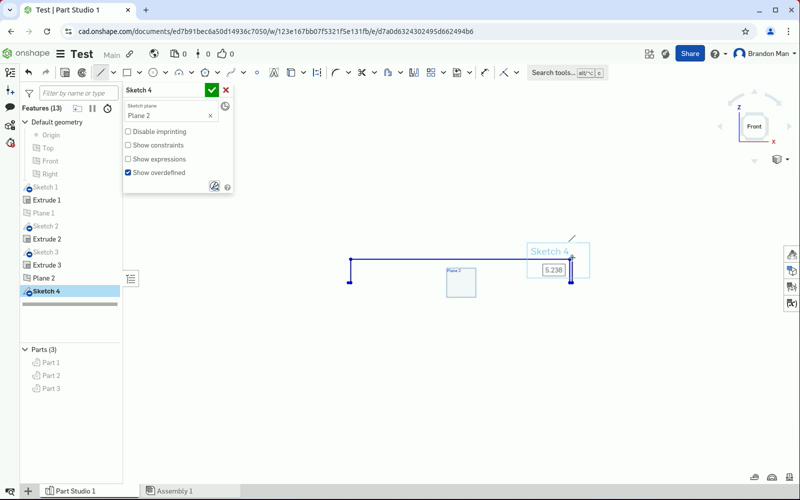
mouse_move(348, 257)
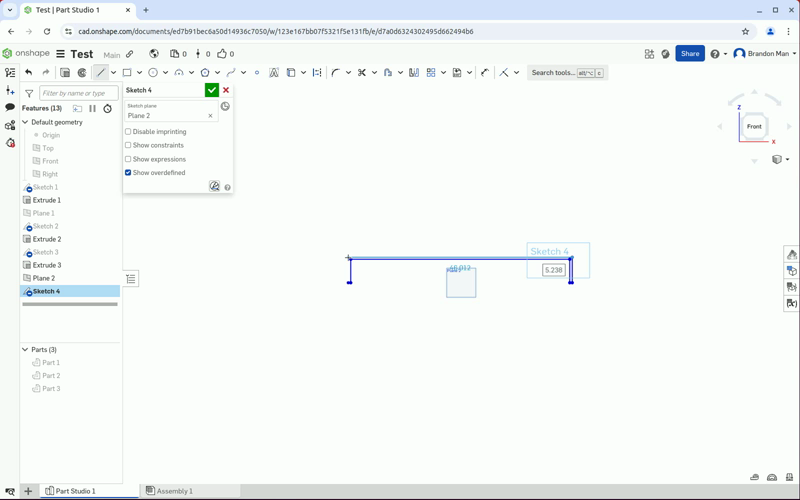
scroll(6)
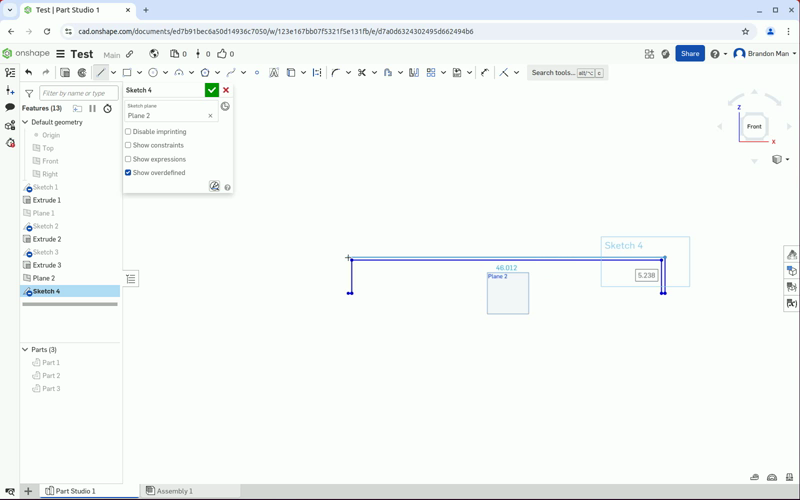
scroll(6)
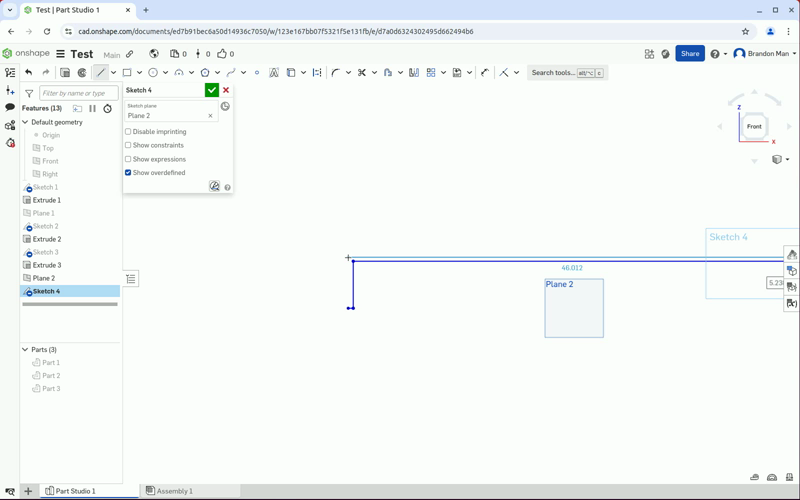
scroll(6)
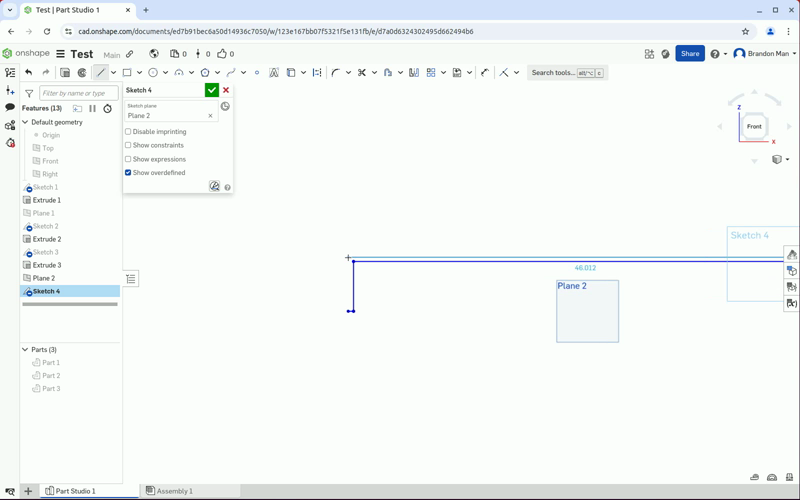
scroll(6)
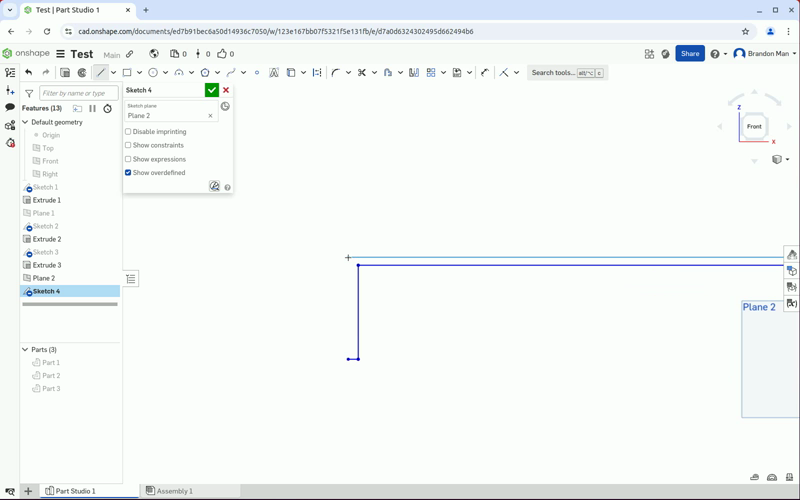
scroll(6)
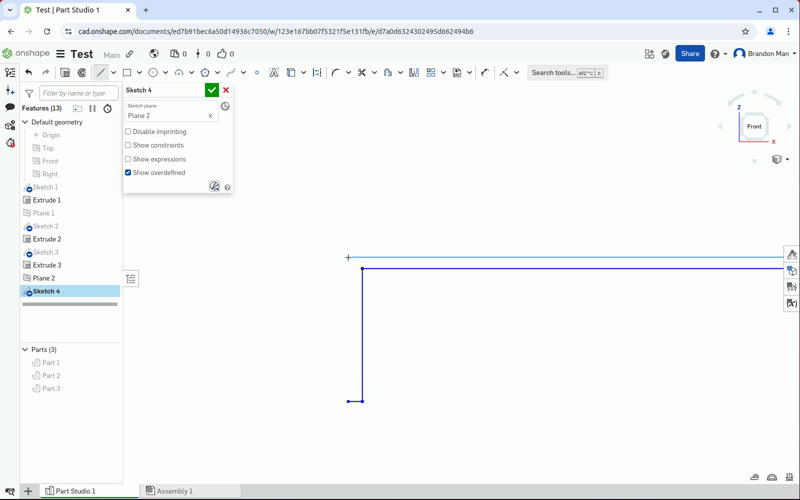
scroll(6)
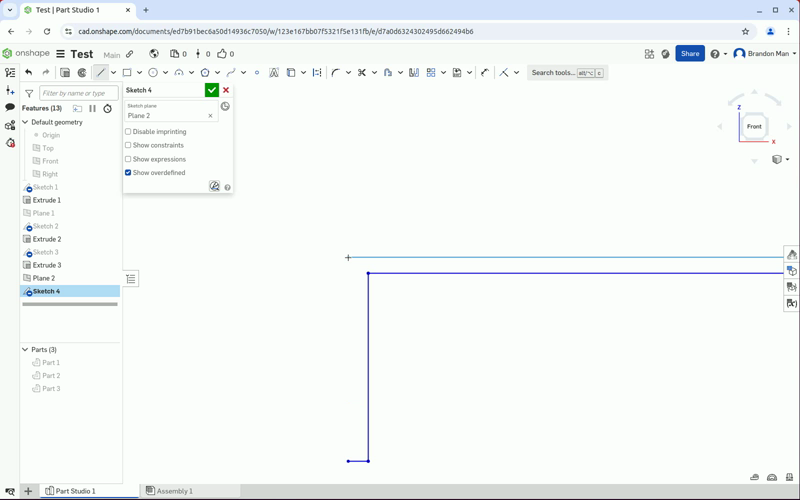
scroll(6)
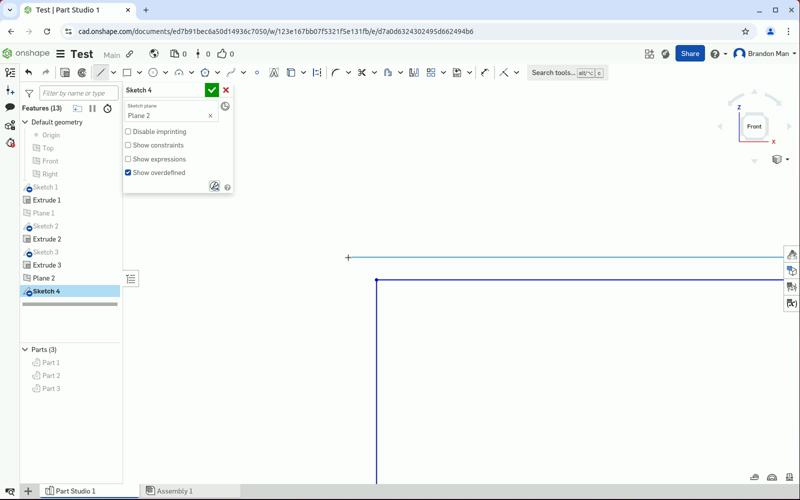
click(348, 257)
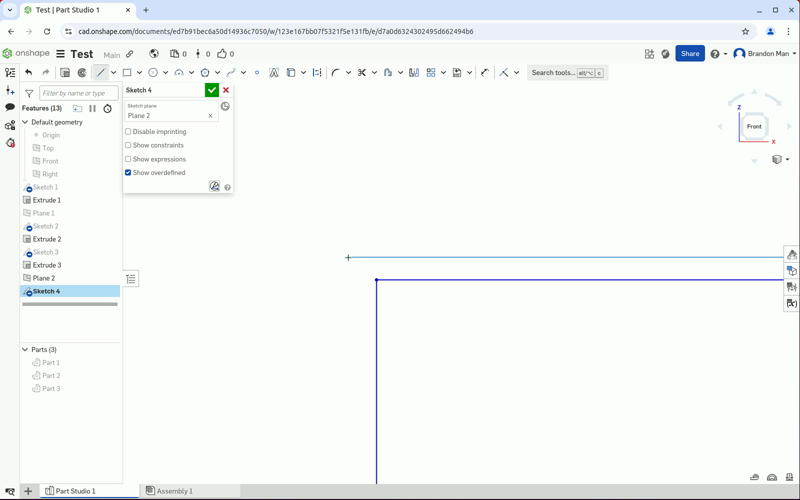
scroll(-6)
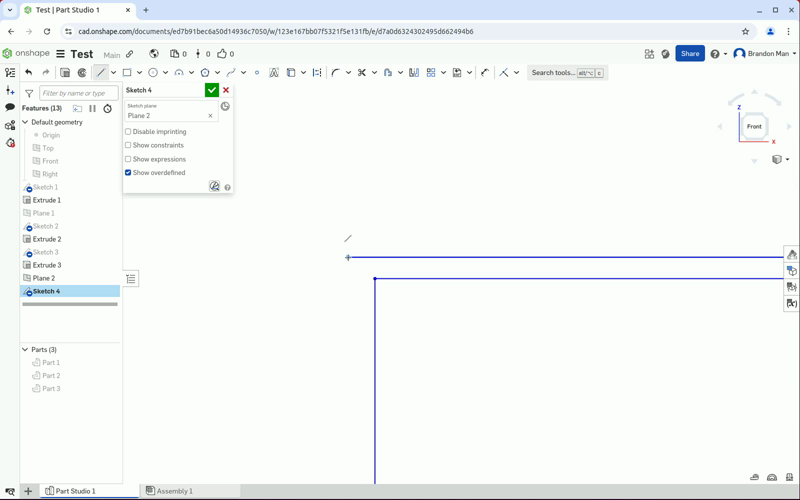
scroll(-6)
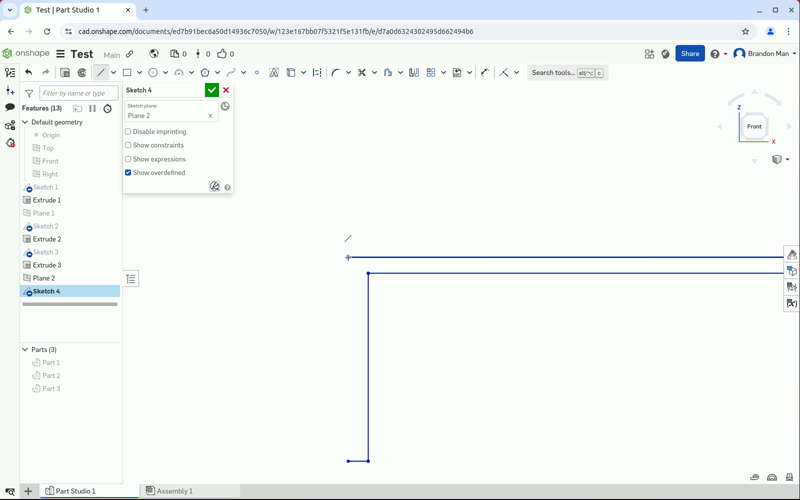
scroll(-6)
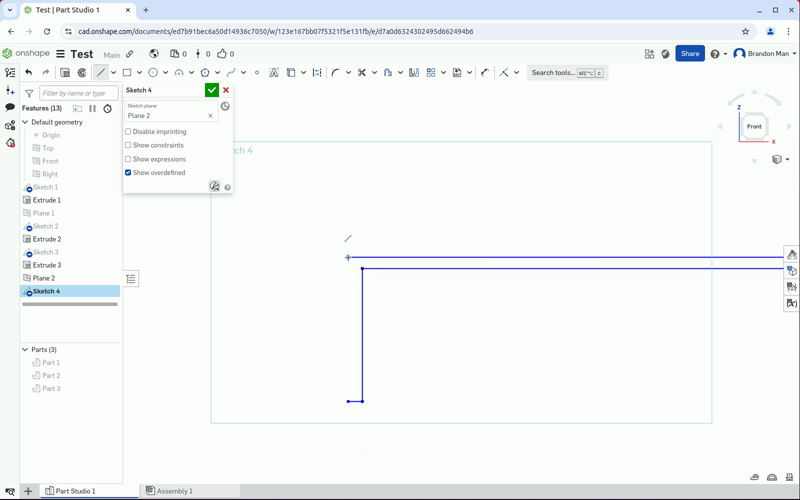
scroll(-6)
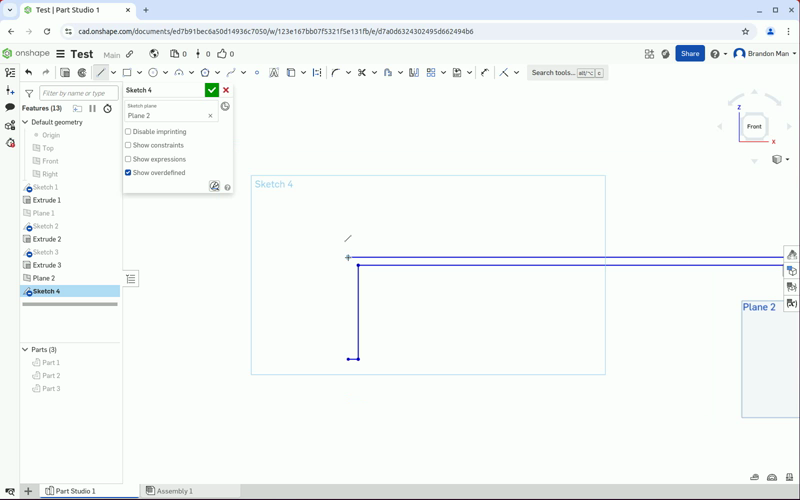
scroll(-6)
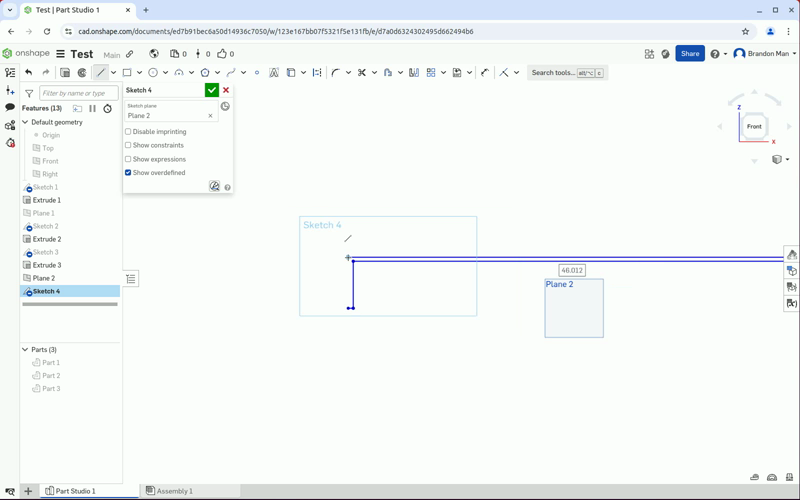
scroll(-6)
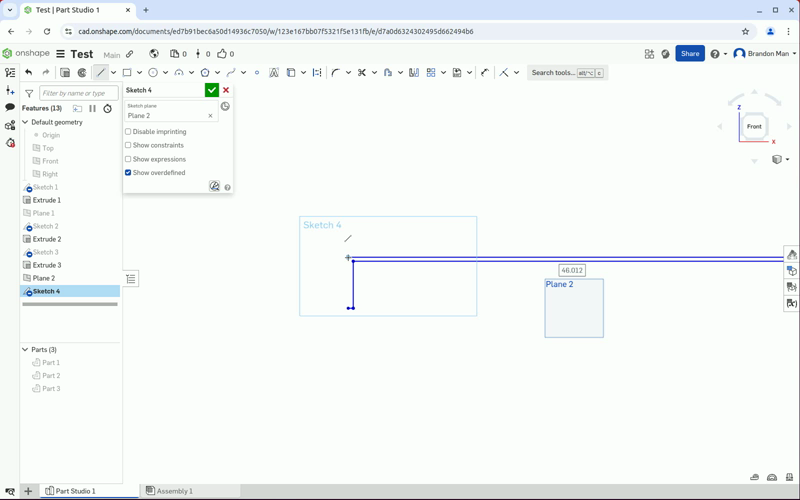
scroll(-6)
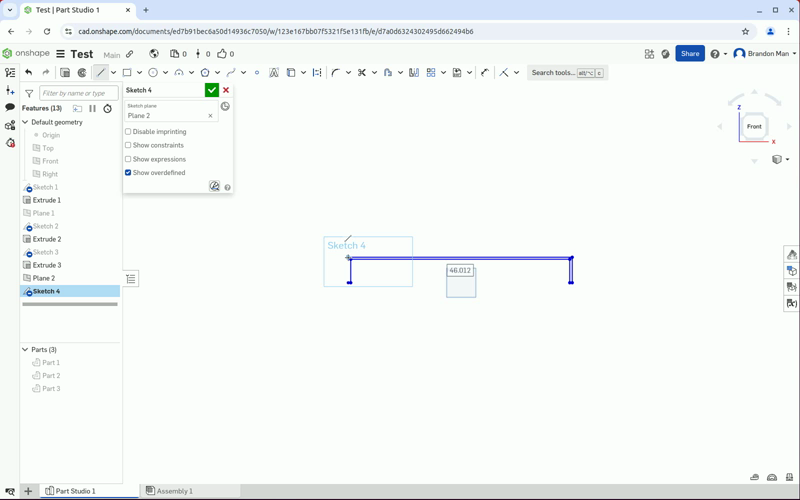
key_up(shift)
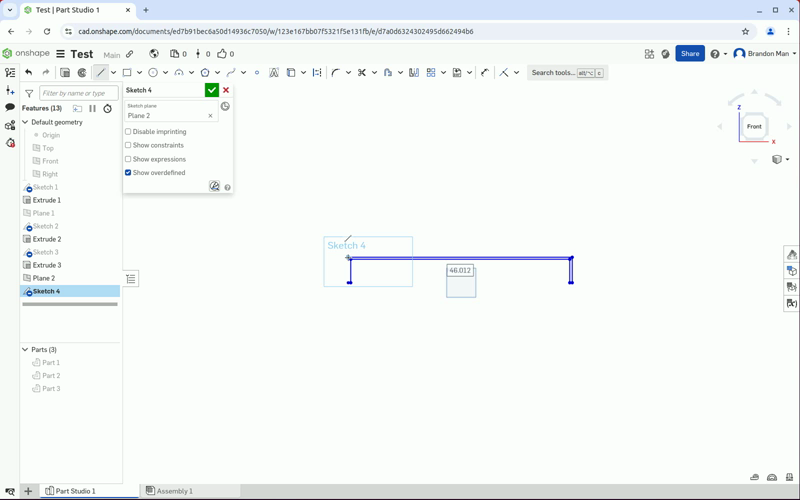
mouse_move(378, 257)
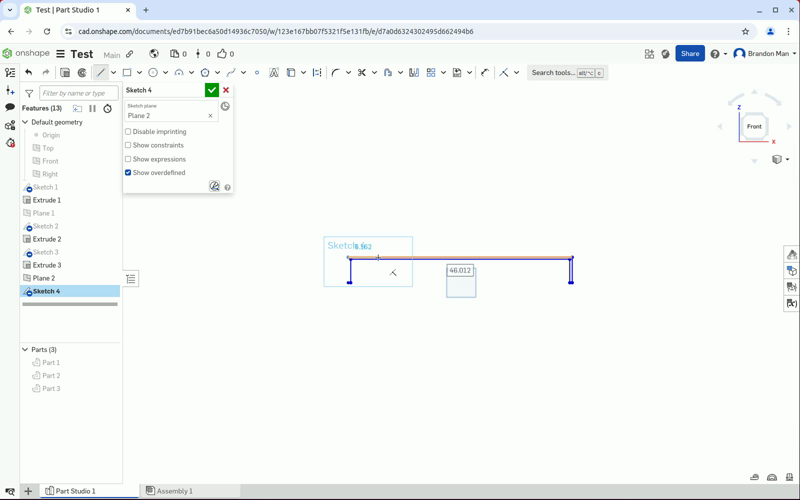
key_down(shift)
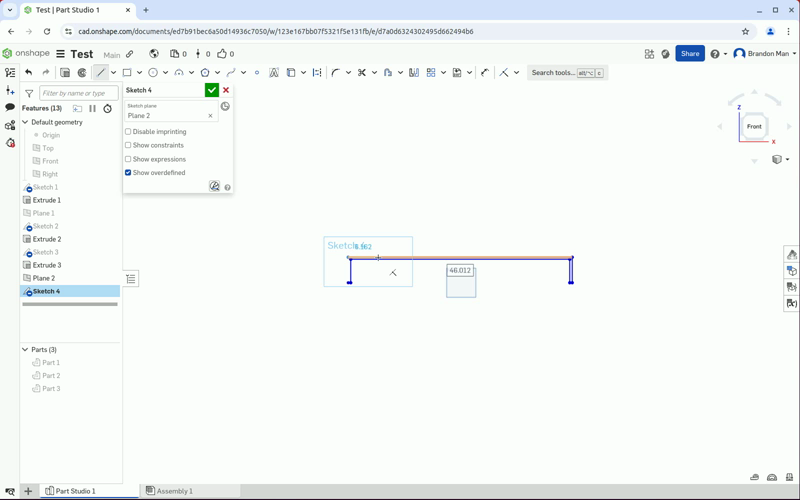
mouse_move(348, 282)
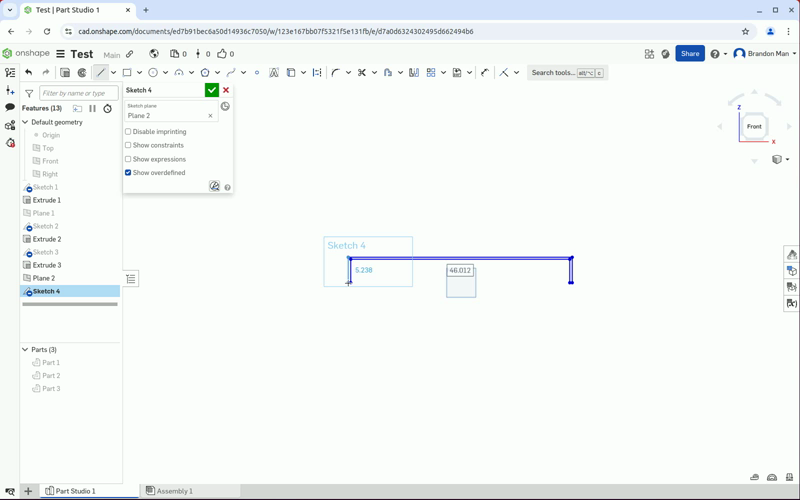
scroll(6)
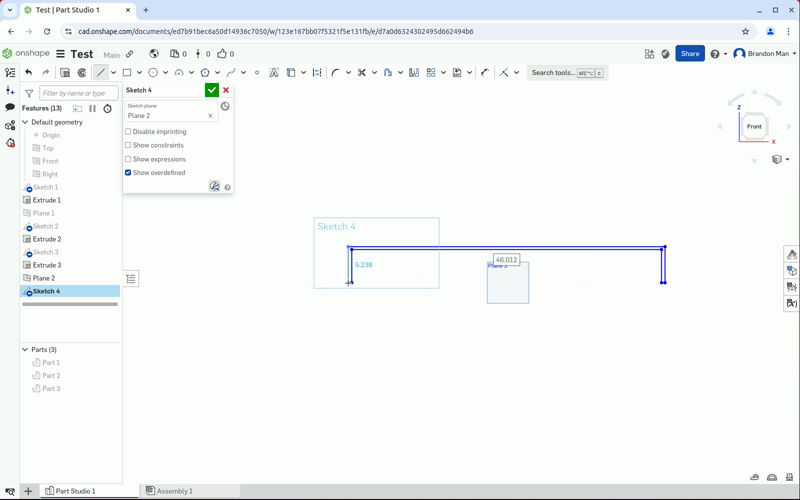
scroll(6)
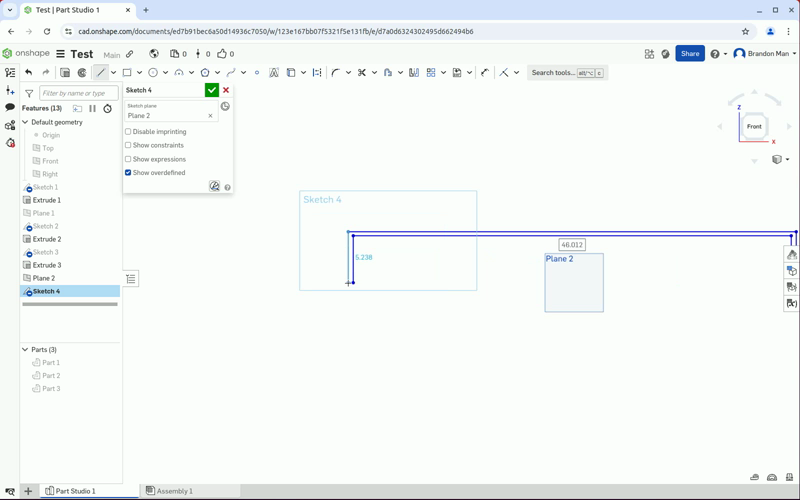
scroll(6)
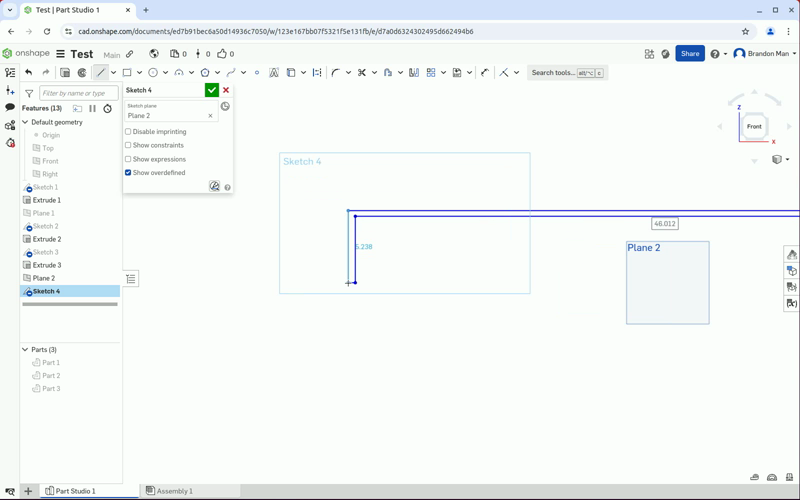
scroll(6)
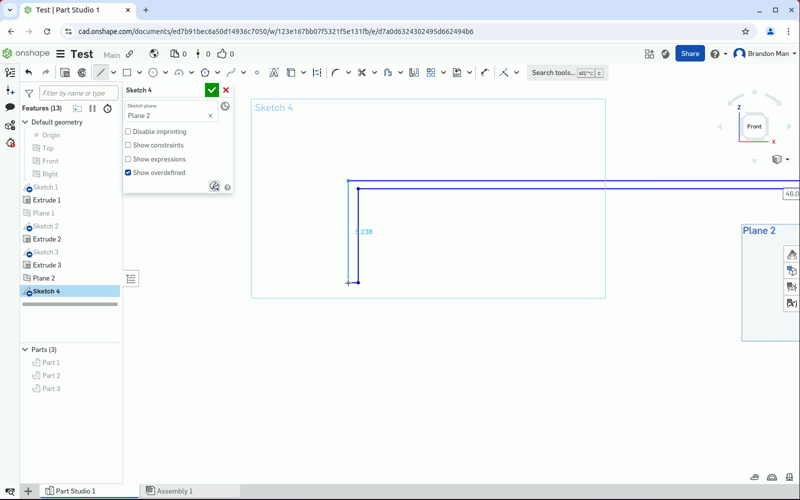
scroll(6)
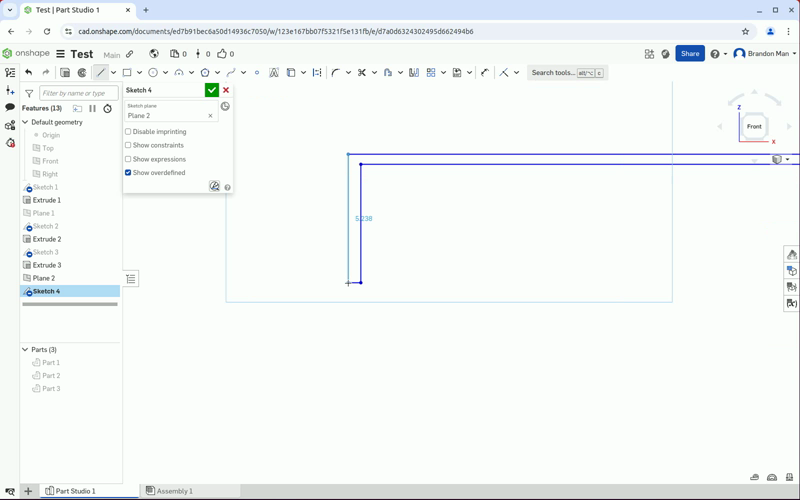
scroll(6)
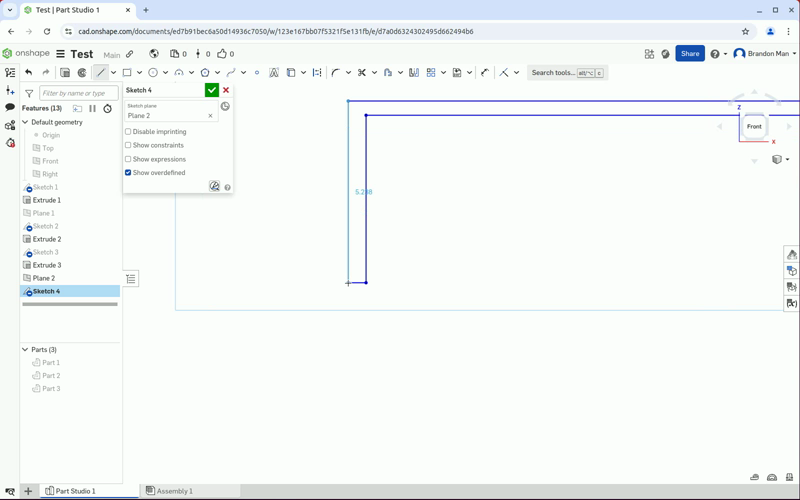
scroll(6)
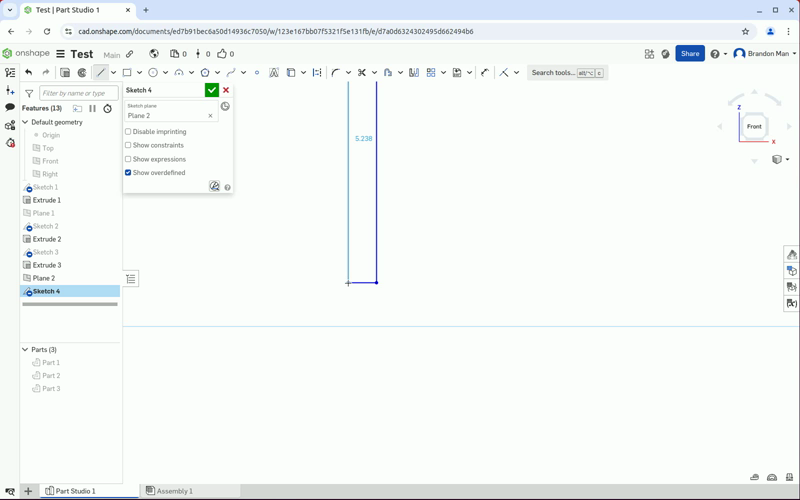
key_up(shift)
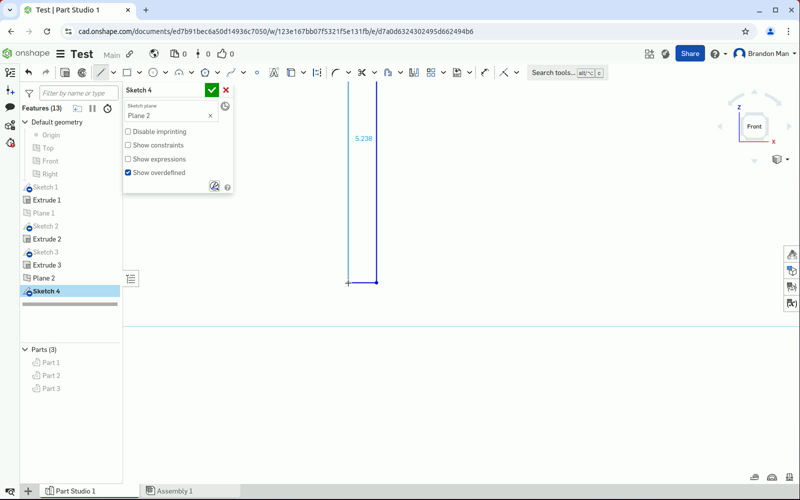
click(348, 282)
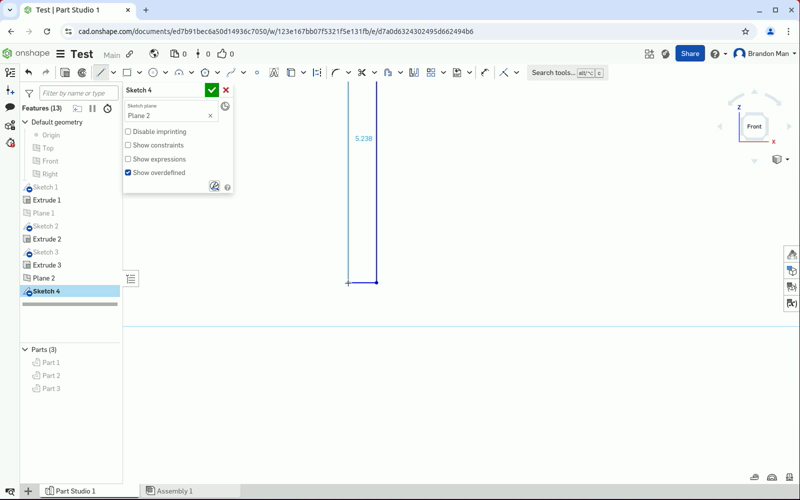
scroll(-6)
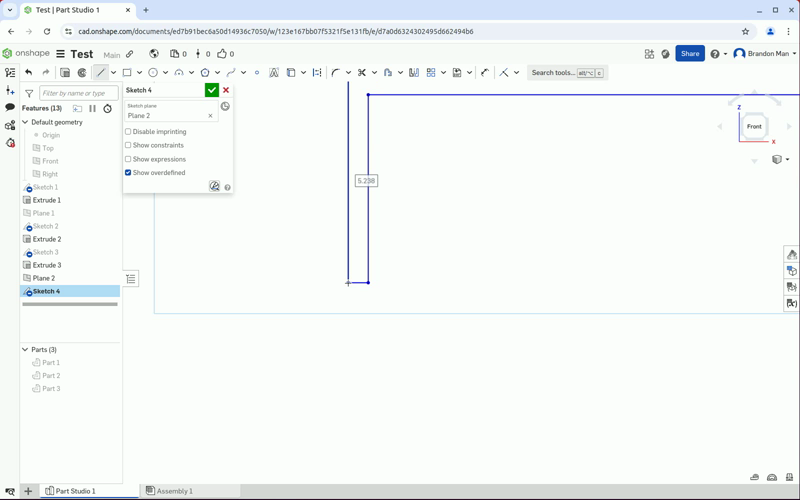
scroll(-6)
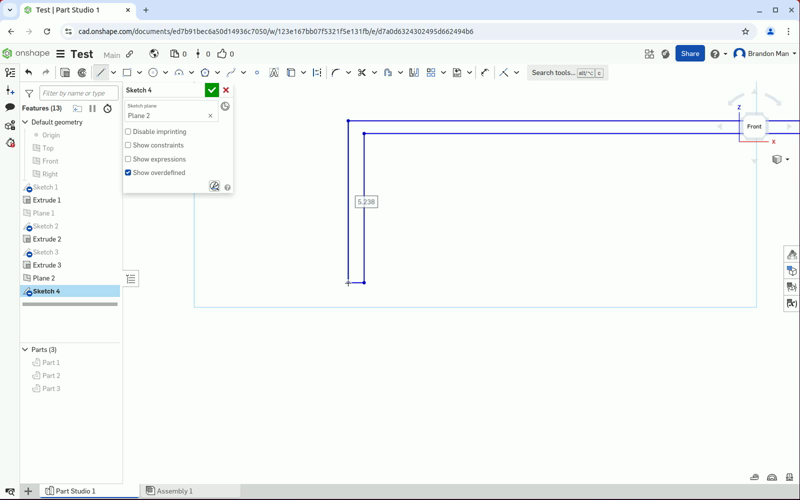
scroll(-6)
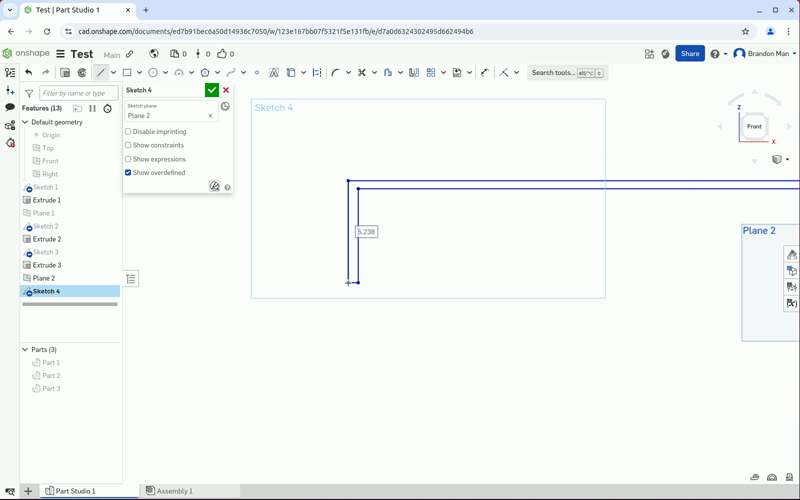
scroll(-6)
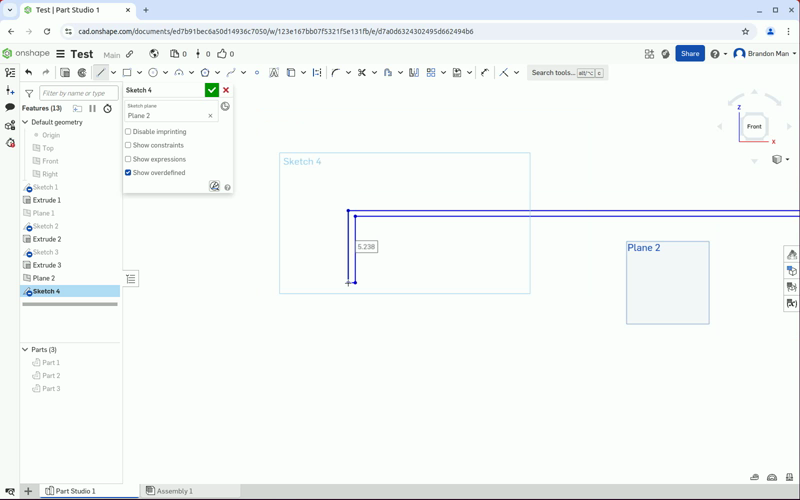
scroll(-6)
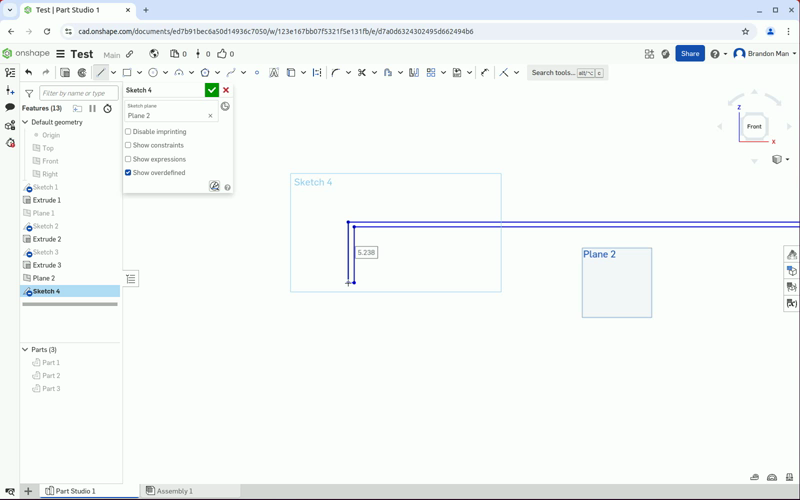
scroll(-6)
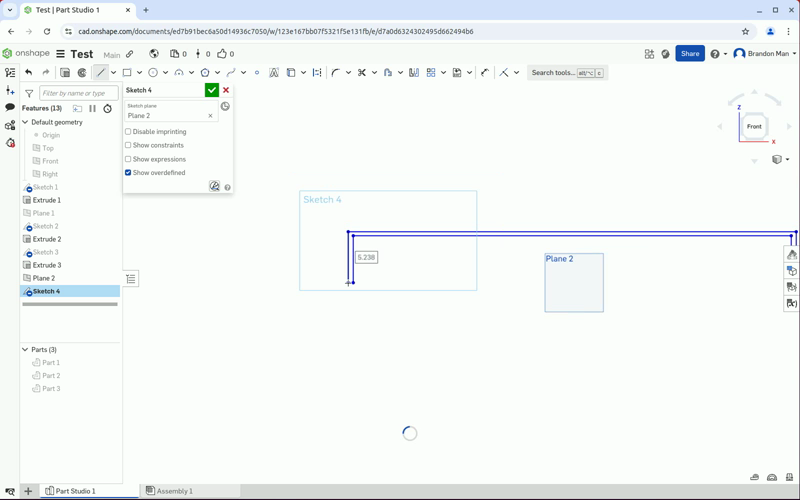
scroll(-6)
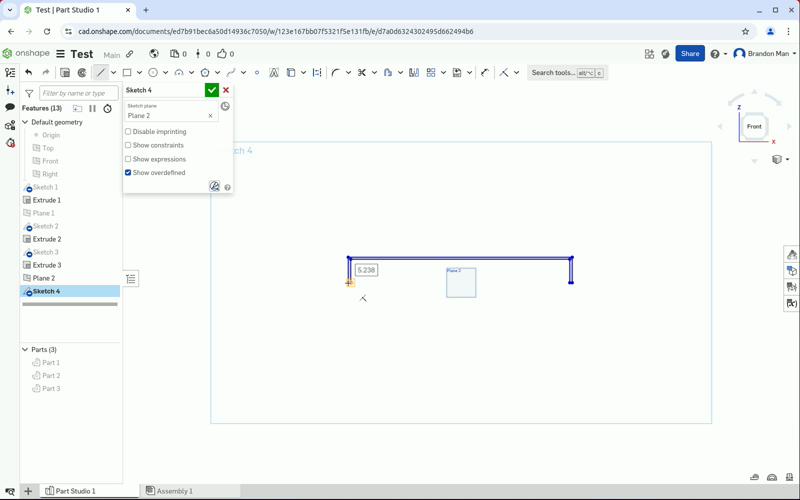
key(esc)
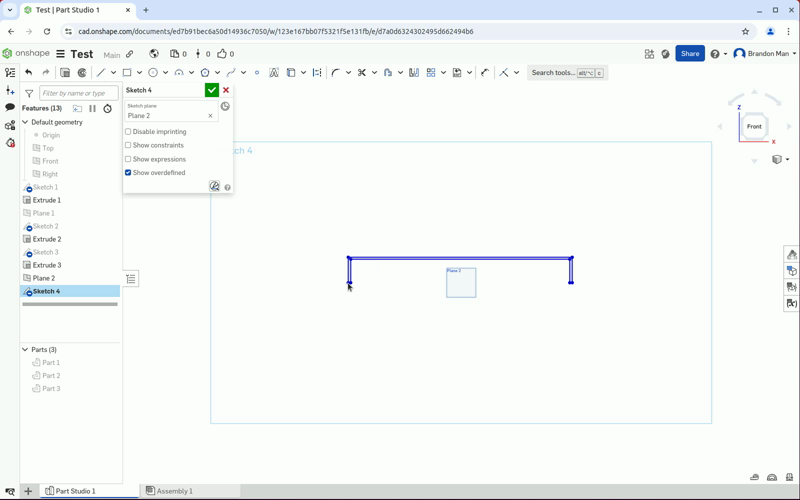
mouse_move(416, 258)
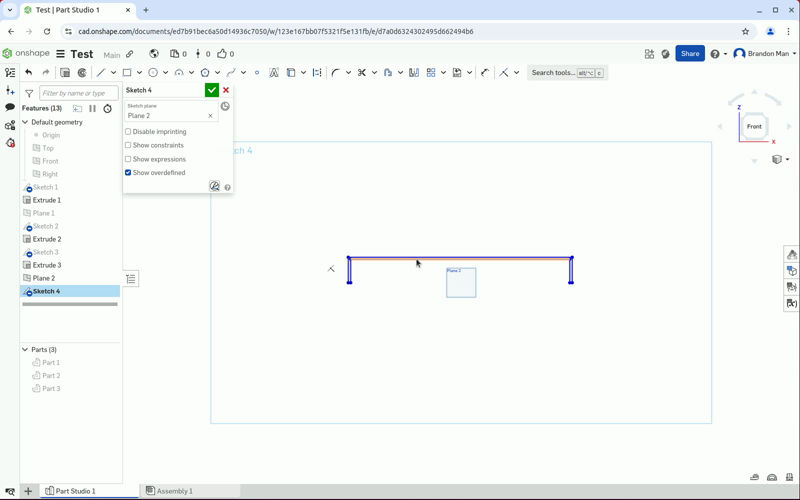
scroll(6)
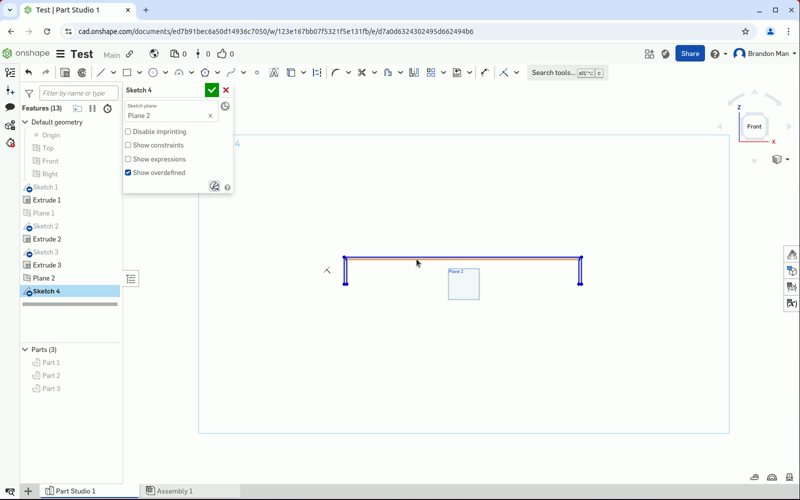
scroll(6)
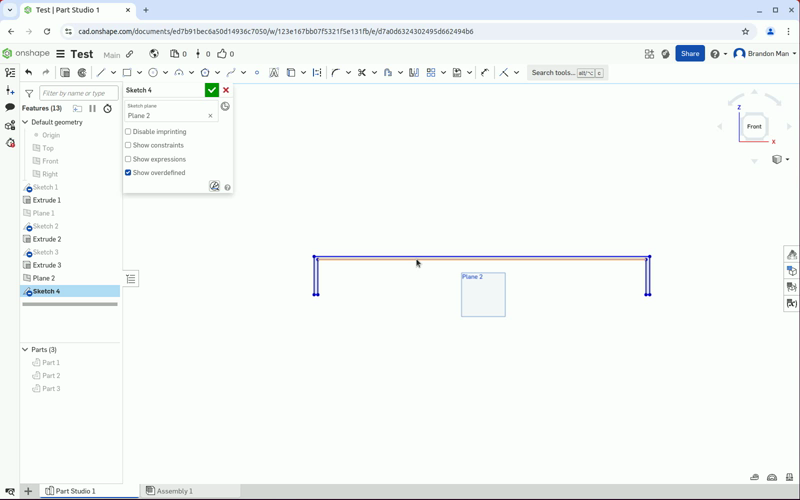
scroll(6)
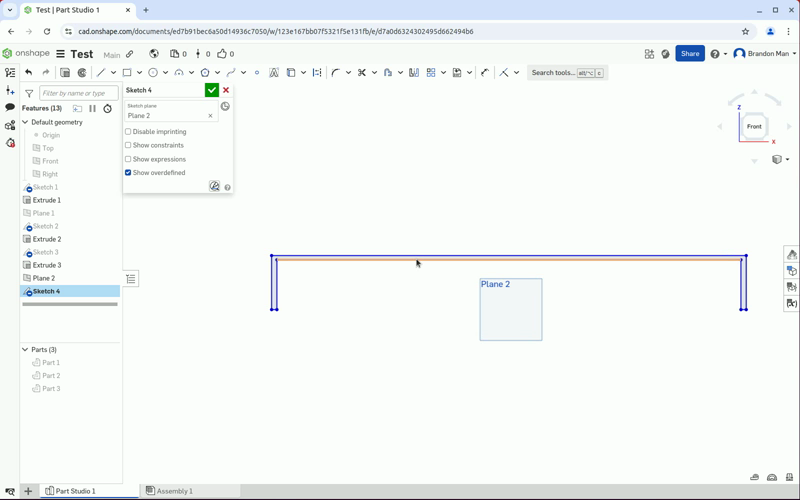
scroll(6)
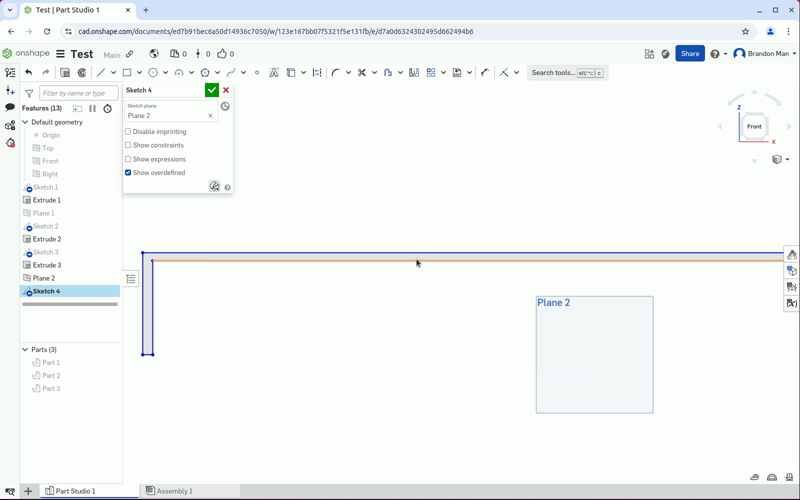
scroll(6)
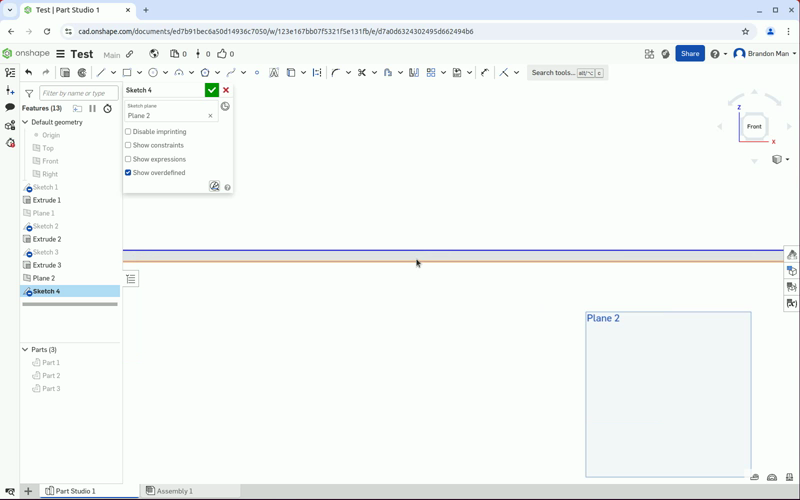
scroll(6)
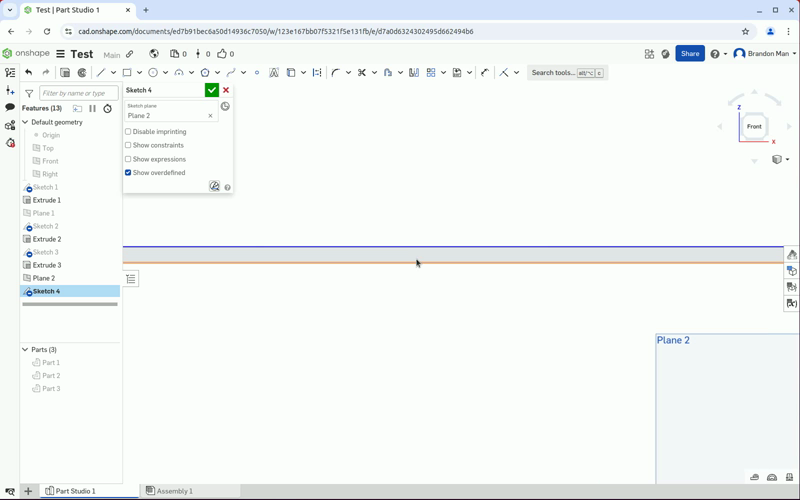
scroll(6)
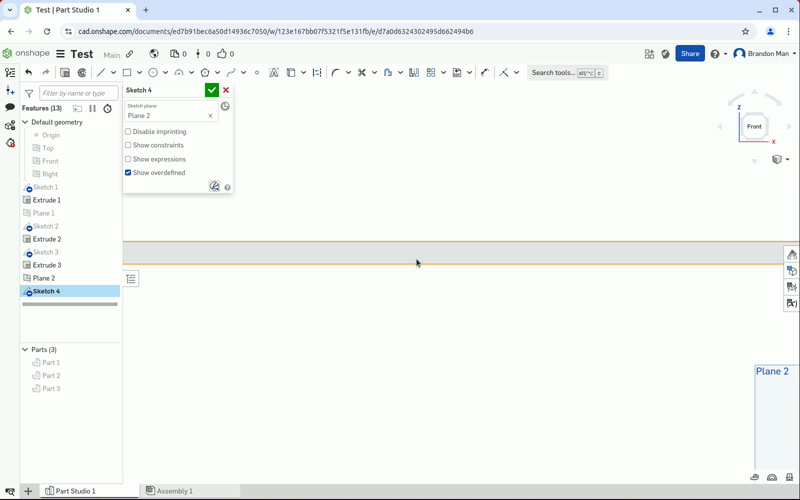
click(416, 258)
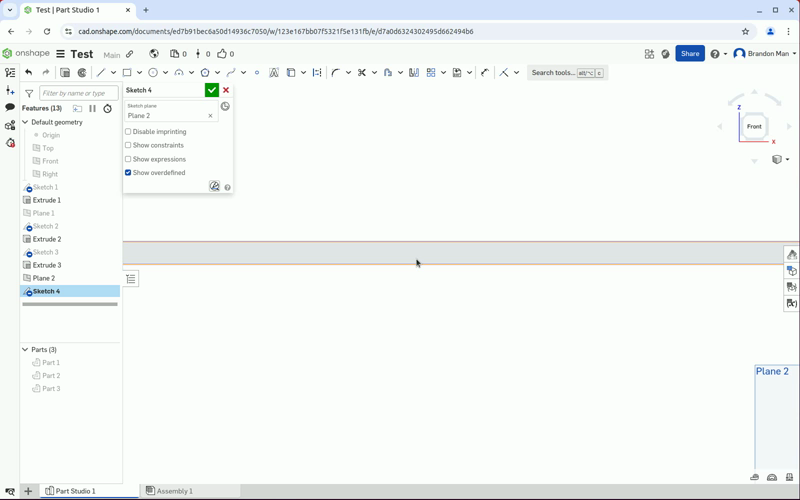
scroll(-6)
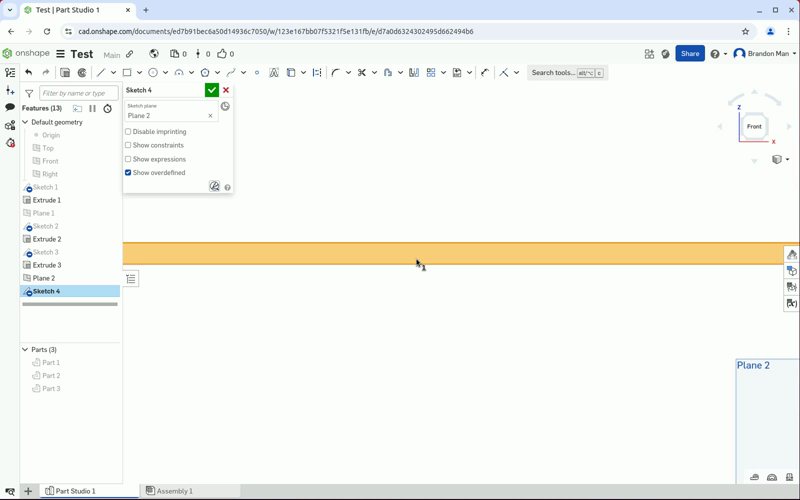
scroll(-6)
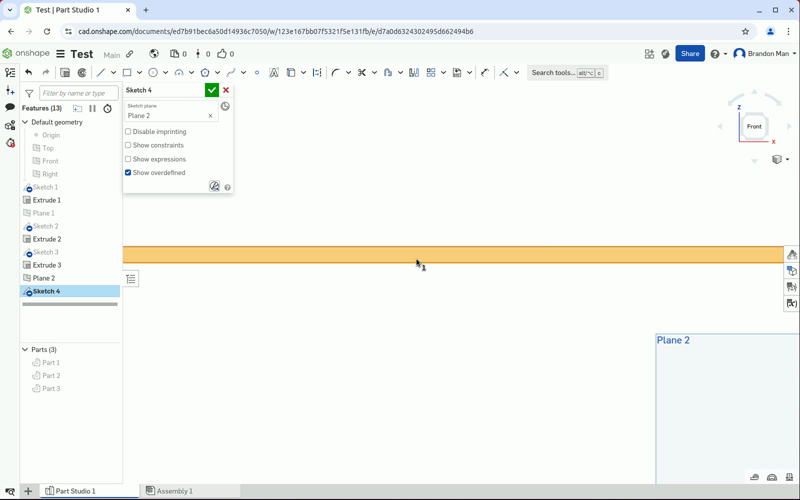
scroll(-6)
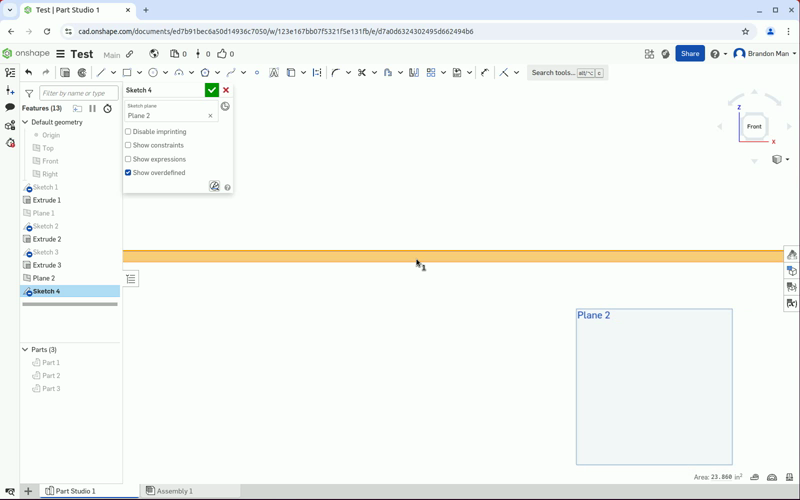
scroll(-6)
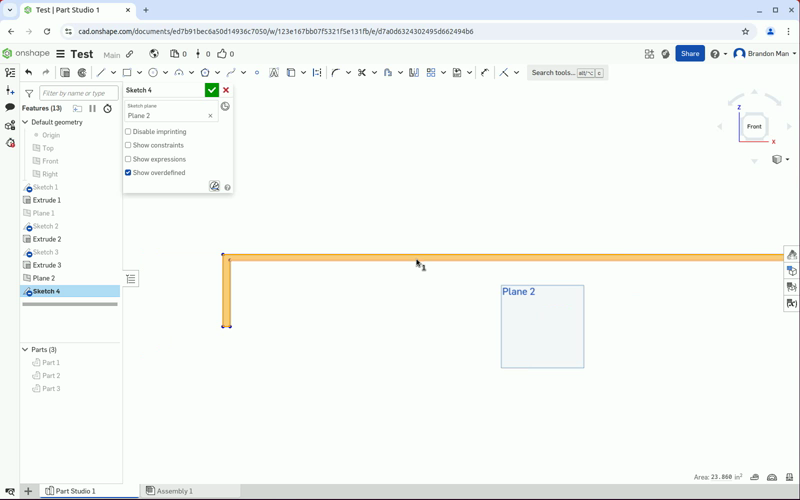
scroll(-6)
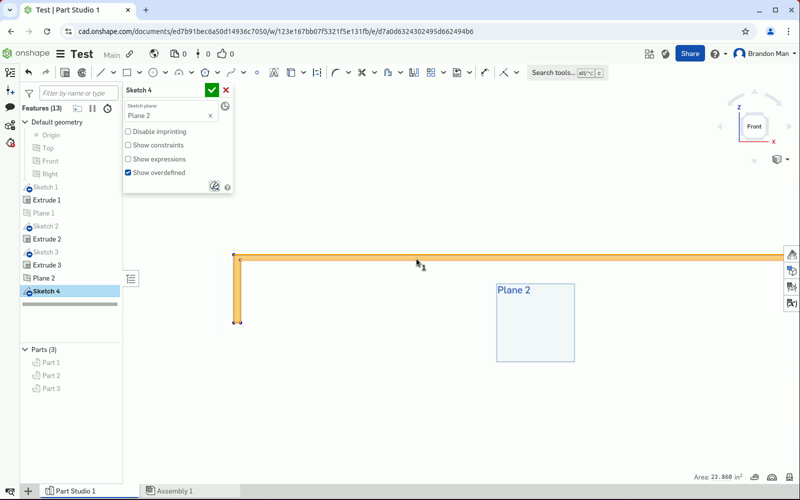
scroll(-6)
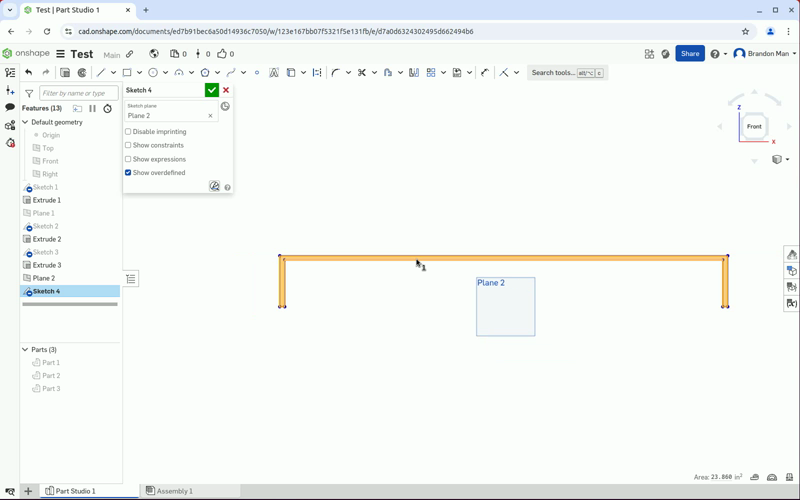
scroll(-6)
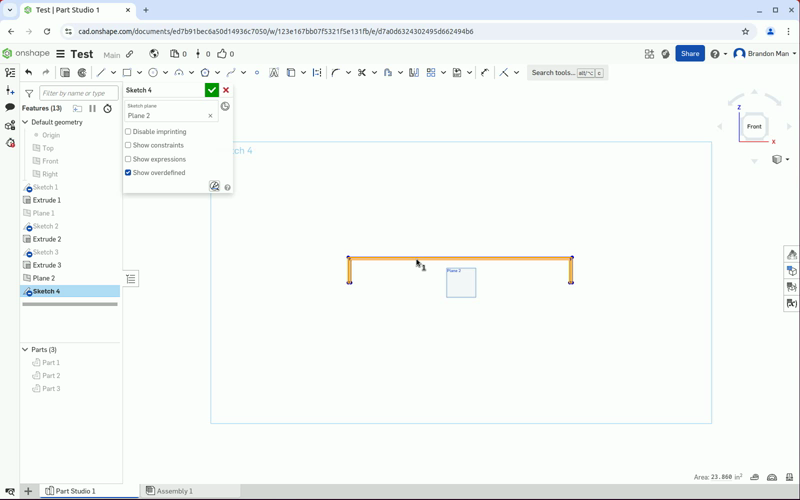
mouse_move(73, 352)
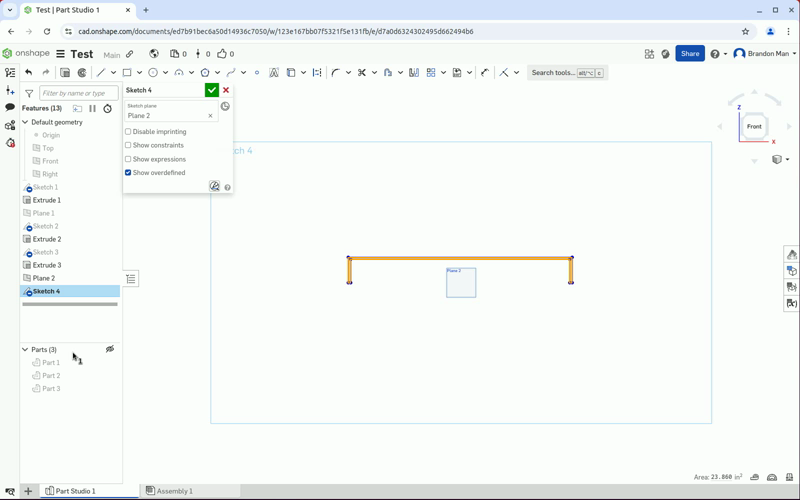
key(shift+y)
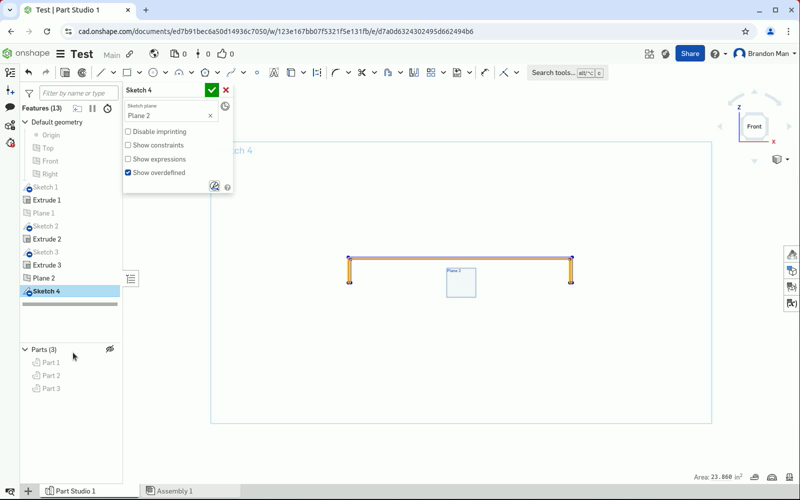
key(shift+e)
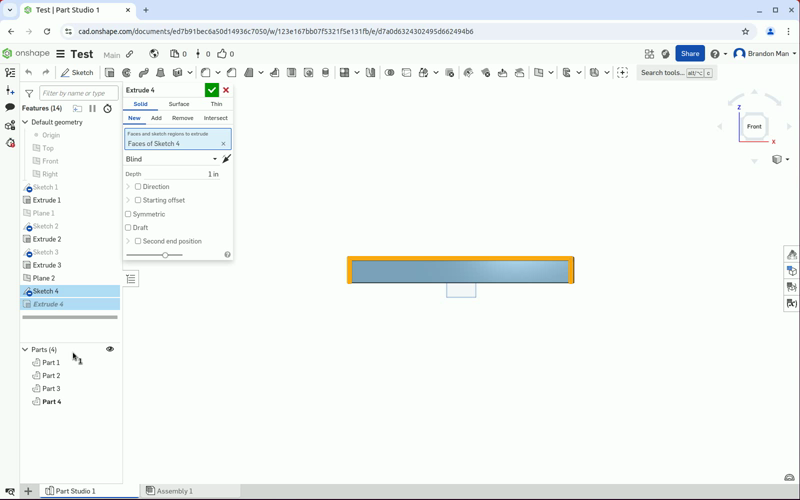
mouse_move(143, 106)
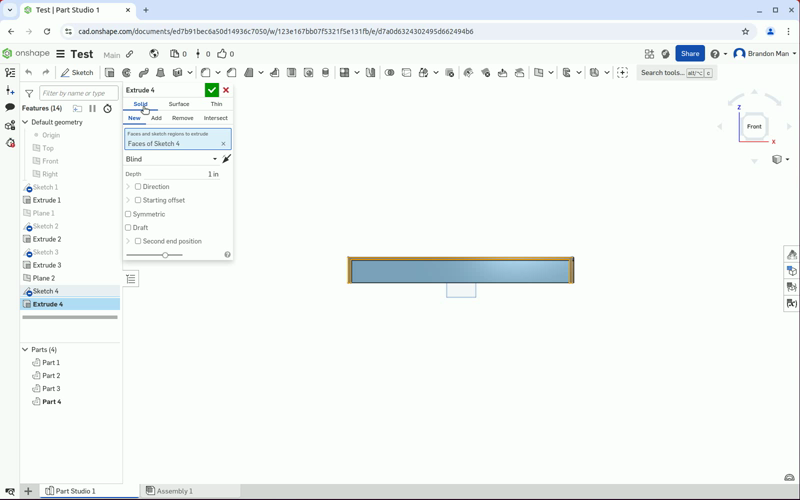
click(143, 106)
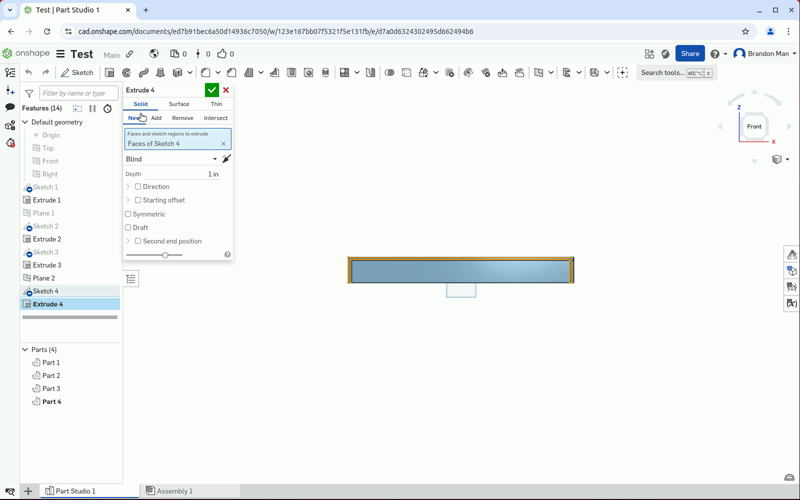
mouse_move(137, 120)
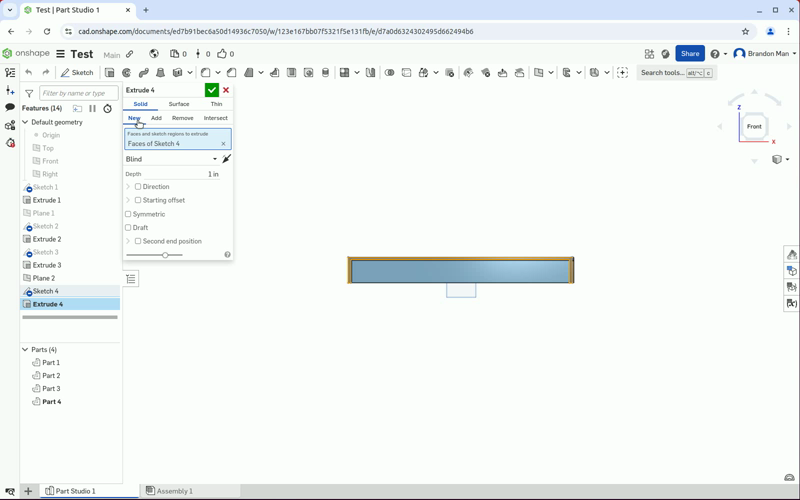
click(137, 120)
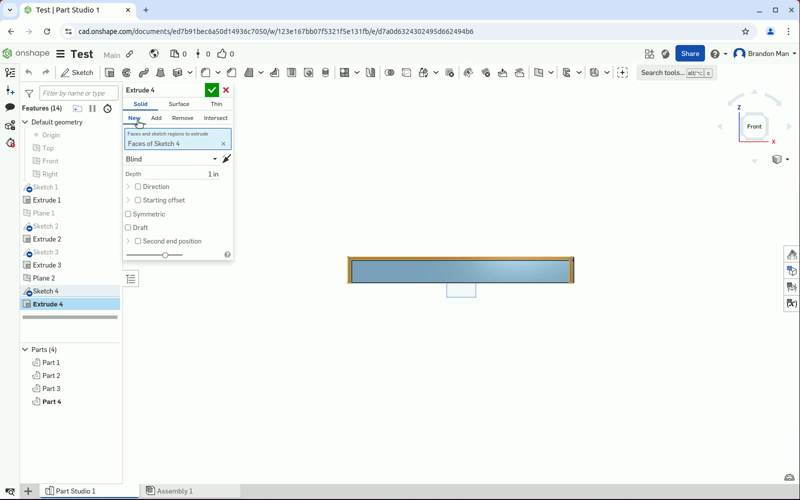
key(tab, 4)
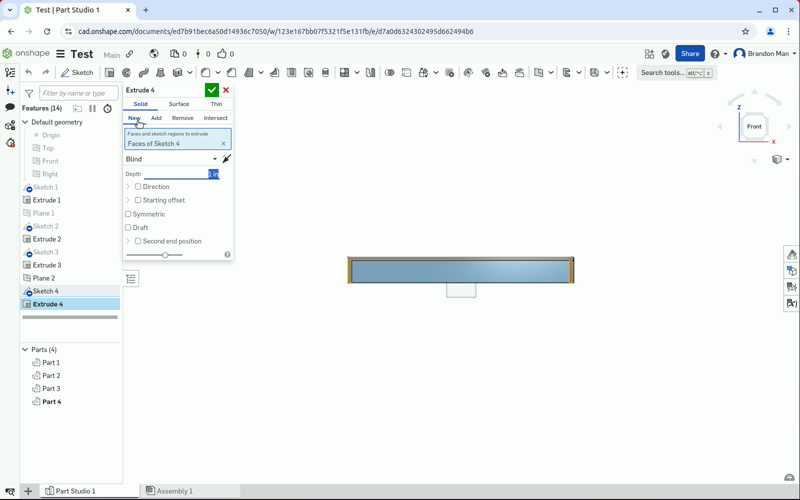
text(0.722)
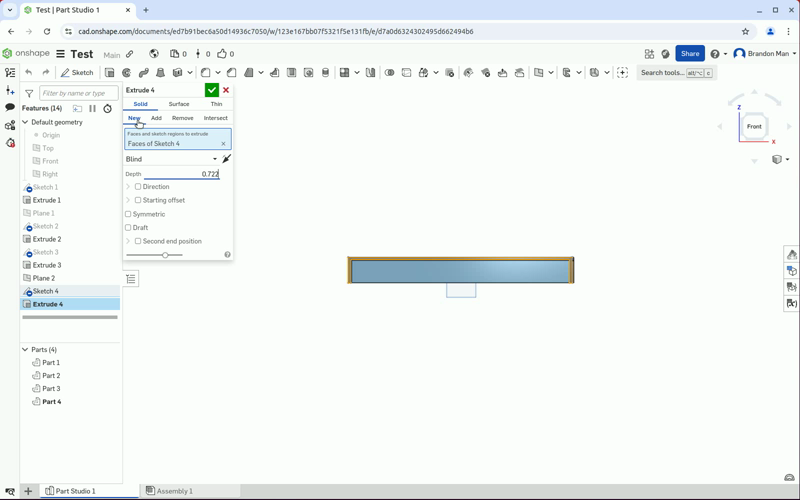
key(enter)
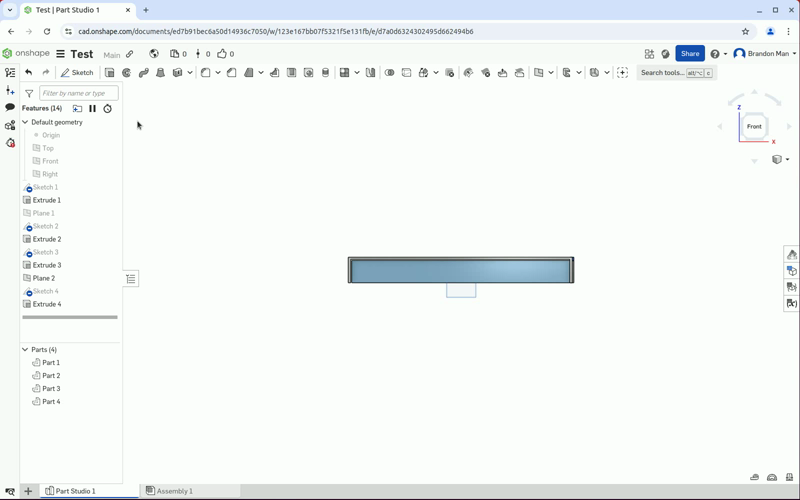
key(shift+h)
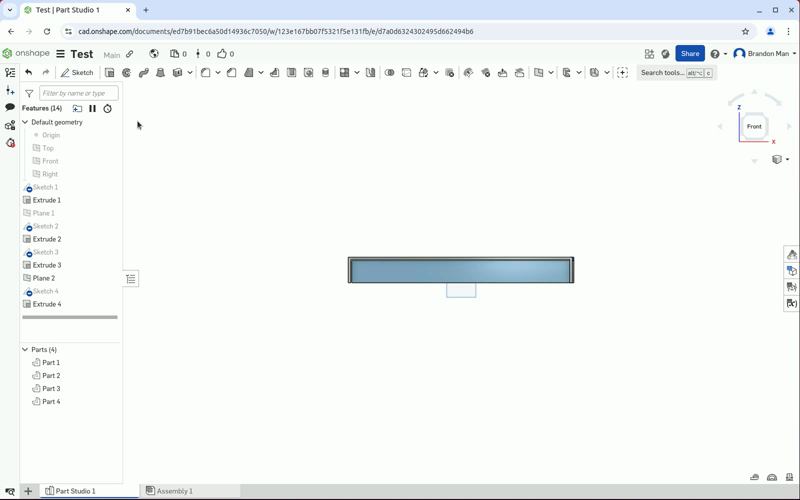
key(shift+h)
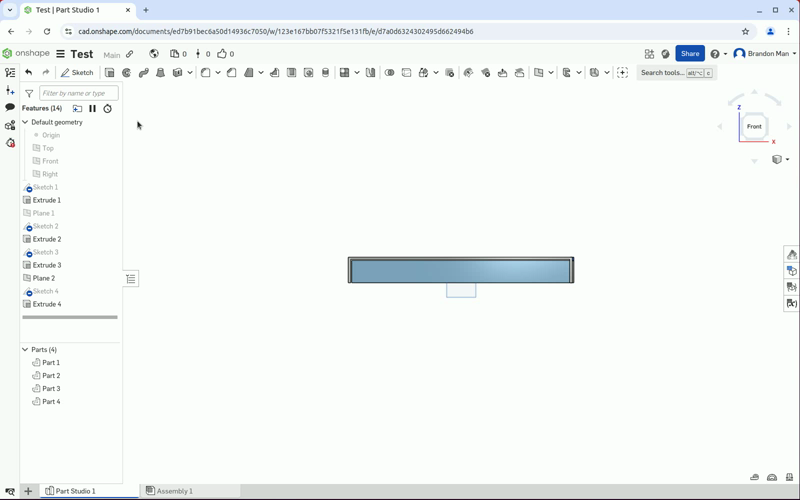
mouse_move(73, 189)
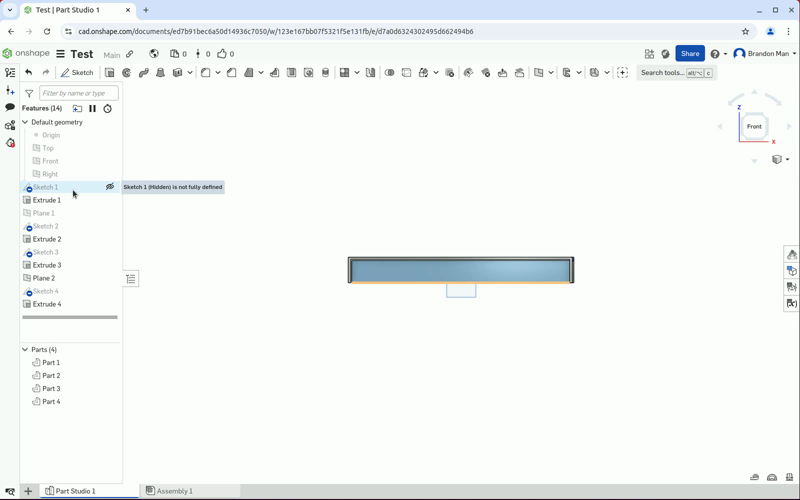
click(73, 189)
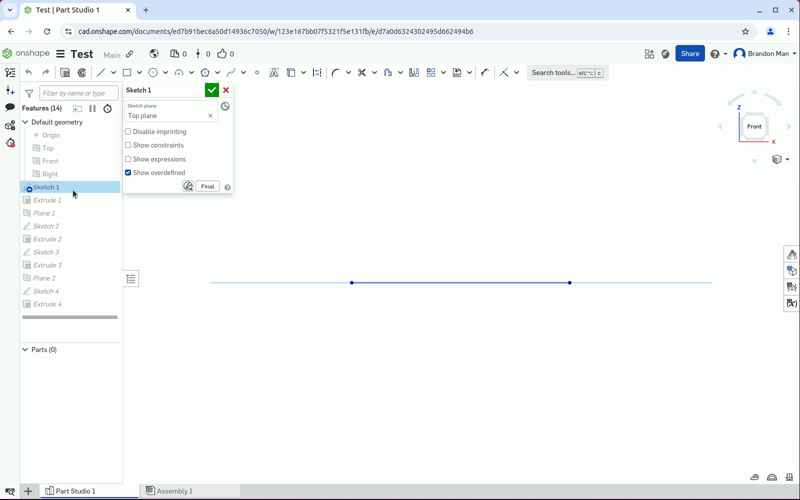
mouse_move(229, 92)
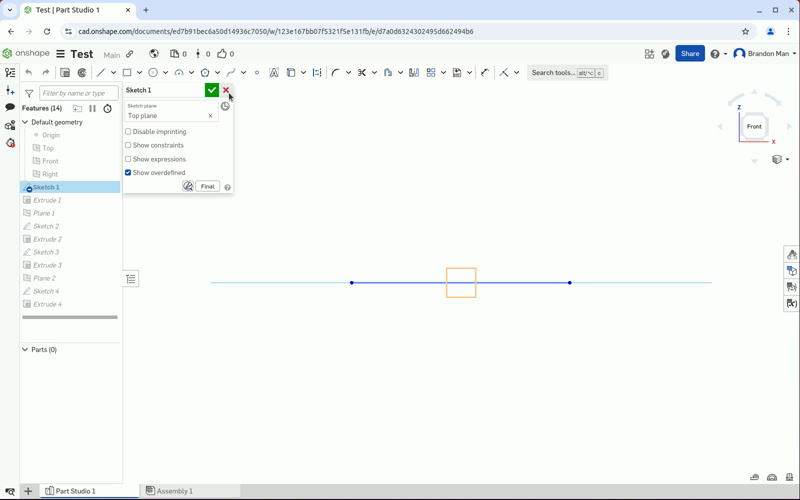
click(229, 92)
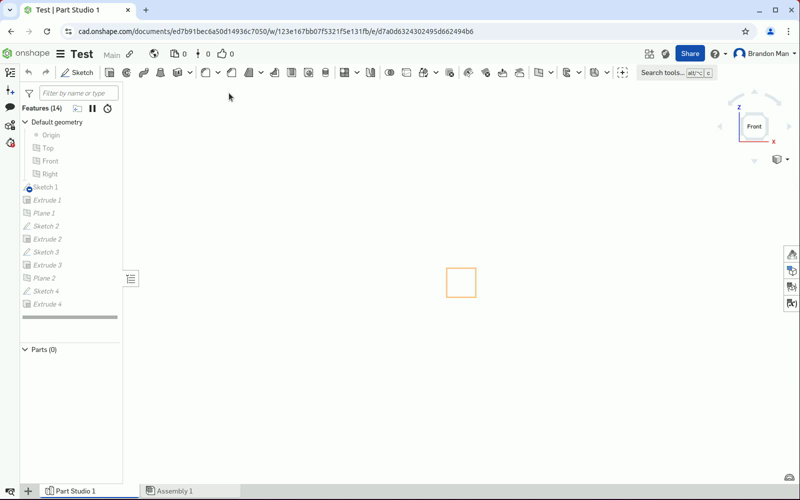
key(shift+s)
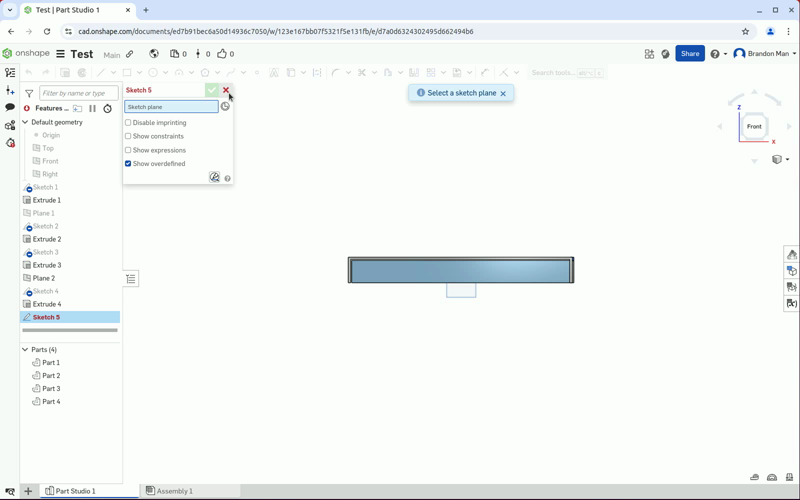
mouse_move(73, 280)
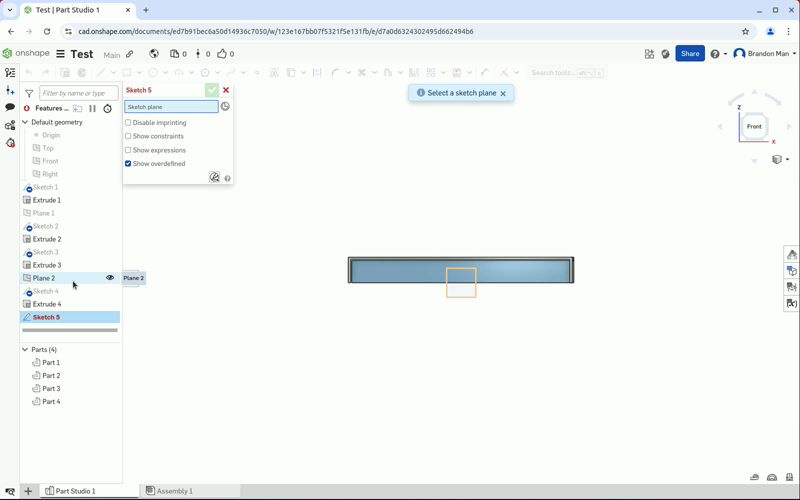
click(73, 280)
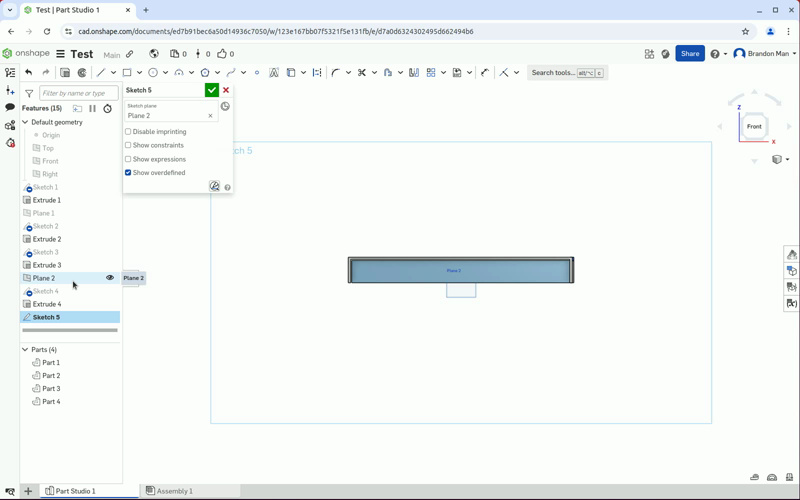
mouse_move(73, 352)
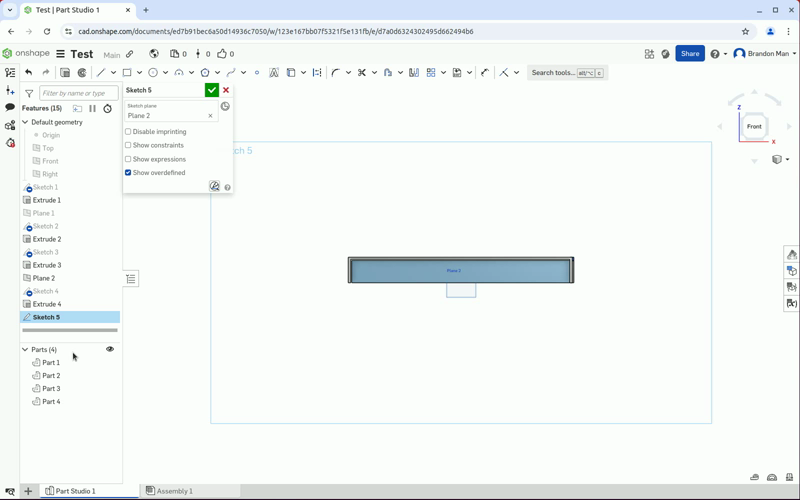
key(y)
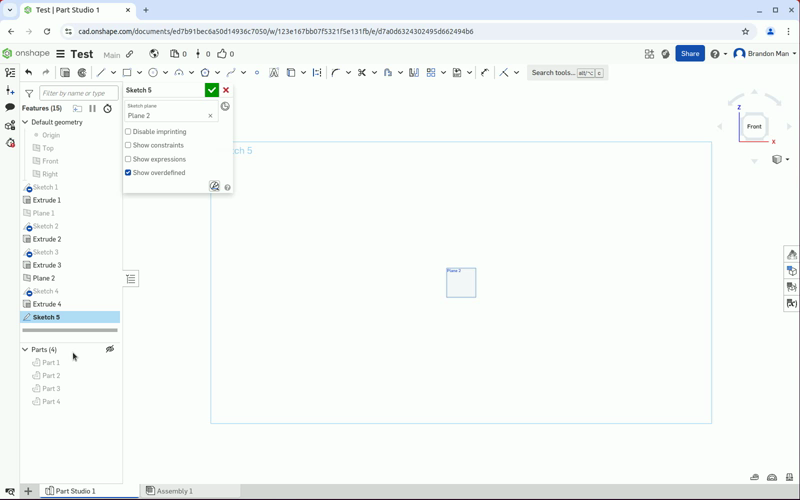
key(l)
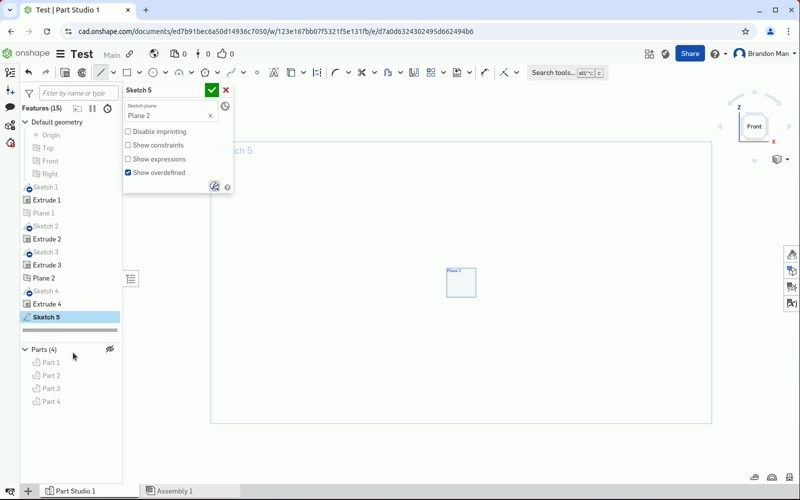
key_down(shift)
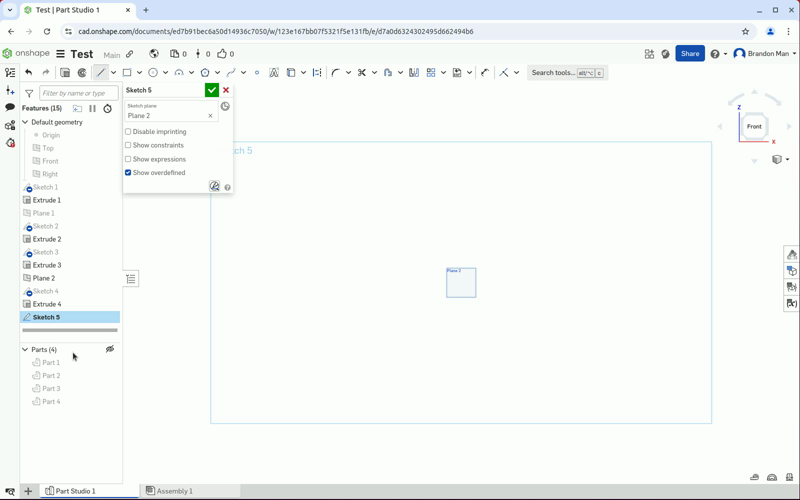
mouse_move(351, 282)
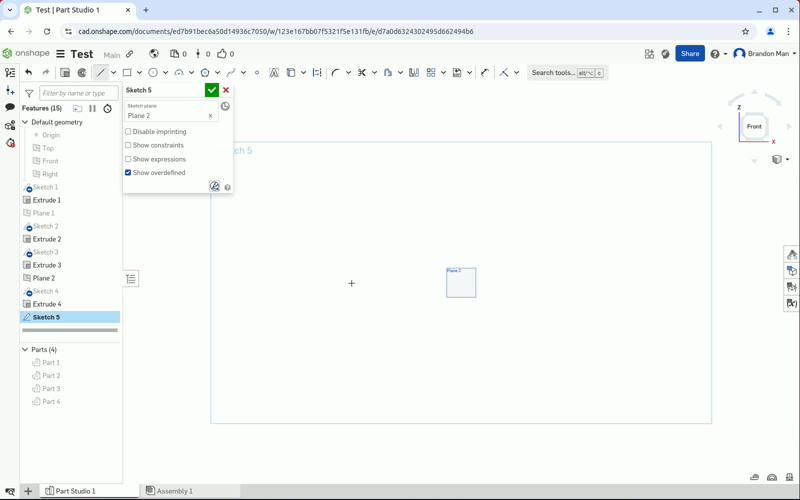
click(351, 282)
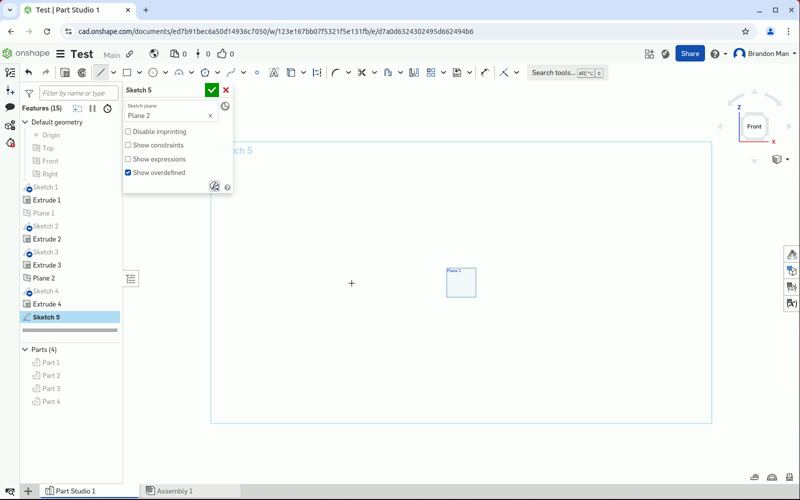
key_up(shift)
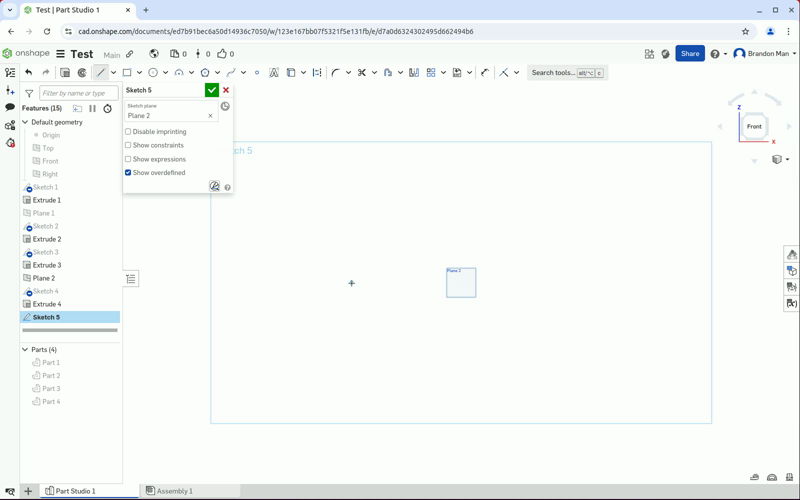
key_down(shift)
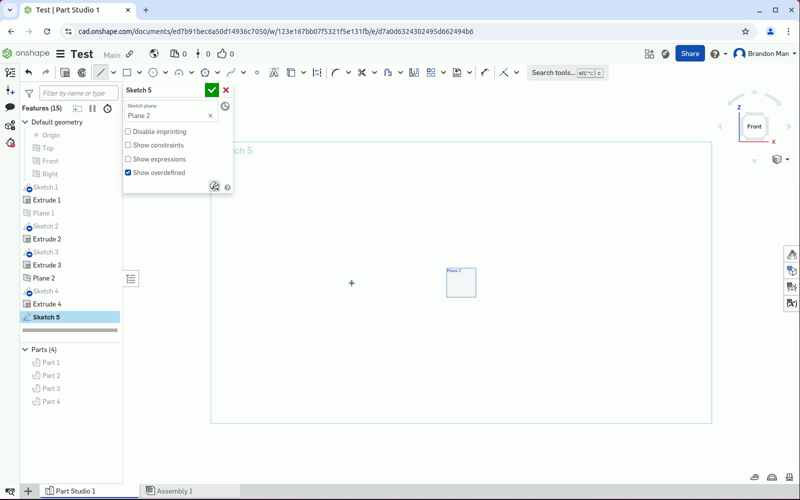
mouse_move(569, 282)
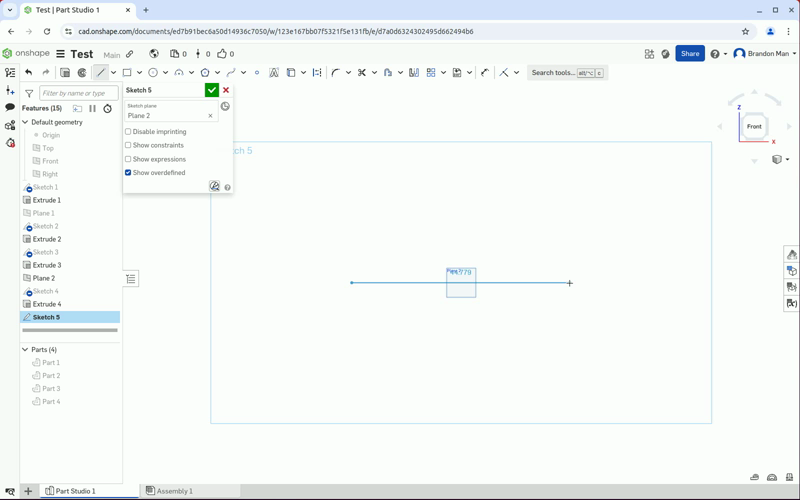
click(569, 282)
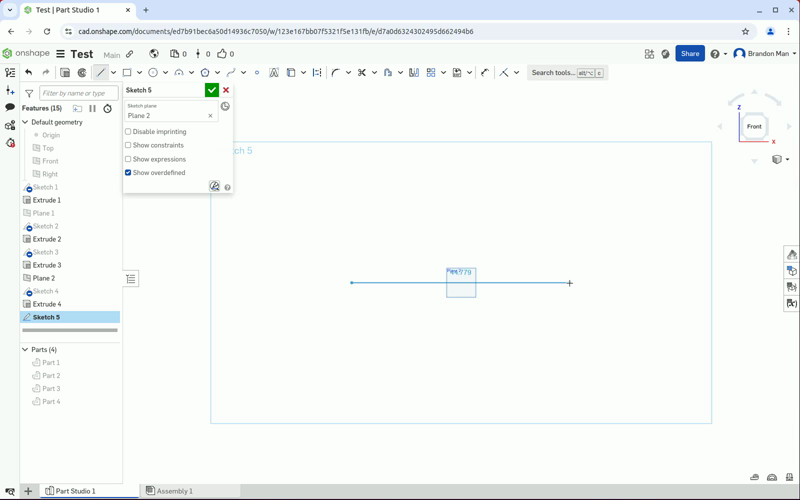
key_up(shift)
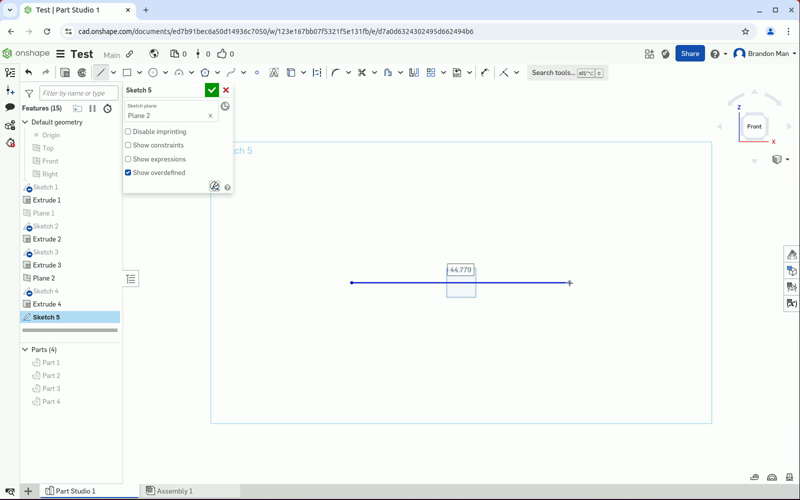
key_down(shift)
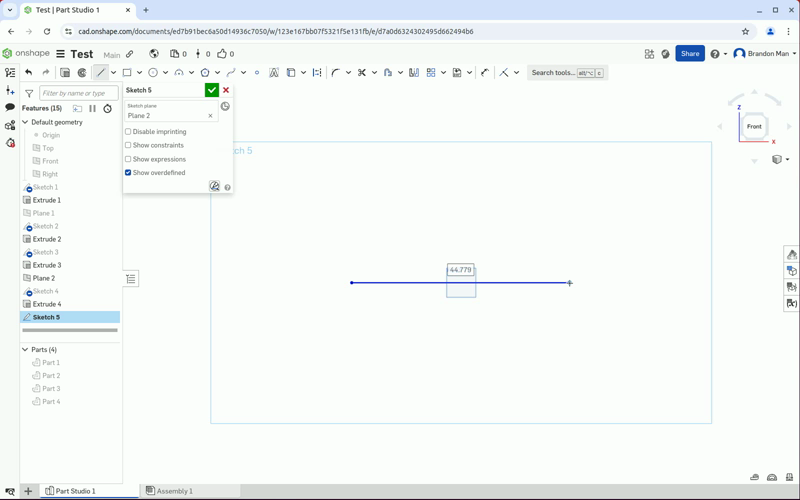
mouse_move(589, 282)
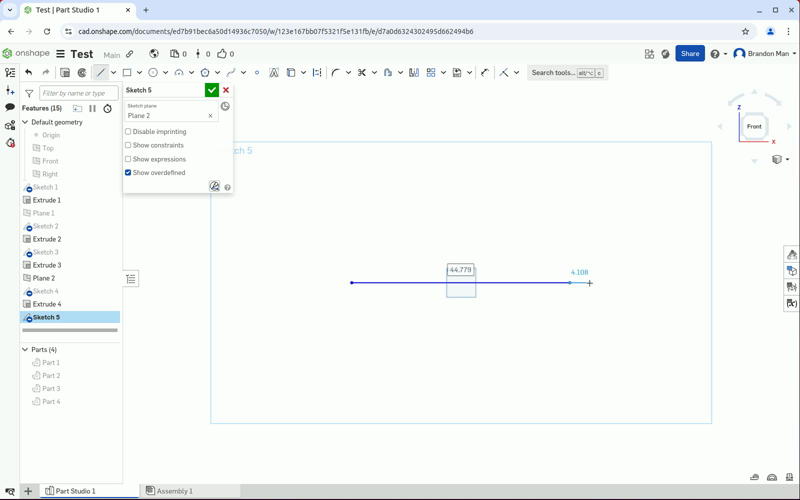
mouse_move(569, 260)
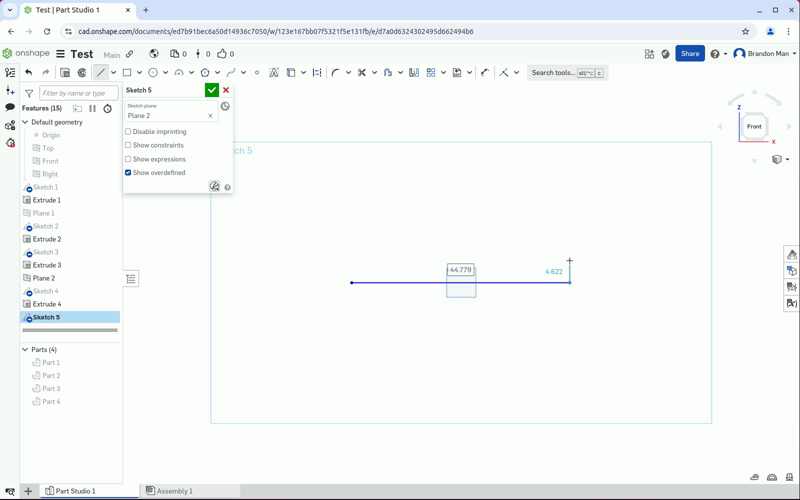
click(569, 260)
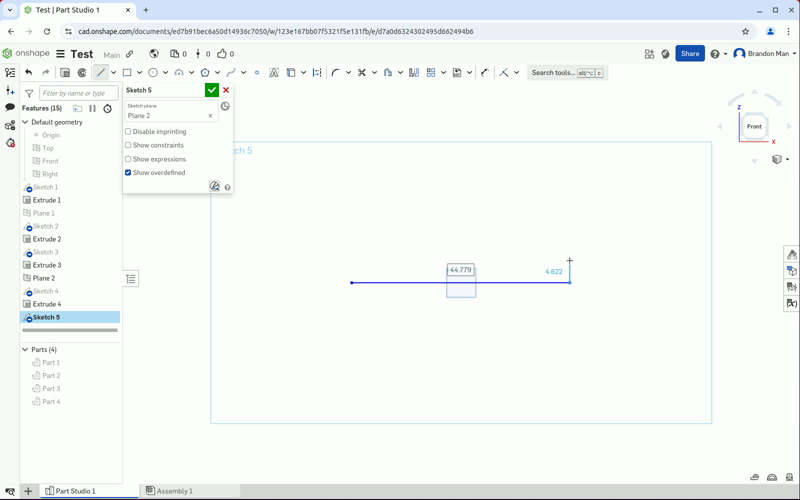
key_up(shift)
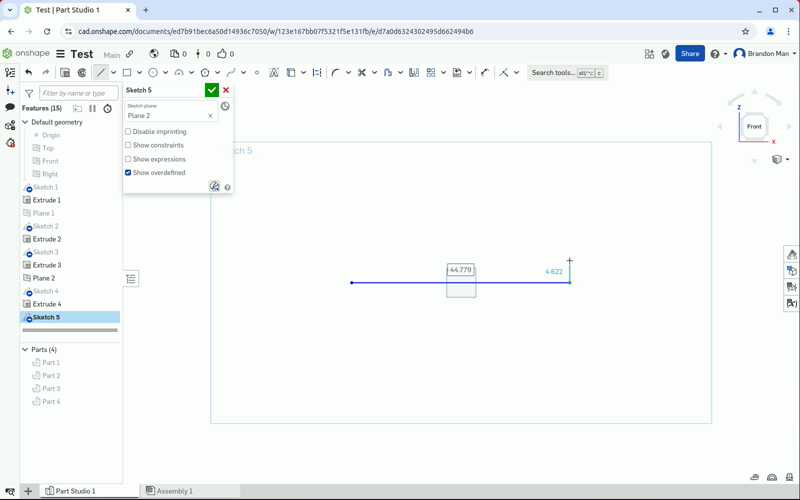
key_down(shift)
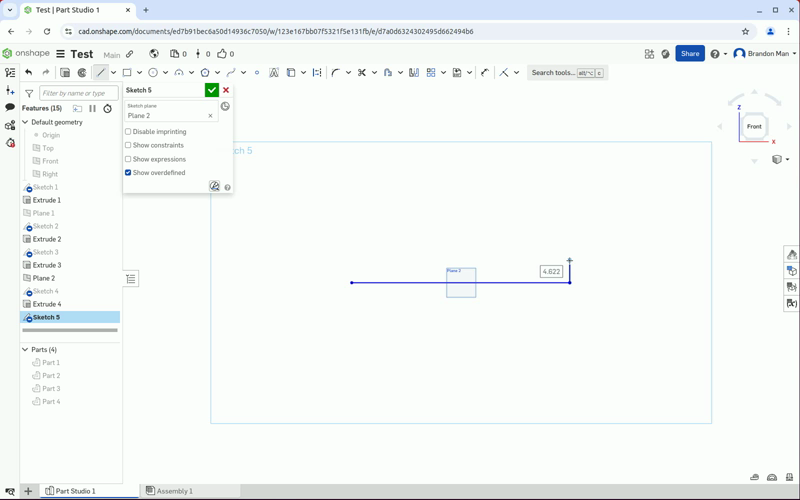
mouse_move(351, 260)
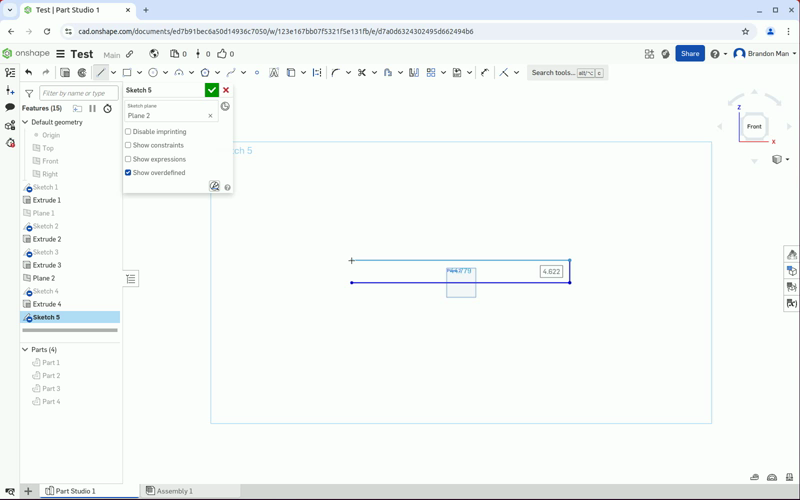
click(351, 260)
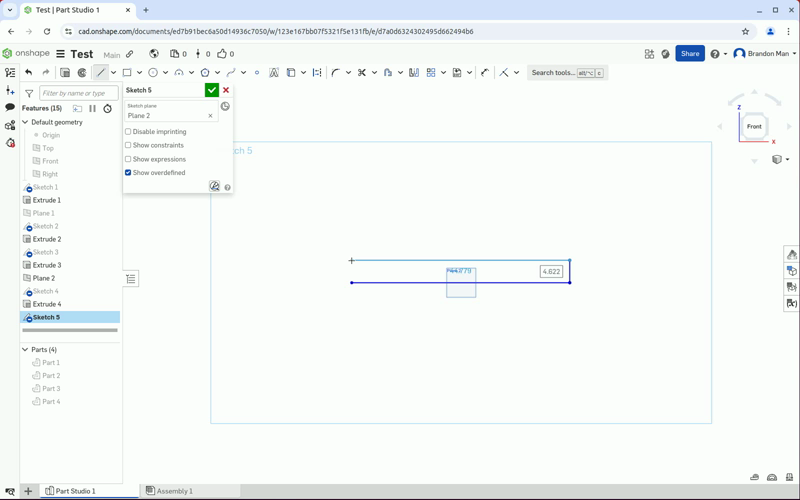
key_up(shift)
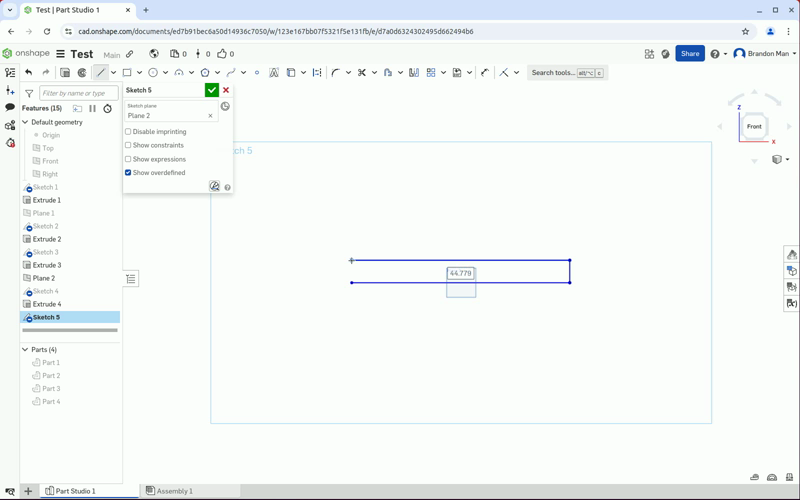
mouse_move(381, 260)
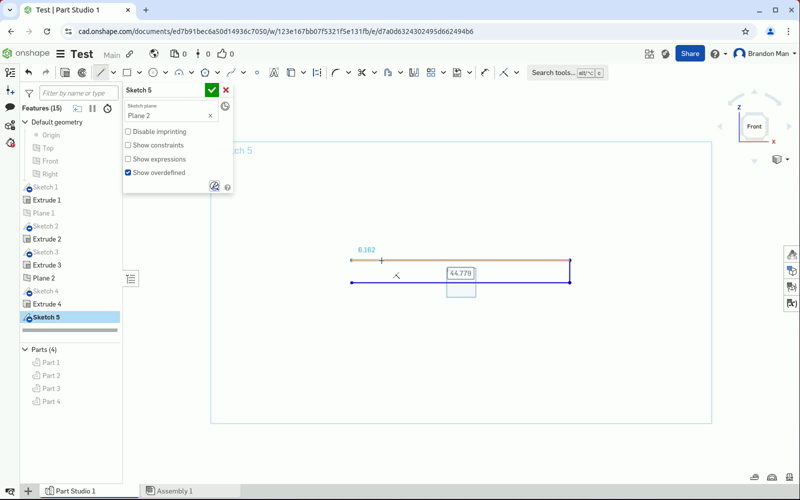
key_down(shift)
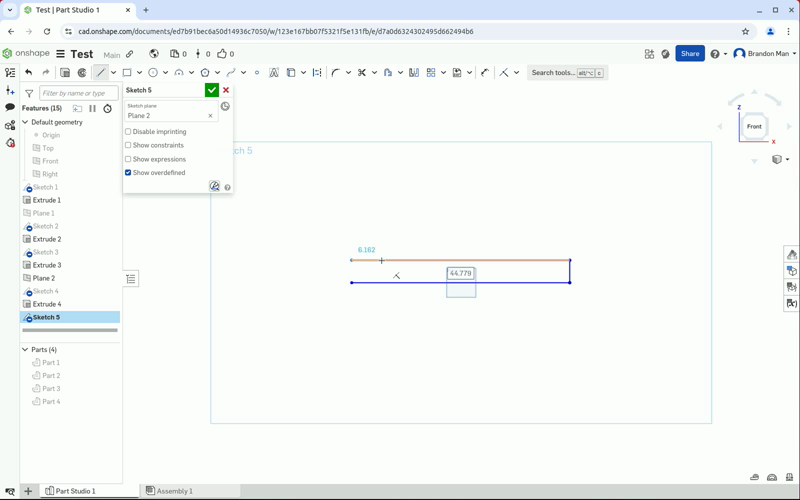
mouse_move(351, 282)
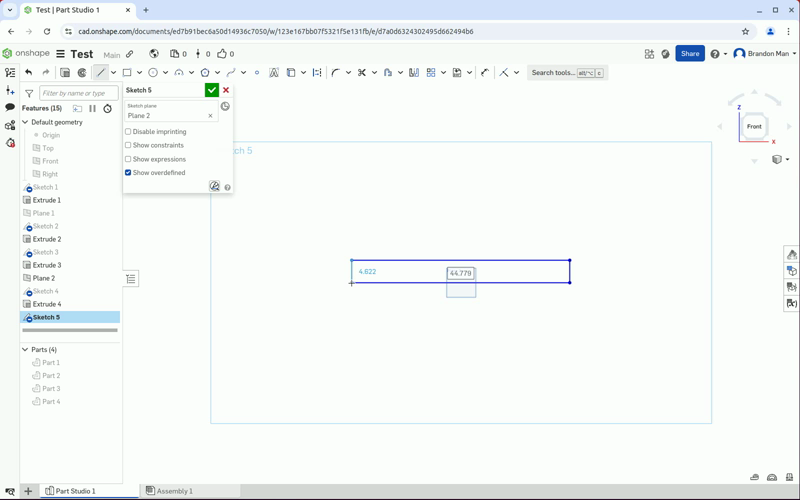
key_up(shift)
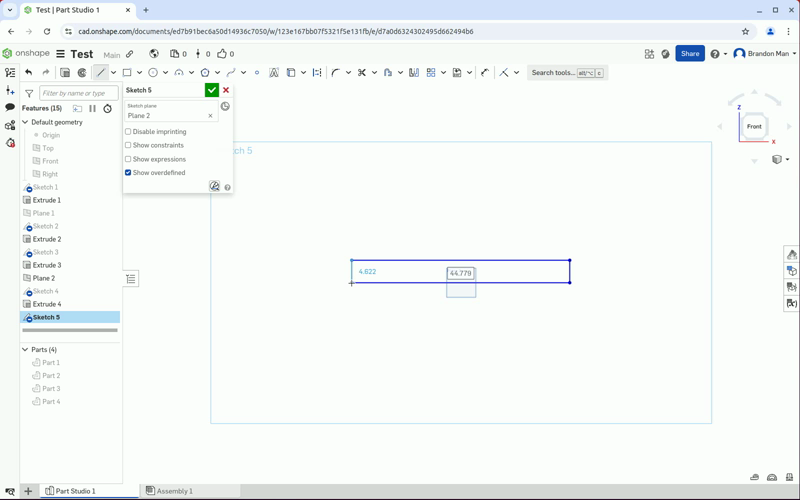
click(351, 282)
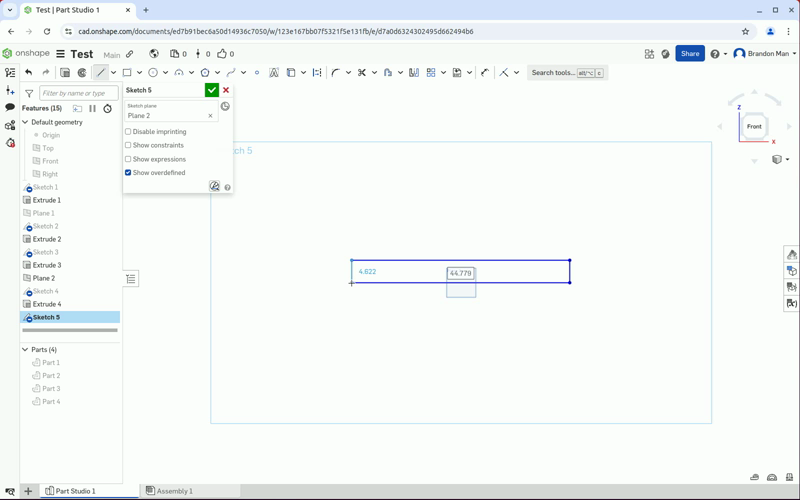
key(esc)
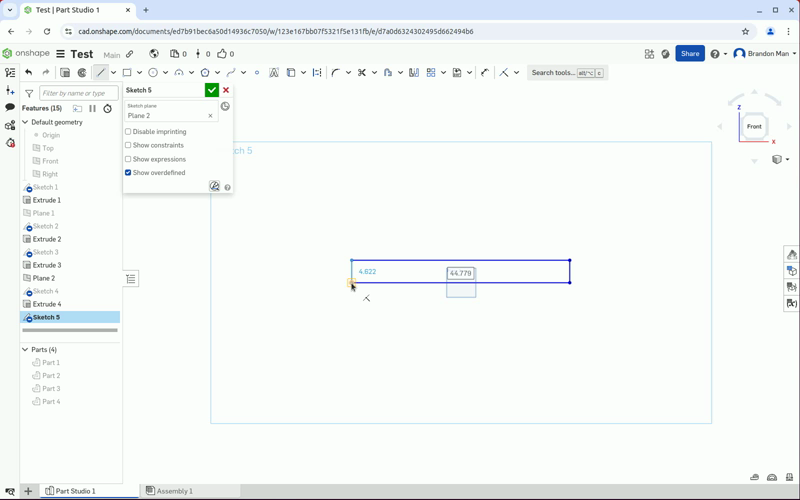
mouse_move(546, 273)
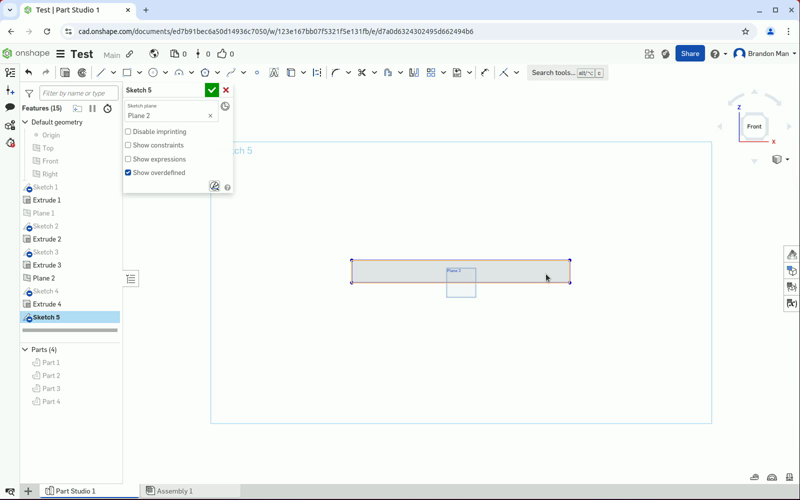
click(546, 273)
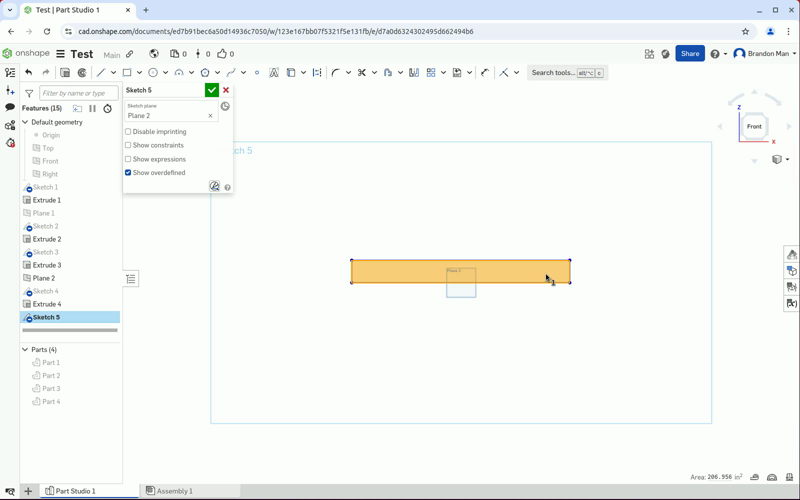
mouse_move(73, 352)
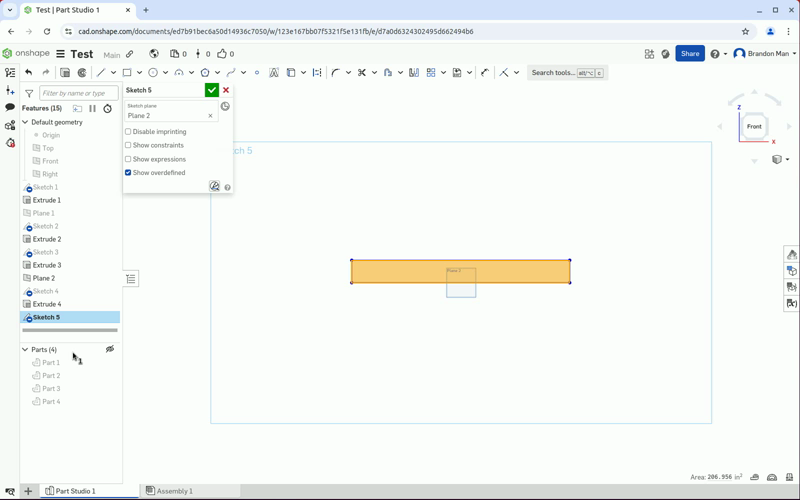
key(shift+y)
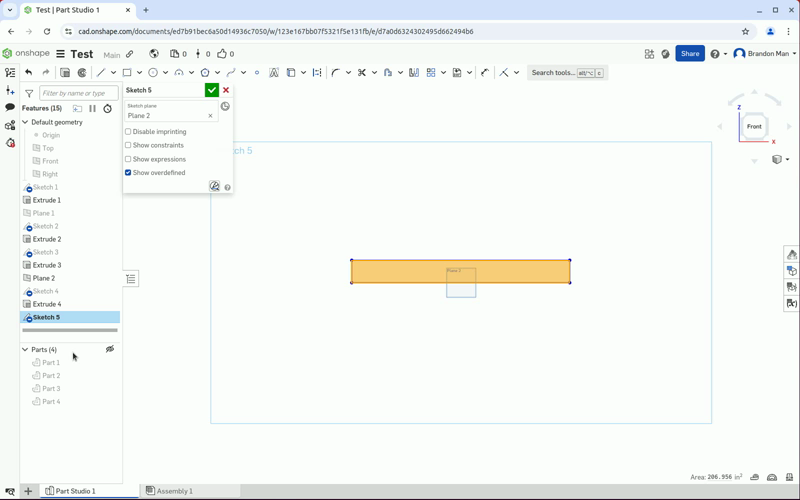
key(shift+e)
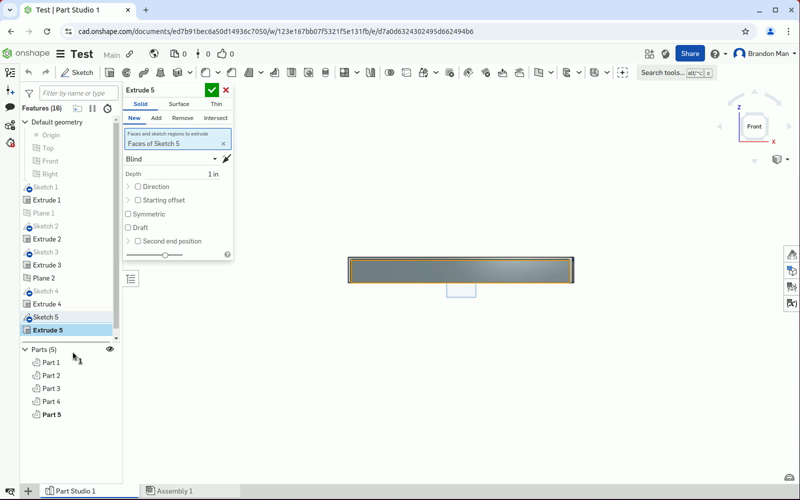
mouse_move(143, 106)
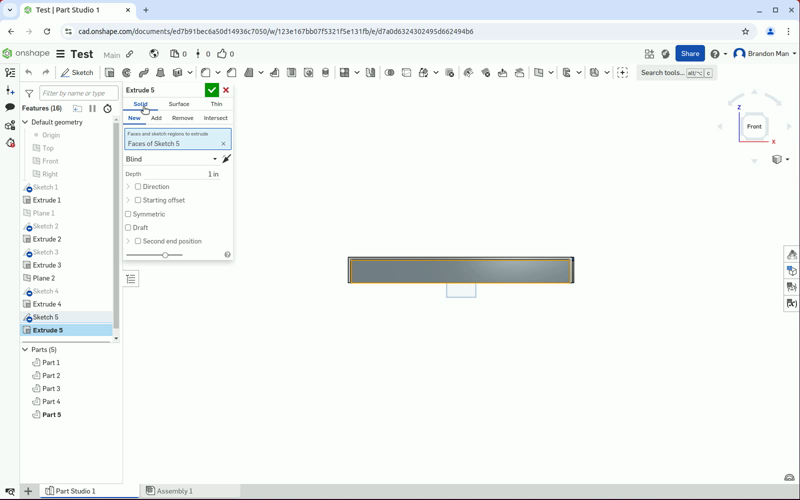
click(143, 106)
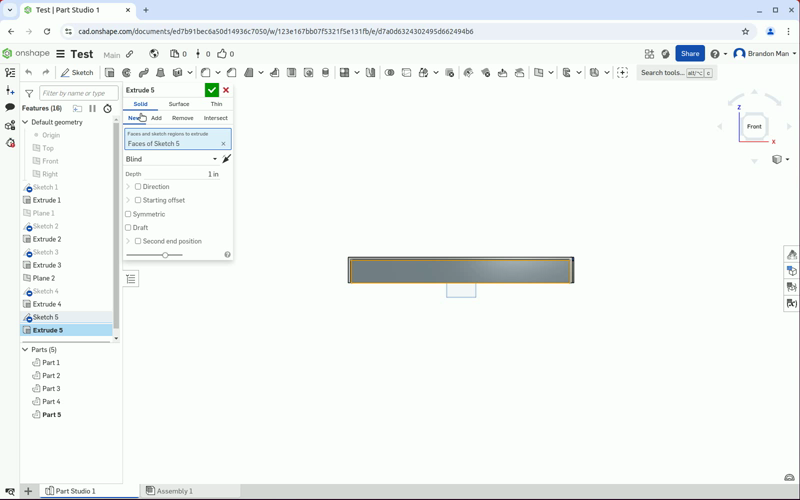
mouse_move(137, 120)
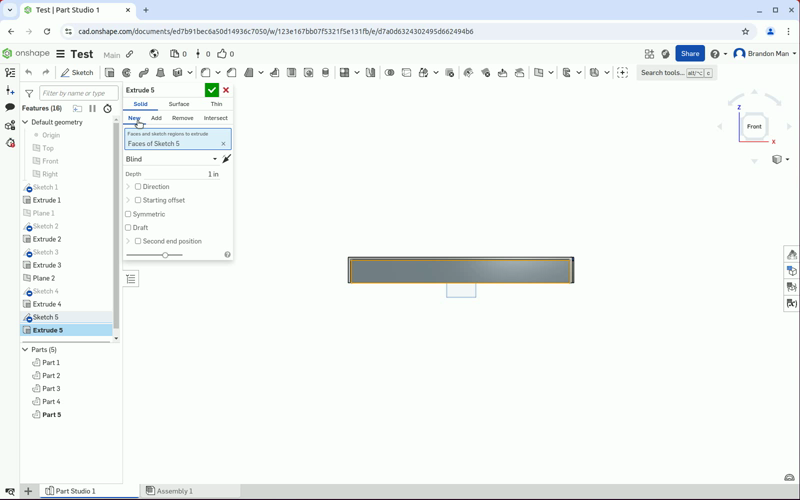
click(137, 120)
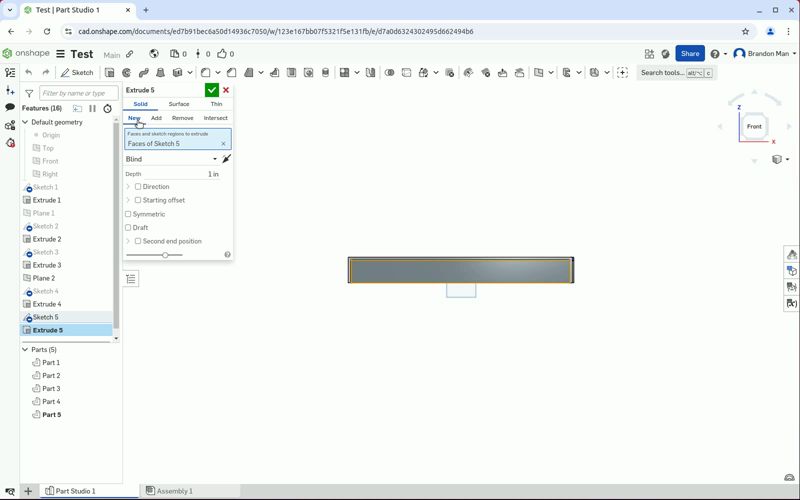
key(tab, 4)
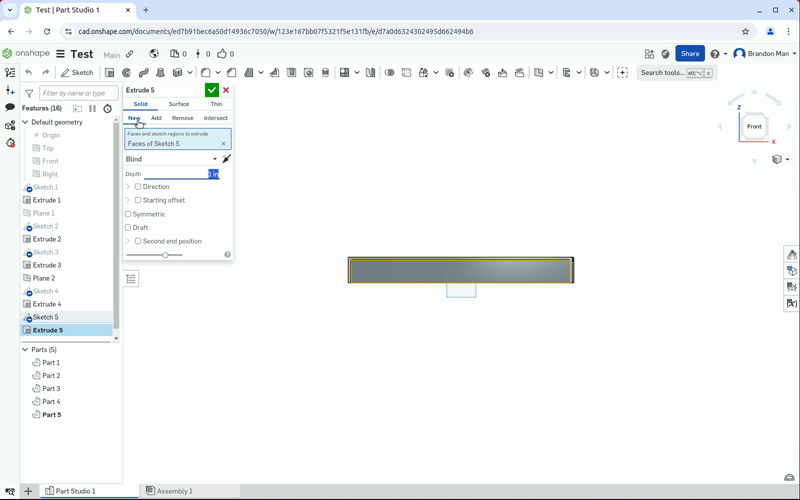
text(0.722)
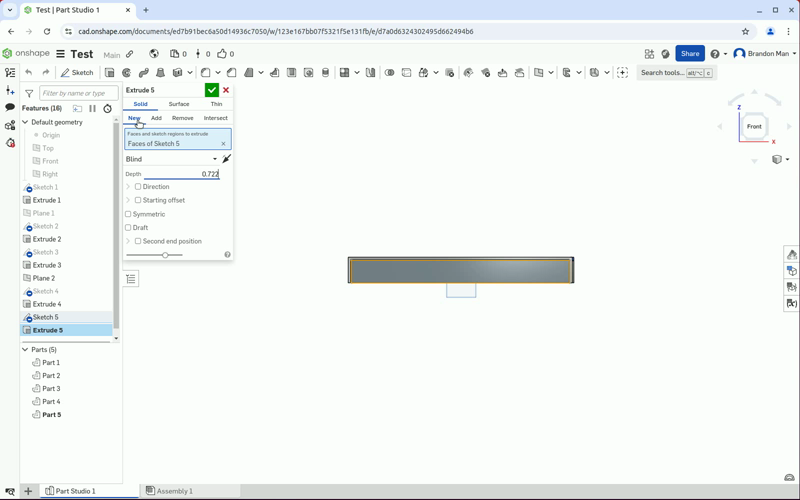
key(enter)
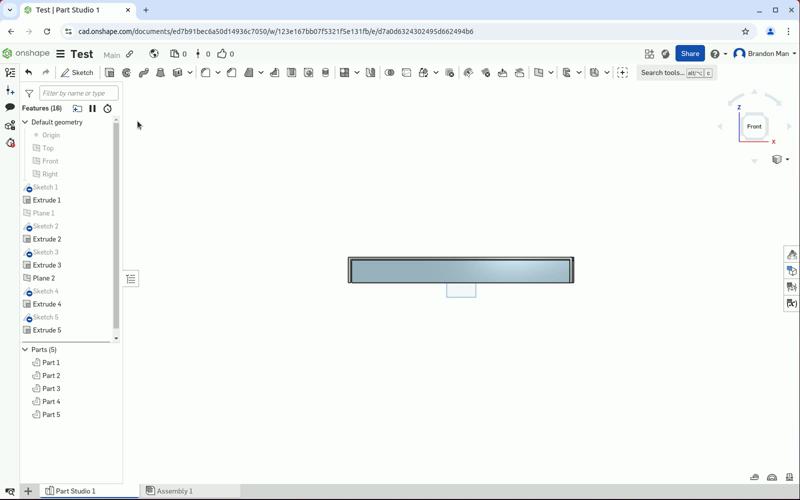
key(shift+h)
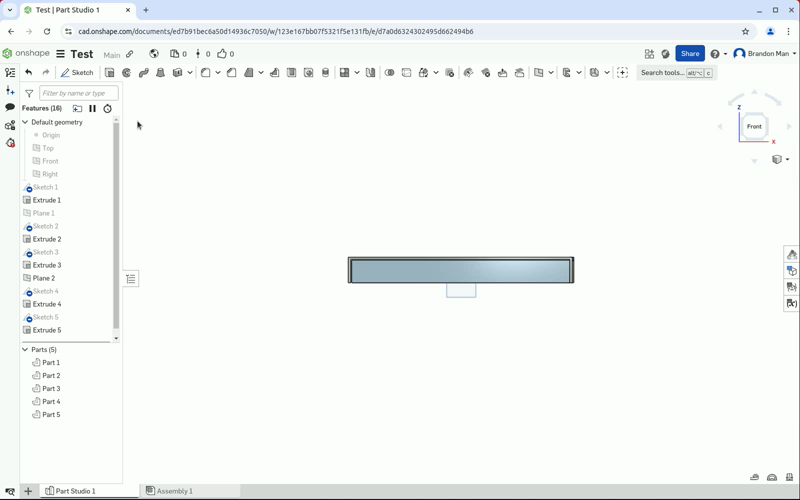
key(shift+h)
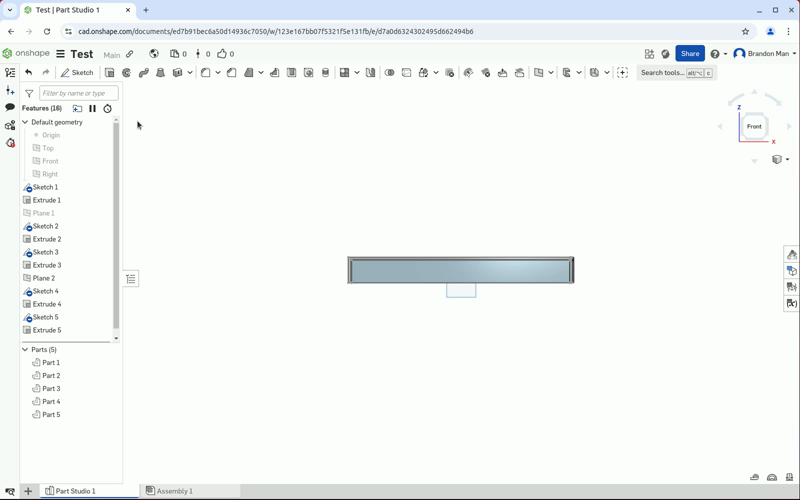
key(shift+7)
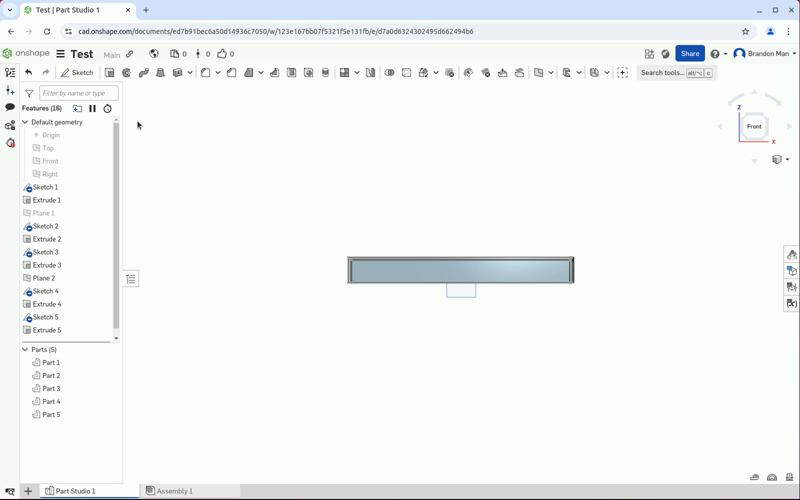
key(left, 2)
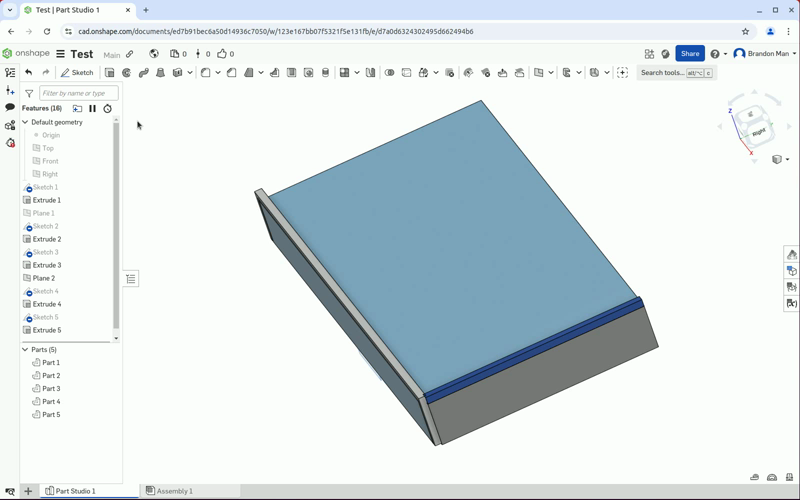
key(down, 2)
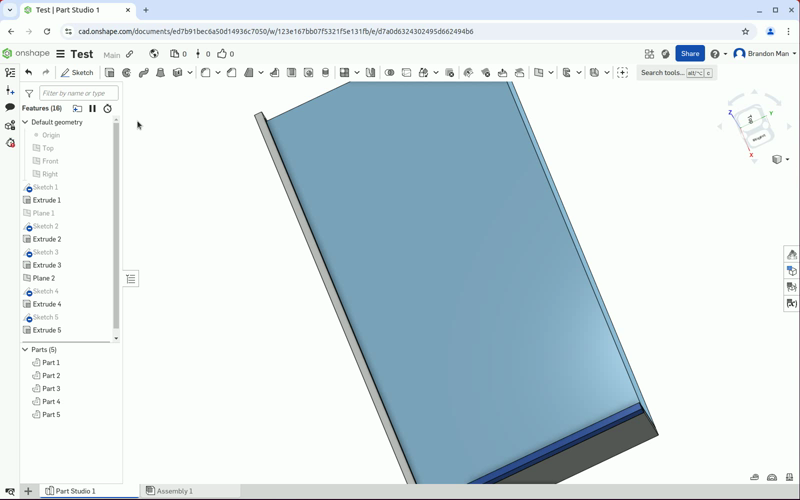
key(up, 2)
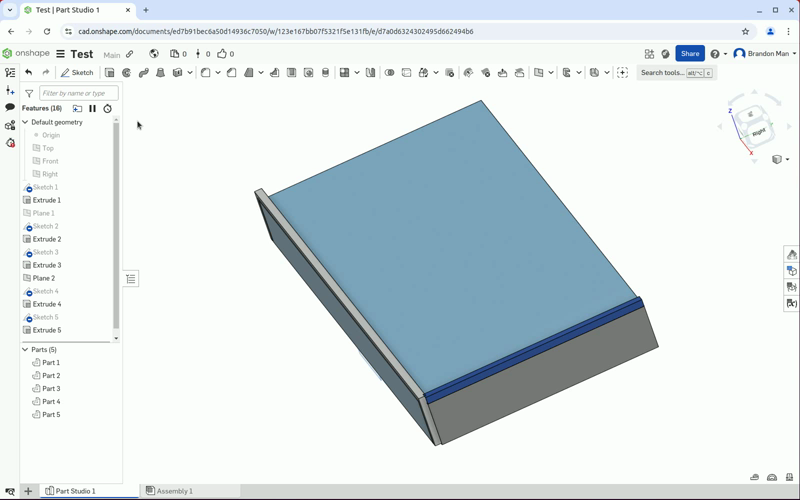
key(right, 2)
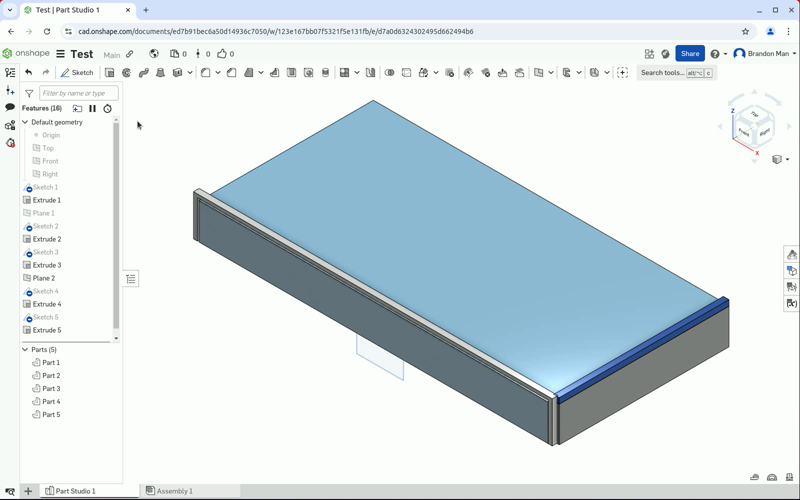
mouse_move(69, 189)
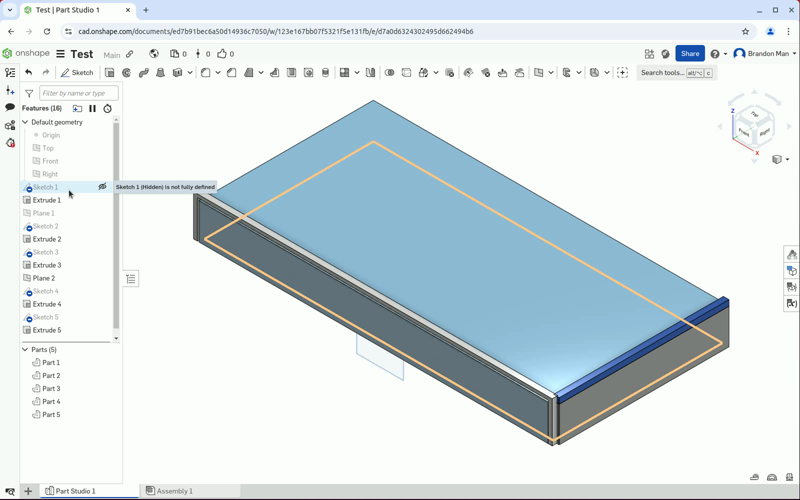
click(69, 189)